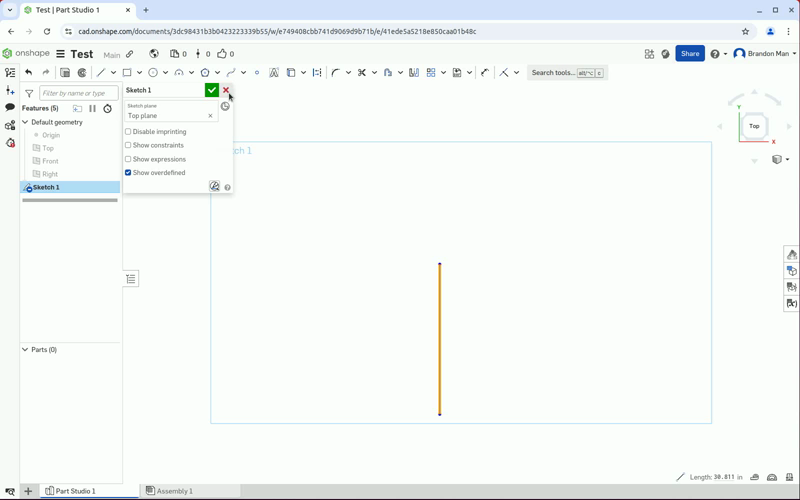
key(shift+h)
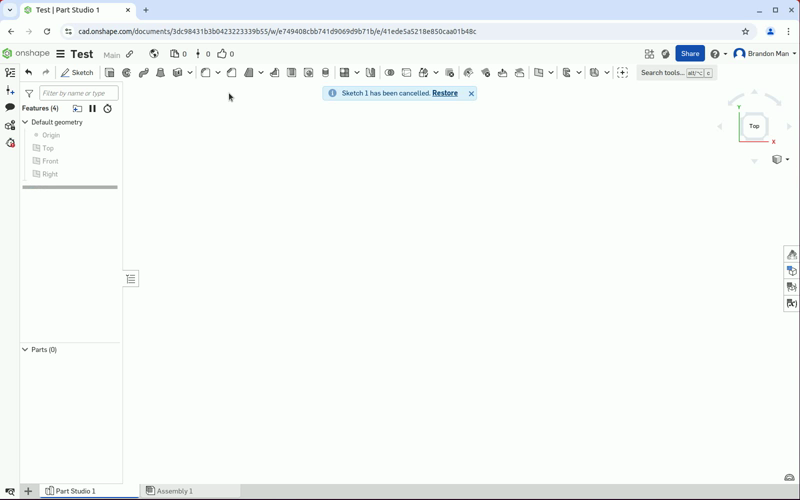
mouse_move(73, 352)
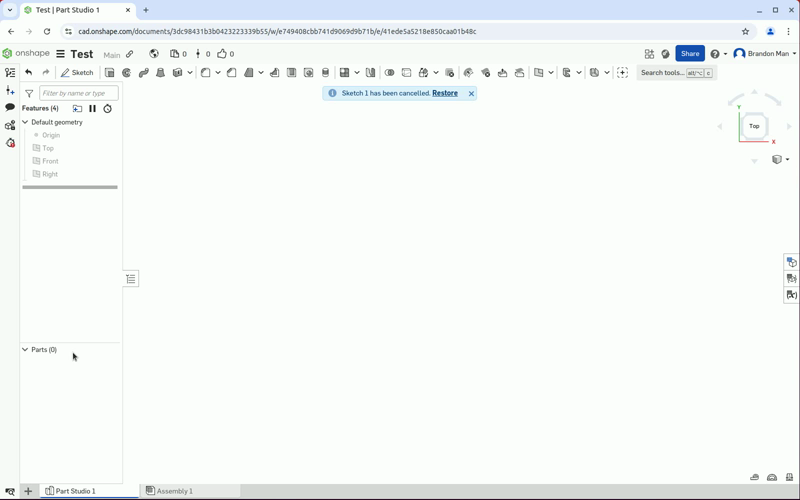
key(y)
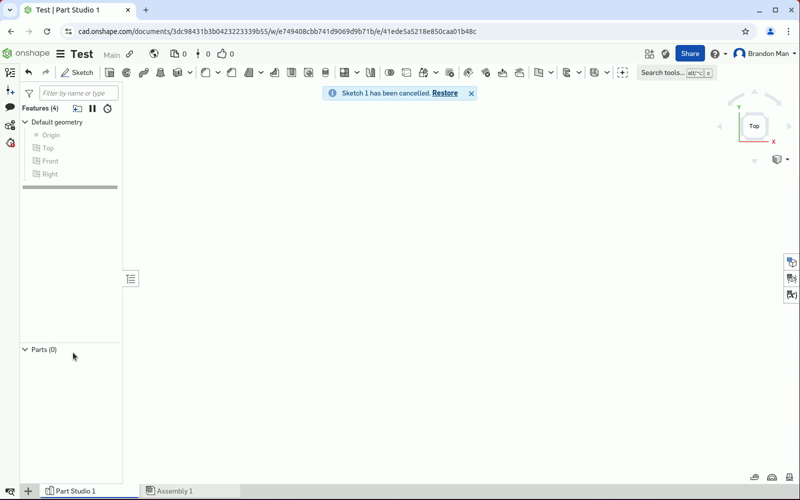
key(shift+p)
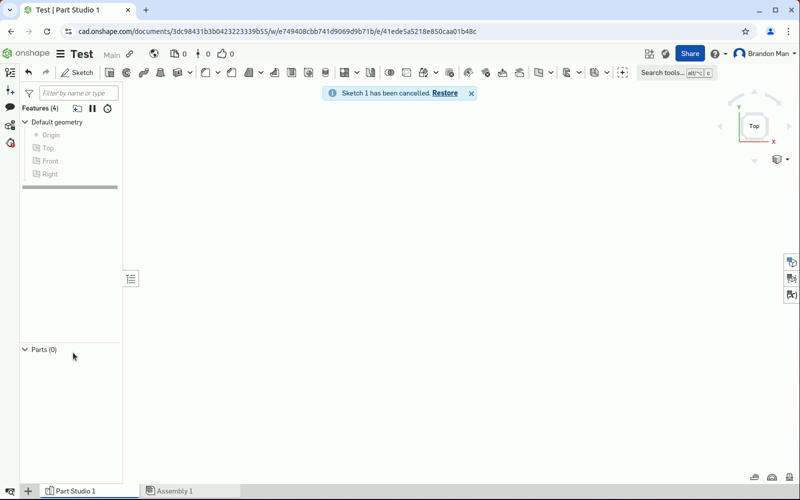
key(space)
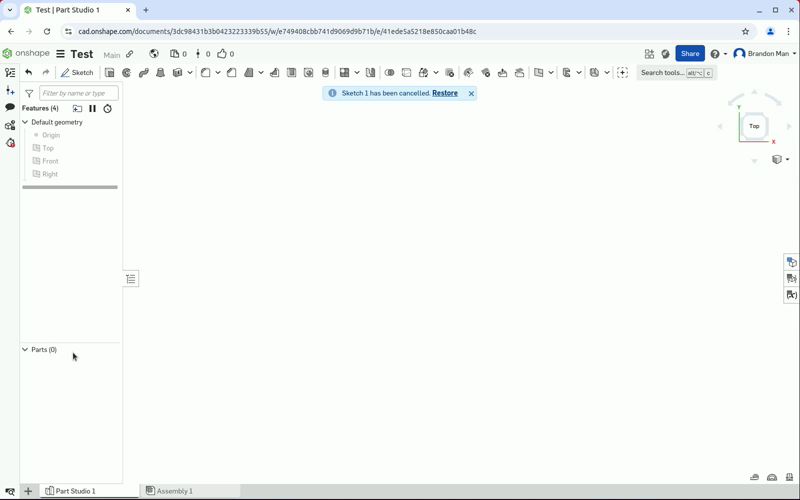
key_down(shift)
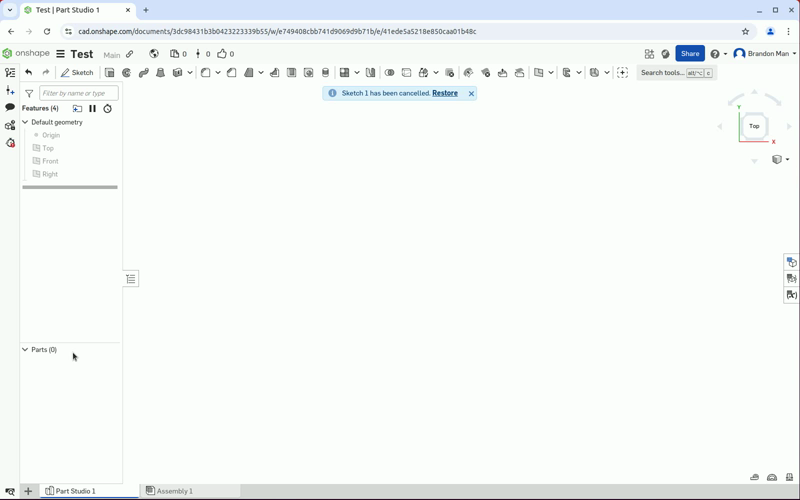
key(up)
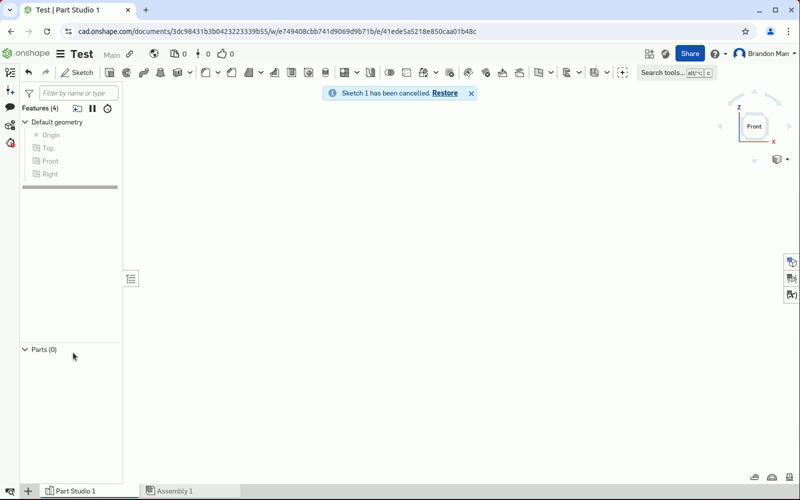
key_up(shift)
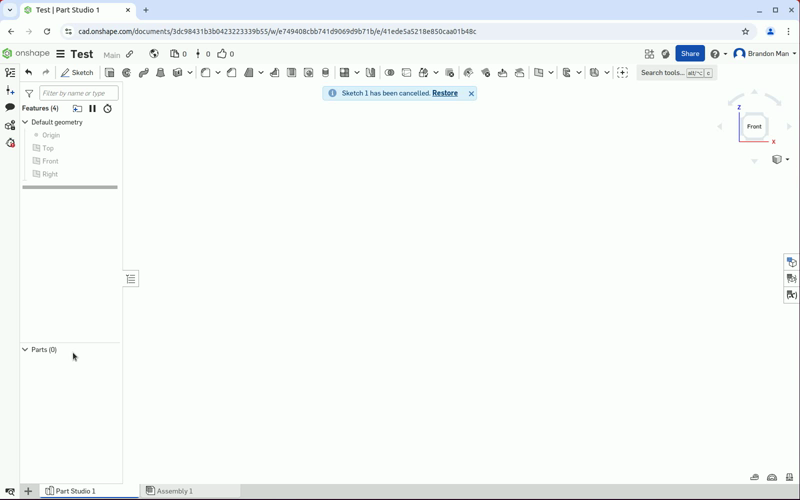
mouse_move(73, 352)
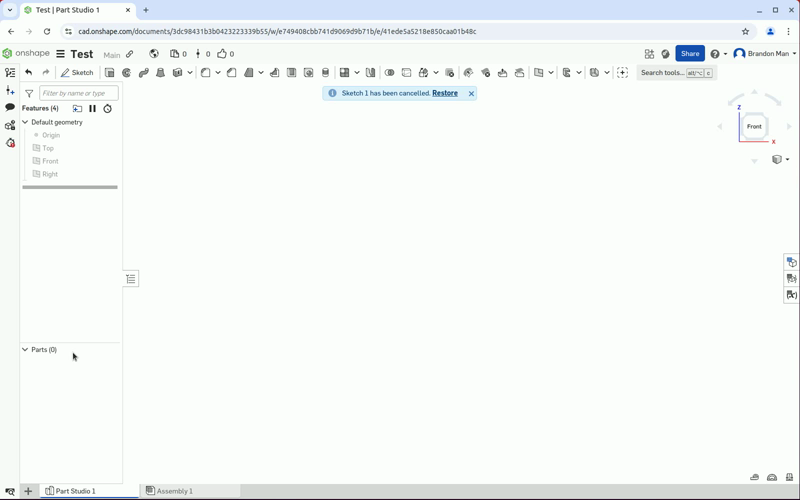
key(shift+y)
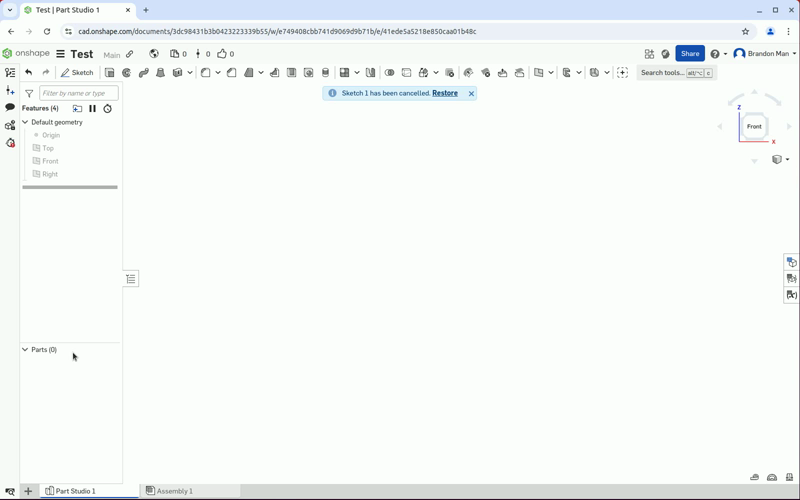
key(shift+s)
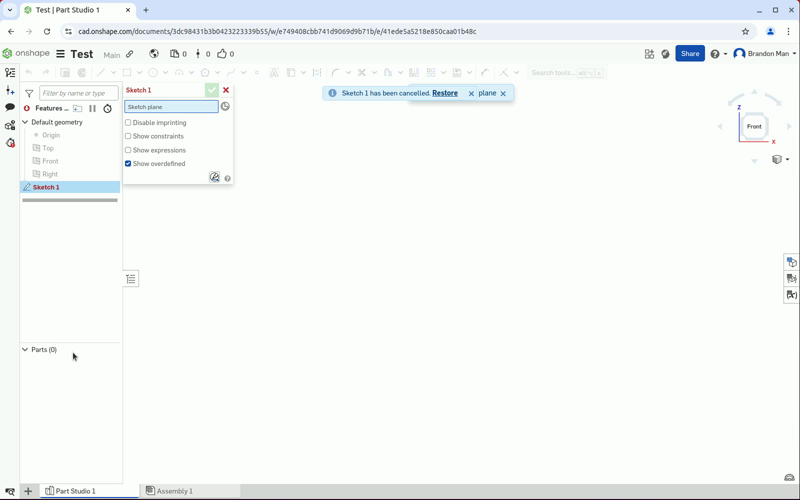
mouse_move(73, 163)
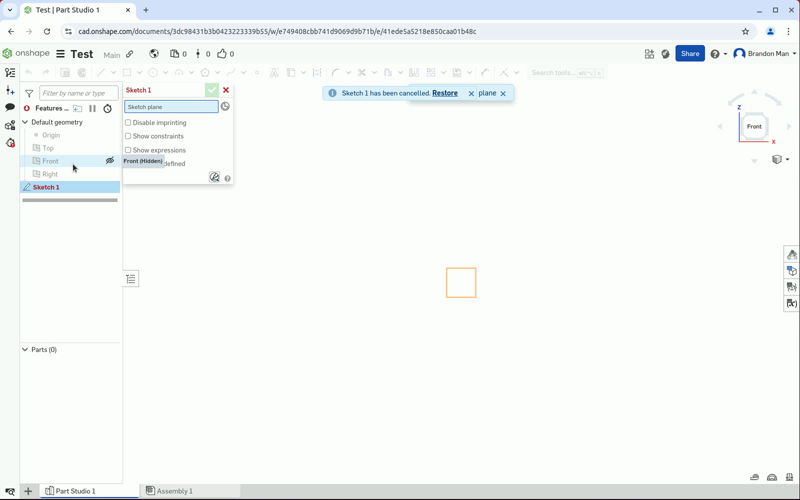
click(73, 163)
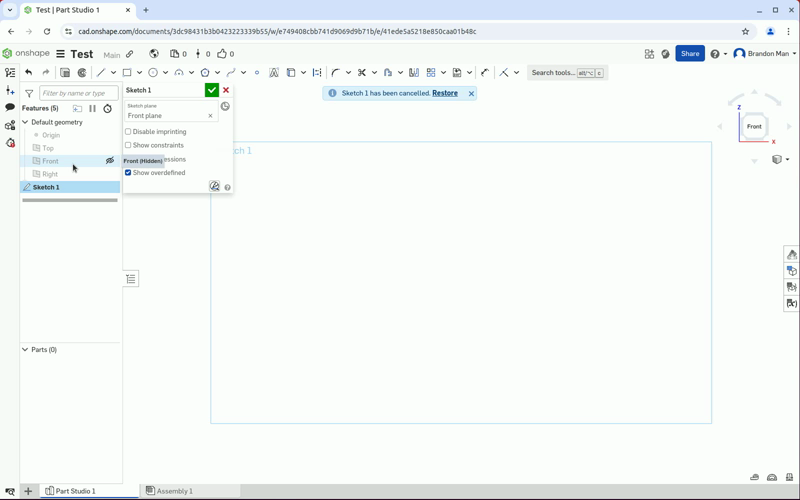
mouse_move(73, 352)
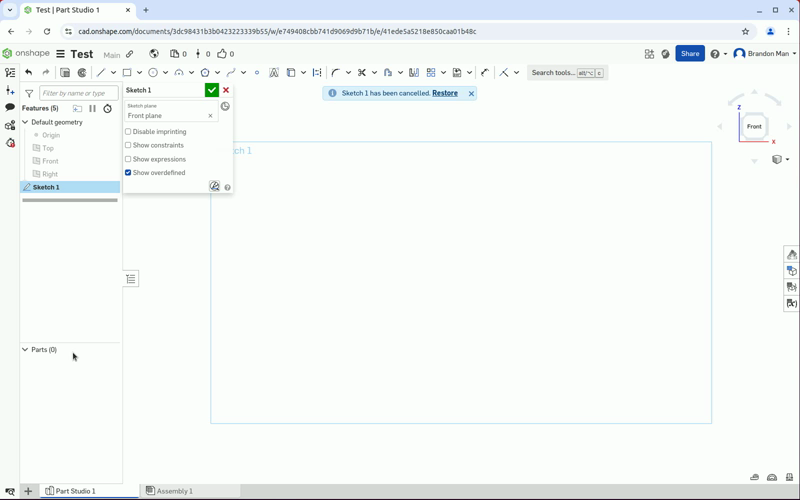
key(y)
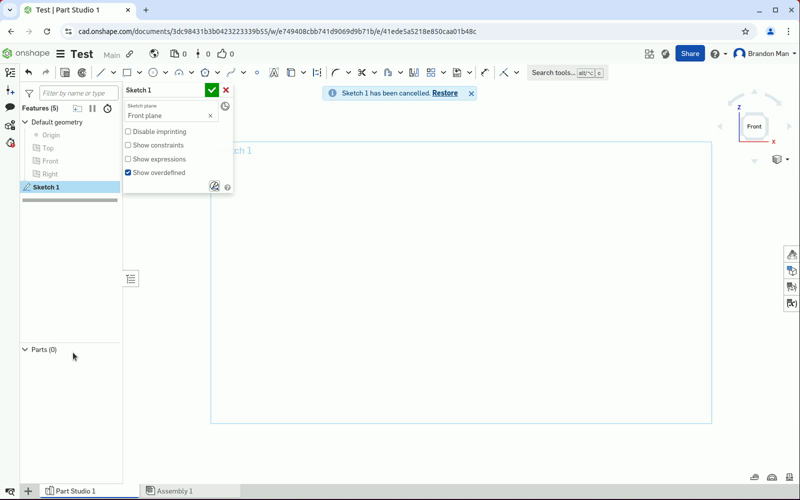
key(l)
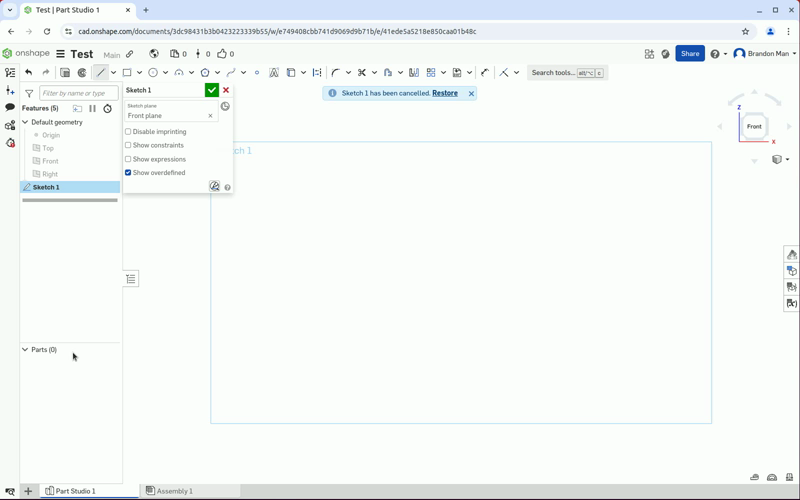
key_down(shift)
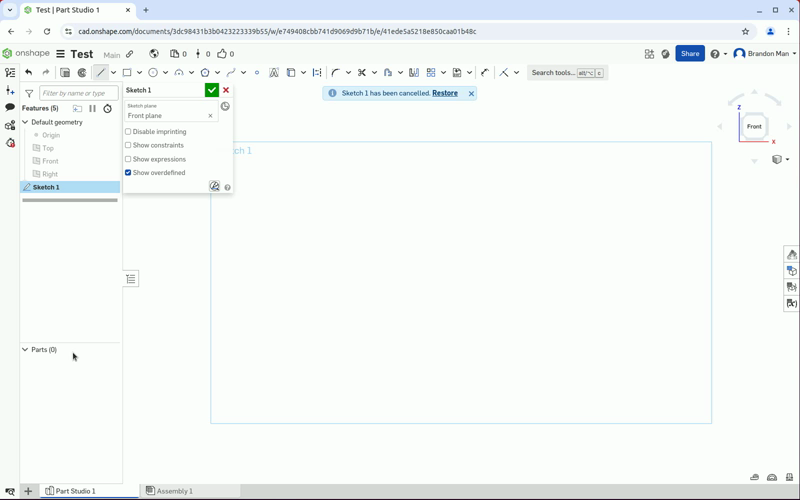
mouse_move(432, 306)
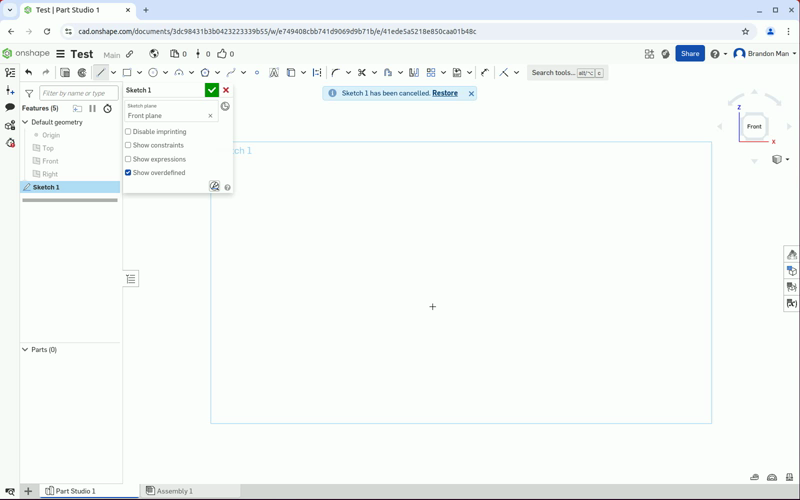
click(432, 306)
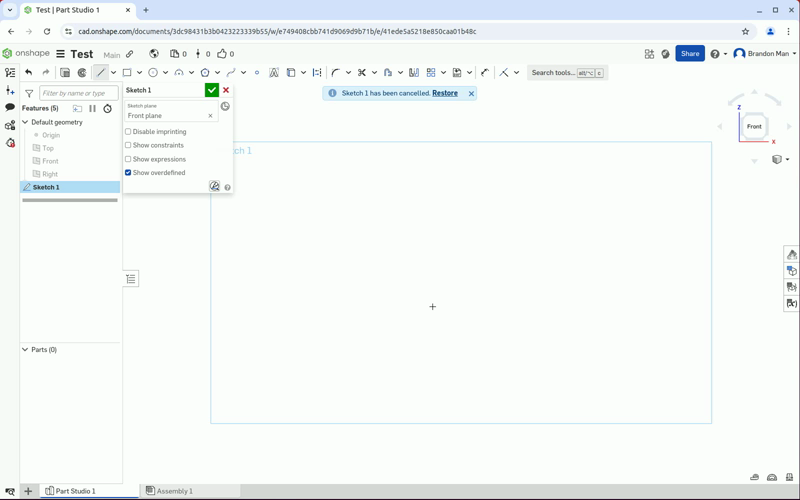
key_up(shift)
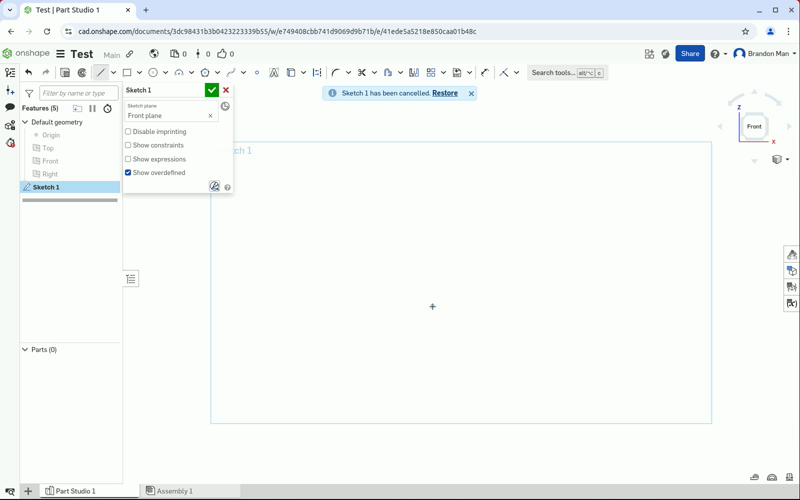
key_down(shift)
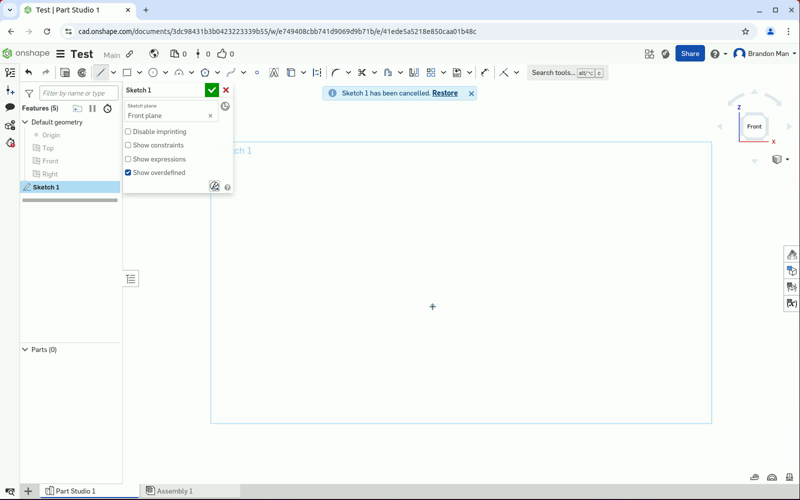
mouse_move(462, 306)
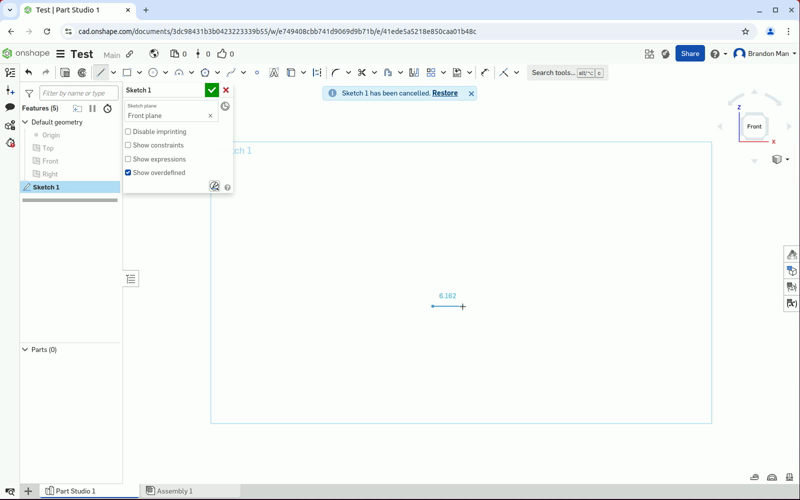
mouse_move(453, 306)
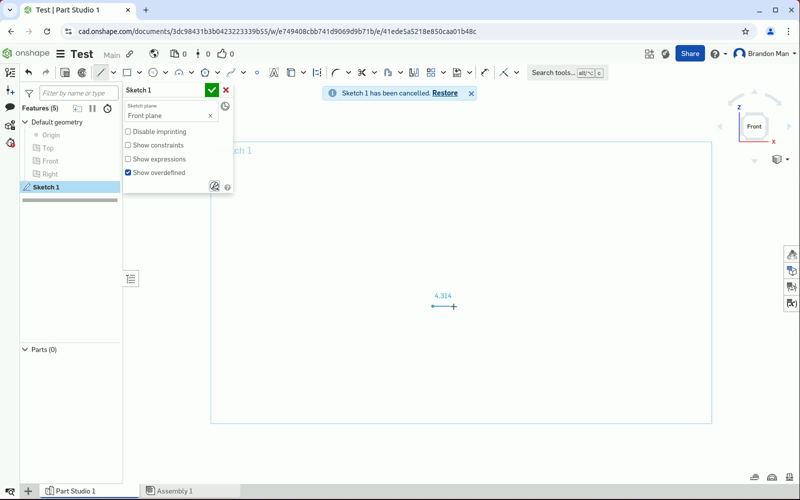
click(453, 306)
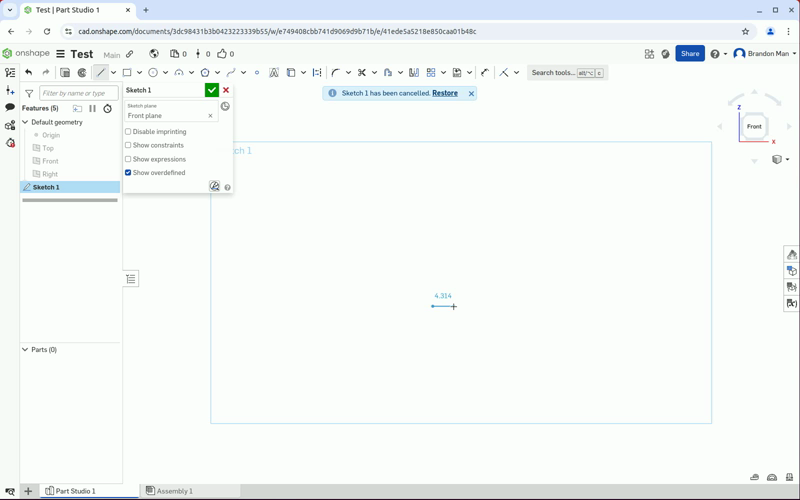
key_up(shift)
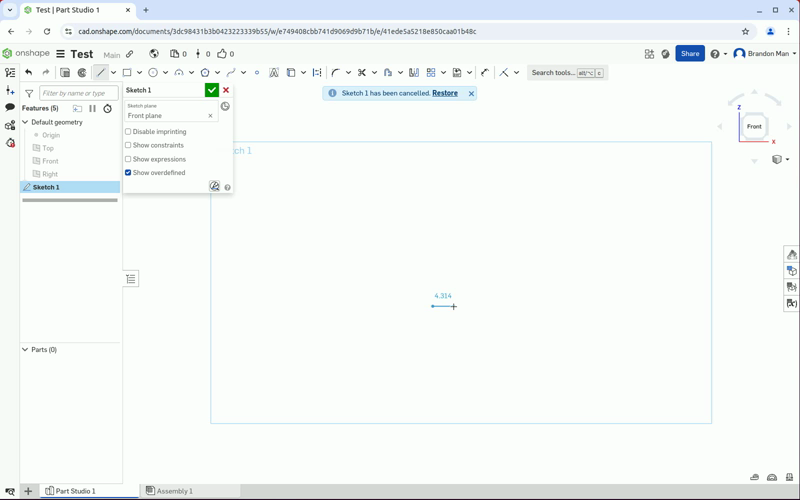
key_down(shift)
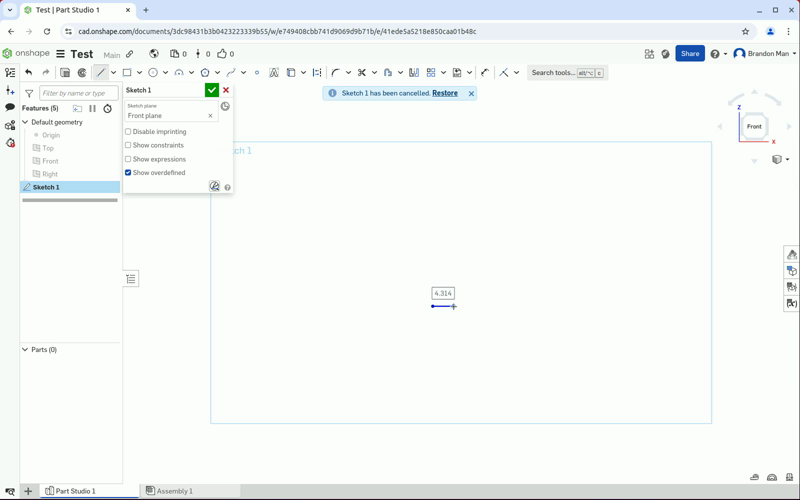
mouse_move(483, 306)
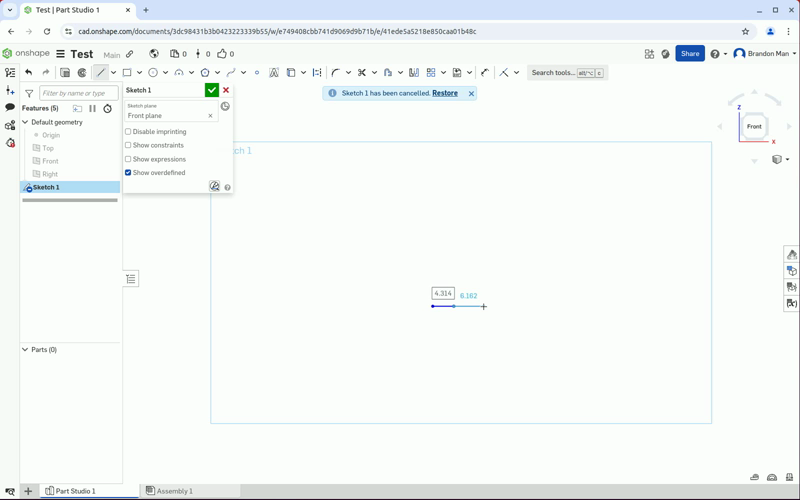
mouse_move(461, 270)
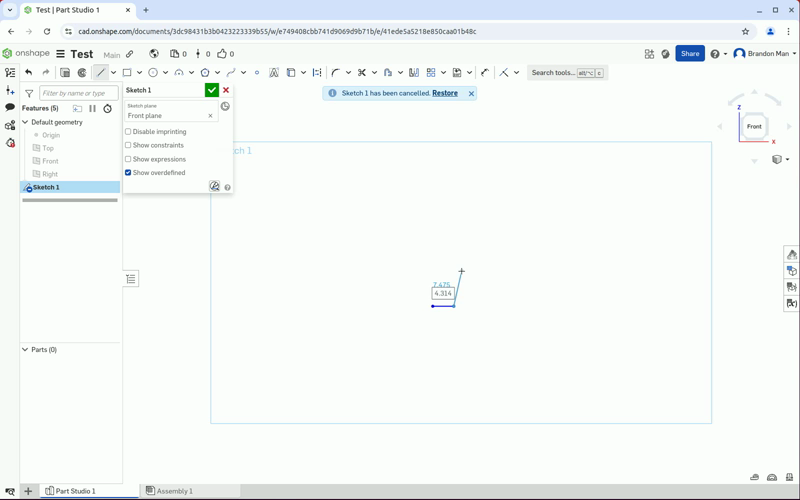
click(461, 270)
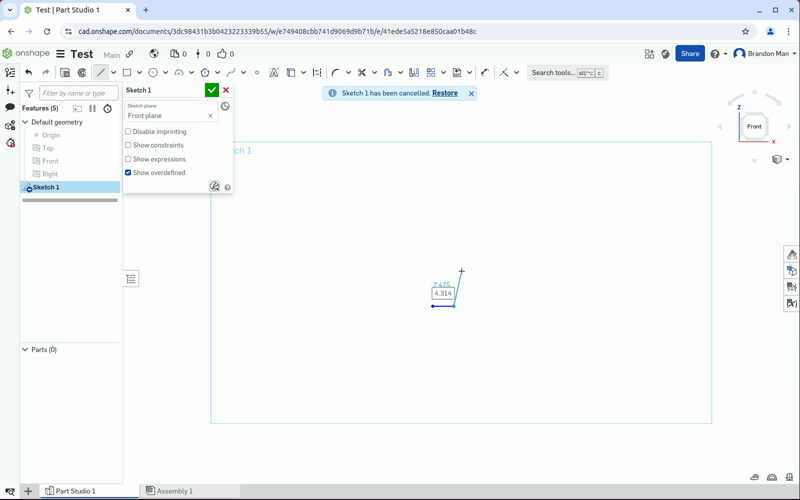
key_up(shift)
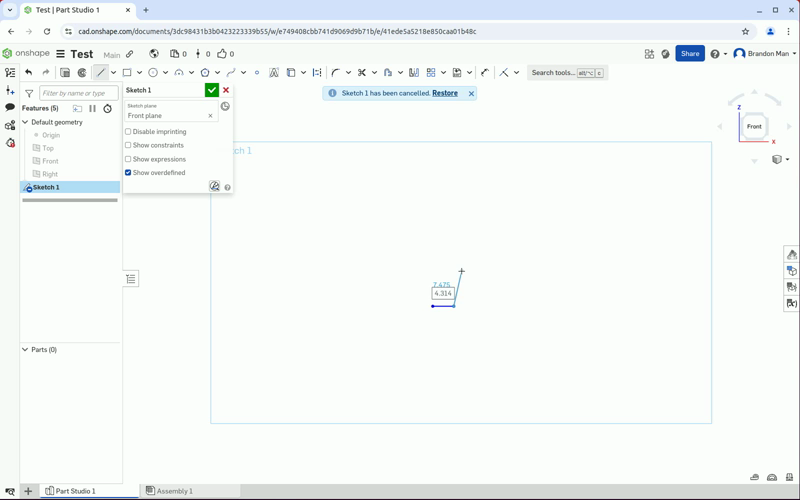
key_down(shift)
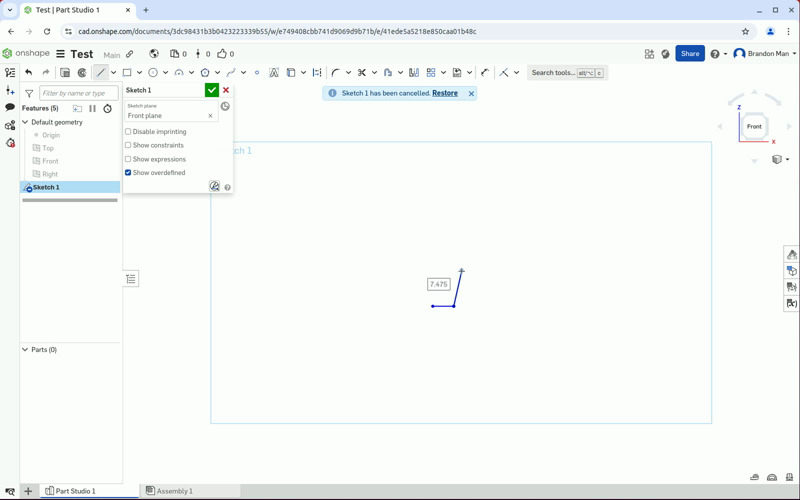
mouse_move(491, 270)
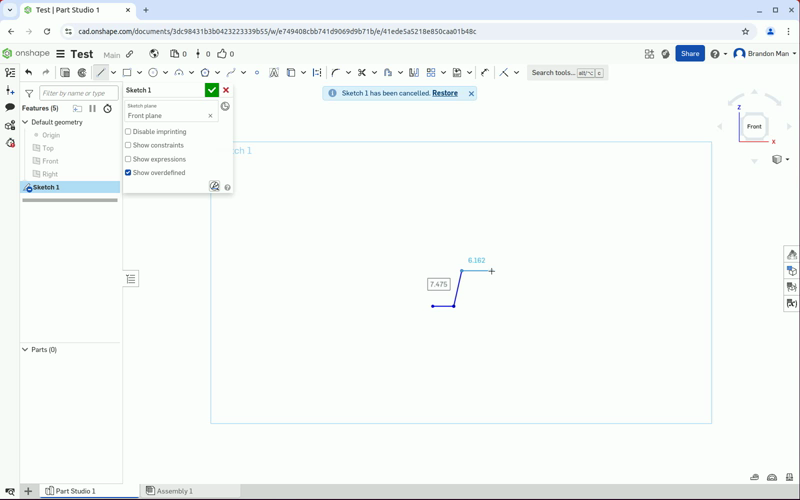
mouse_move(461, 257)
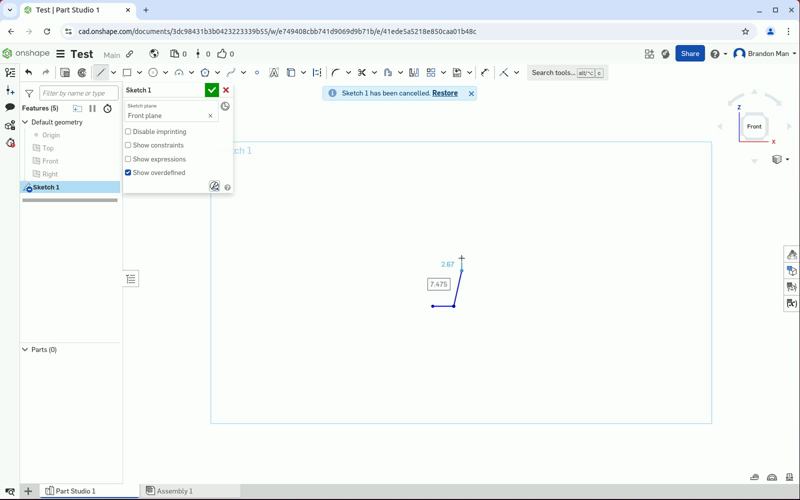
click(461, 257)
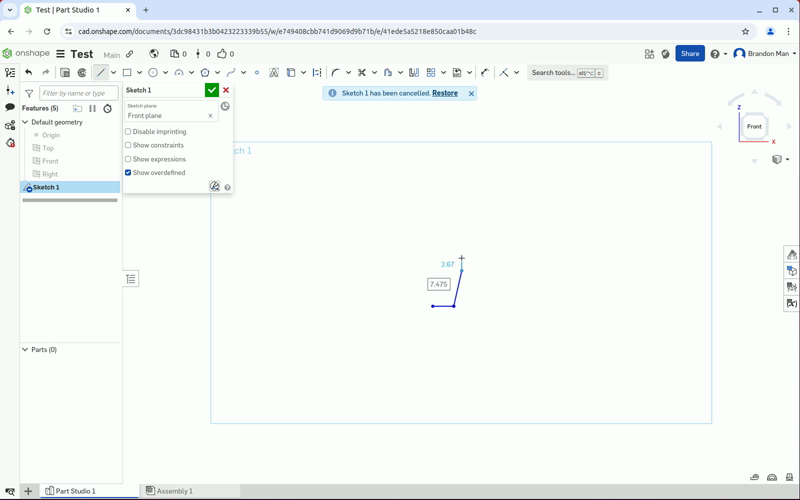
key_up(shift)
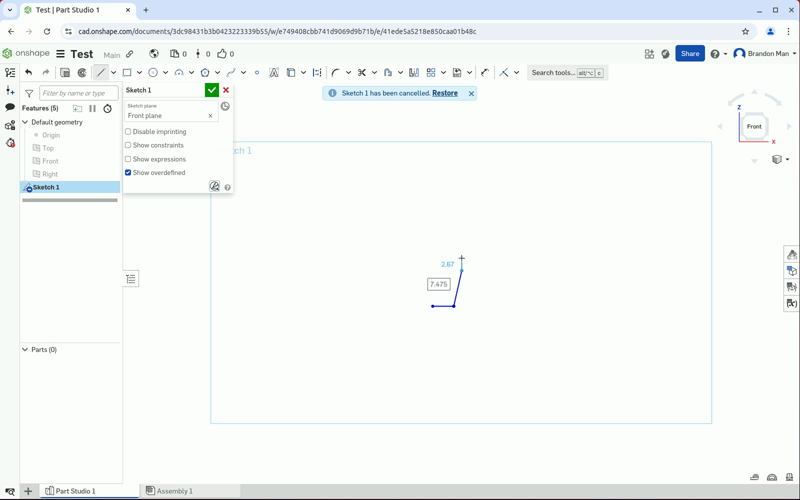
key_down(shift)
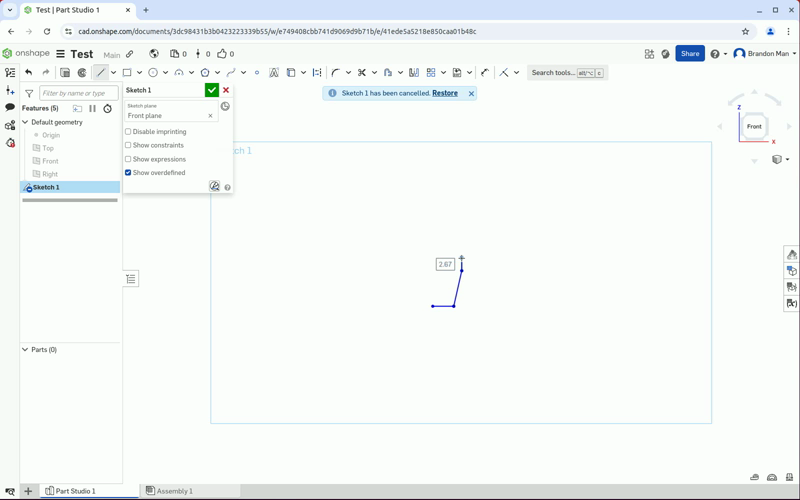
mouse_move(491, 257)
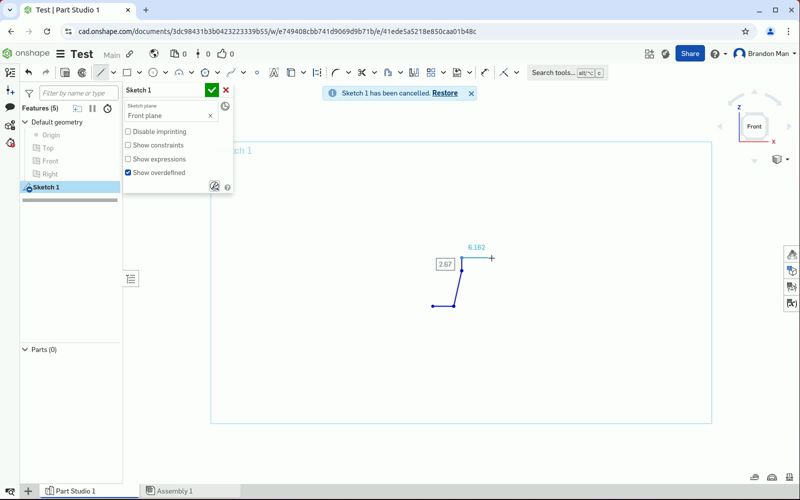
mouse_move(437, 257)
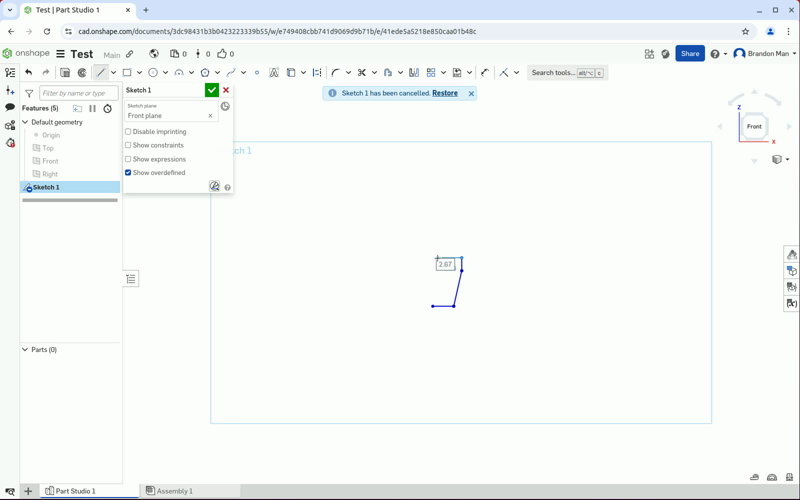
click(437, 257)
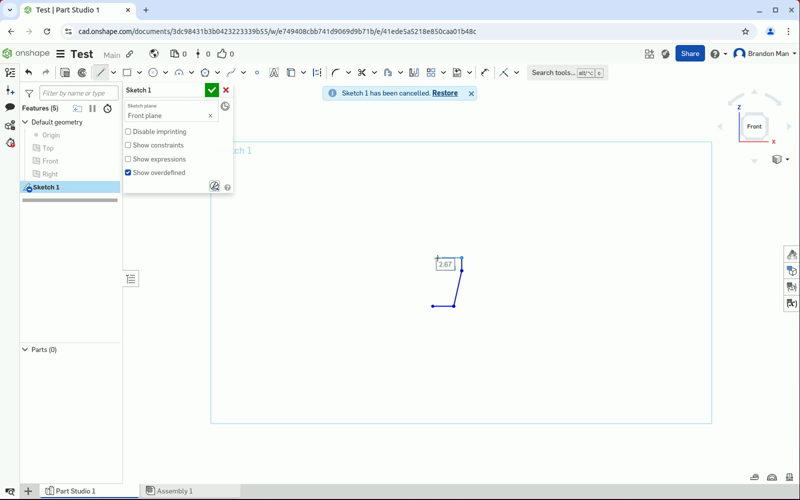
key_up(shift)
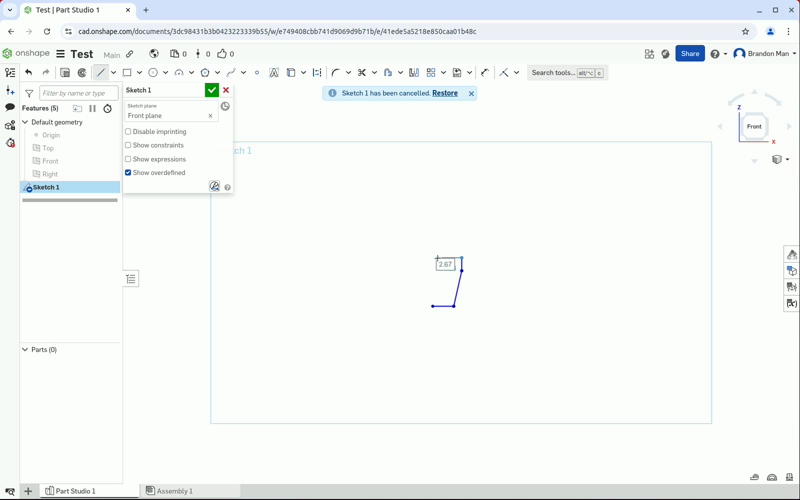
key_down(shift)
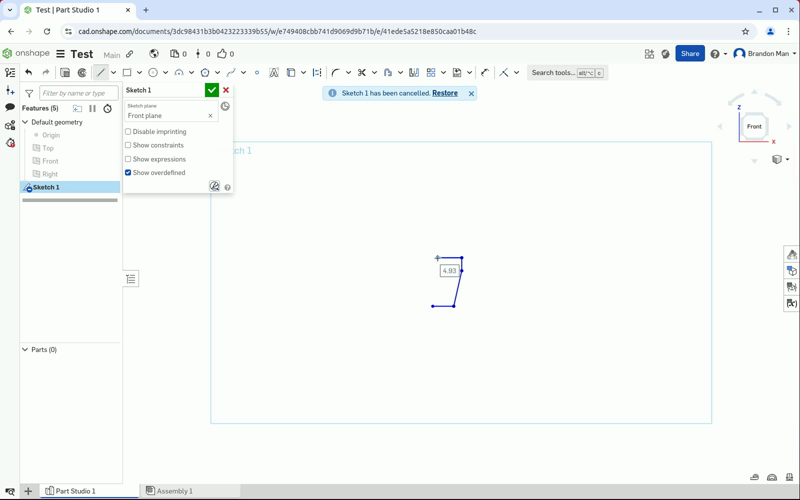
mouse_move(467, 257)
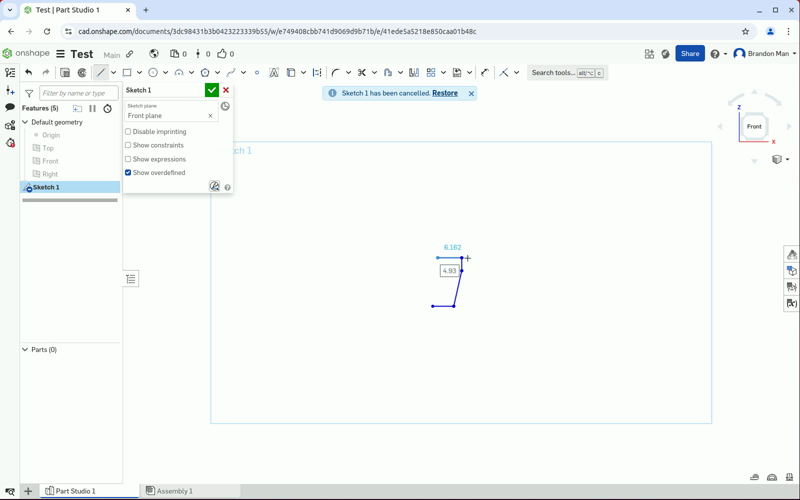
mouse_move(437, 270)
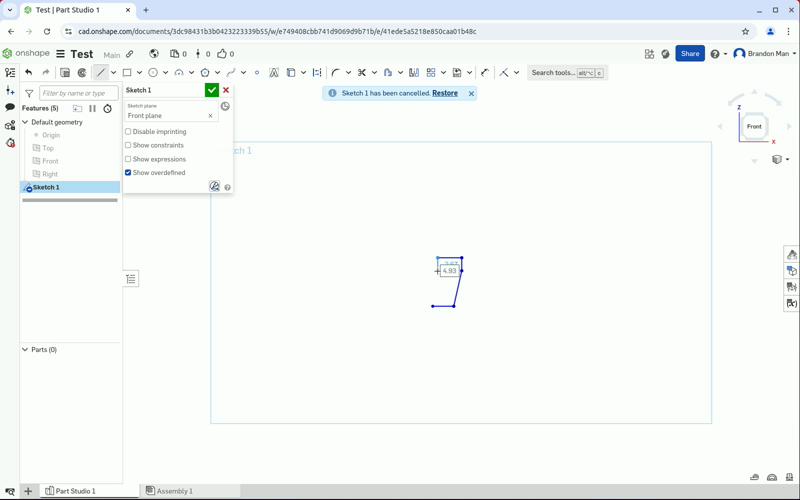
click(437, 270)
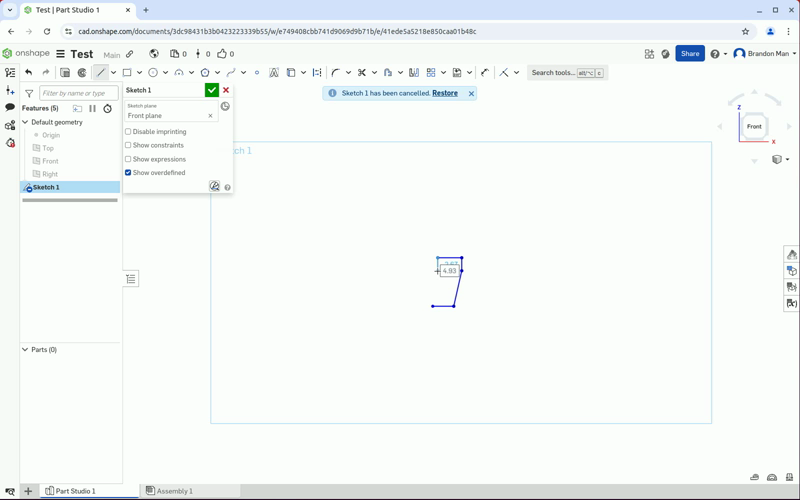
key_up(shift)
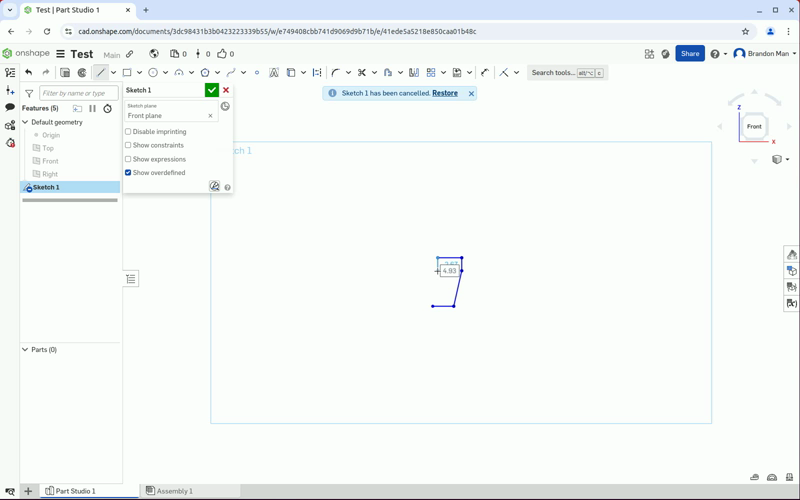
mouse_move(467, 270)
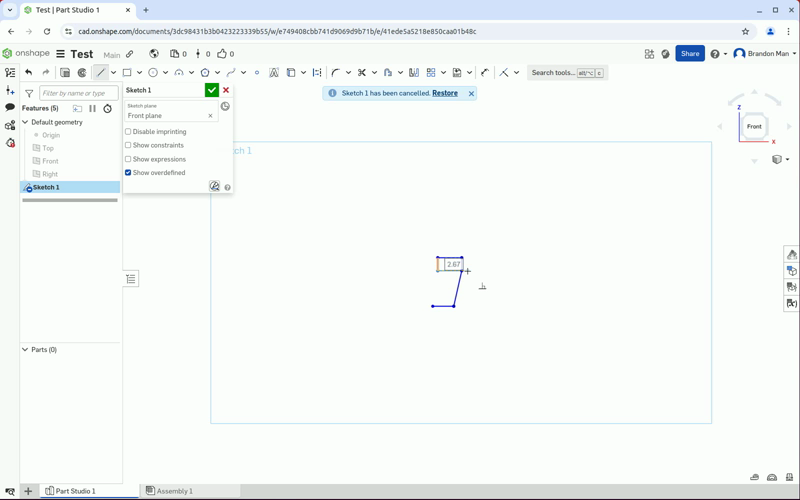
key_down(shift)
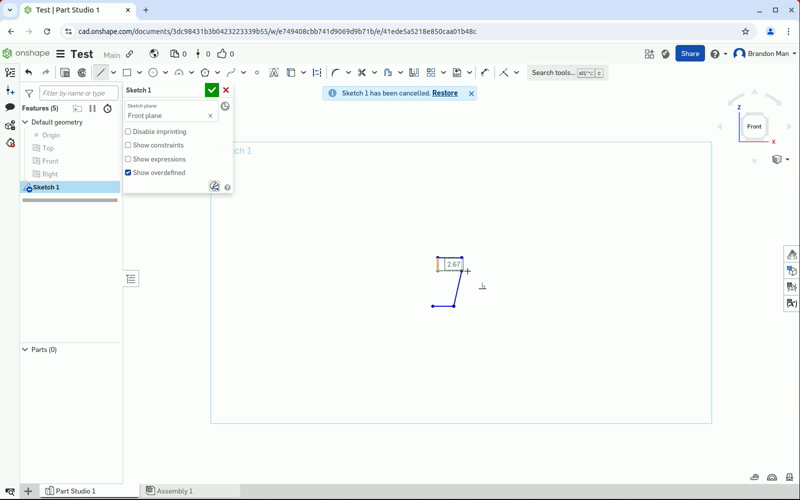
mouse_move(432, 306)
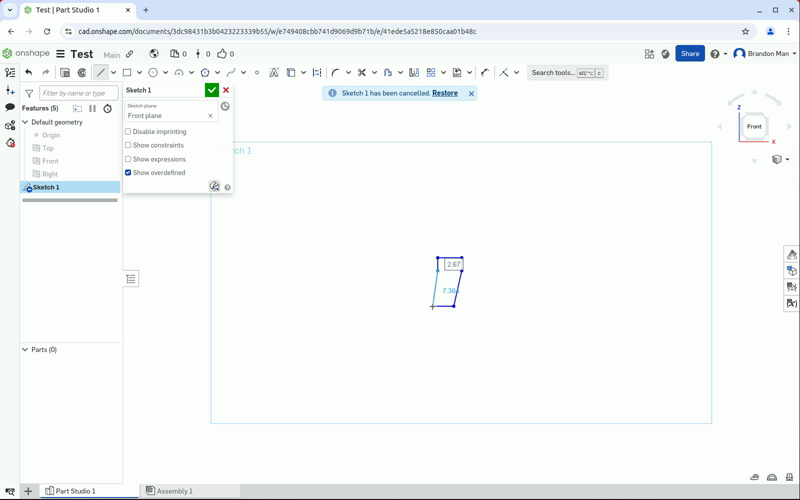
key_up(shift)
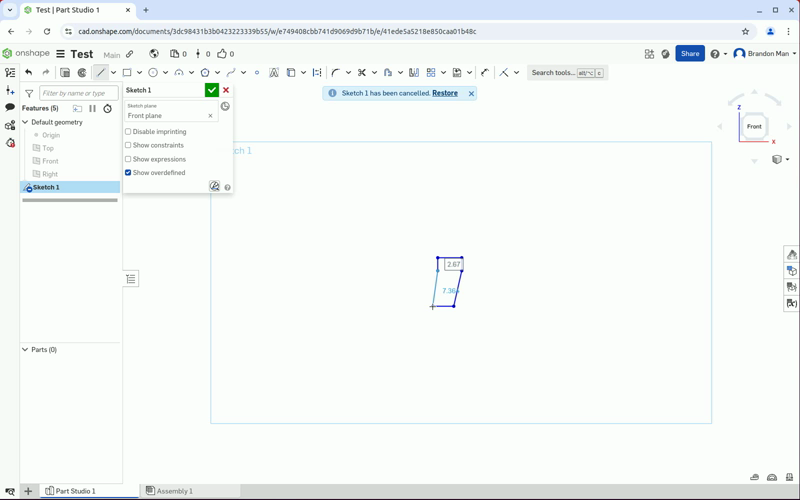
click(432, 306)
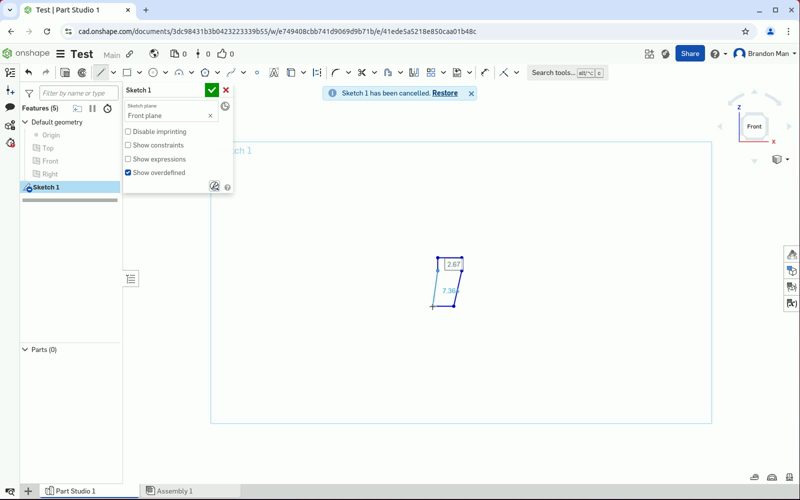
key(esc)
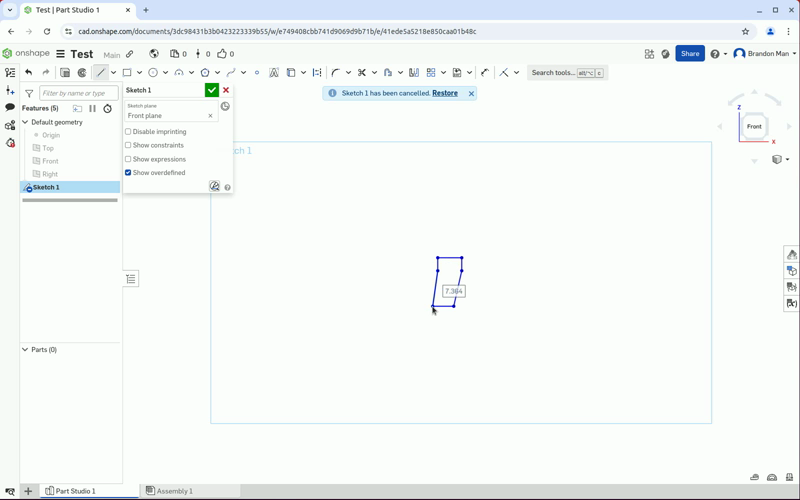
mouse_move(454, 293)
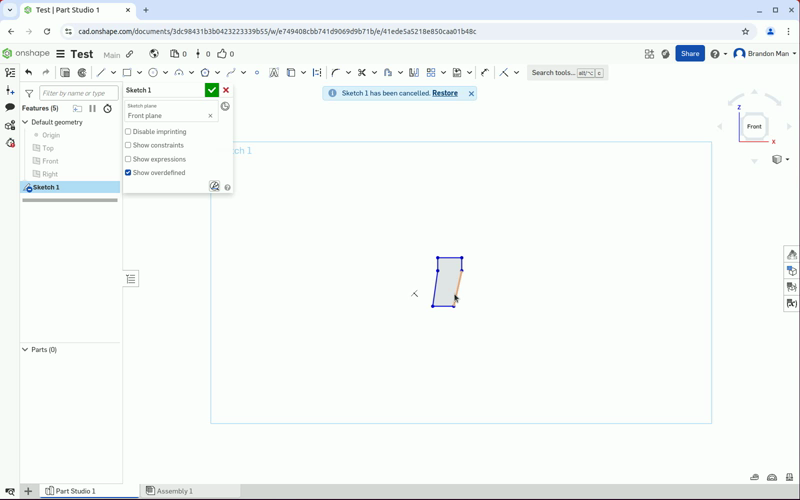
scroll(6)
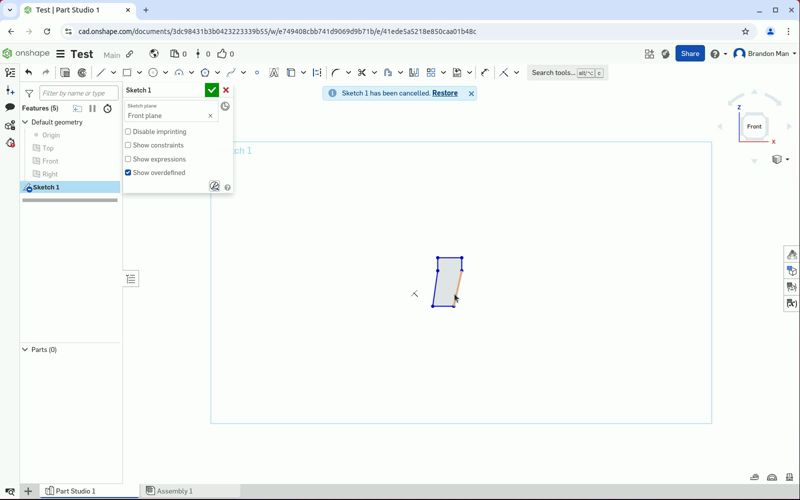
scroll(6)
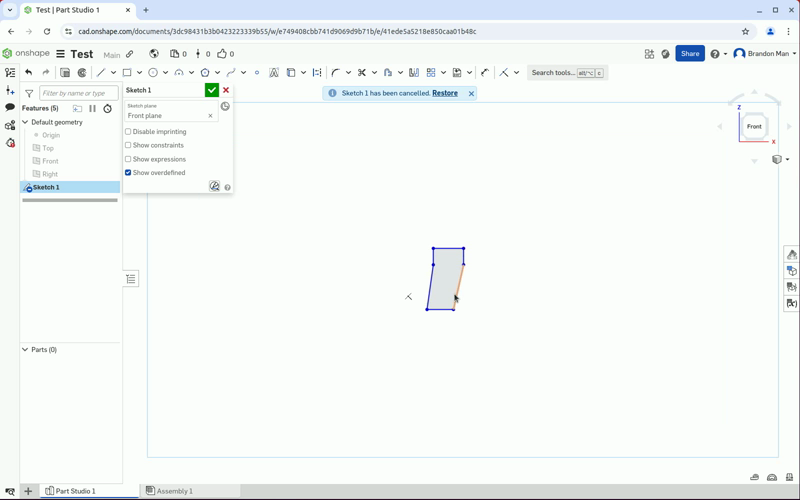
scroll(6)
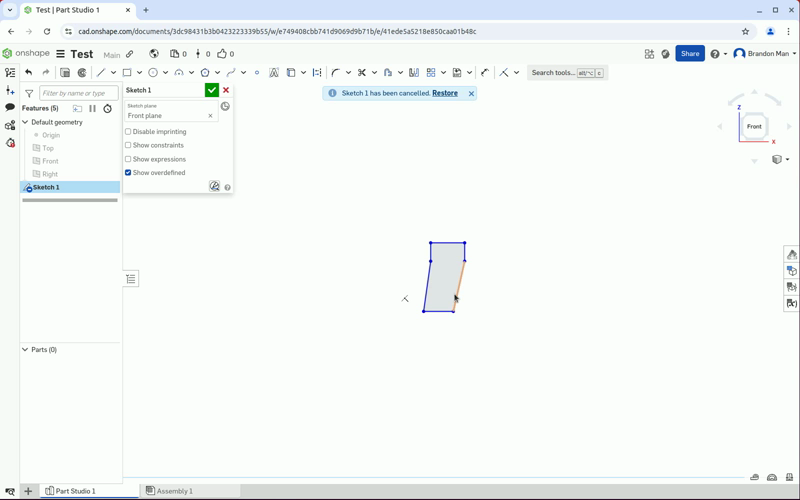
scroll(6)
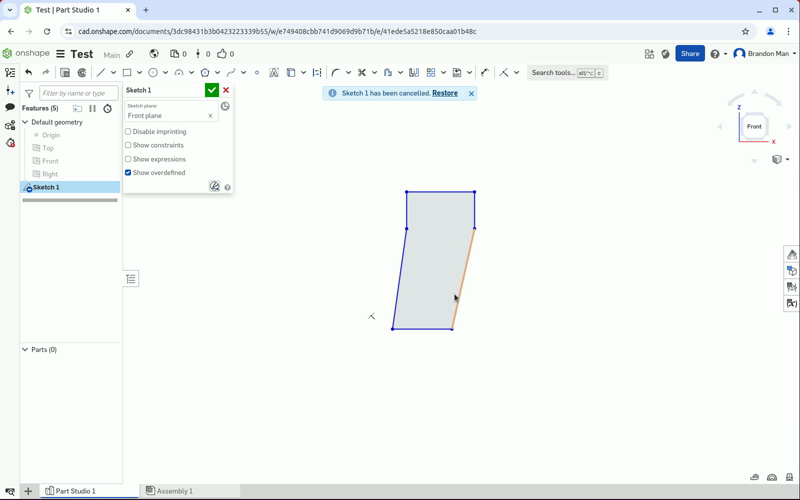
scroll(6)
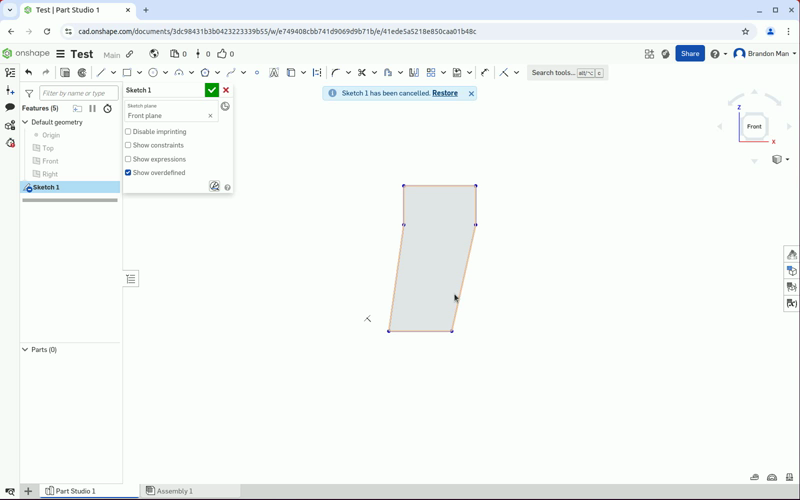
scroll(6)
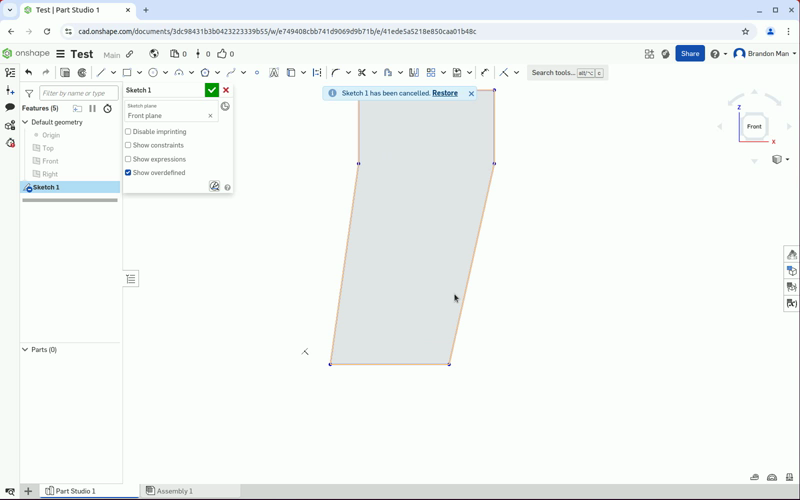
scroll(6)
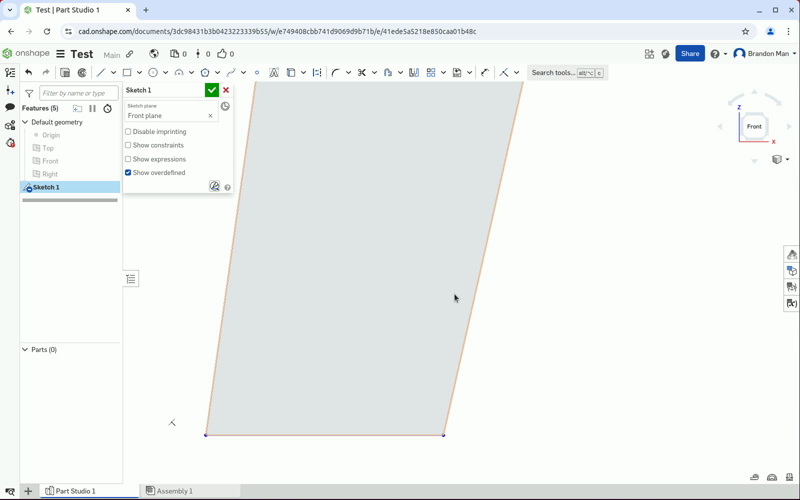
click(454, 293)
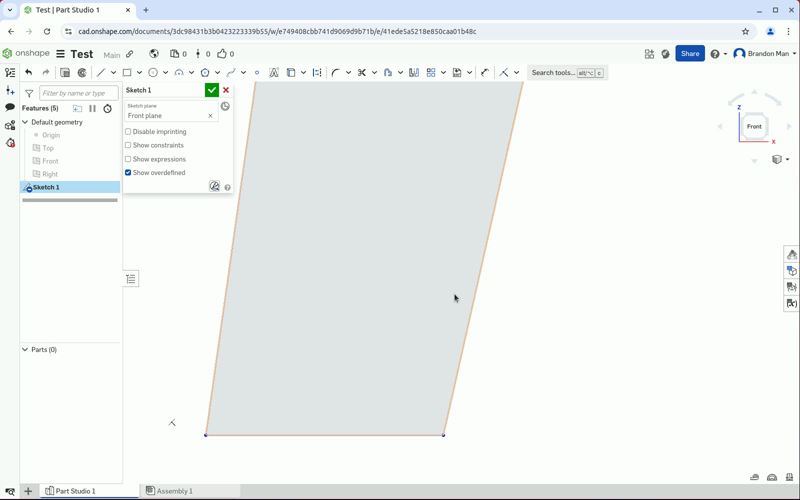
scroll(-6)
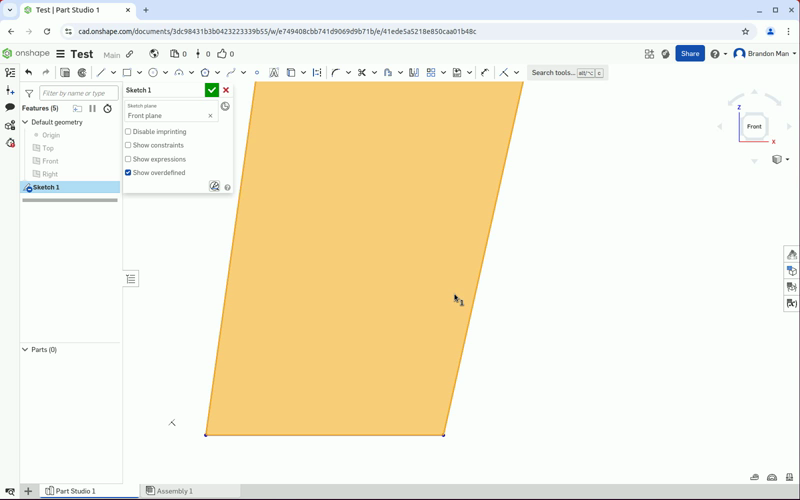
scroll(-6)
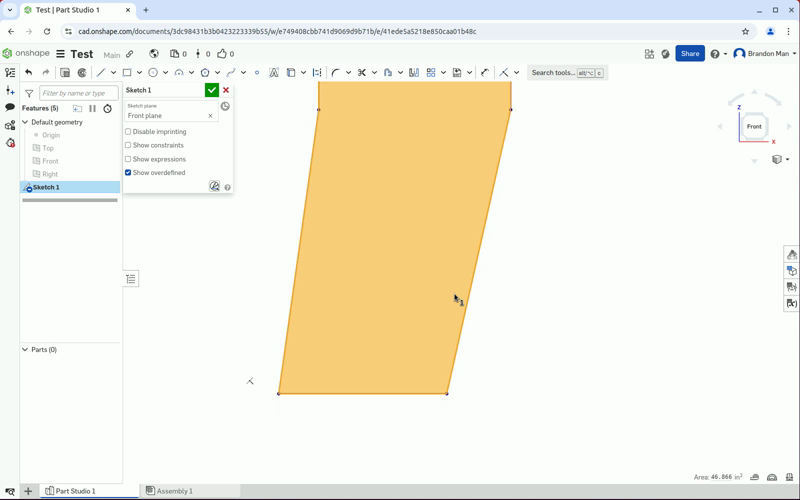
scroll(-6)
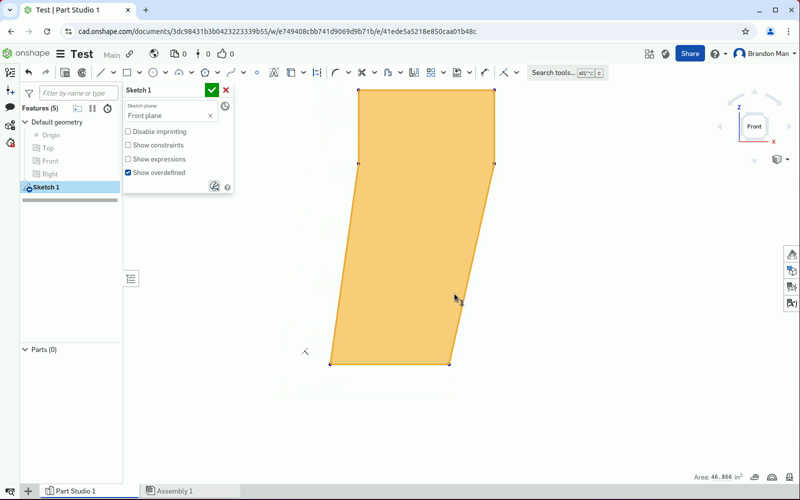
scroll(-6)
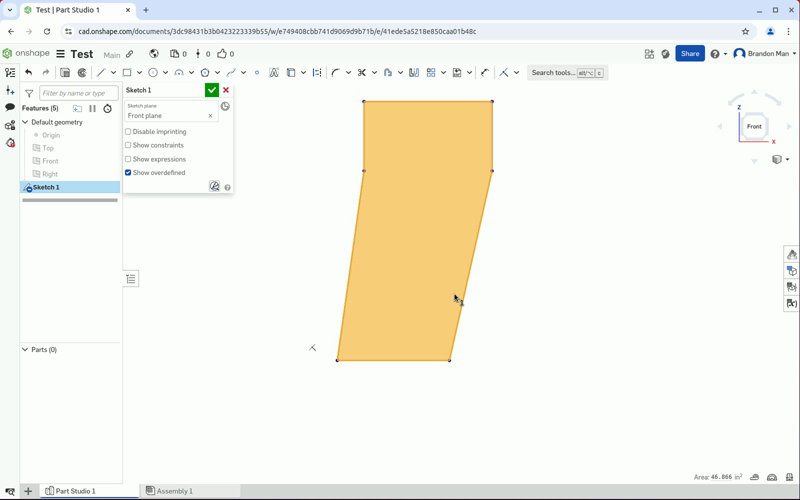
scroll(-6)
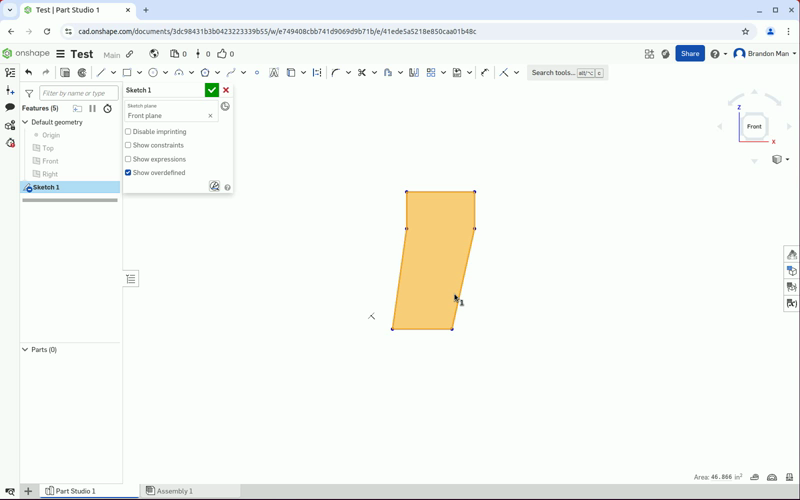
scroll(-6)
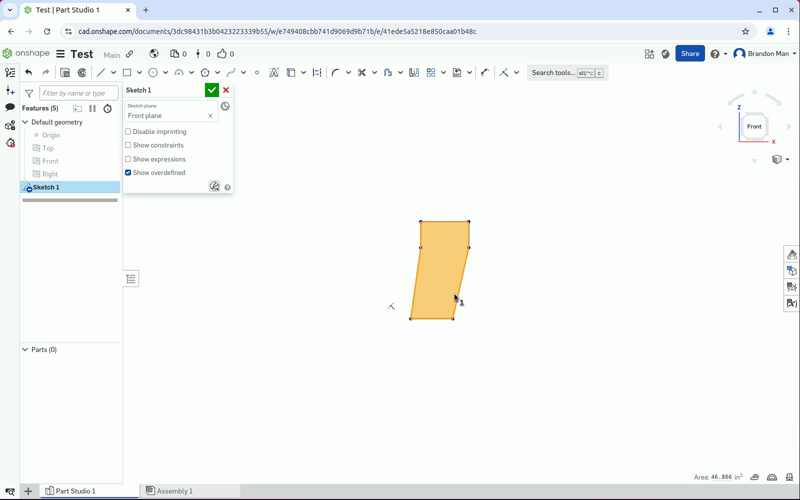
scroll(-6)
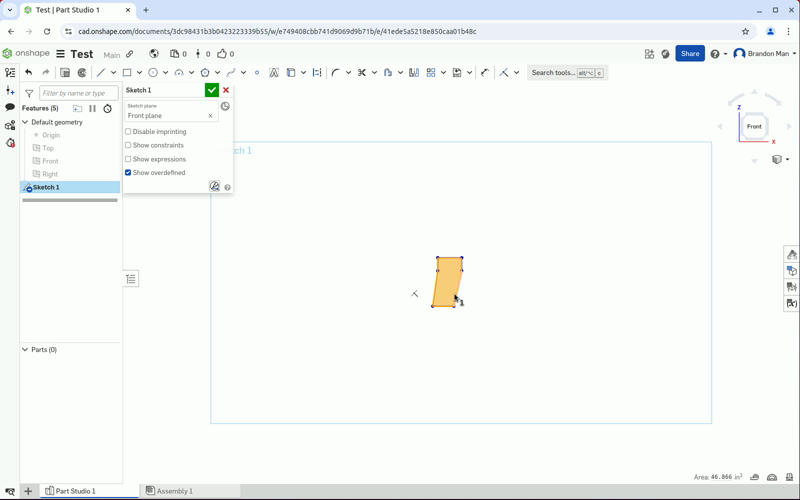
mouse_move(73, 352)
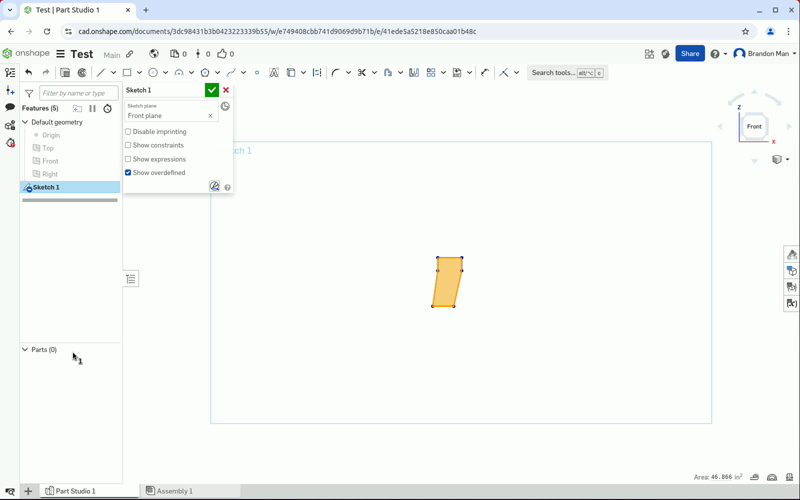
key(shift+y)
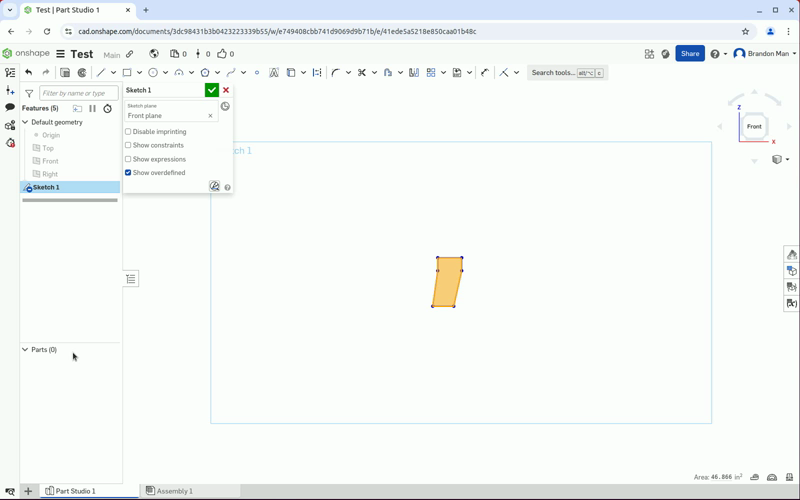
key(shift+e)
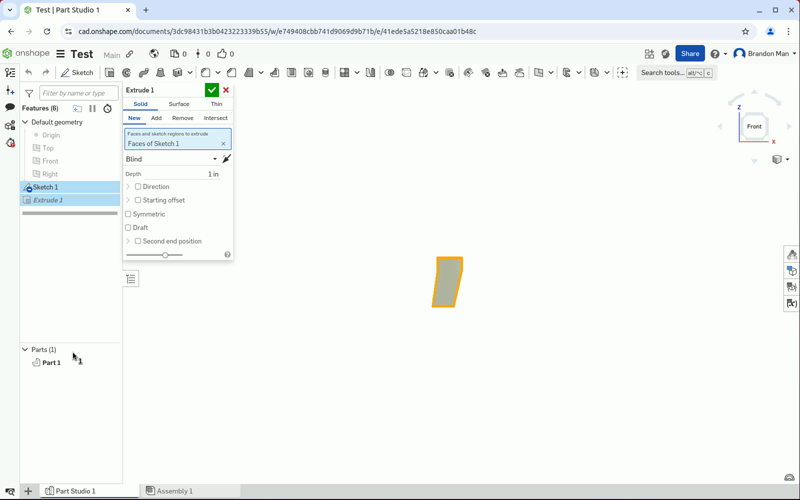
mouse_move(143, 106)
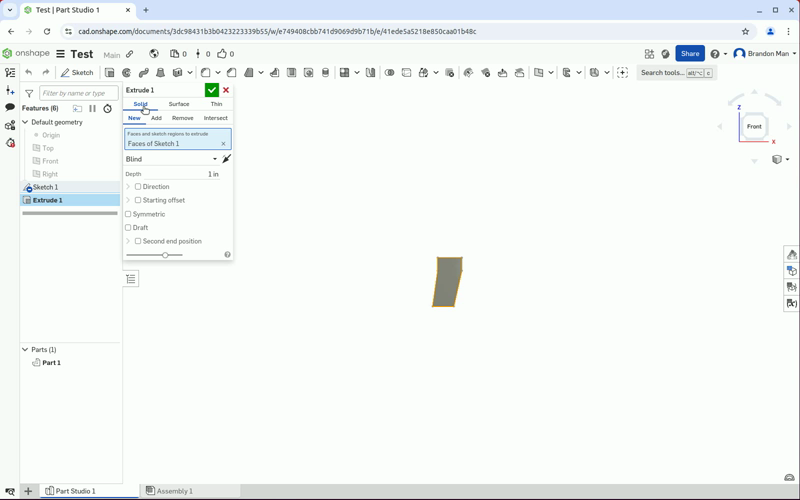
click(143, 106)
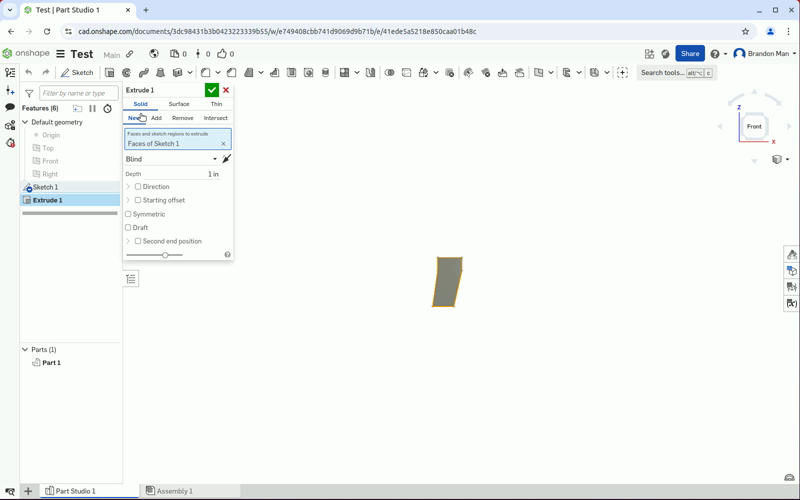
mouse_move(137, 120)
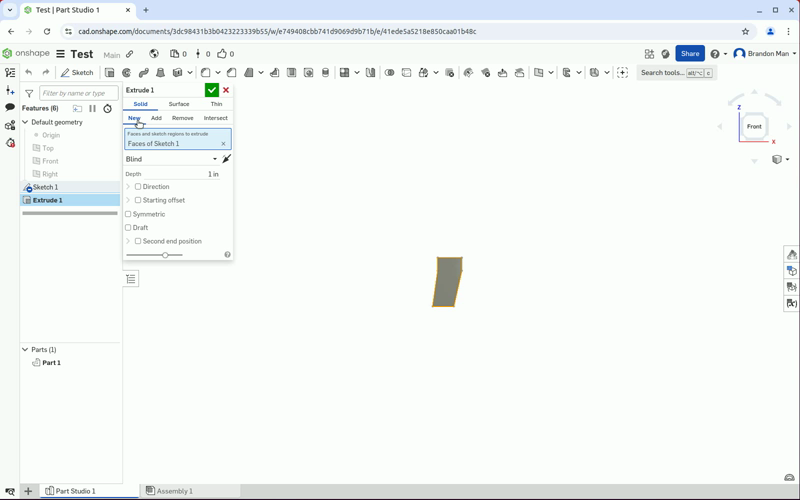
click(137, 120)
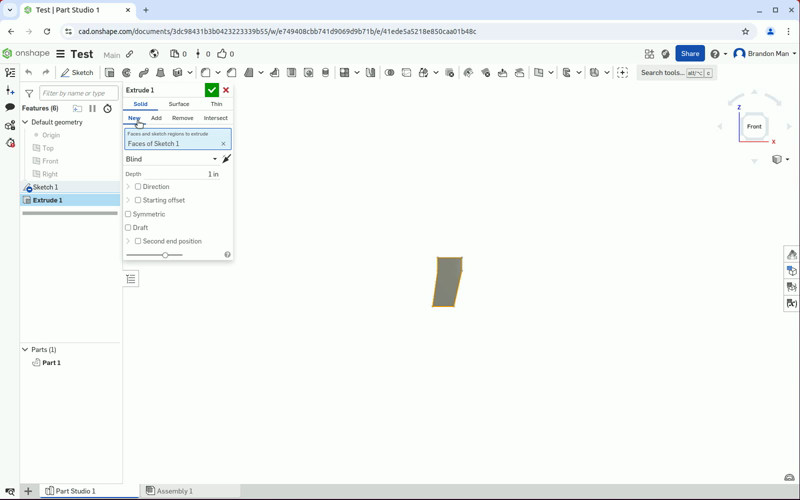
key(tab, 4)
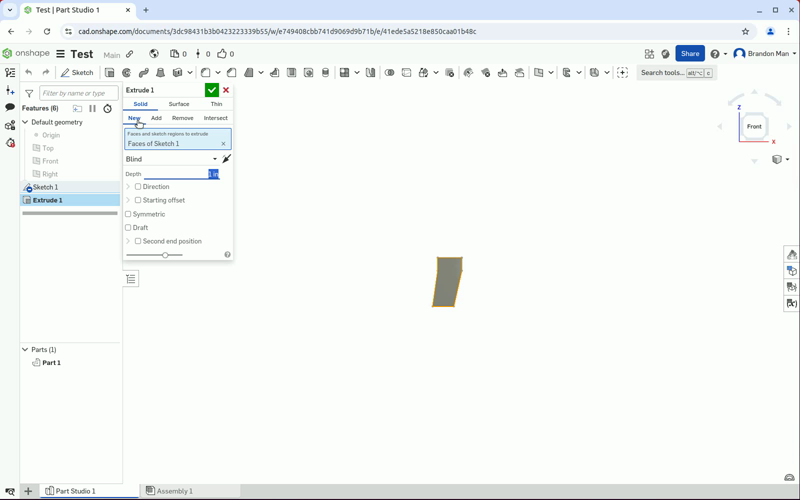
text(2.648)
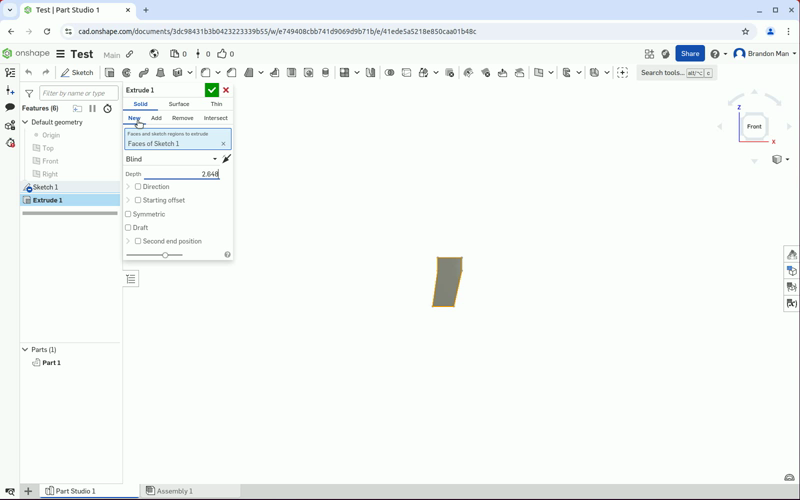
key(enter)
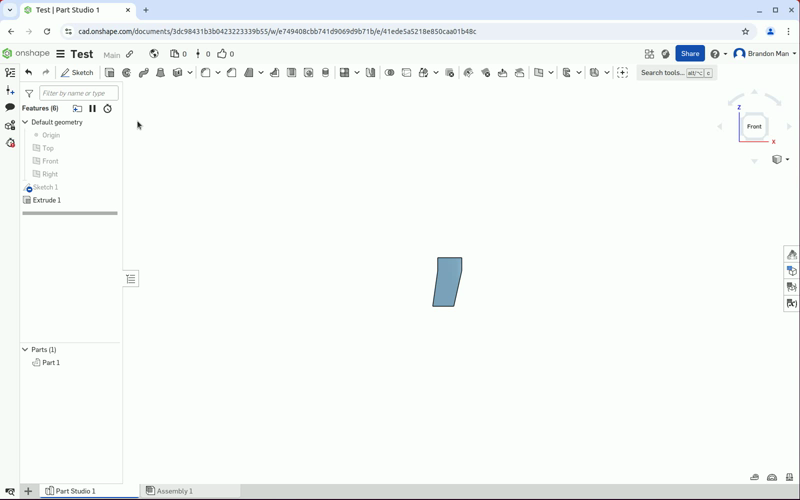
key(shift+h)
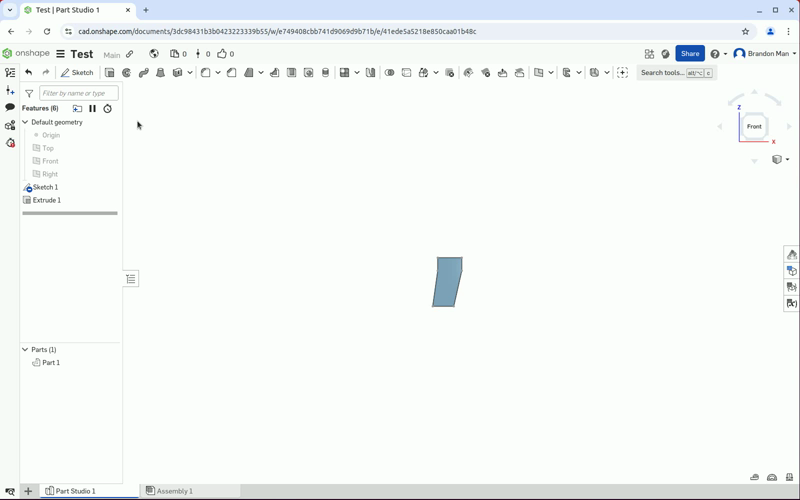
key(shift+h)
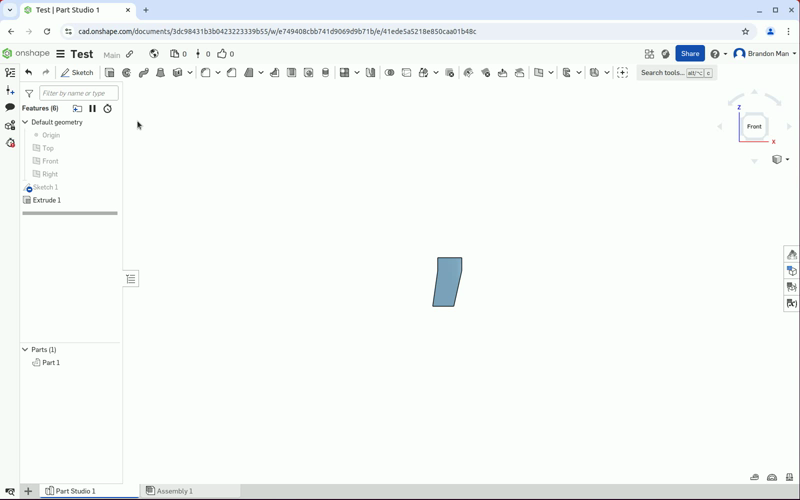
mouse_move(73, 189)
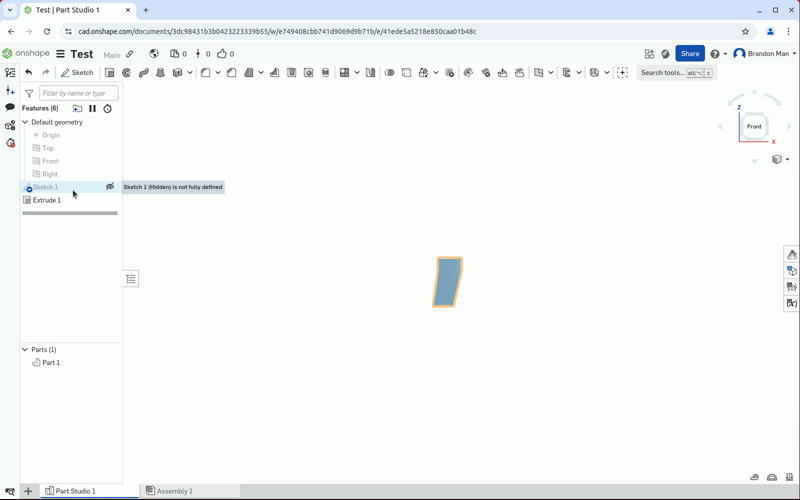
click(73, 189)
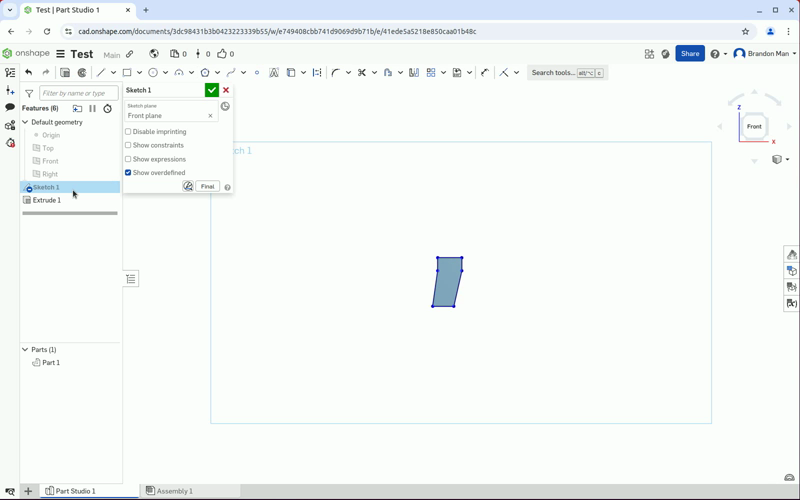
mouse_move(229, 92)
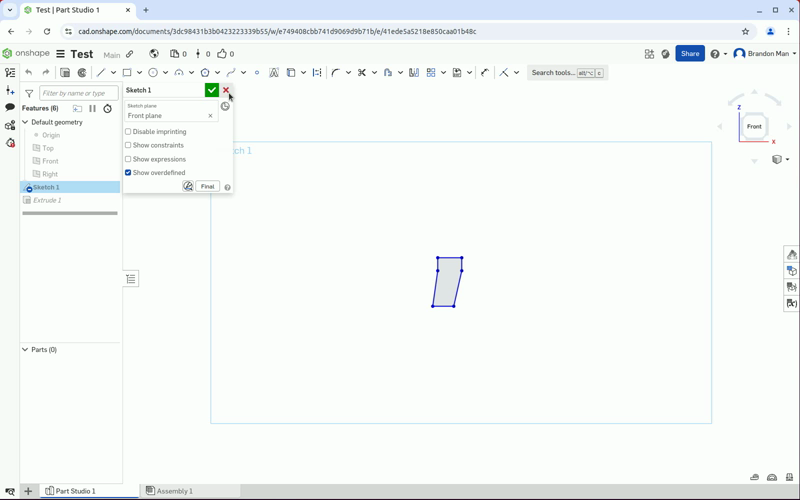
click(229, 92)
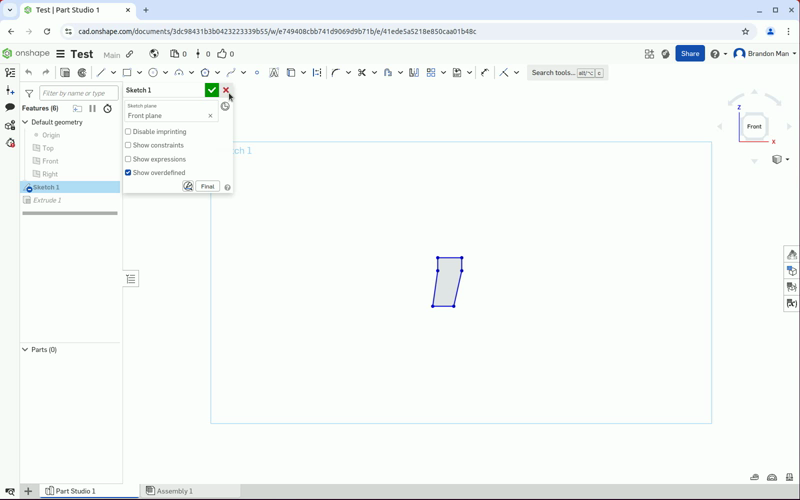
key(shift+s)
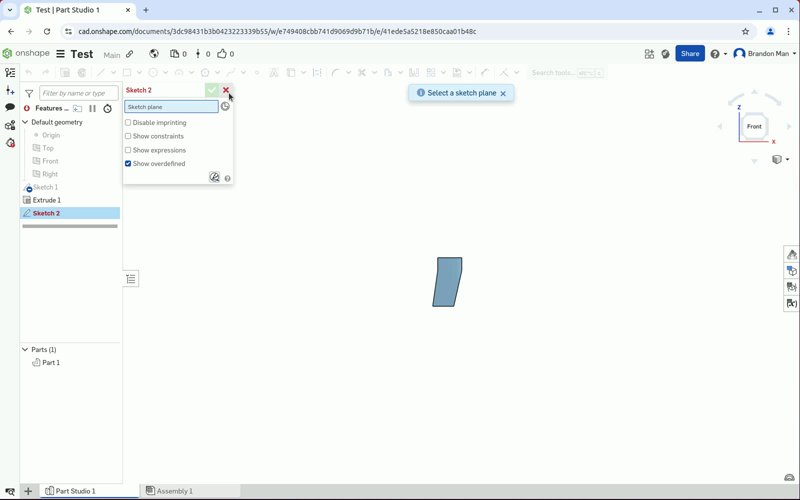
mouse_move(73, 163)
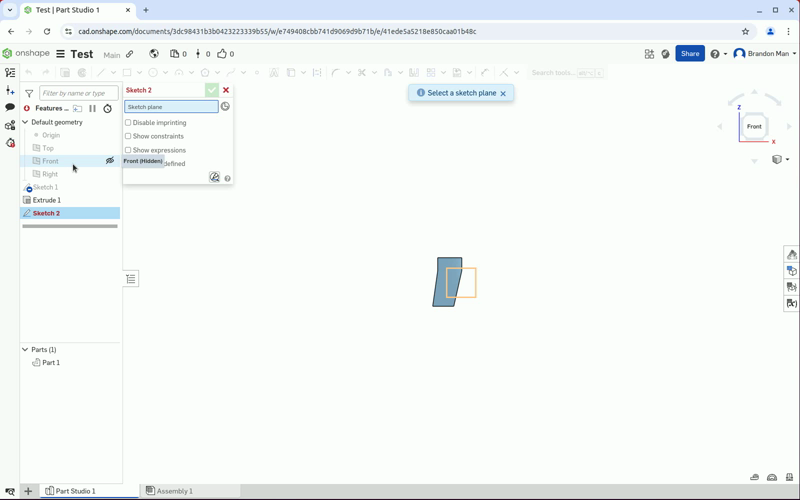
click(73, 163)
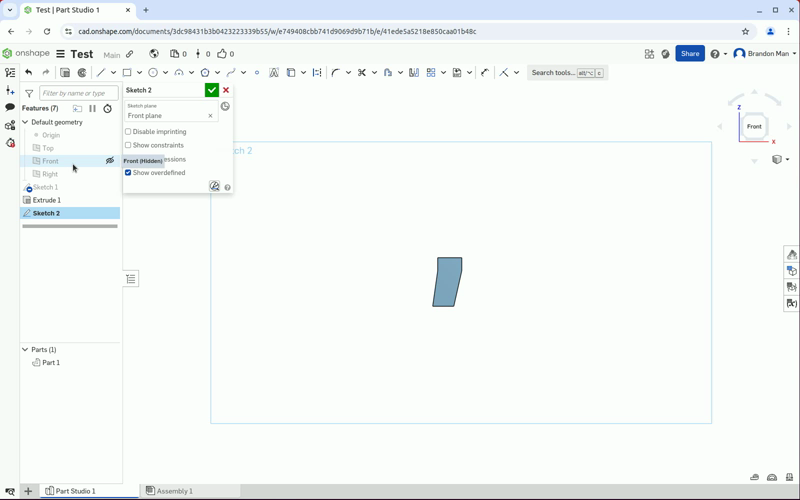
mouse_move(73, 352)
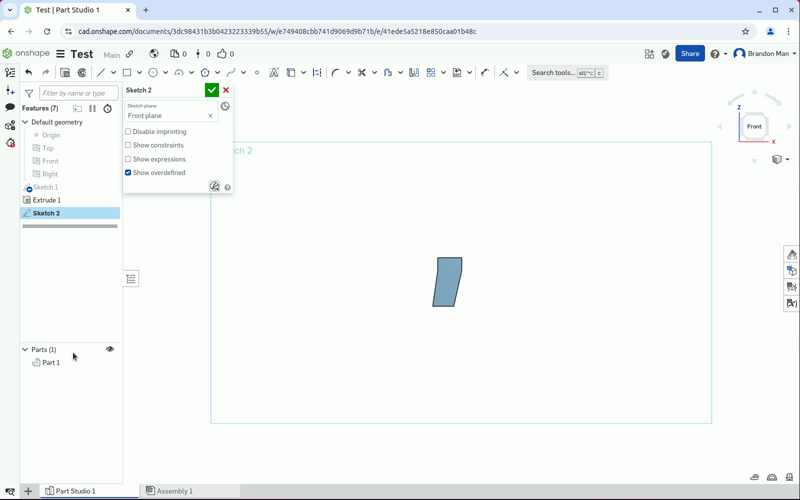
key(y)
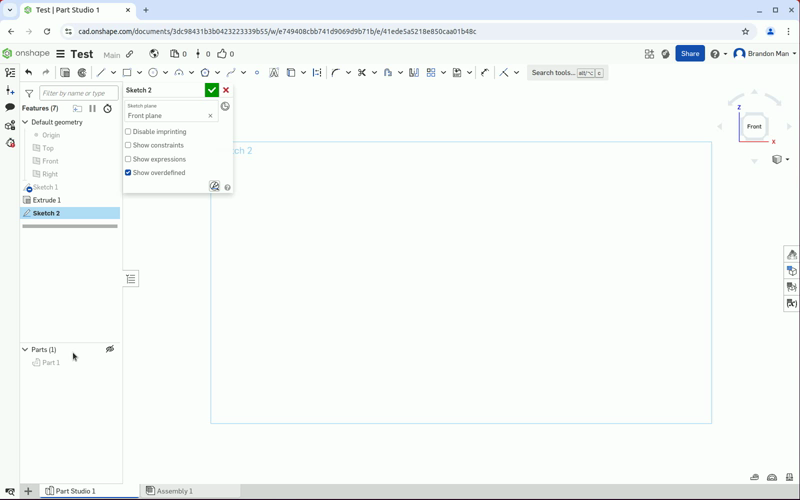
key(l)
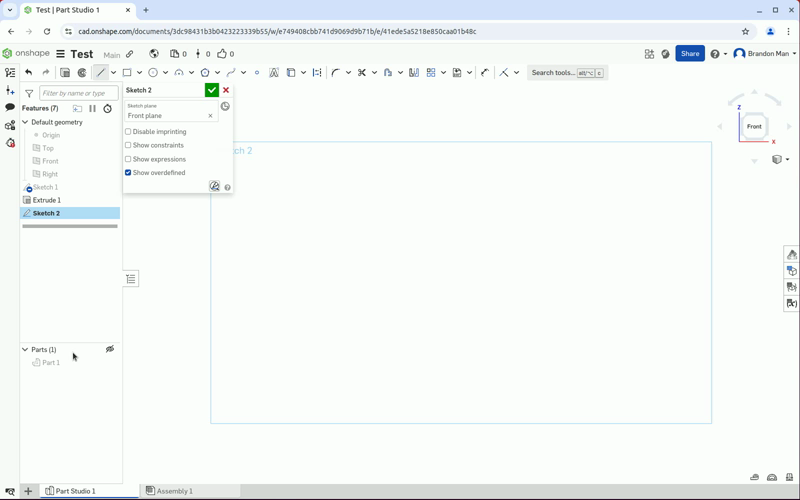
key_down(shift)
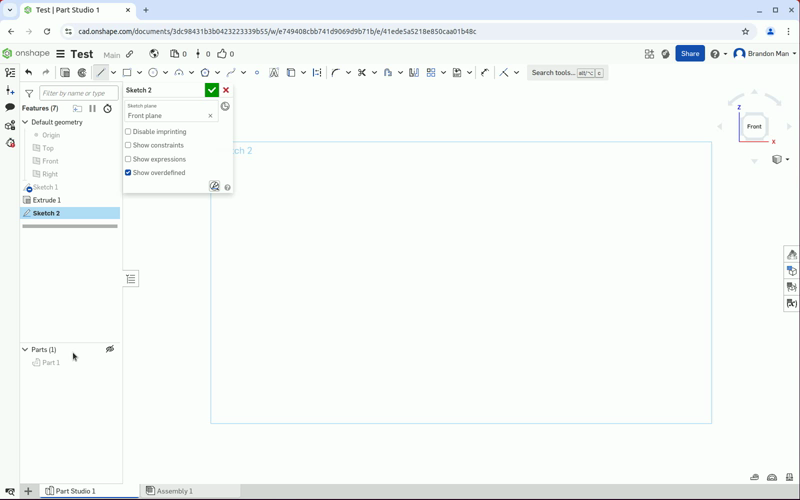
mouse_move(477, 246)
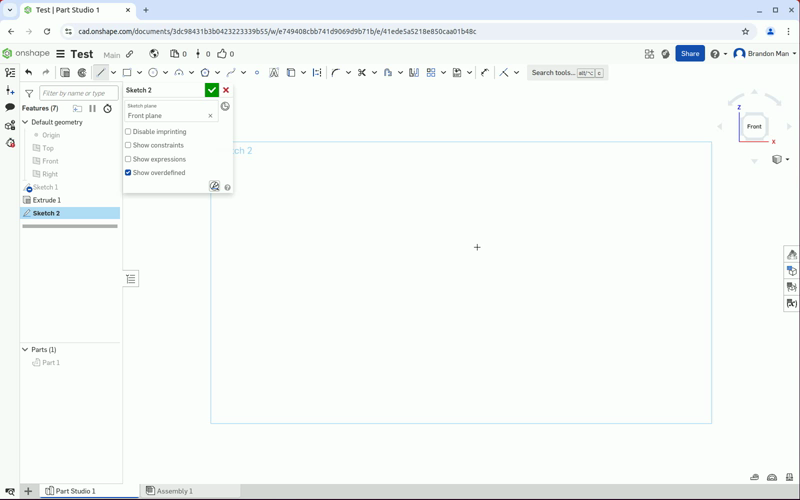
click(477, 246)
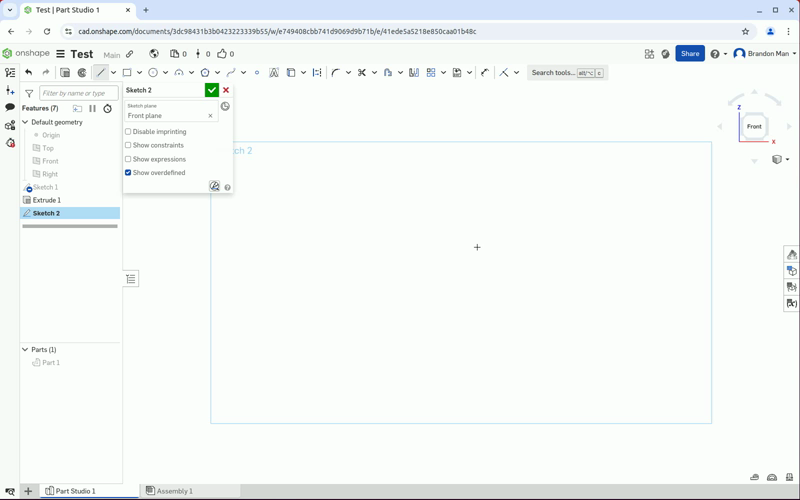
key_up(shift)
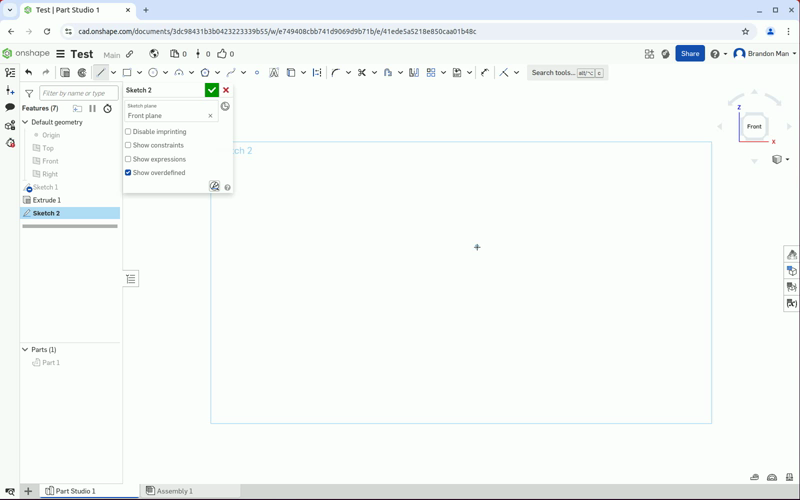
key_down(shift)
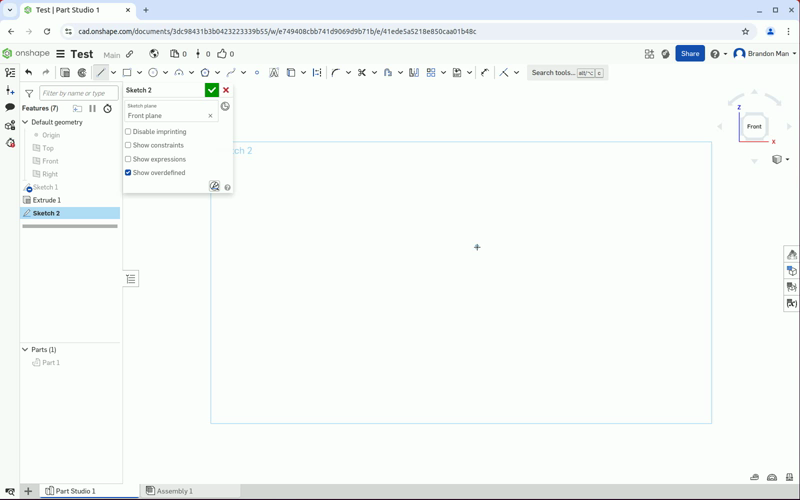
mouse_move(555, 246)
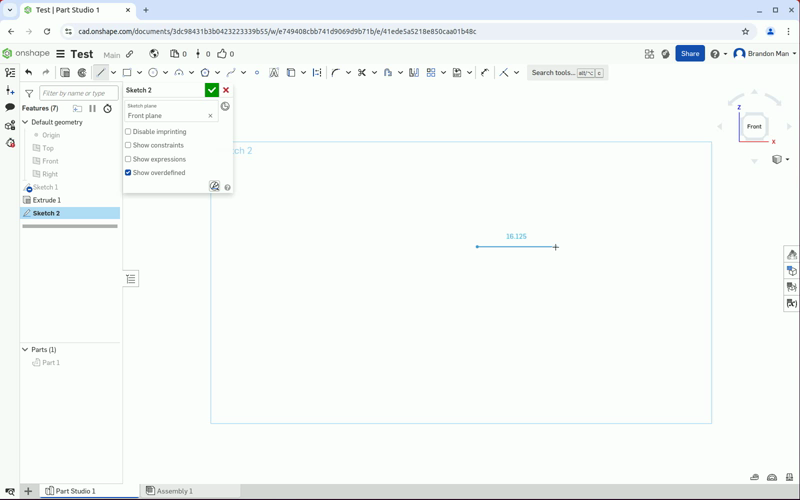
click(555, 246)
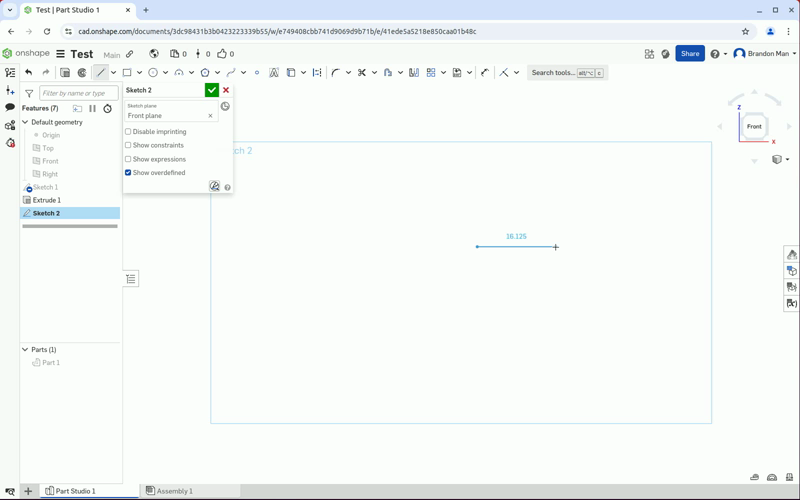
key_up(shift)
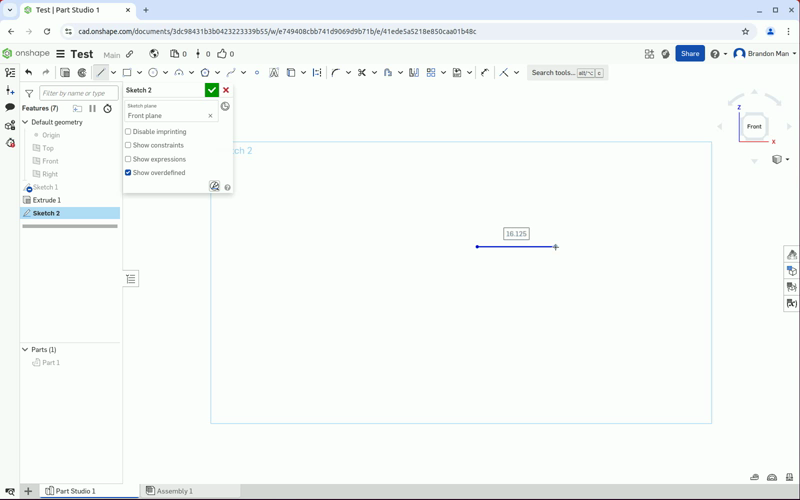
key_down(shift)
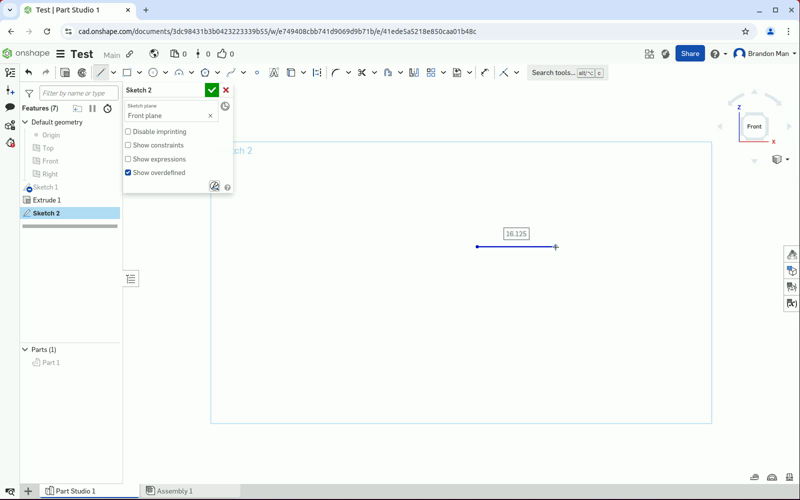
mouse_move(585, 246)
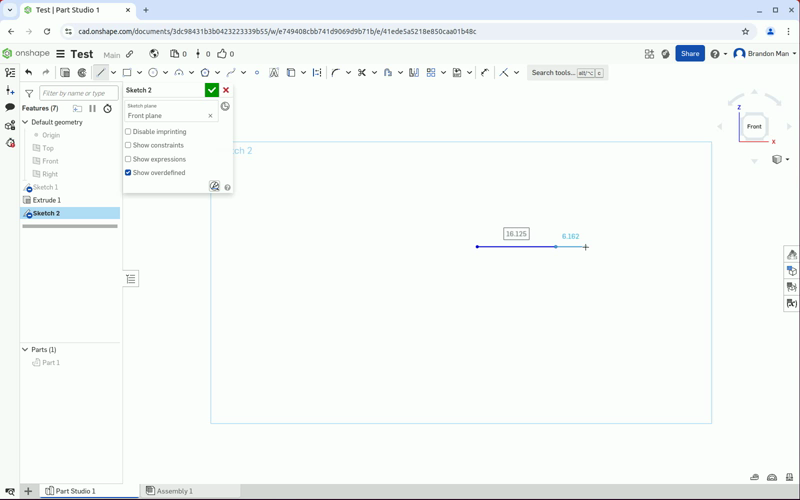
mouse_move(555, 233)
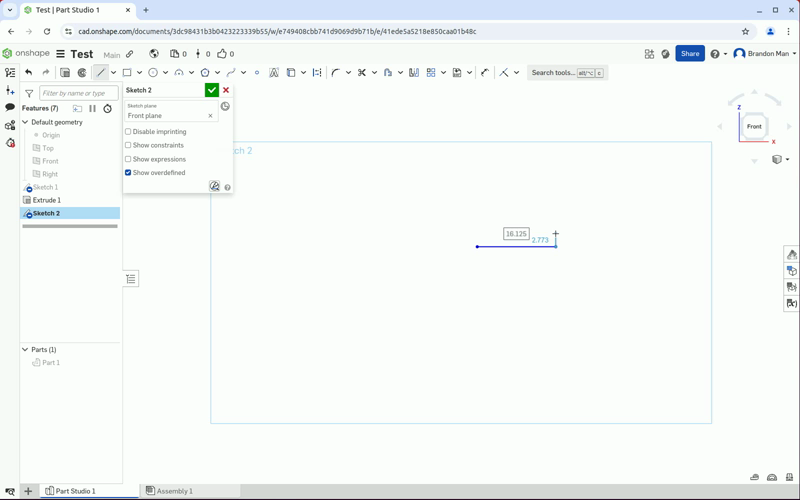
click(555, 233)
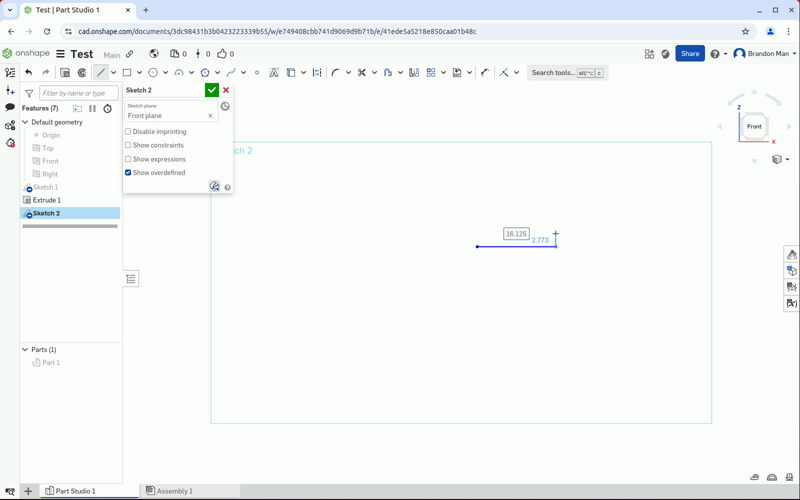
key_up(shift)
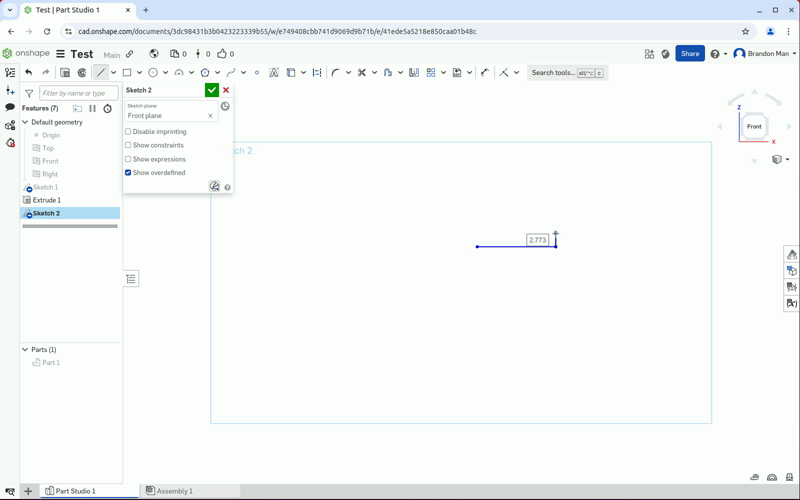
key_down(shift)
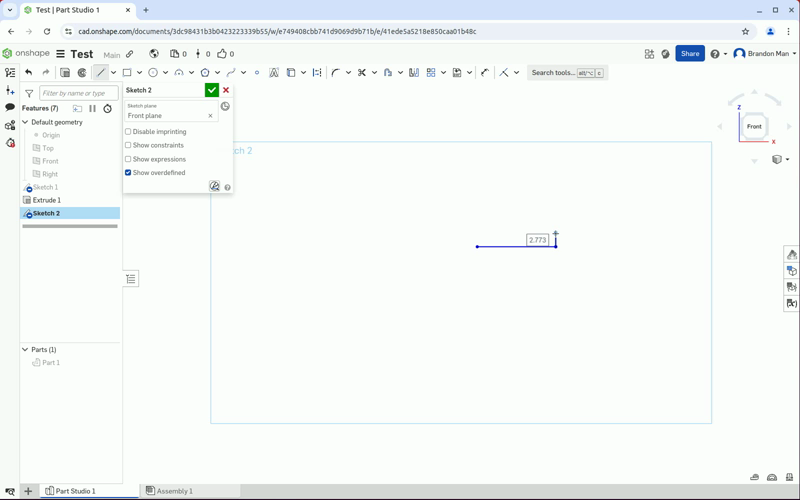
mouse_move(477, 233)
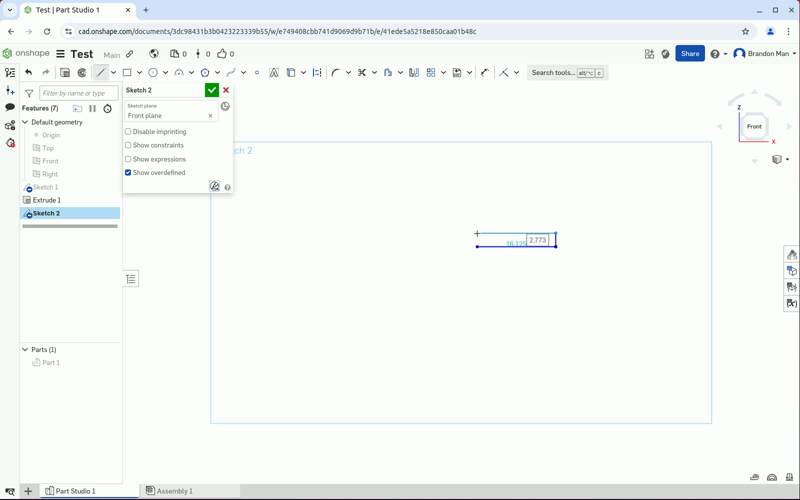
click(477, 233)
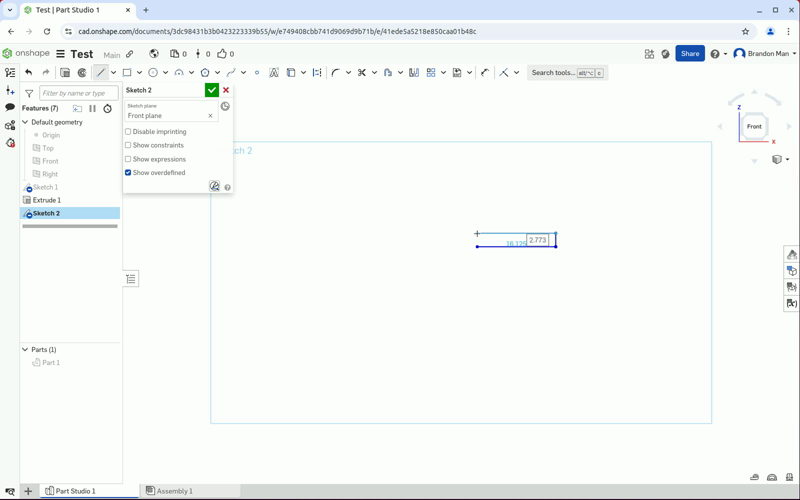
key_up(shift)
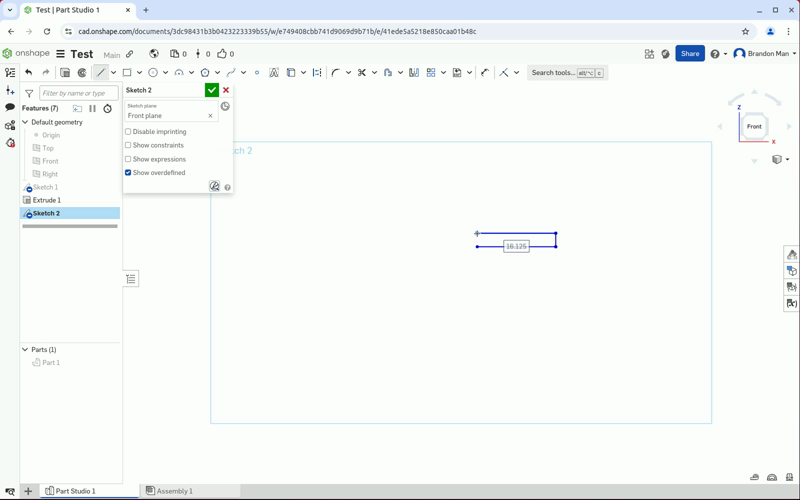
mouse_move(507, 233)
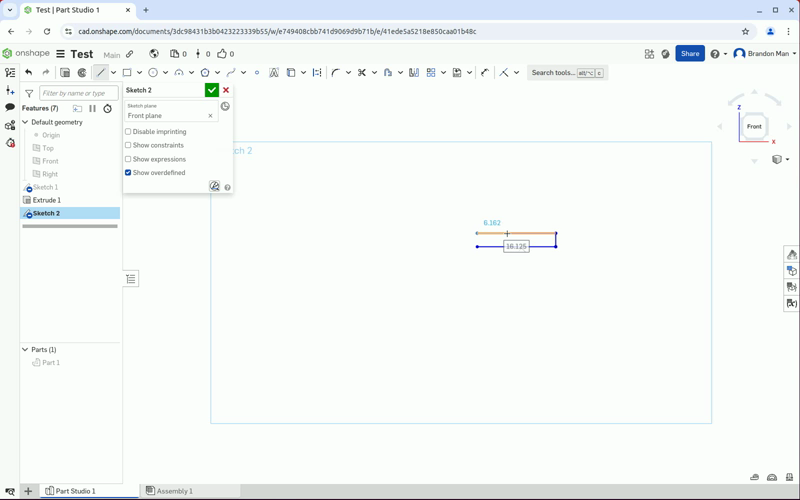
key_down(shift)
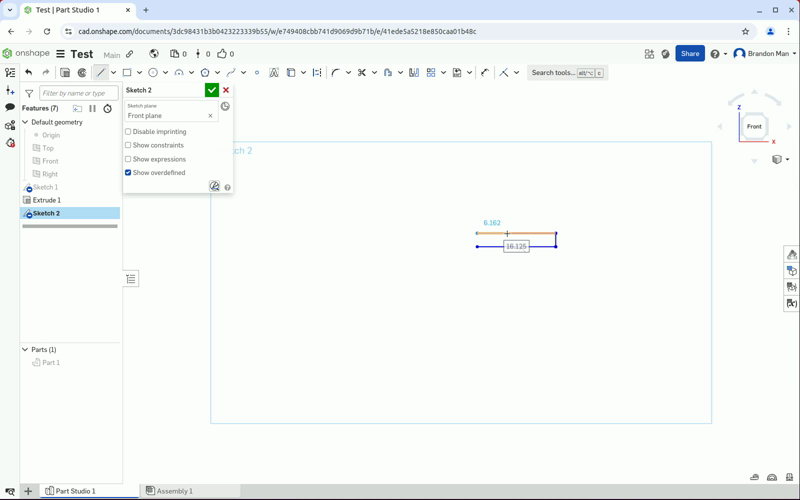
mouse_move(477, 246)
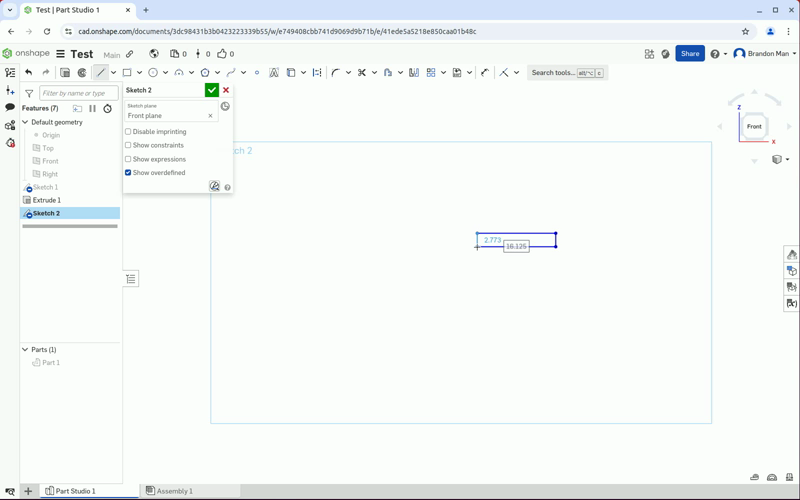
key_up(shift)
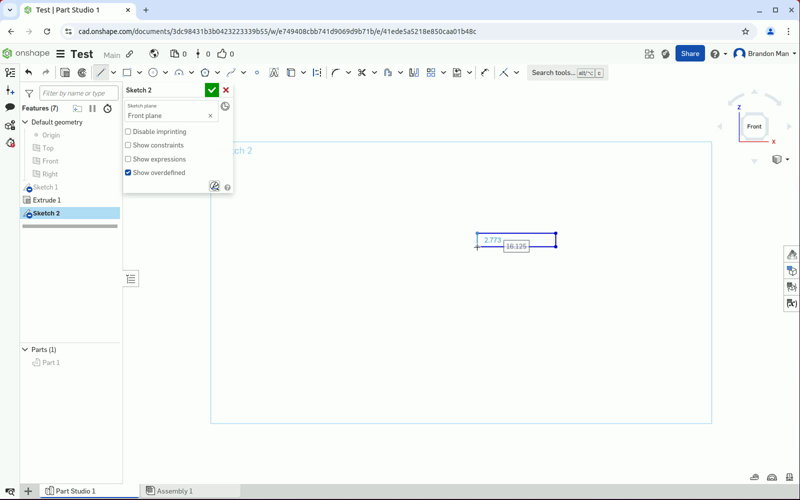
click(477, 246)
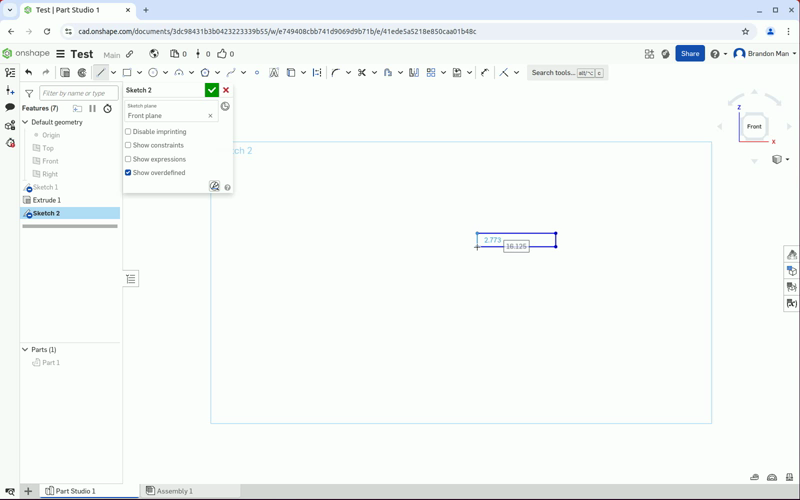
key(esc)
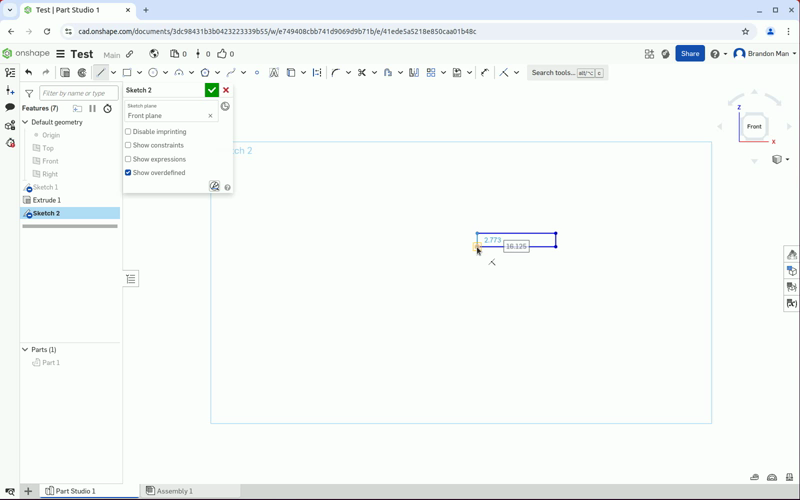
mouse_move(526, 241)
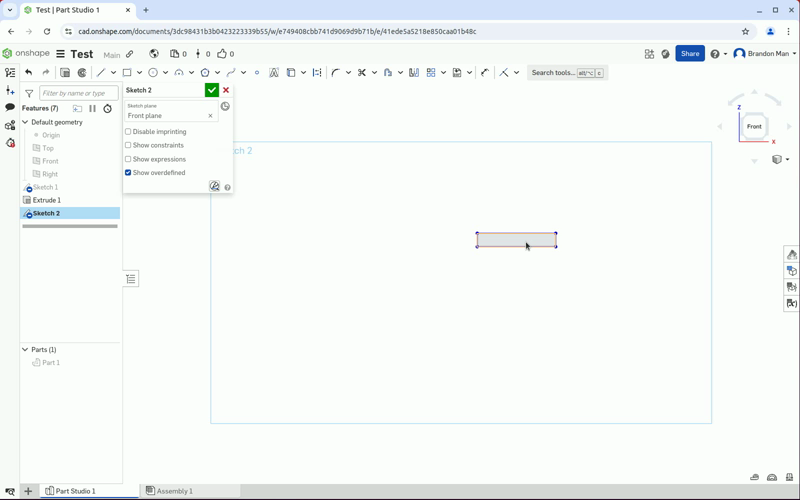
scroll(6)
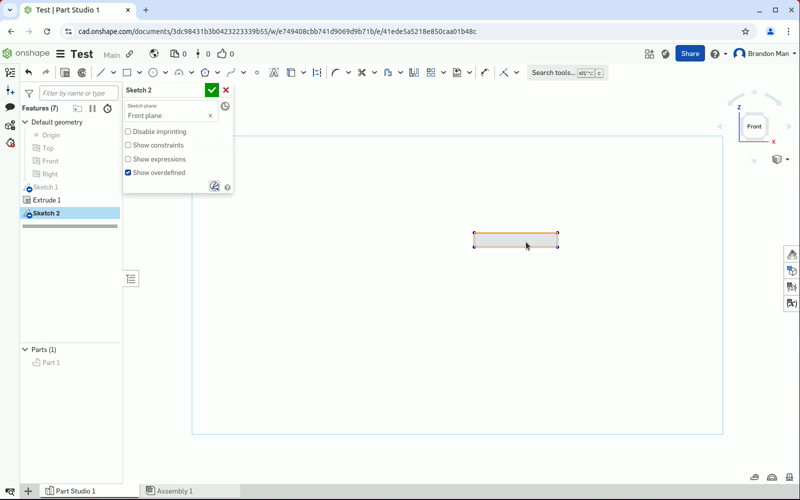
scroll(6)
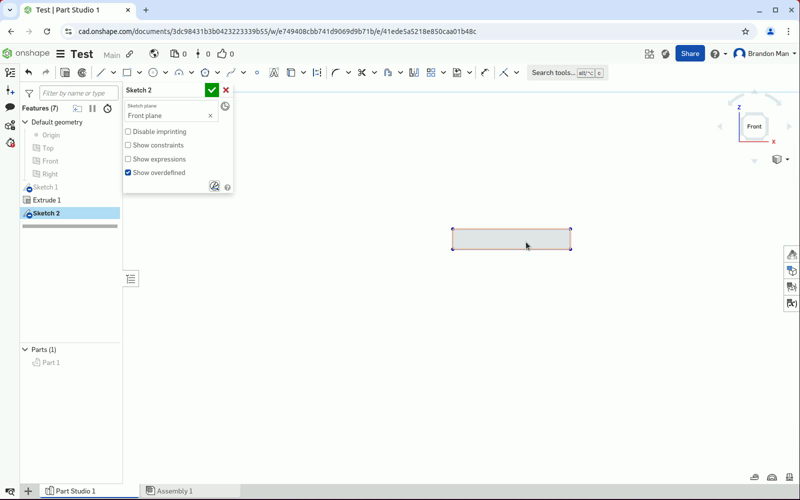
scroll(6)
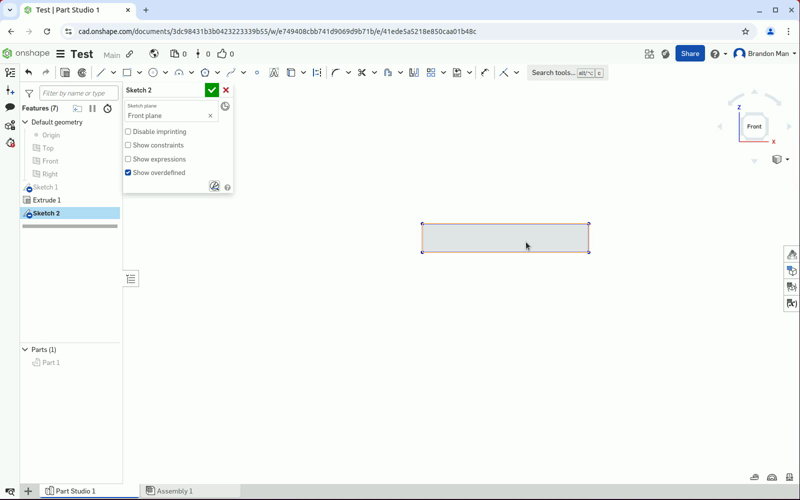
scroll(6)
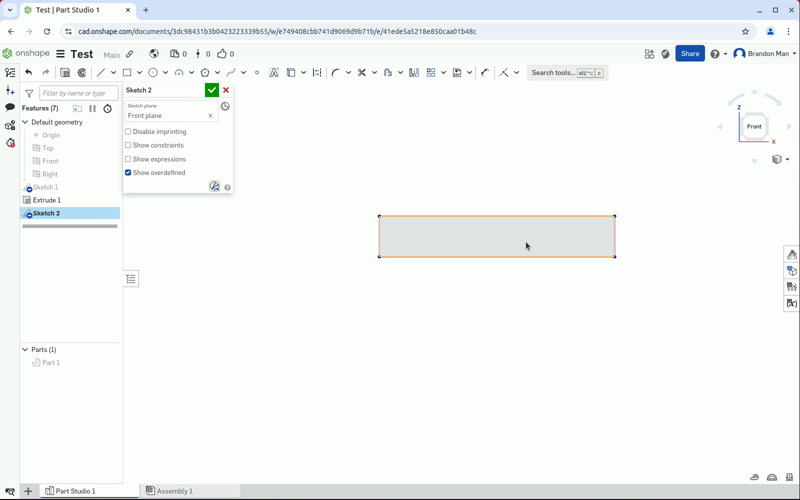
scroll(6)
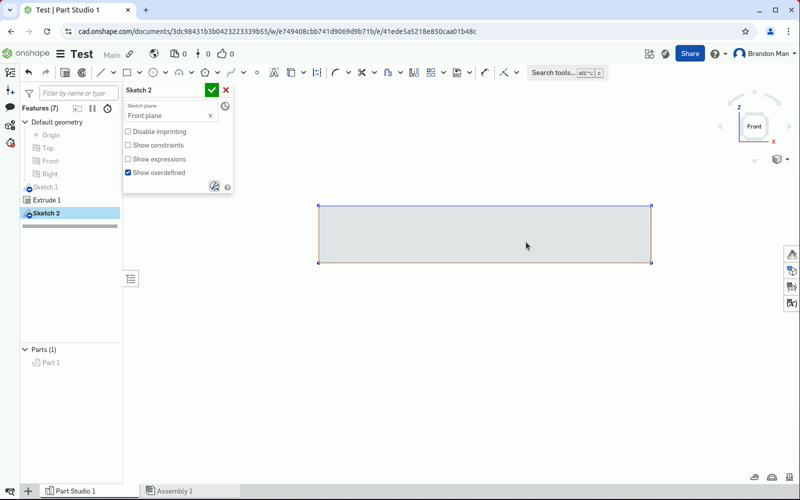
scroll(6)
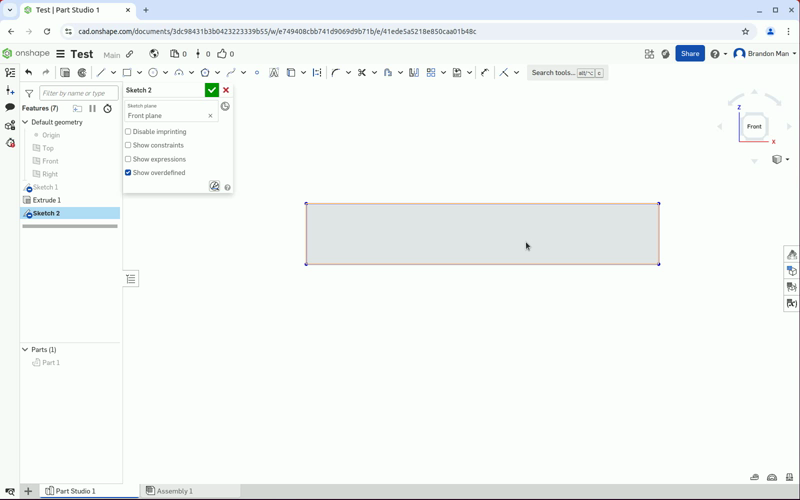
scroll(6)
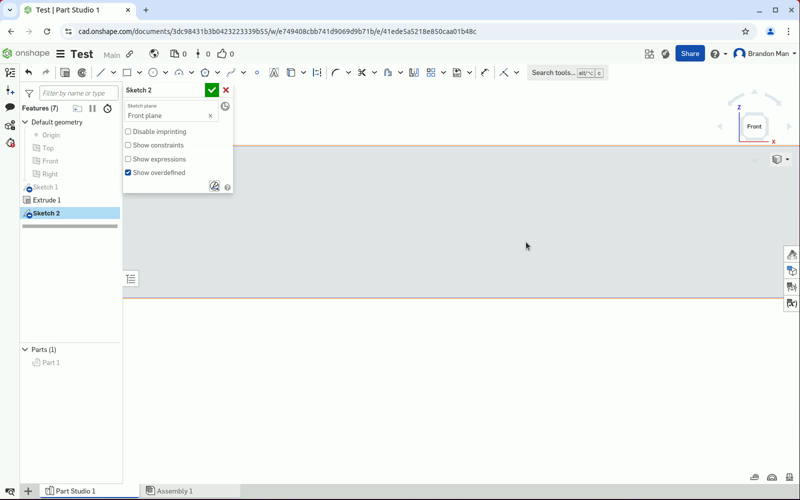
click(526, 241)
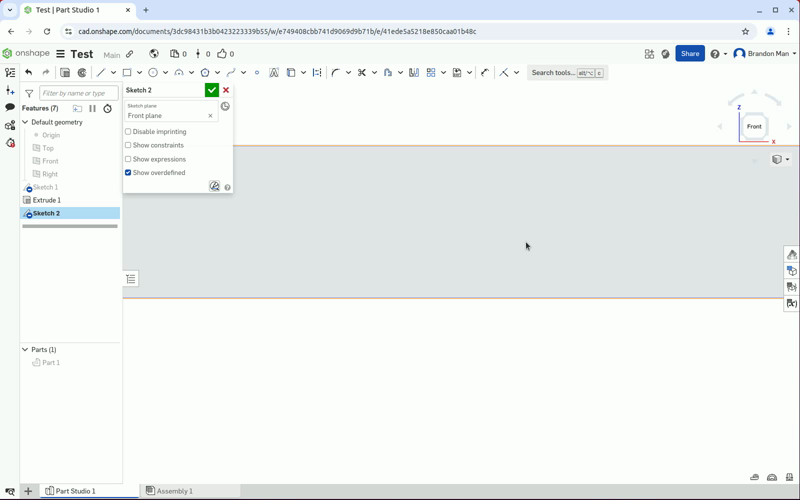
scroll(-6)
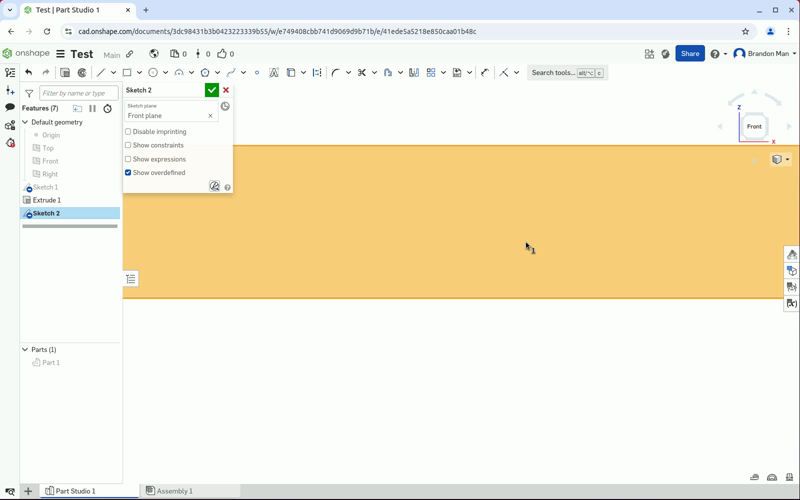
scroll(-6)
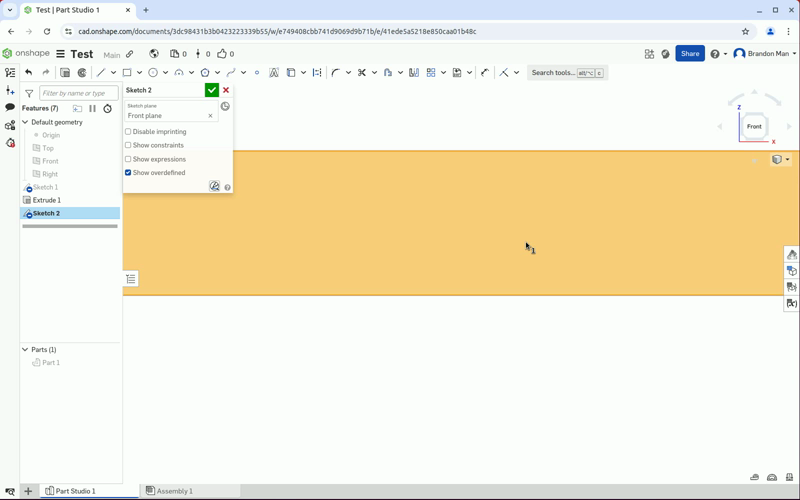
scroll(-6)
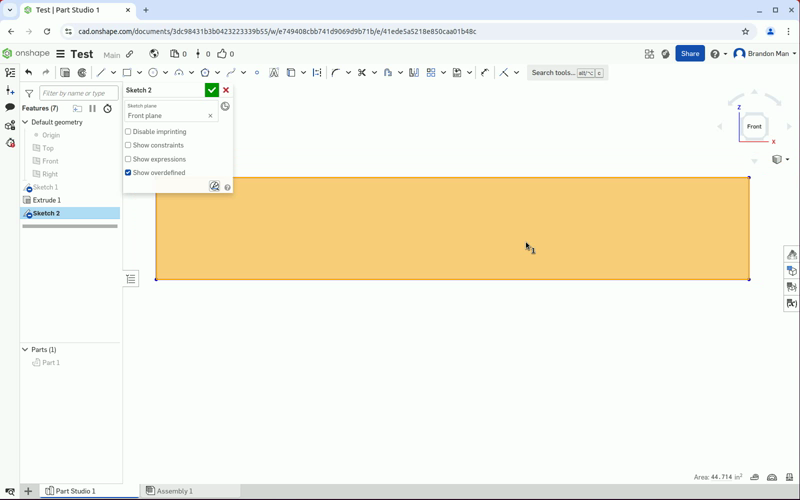
scroll(-6)
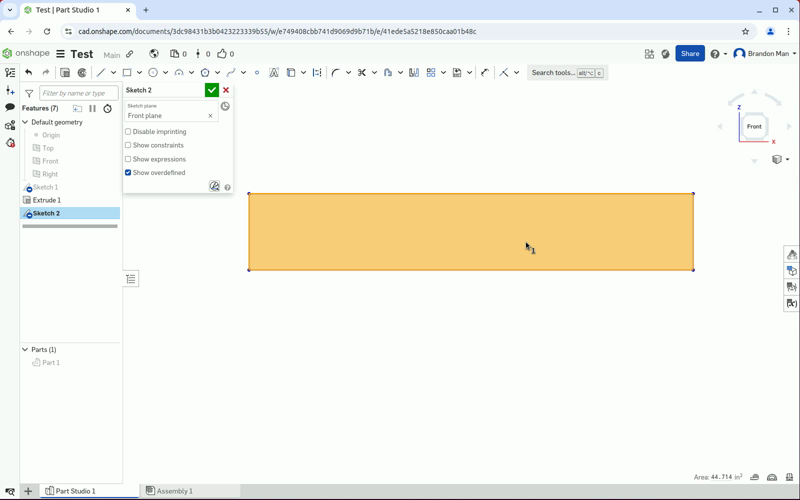
scroll(-6)
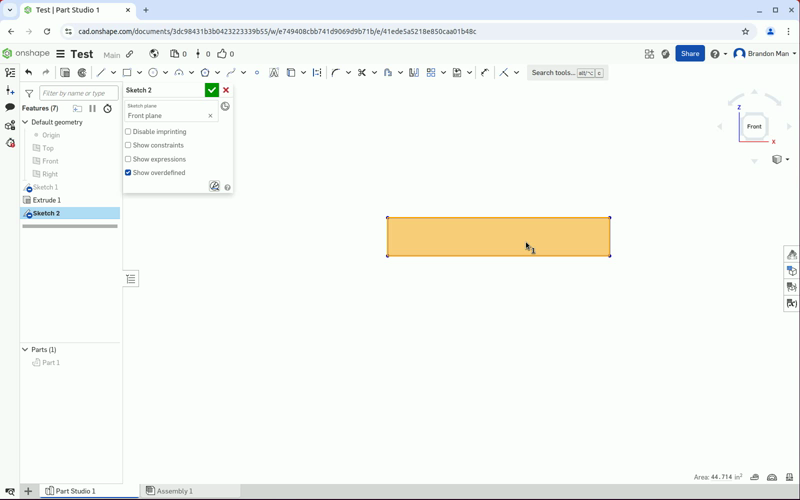
scroll(-6)
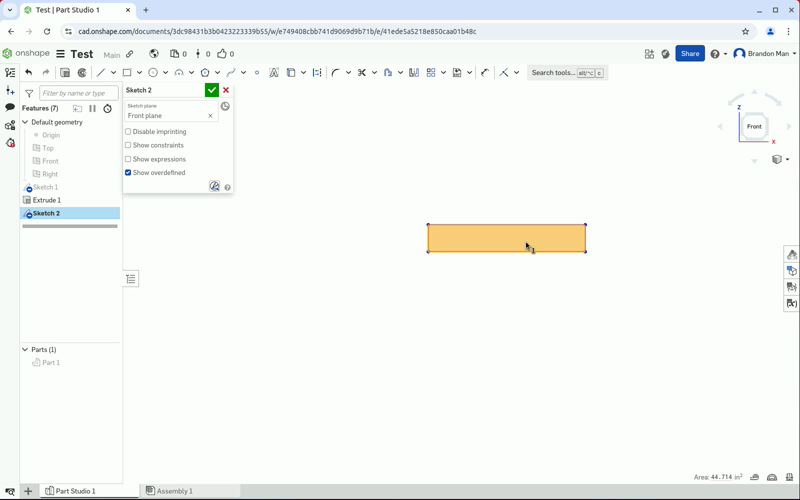
scroll(-6)
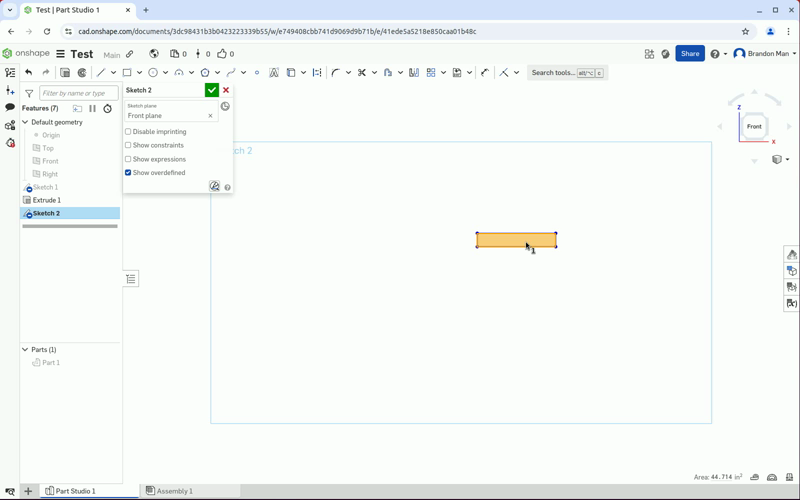
mouse_move(73, 352)
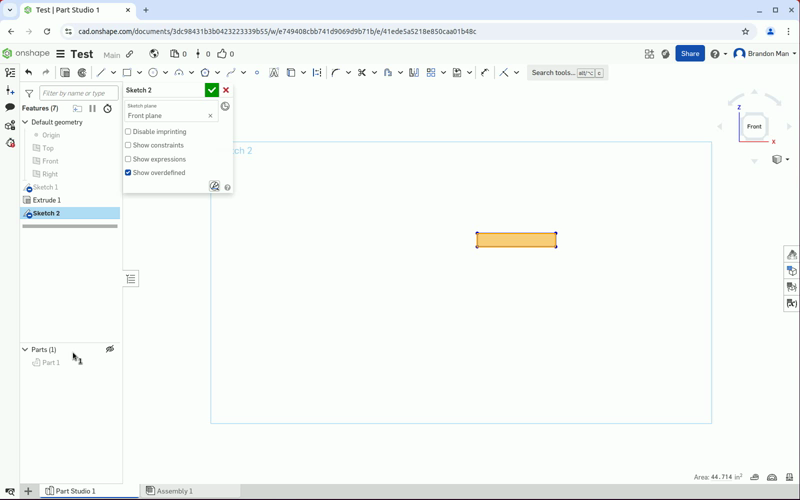
key(shift+y)
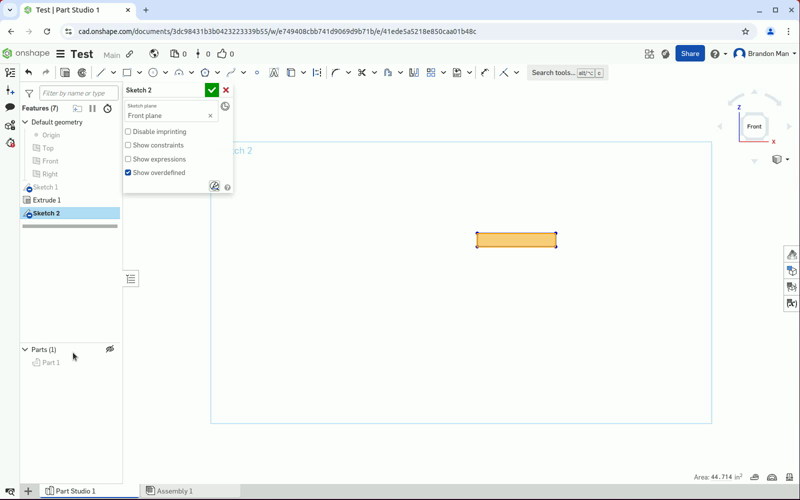
key(shift+e)
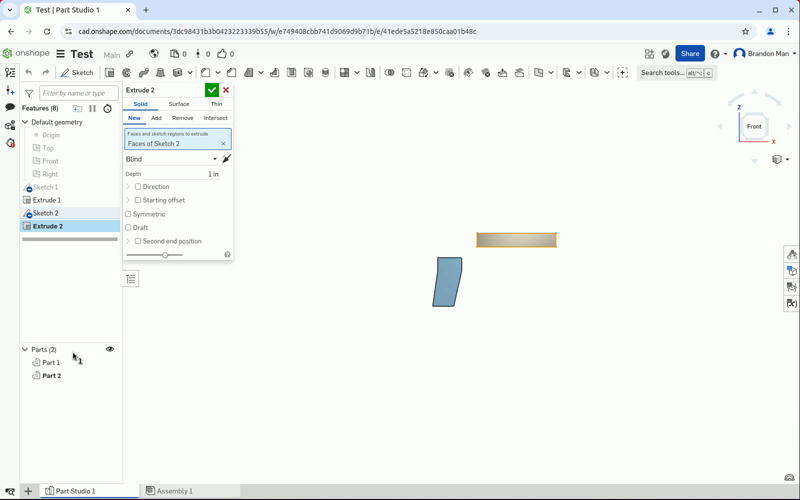
mouse_move(143, 106)
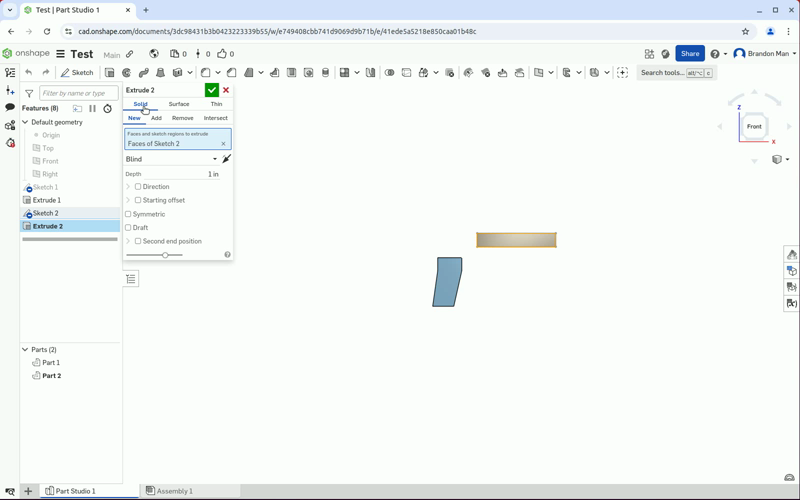
click(143, 106)
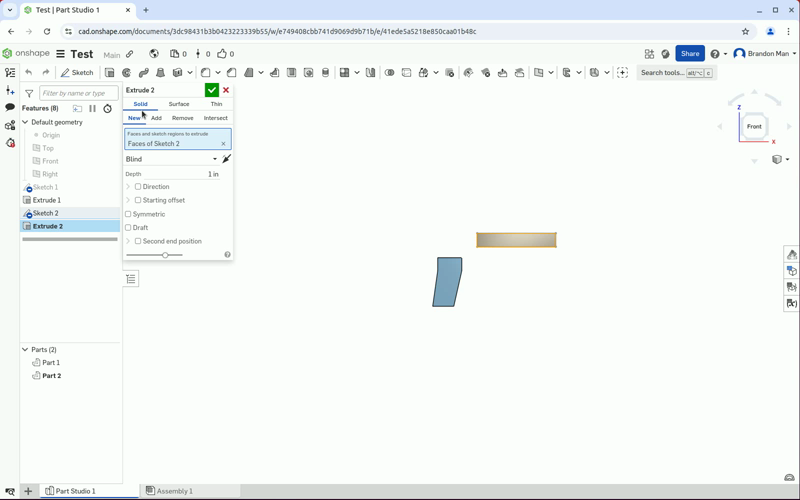
mouse_move(137, 120)
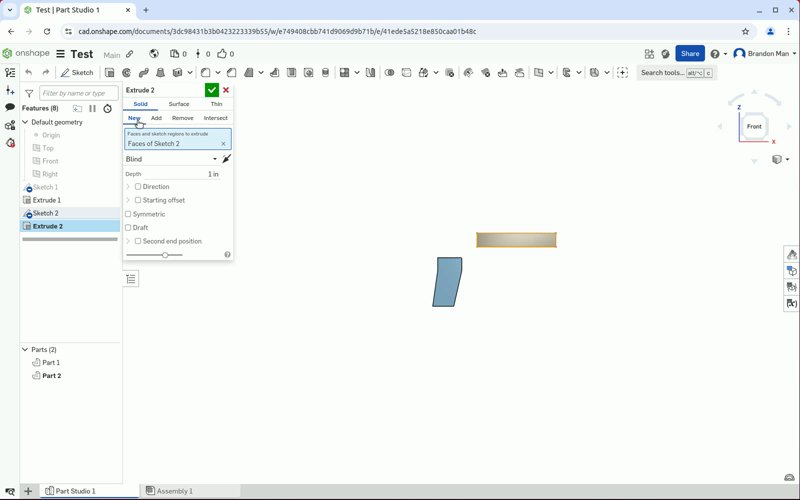
click(137, 120)
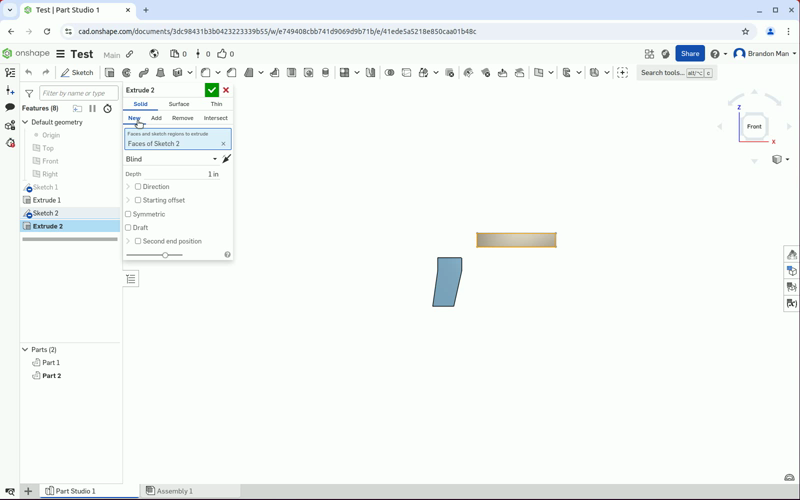
key(tab, 4)
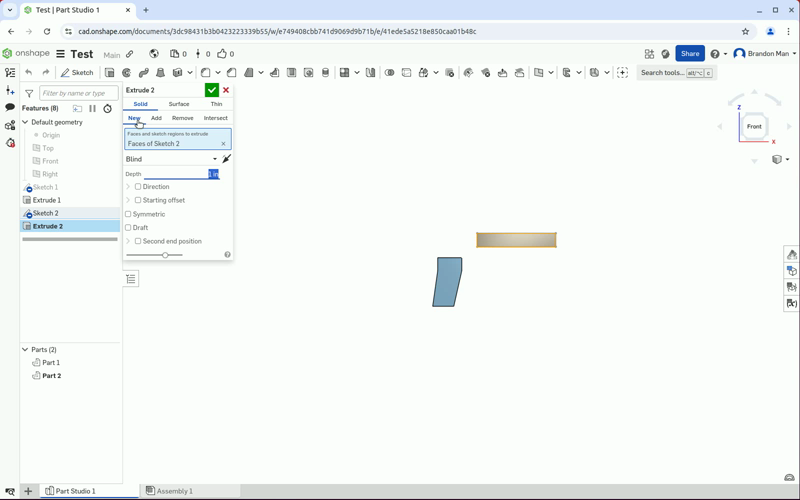
text(2.648)
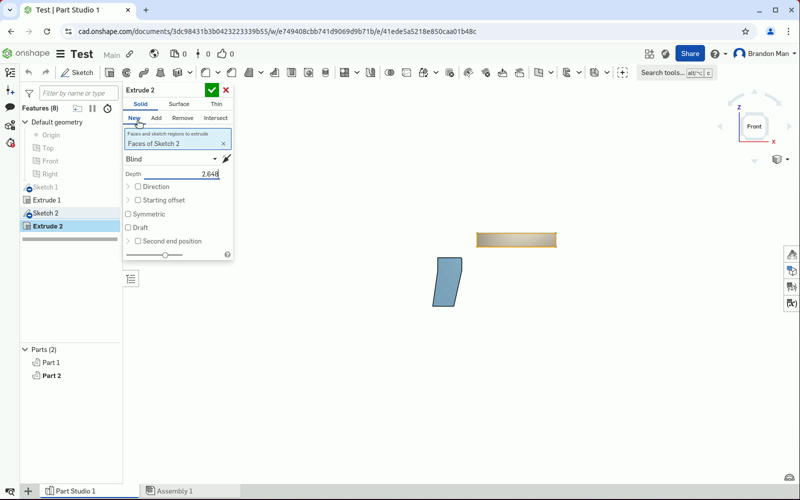
key(enter)
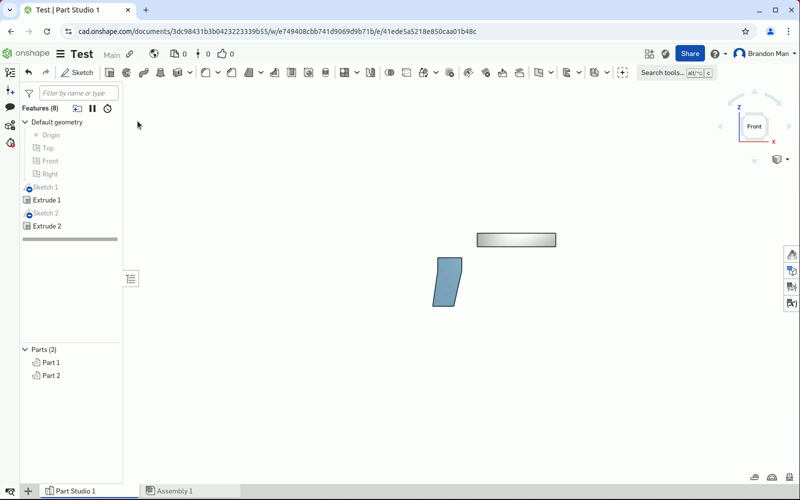
key(shift+h)
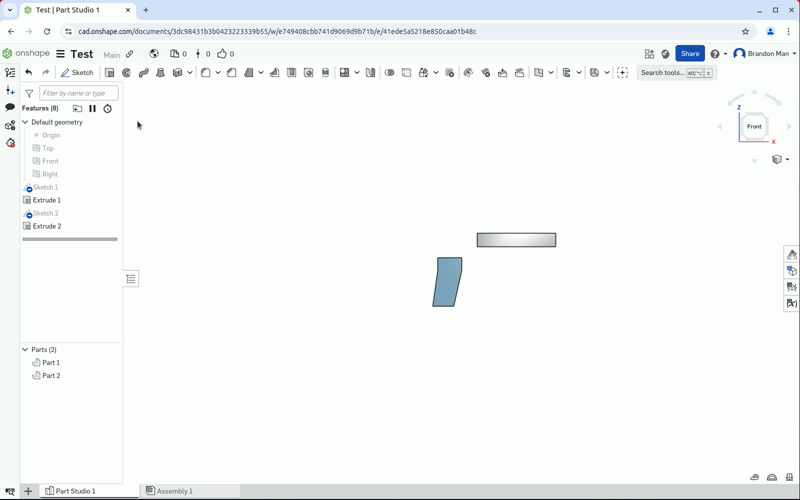
key(shift+h)
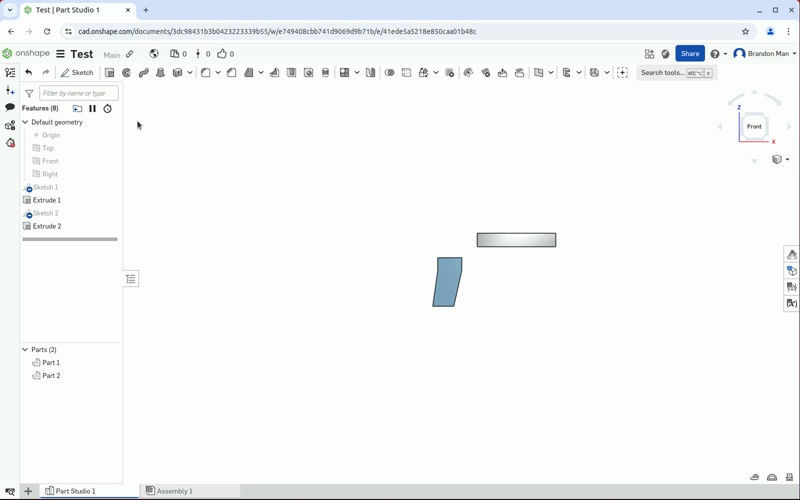
mouse_move(73, 189)
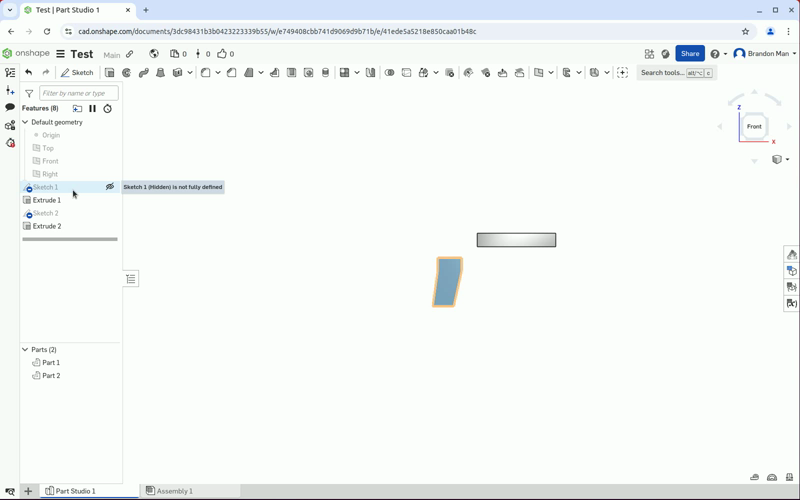
click(73, 189)
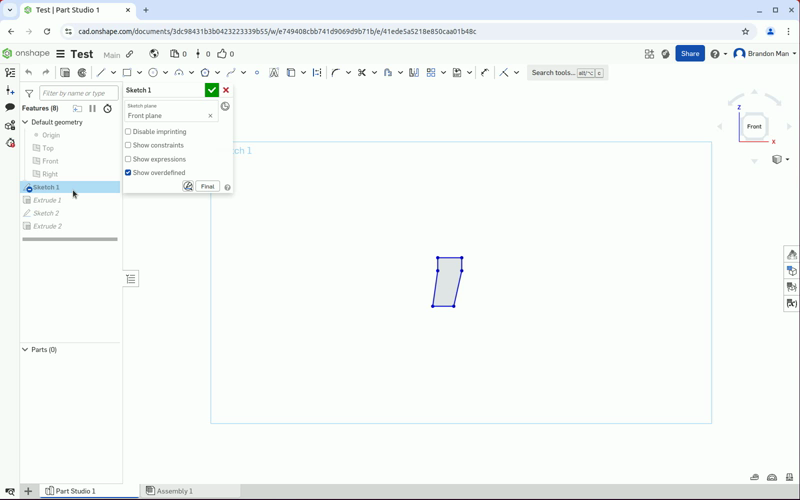
mouse_move(229, 92)
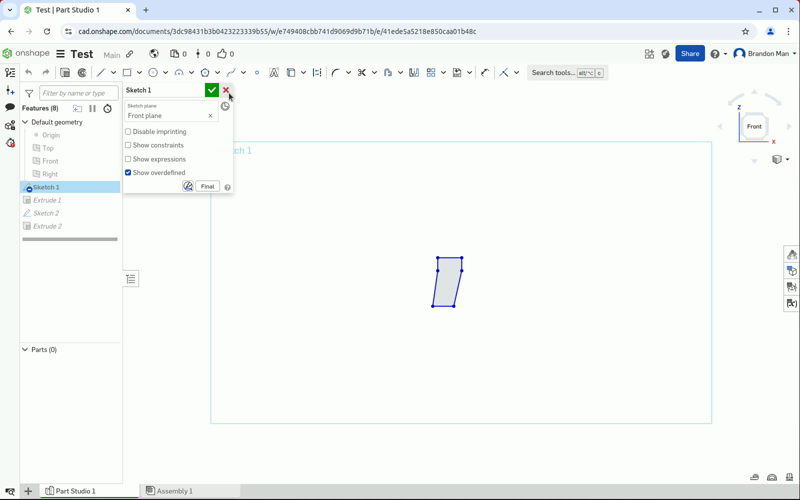
click(229, 92)
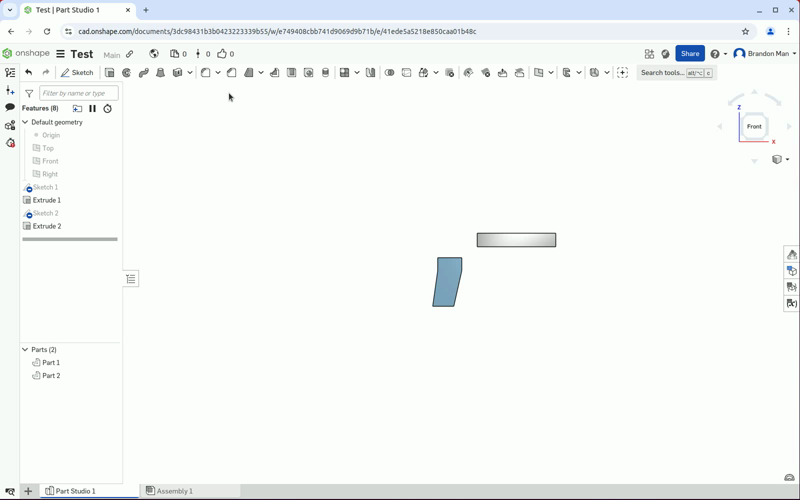
mouse_move(73, 352)
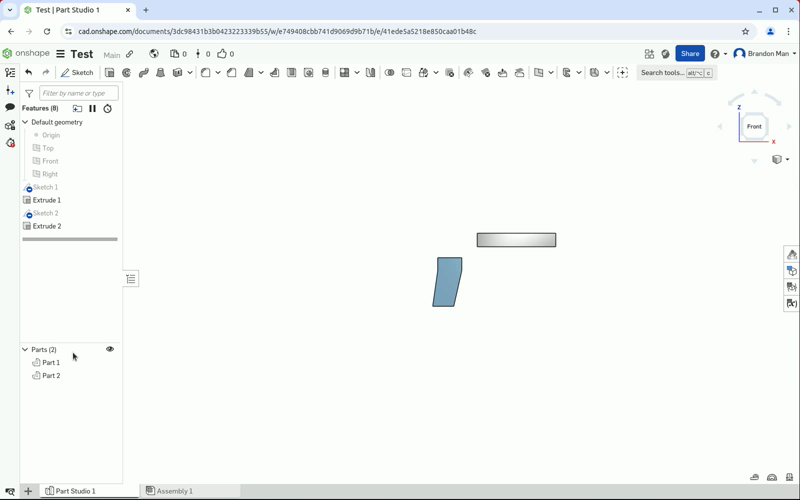
key(y)
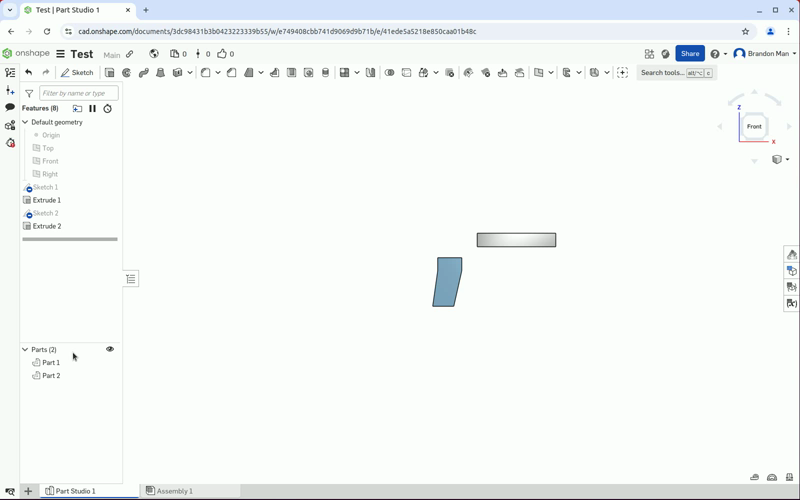
key(shift+p)
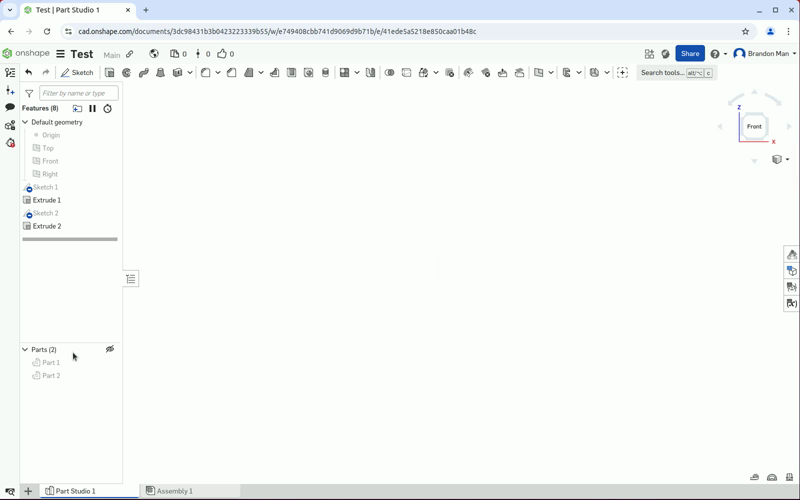
key(space)
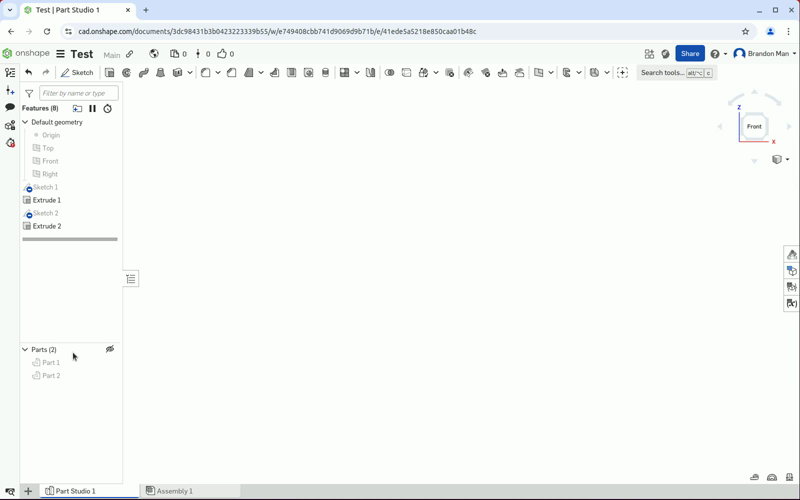
key_down(shift)
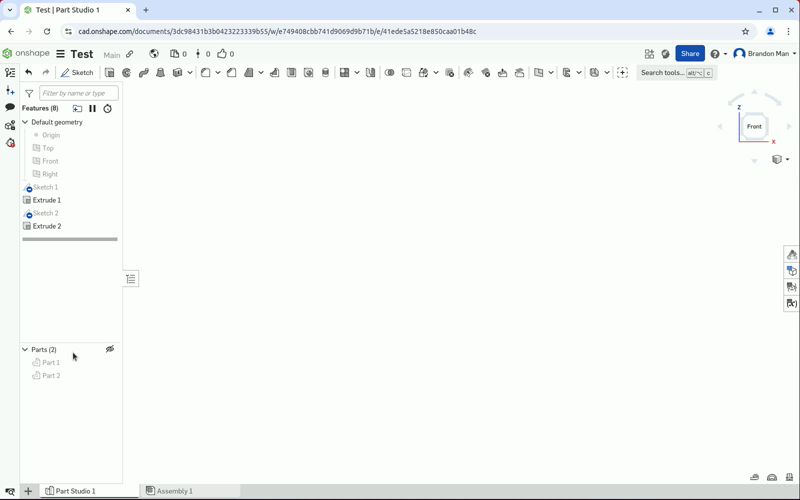
key(left)
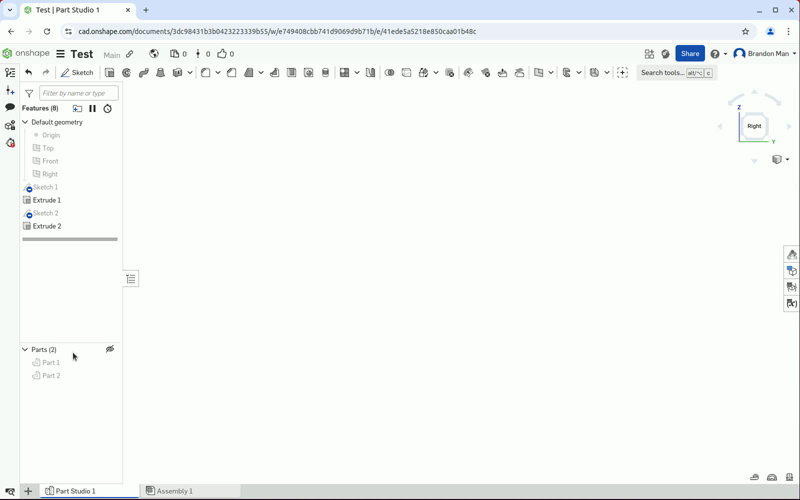
key_up(shift)
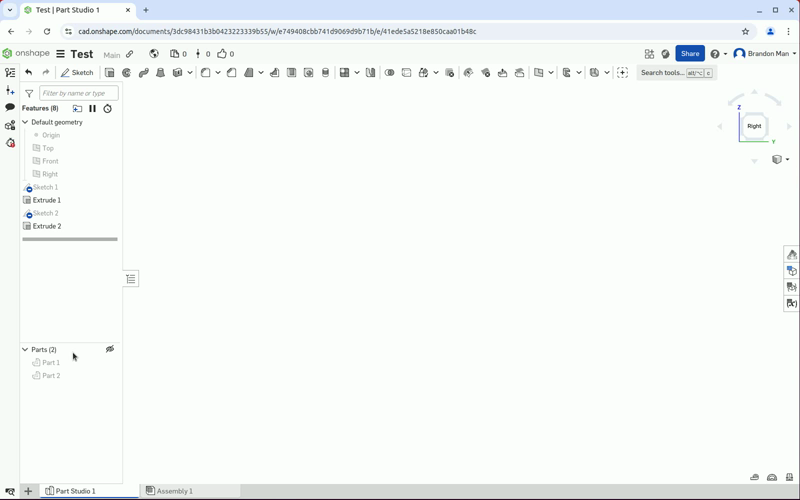
mouse_move(73, 352)
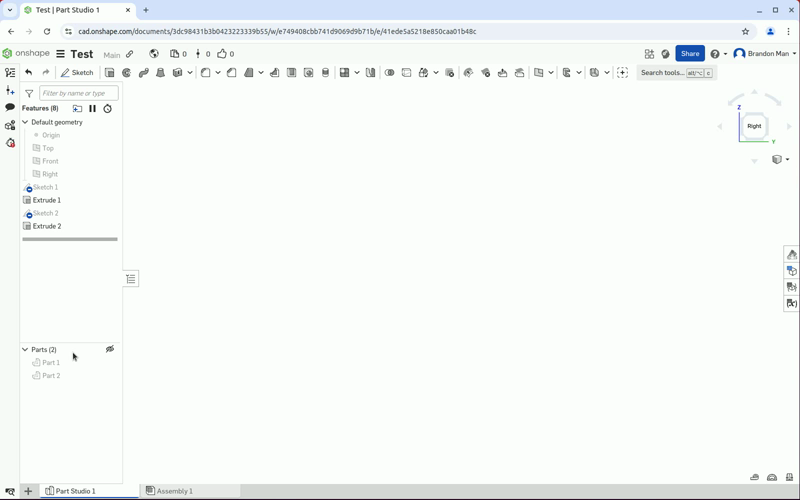
key(shift+y)
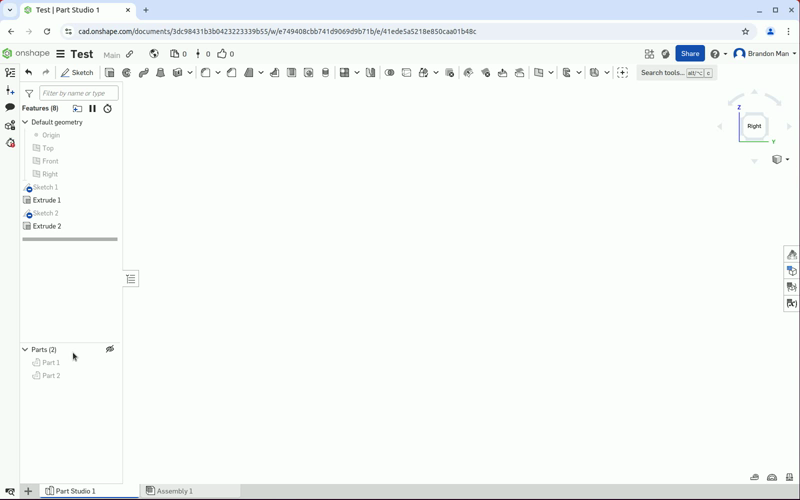
key(shift+s)
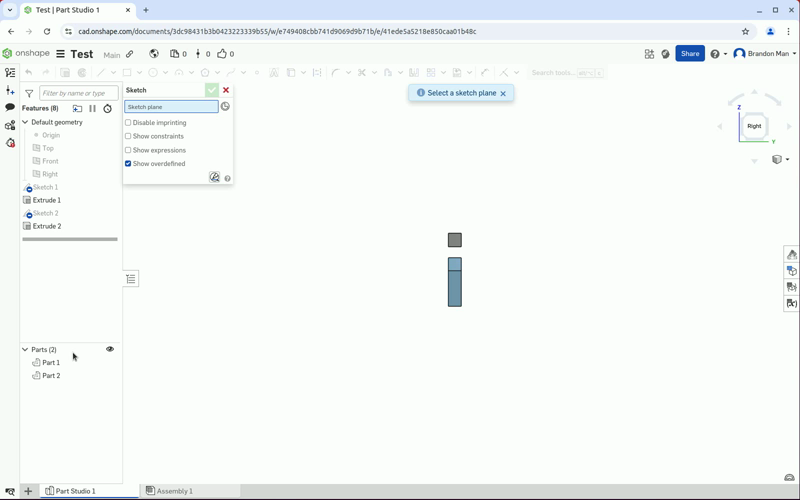
mouse_move(73, 176)
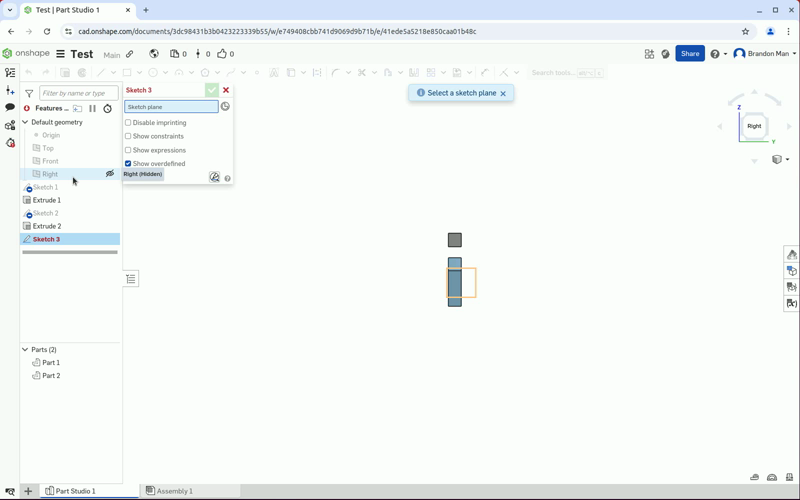
click(73, 176)
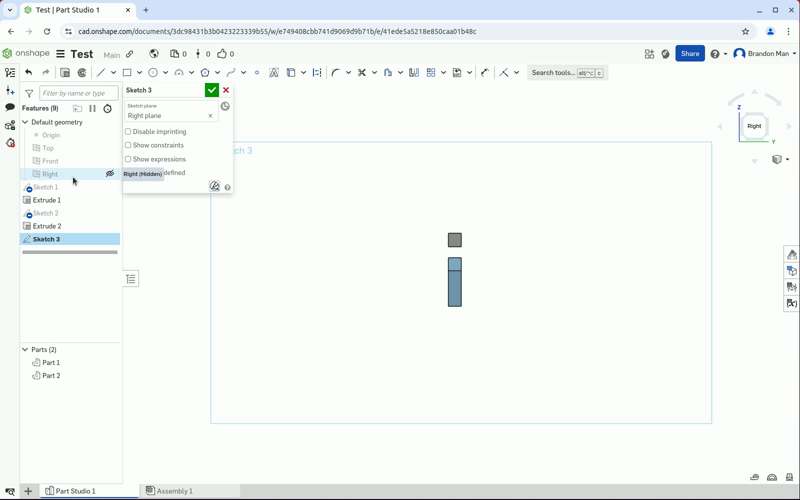
mouse_move(73, 352)
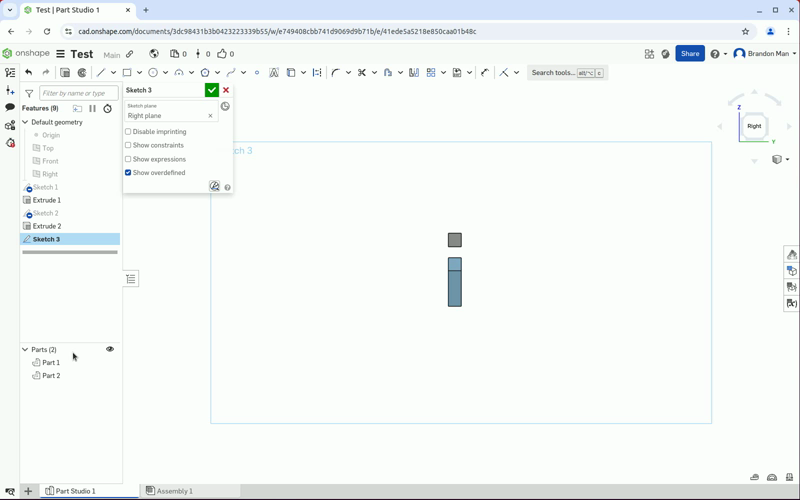
key(y)
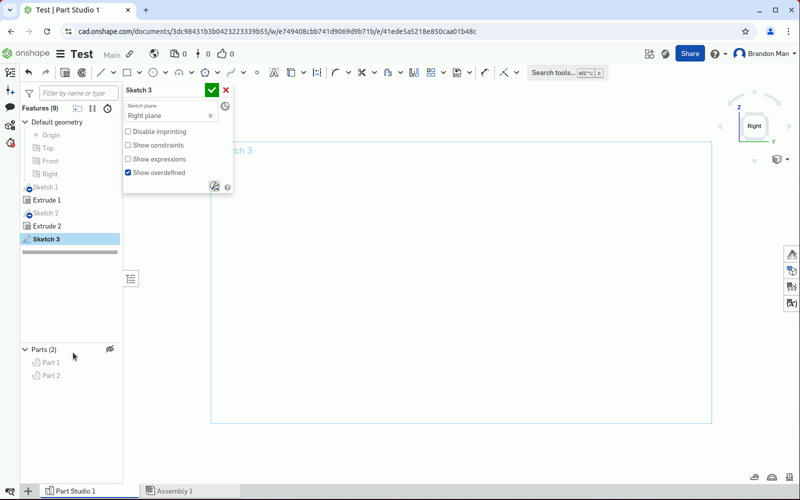
key(l)
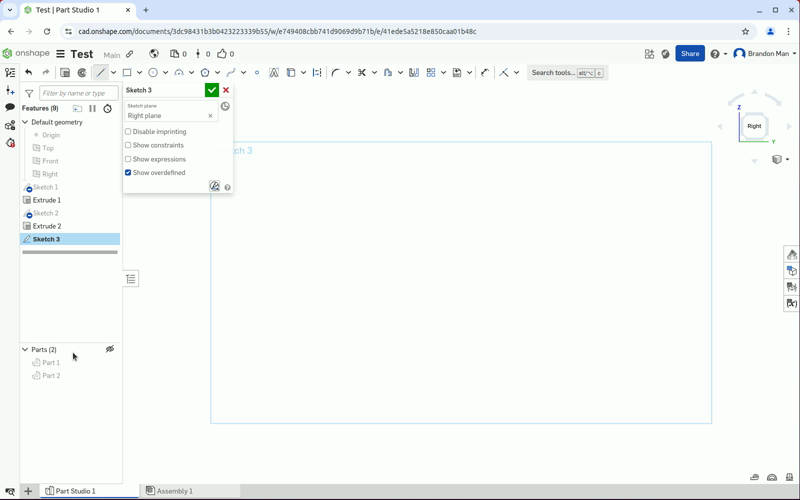
key_down(shift)
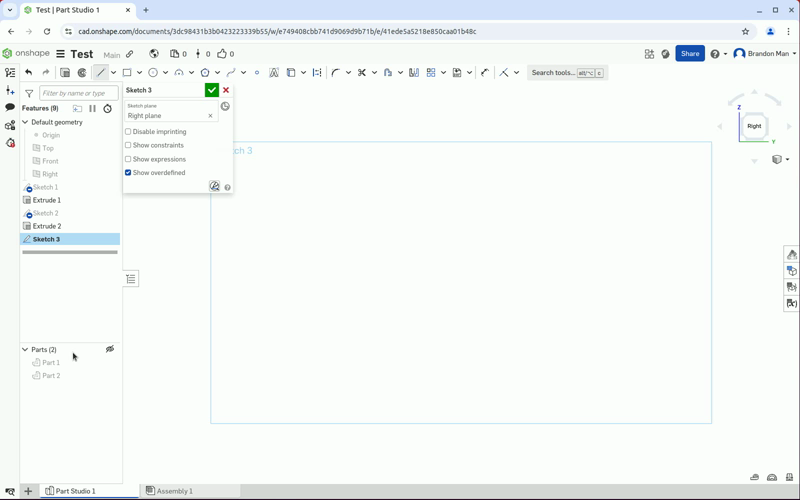
mouse_move(470, 271)
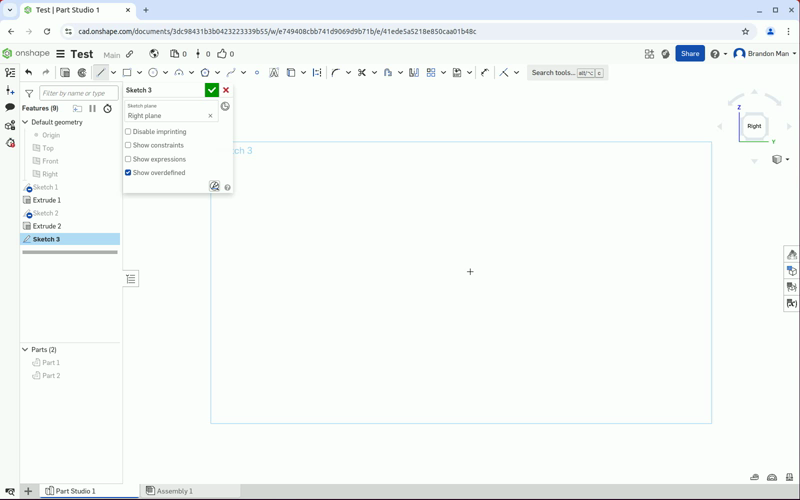
click(470, 271)
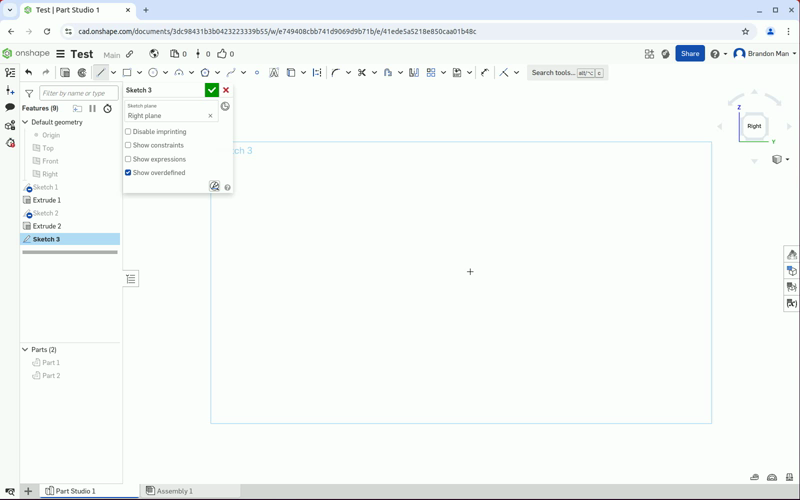
key_up(shift)
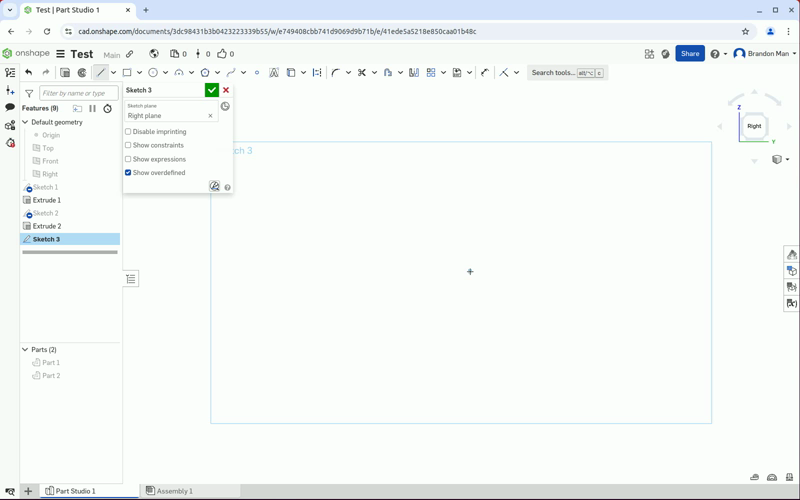
key_down(shift)
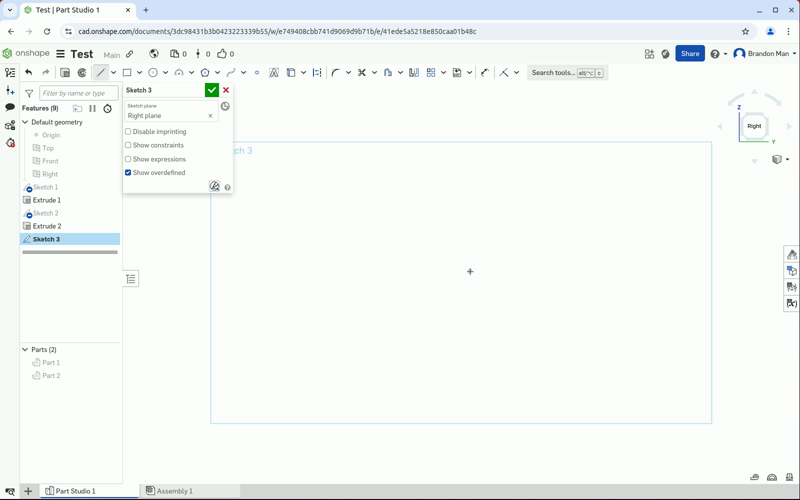
mouse_move(573, 271)
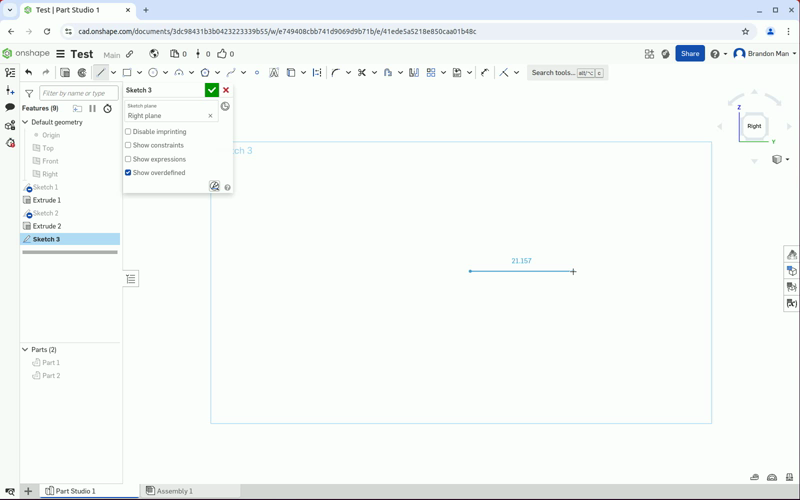
click(573, 271)
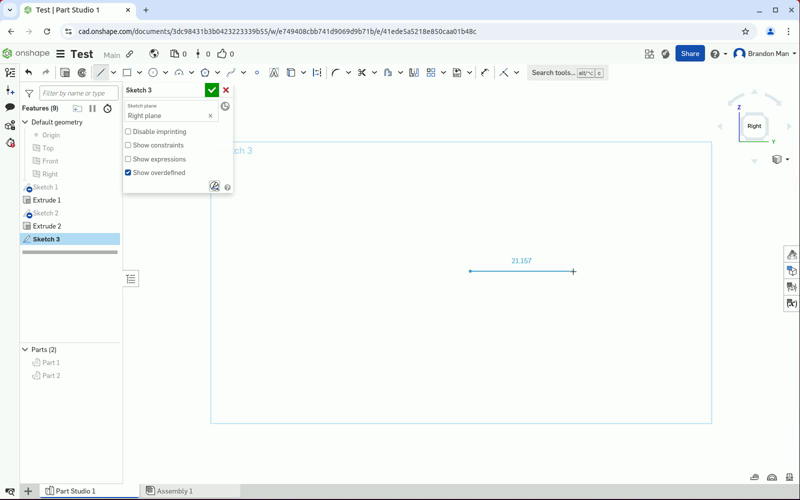
key_up(shift)
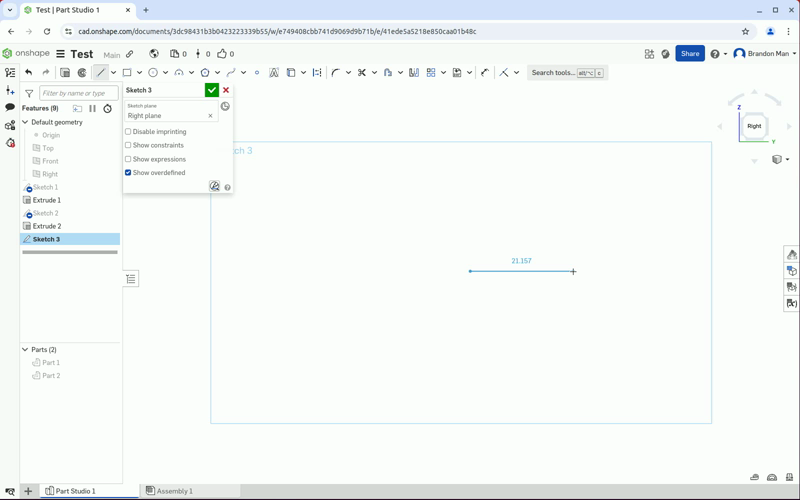
key_down(shift)
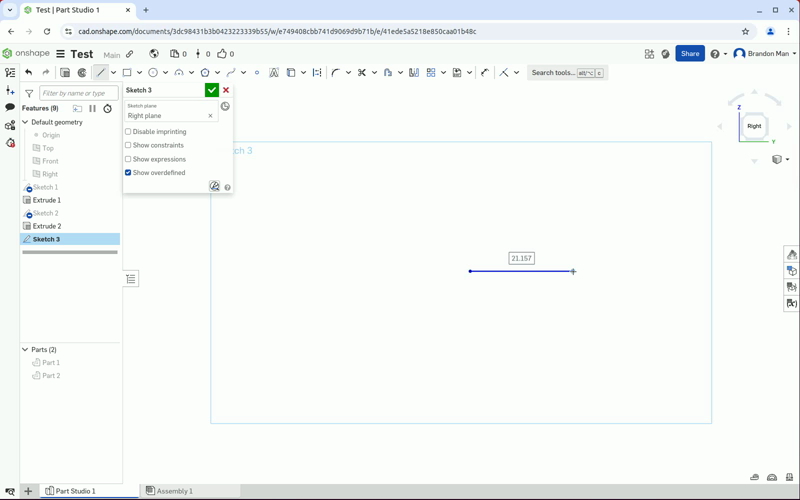
mouse_move(589, 271)
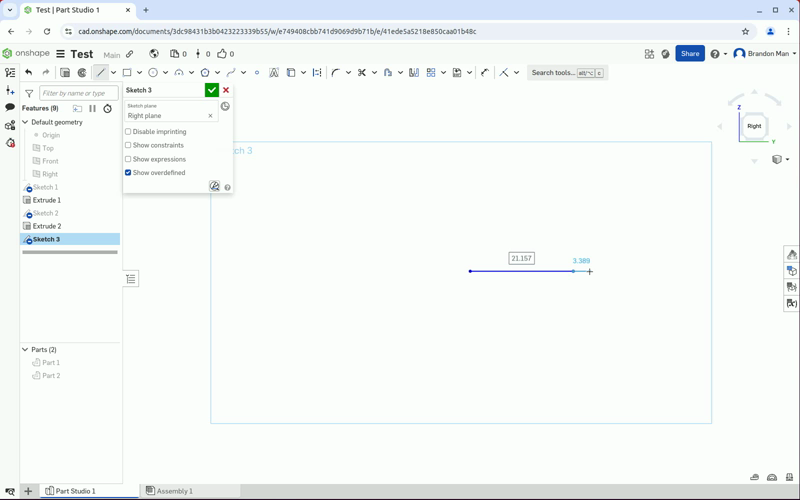
mouse_move(573, 258)
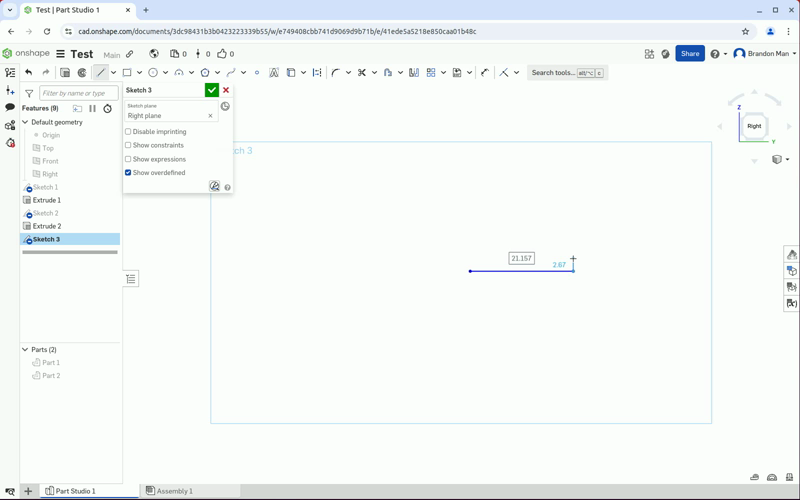
click(573, 258)
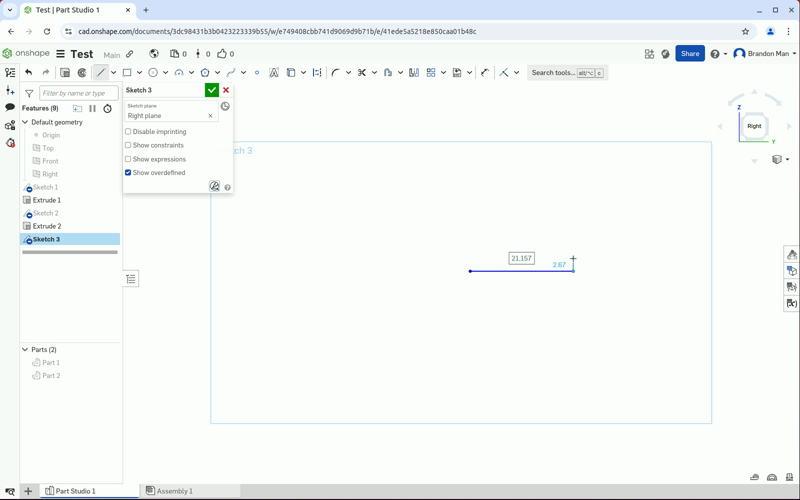
key_up(shift)
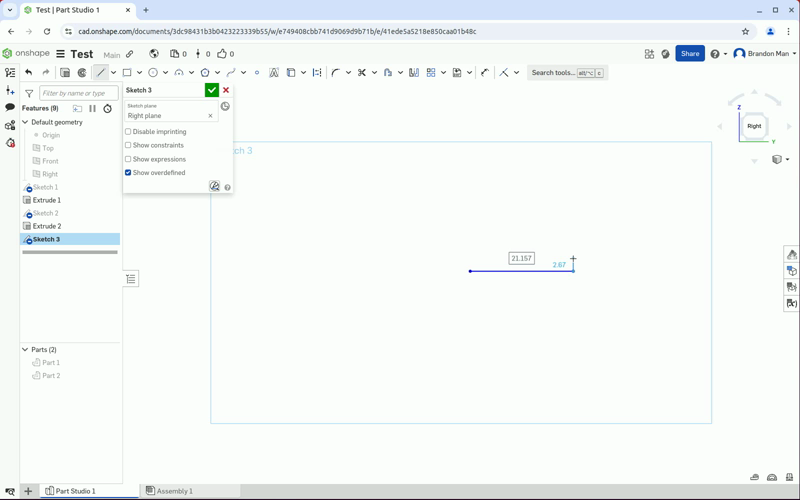
key_down(shift)
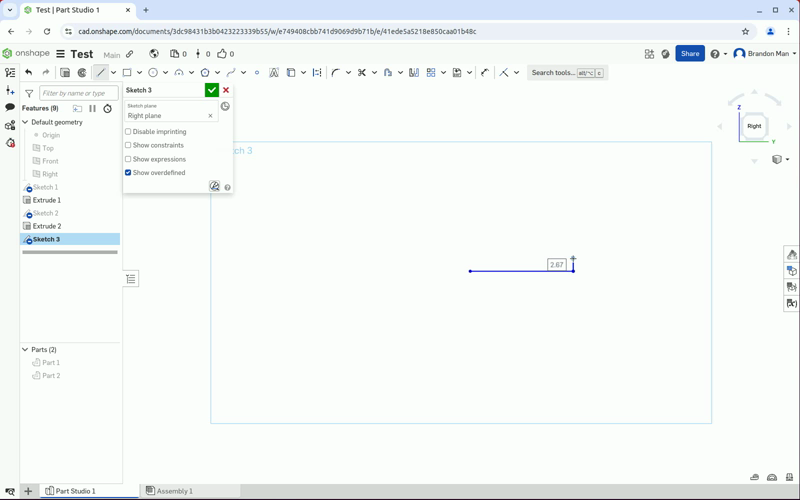
mouse_move(470, 258)
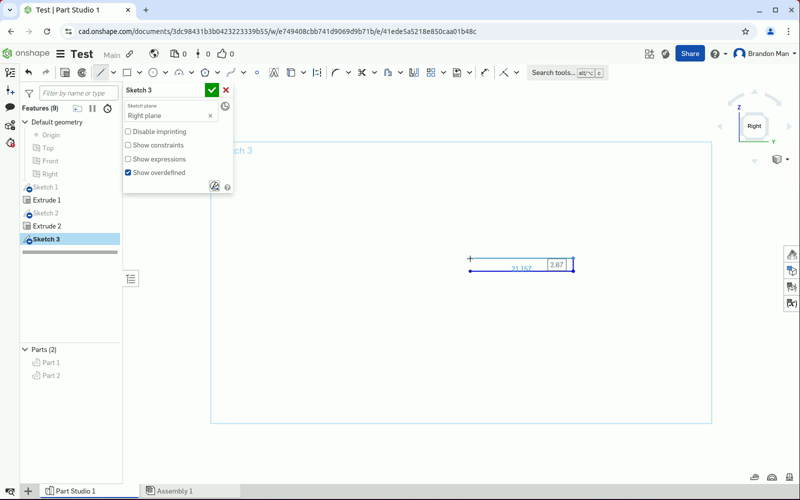
click(470, 258)
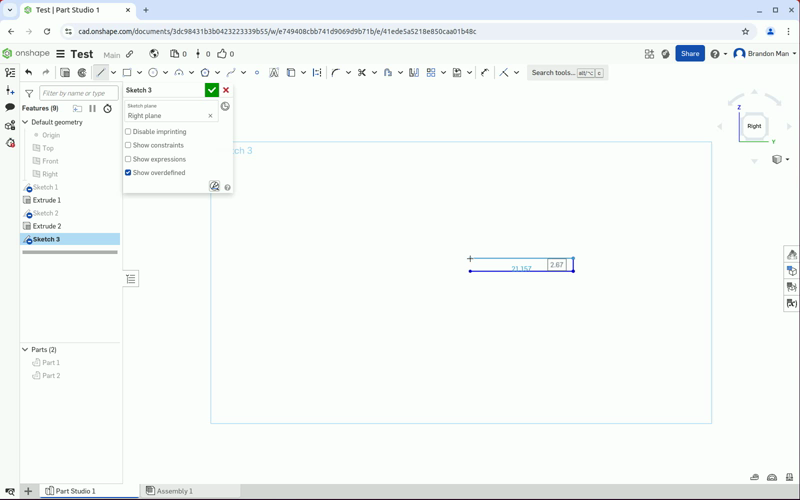
key_up(shift)
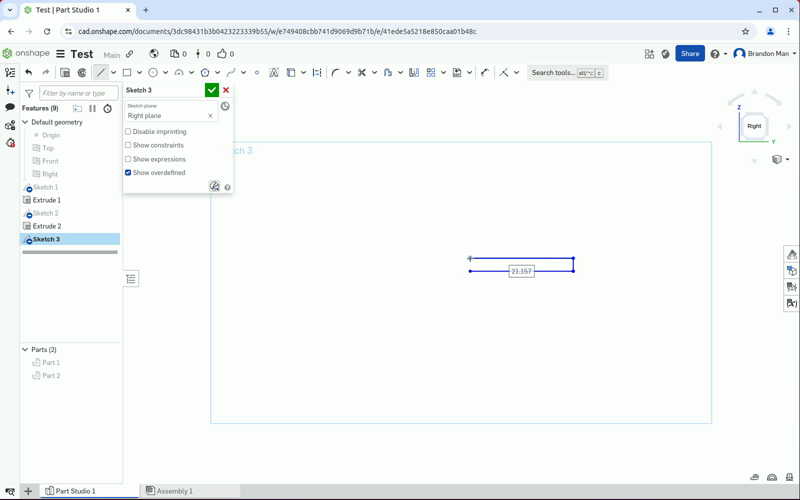
mouse_move(500, 258)
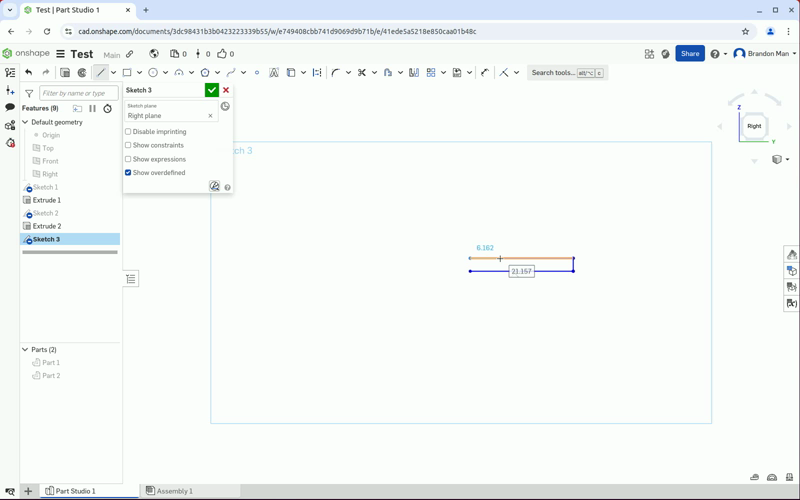
key_down(shift)
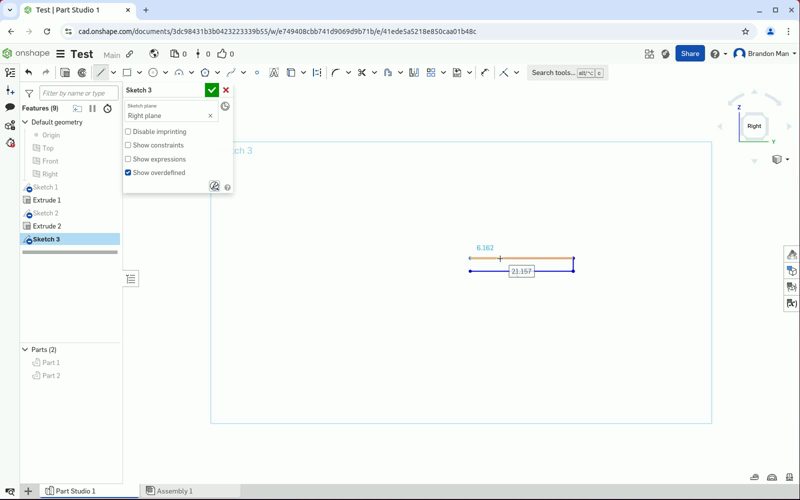
mouse_move(470, 271)
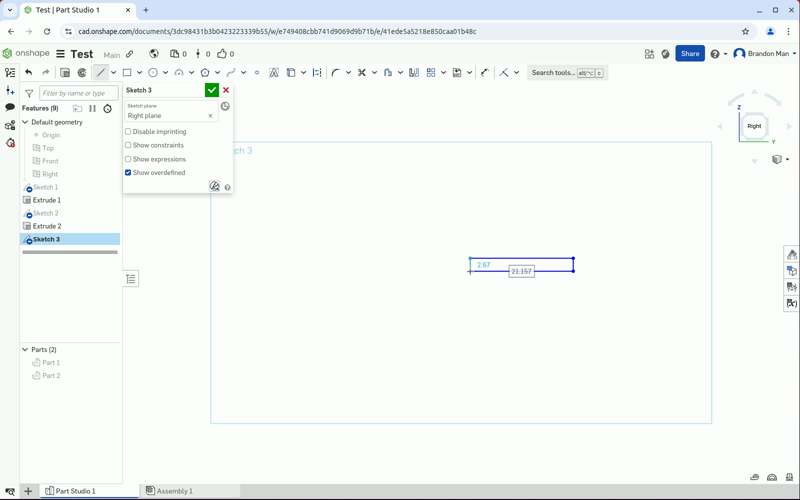
key_up(shift)
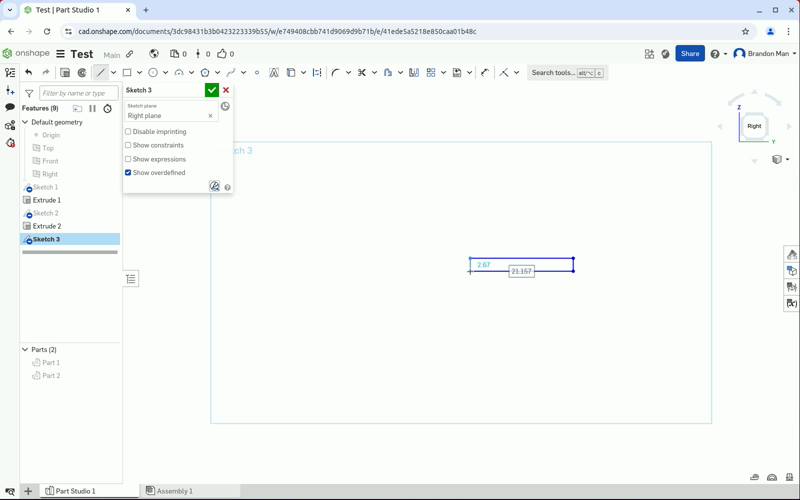
click(470, 271)
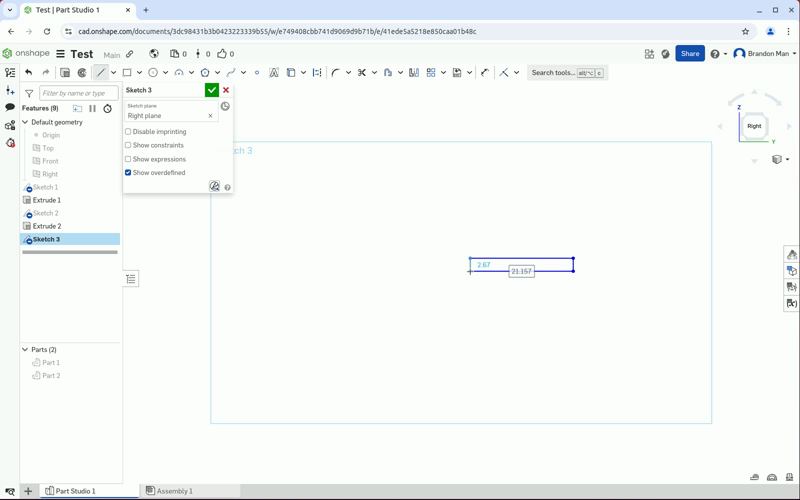
key(esc)
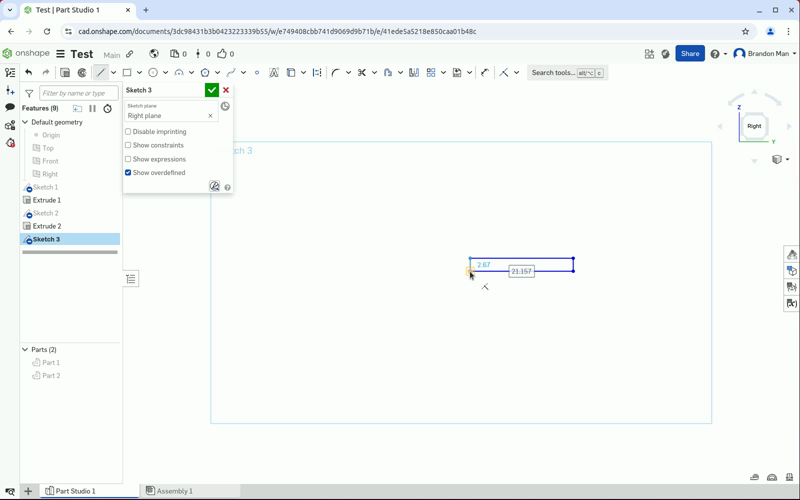
mouse_move(505, 263)
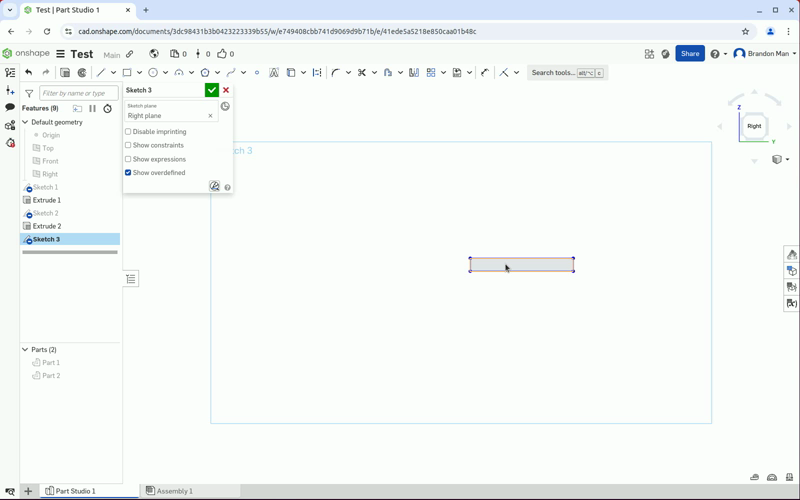
scroll(6)
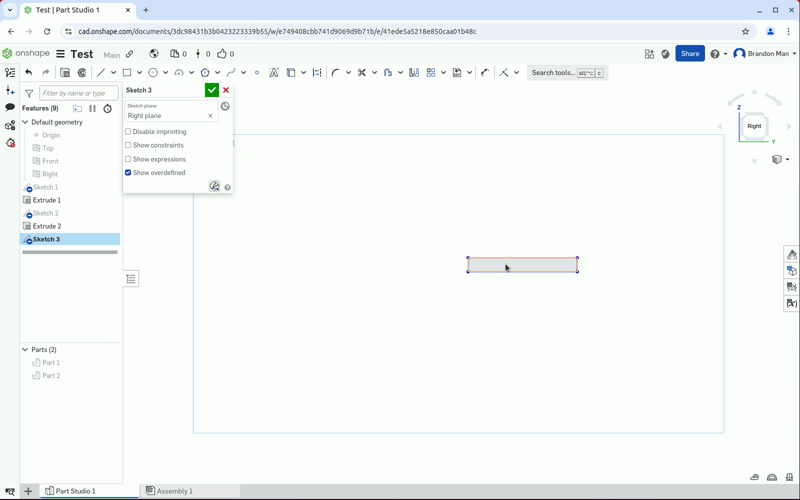
scroll(6)
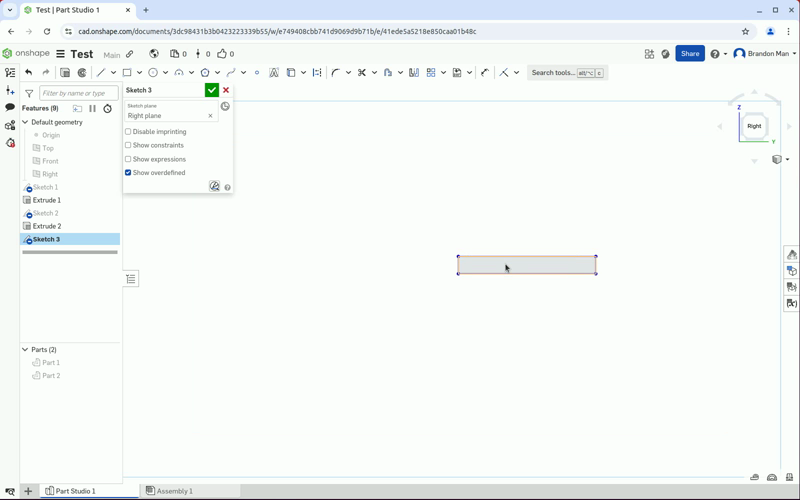
scroll(6)
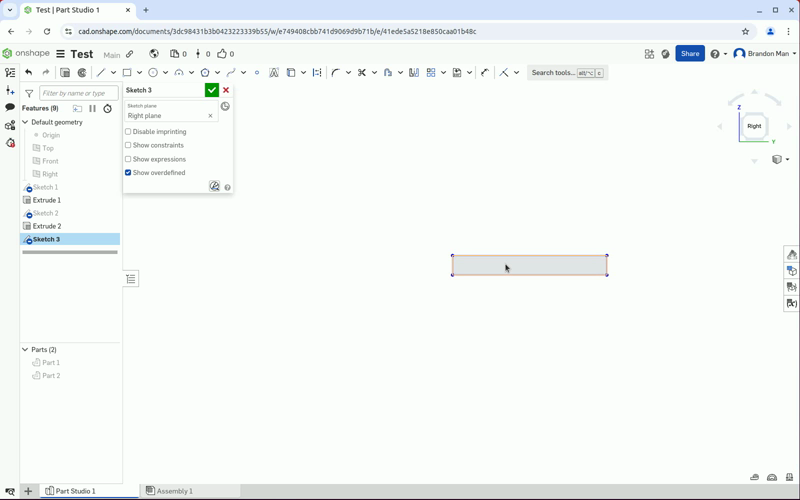
scroll(6)
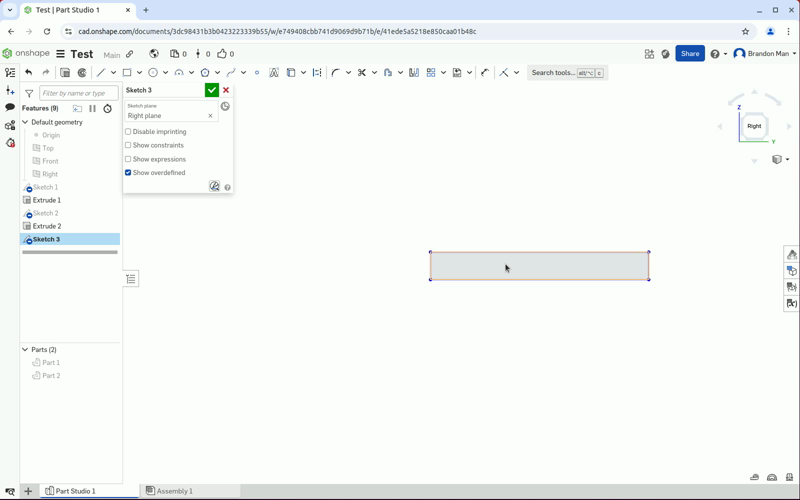
scroll(6)
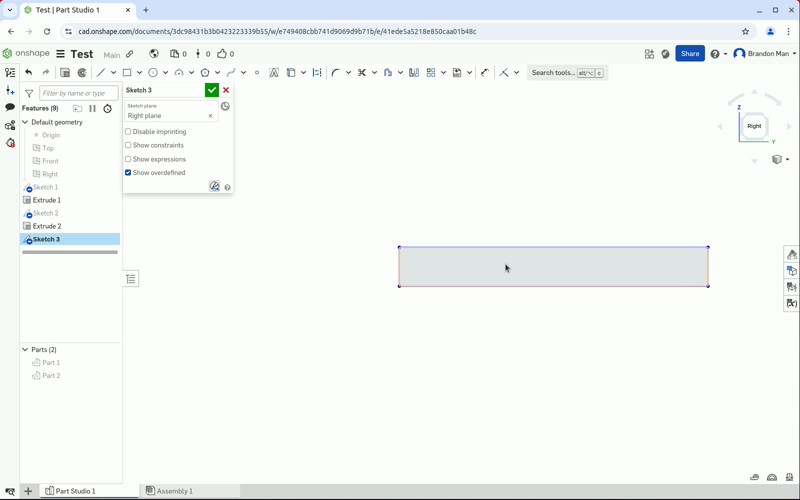
scroll(6)
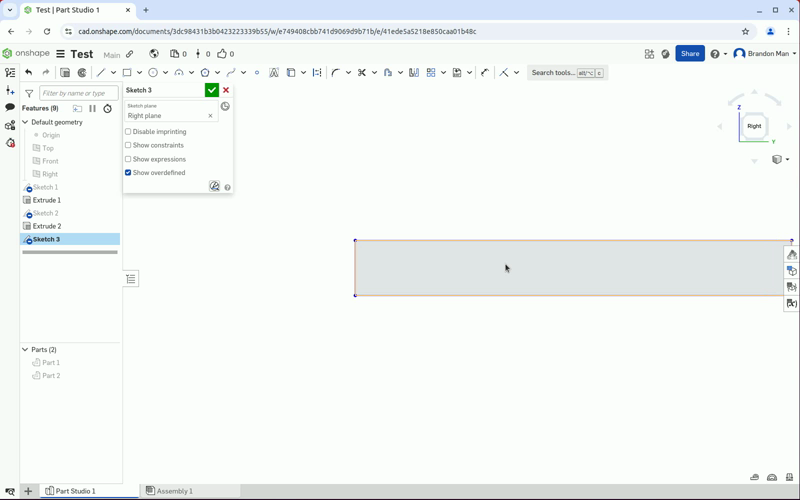
scroll(6)
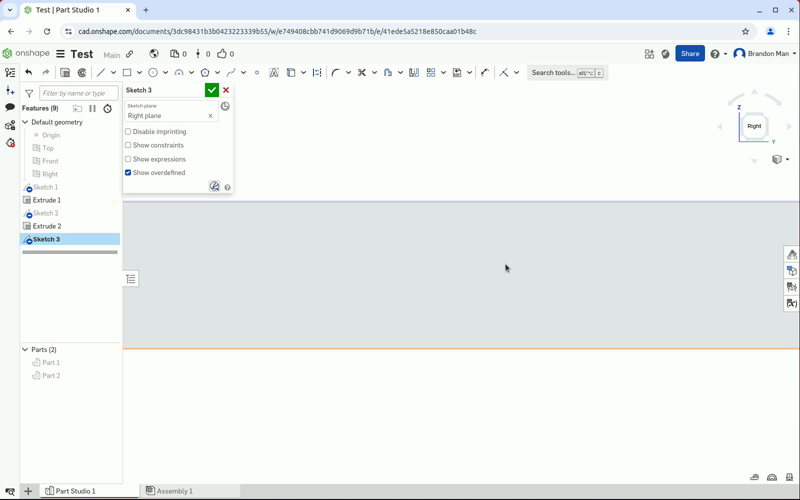
click(505, 263)
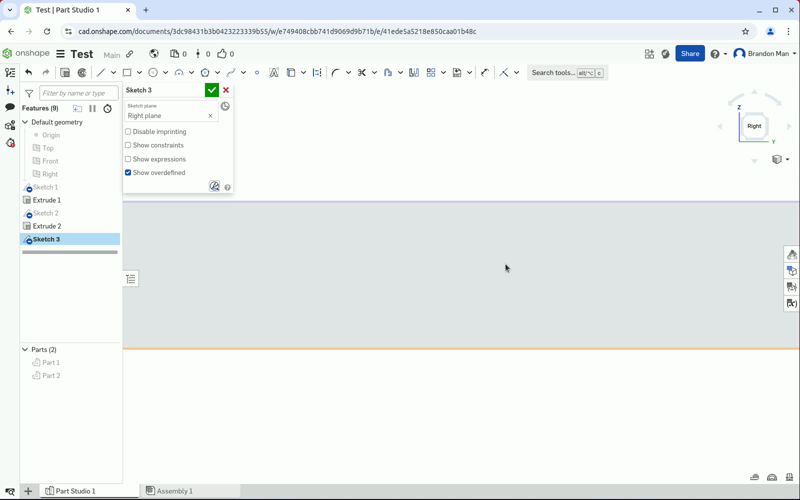
scroll(-6)
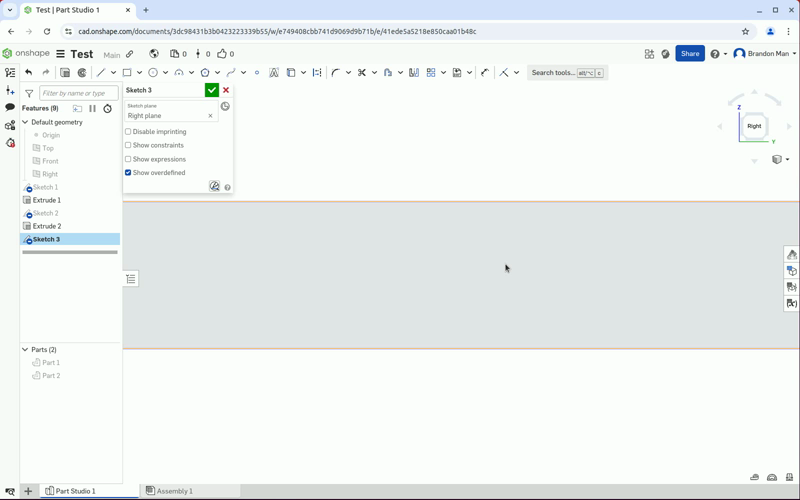
scroll(-6)
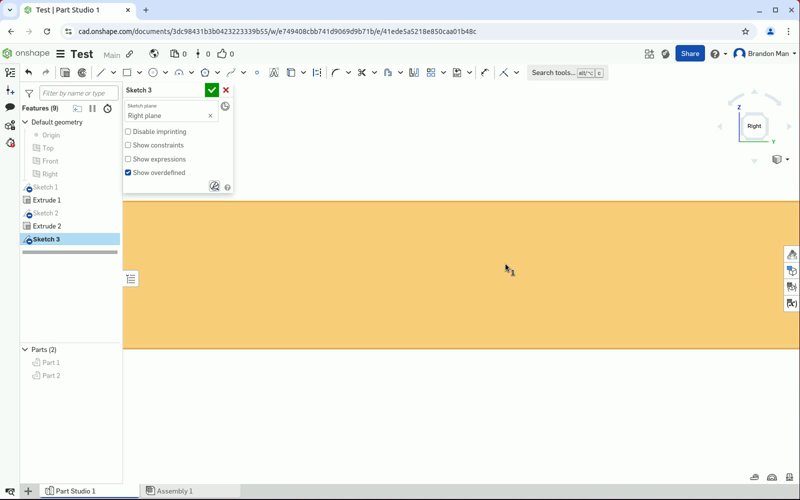
scroll(-6)
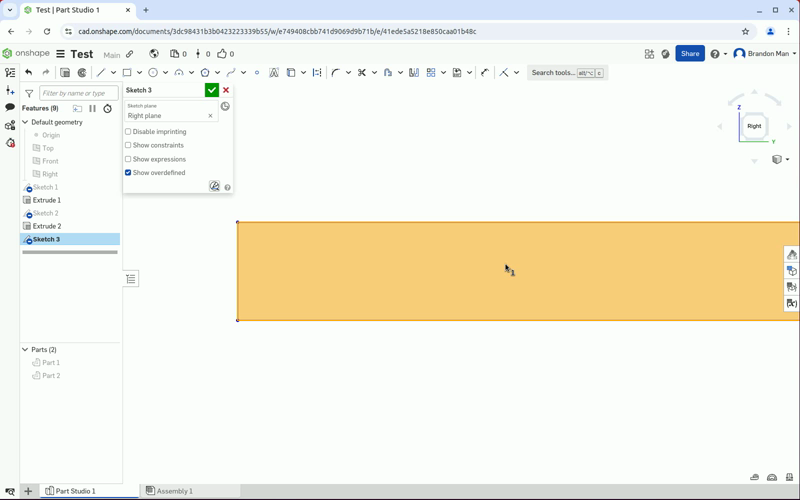
scroll(-6)
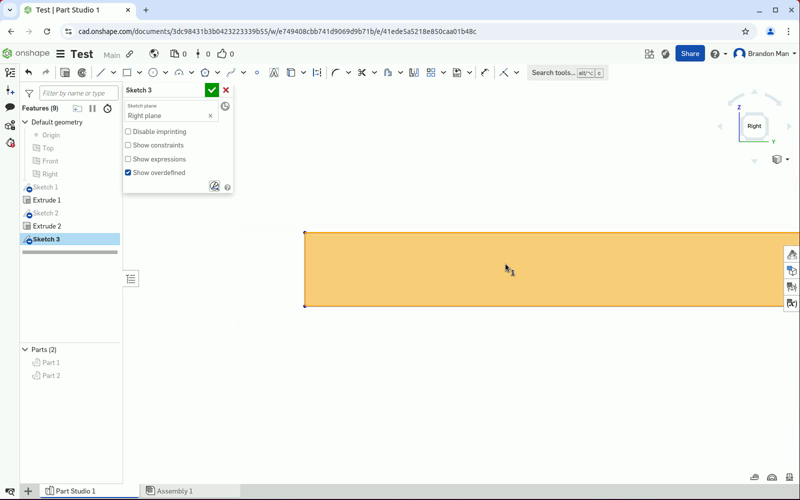
scroll(-6)
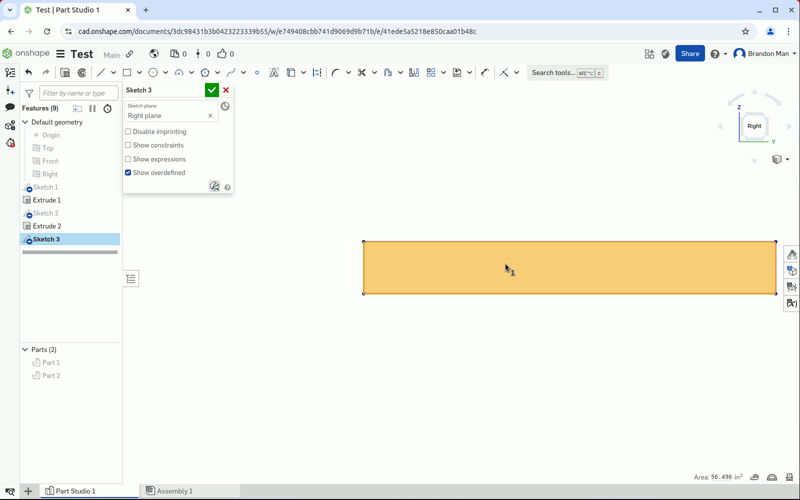
scroll(-6)
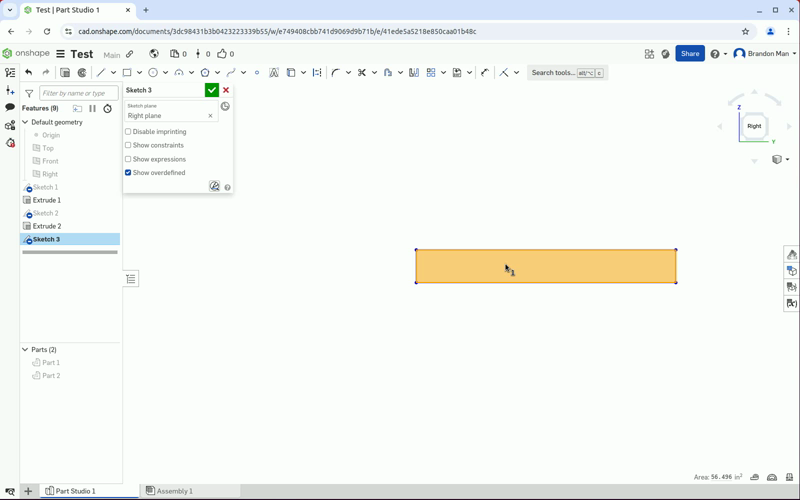
scroll(-6)
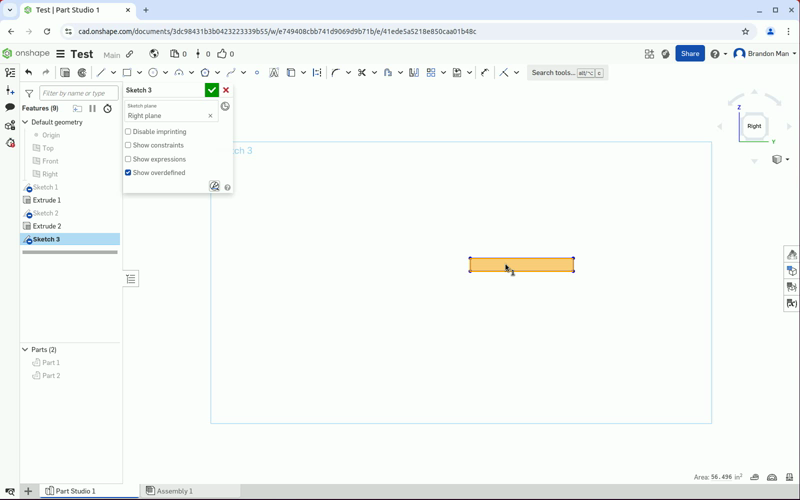
mouse_move(73, 352)
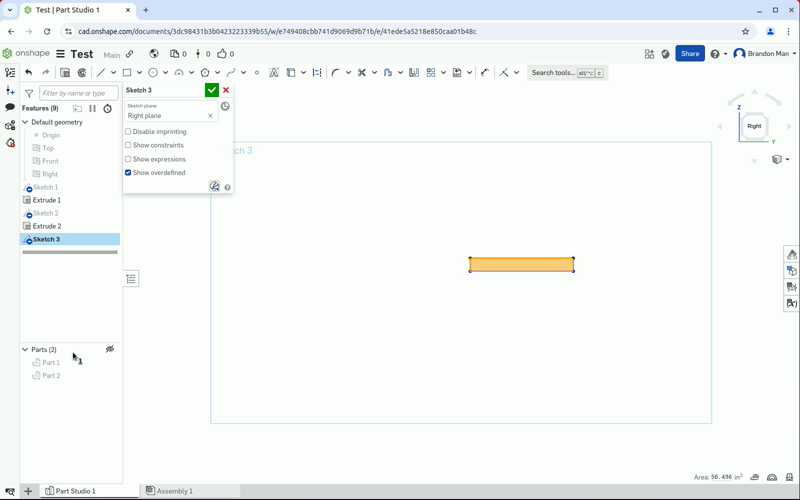
key(shift+y)
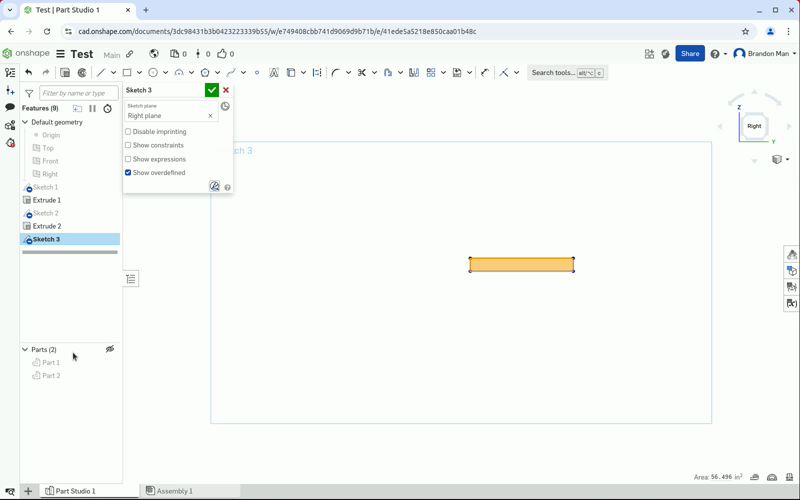
key(shift+e)
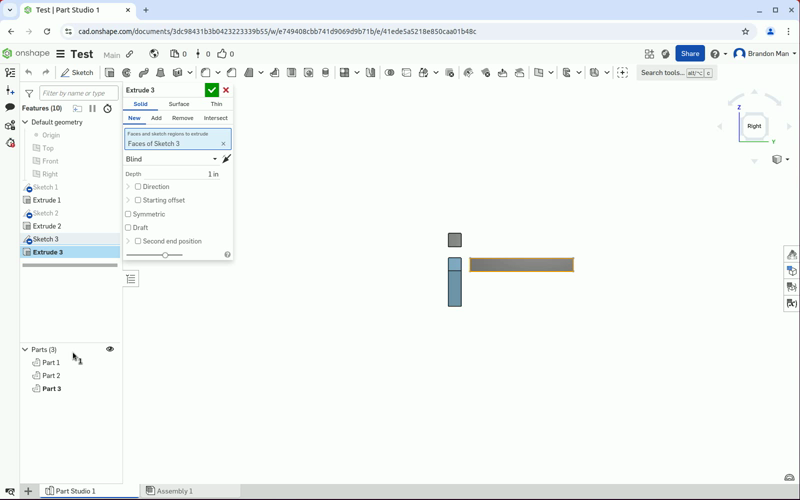
mouse_move(143, 106)
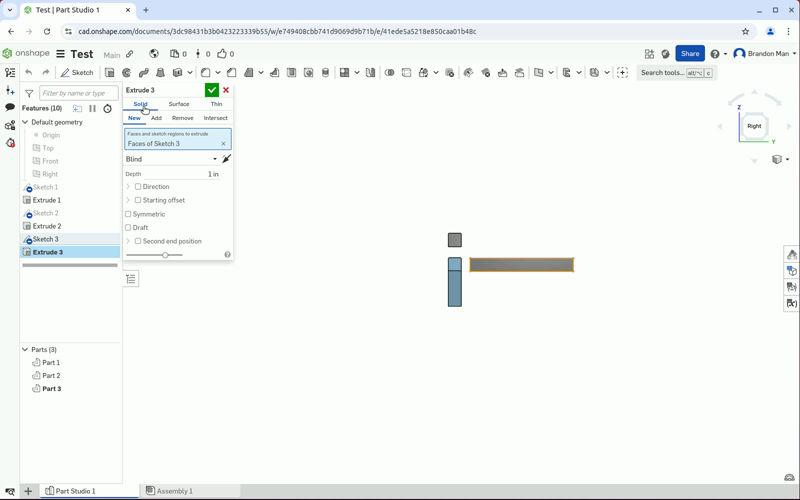
click(143, 106)
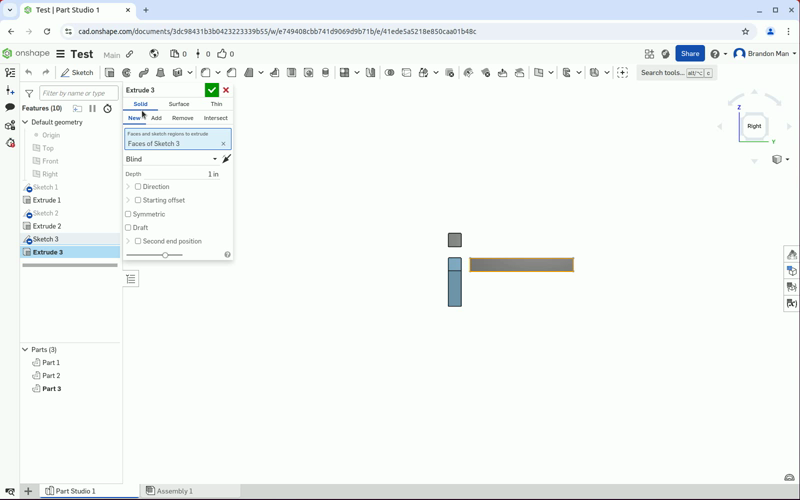
mouse_move(137, 120)
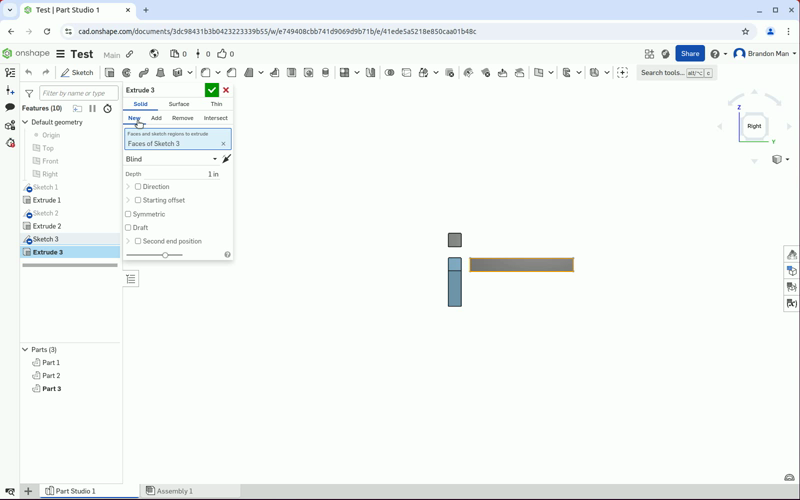
click(137, 120)
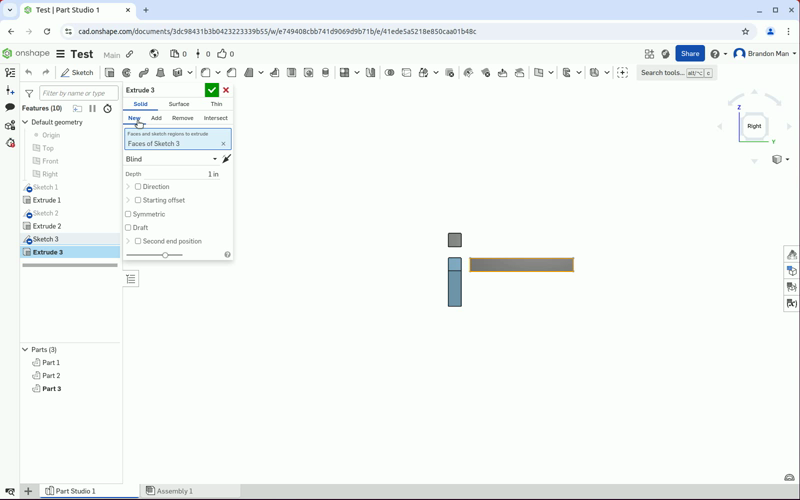
key(tab, 4)
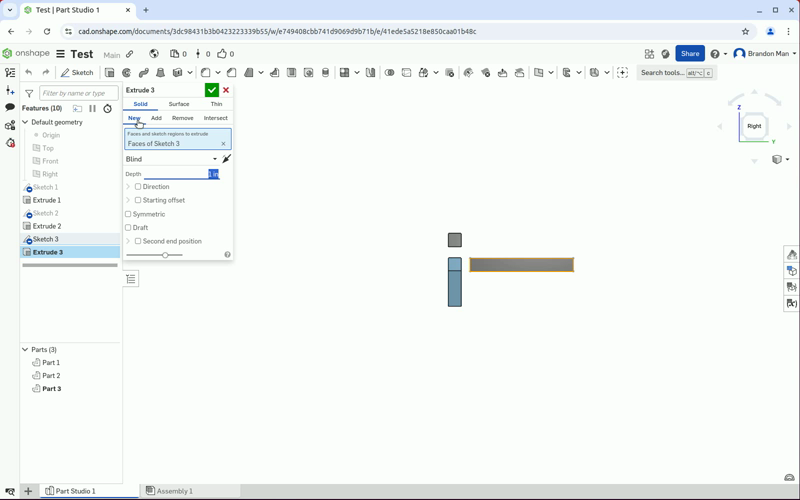
text(2.648)
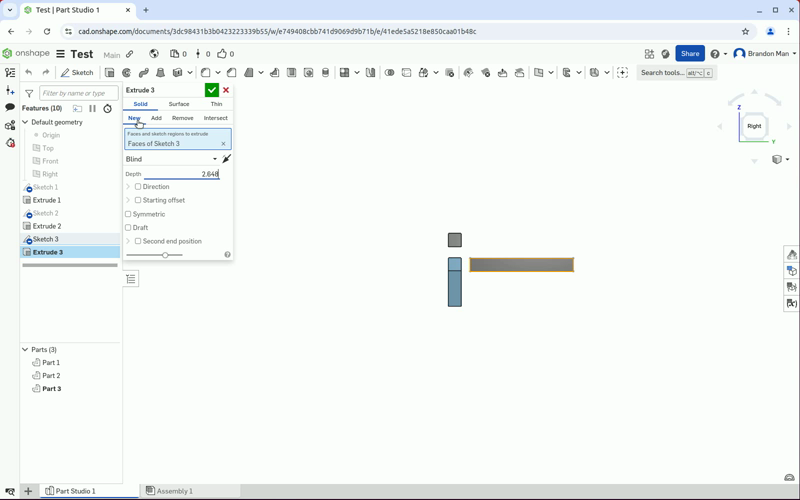
key(enter)
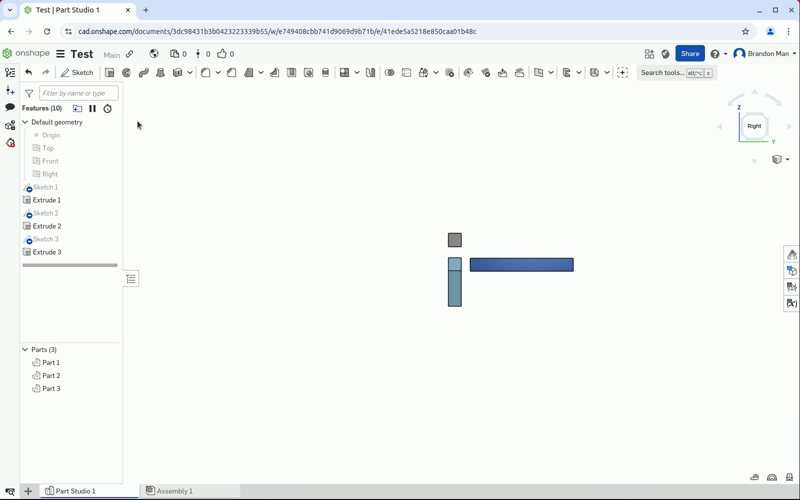
key(shift+h)
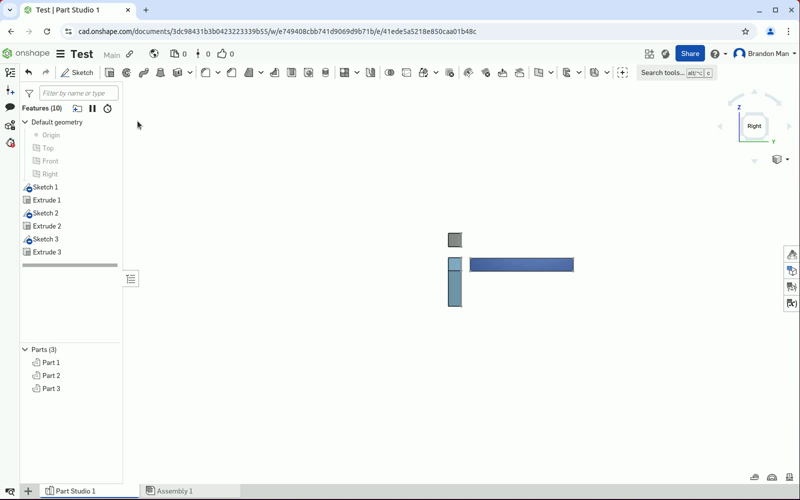
key(shift+h)
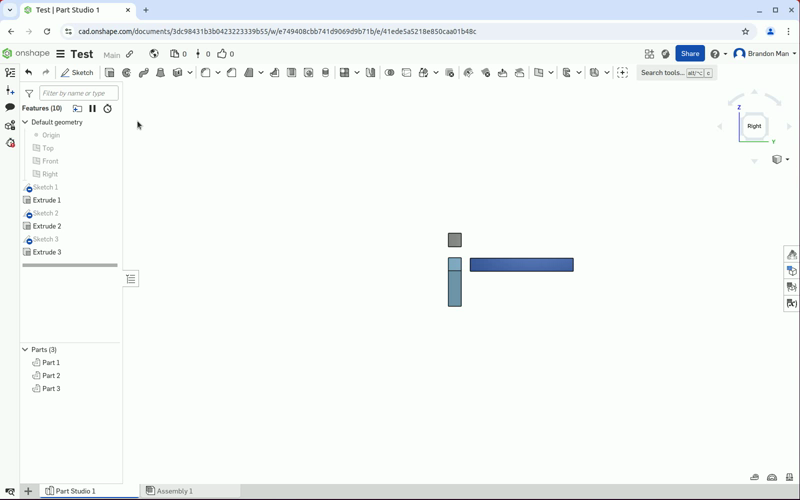
mouse_move(73, 189)
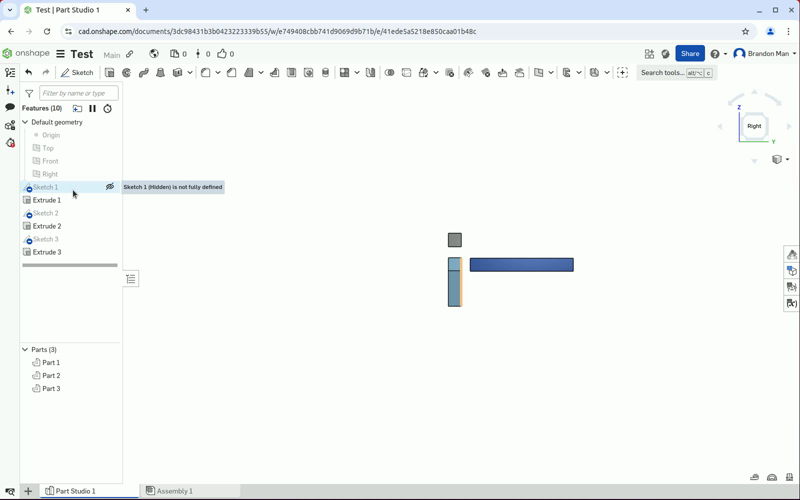
click(73, 189)
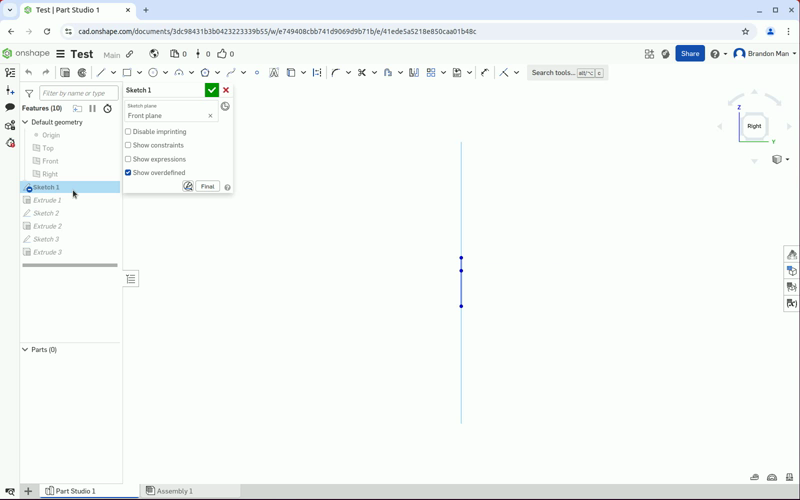
mouse_move(229, 92)
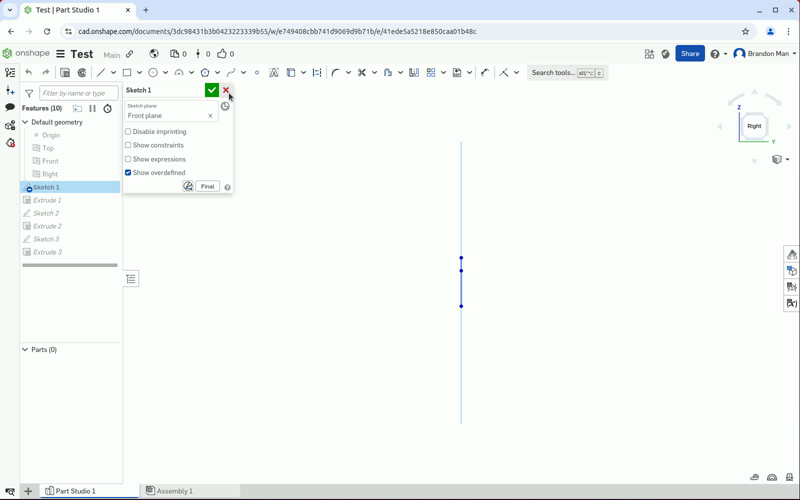
click(229, 92)
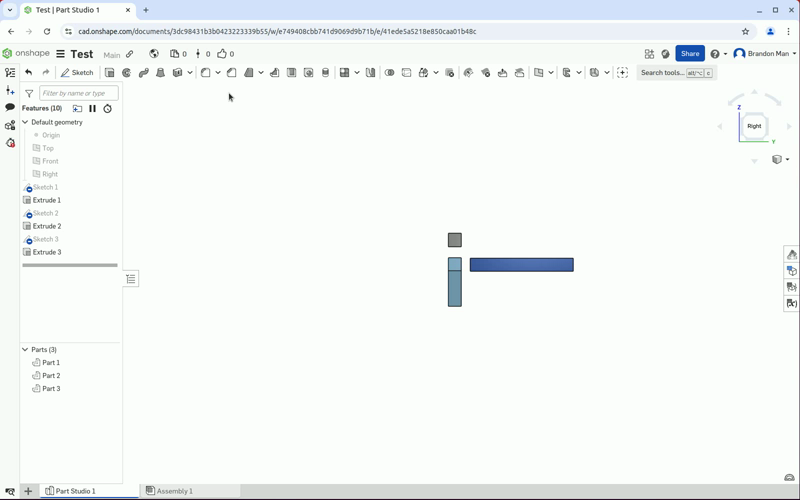
mouse_move(73, 352)
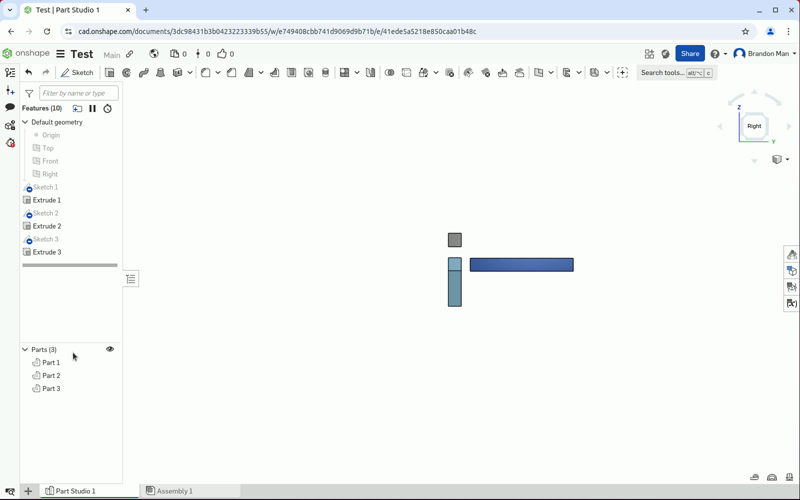
key(y)
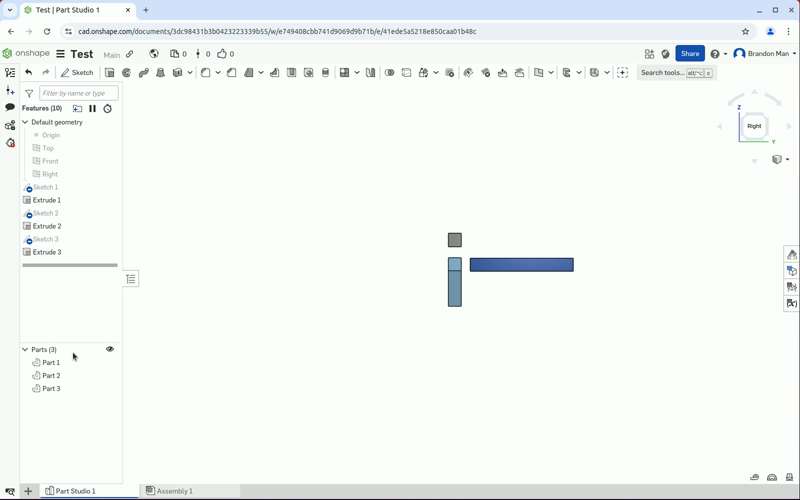
key(shift+p)
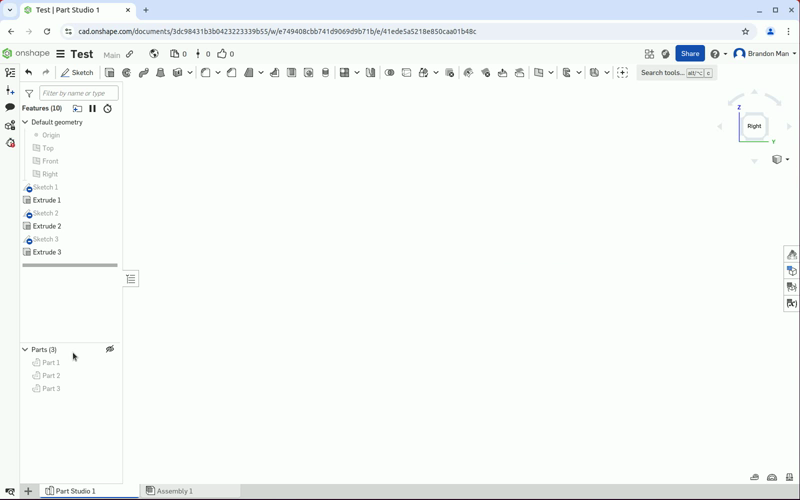
key(space)
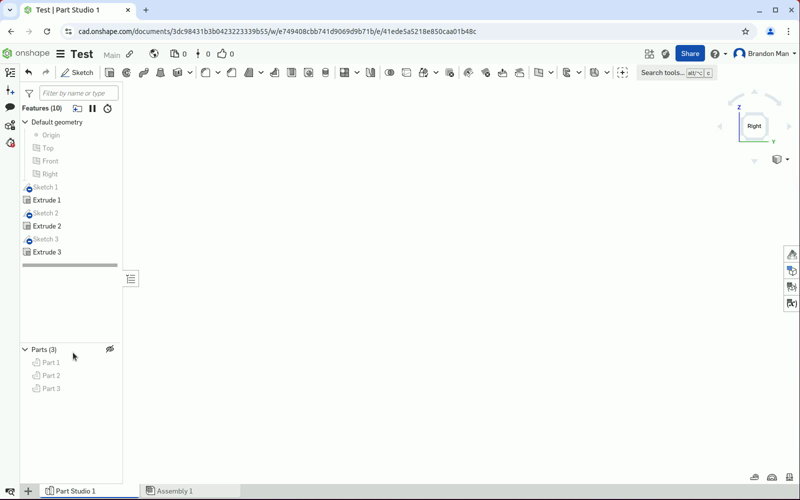
key_down(shift)
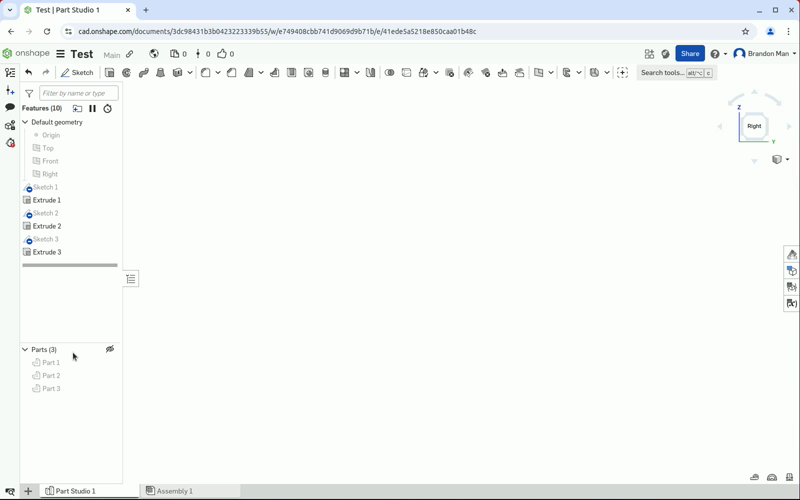
key(right)
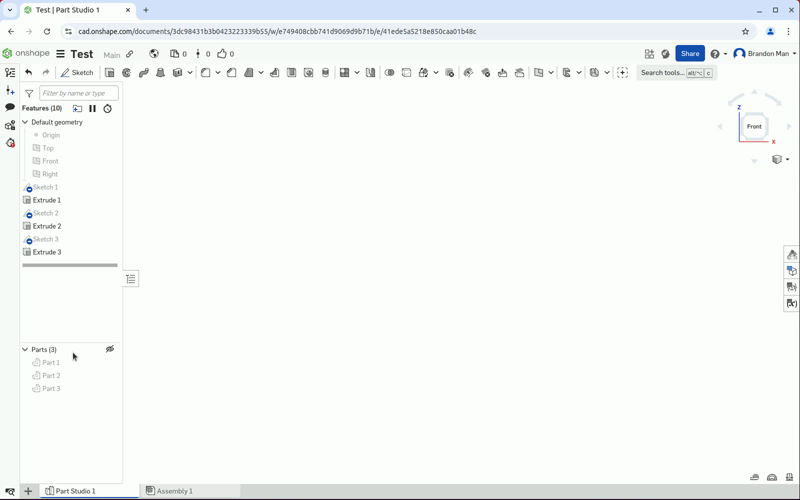
key_up(shift)
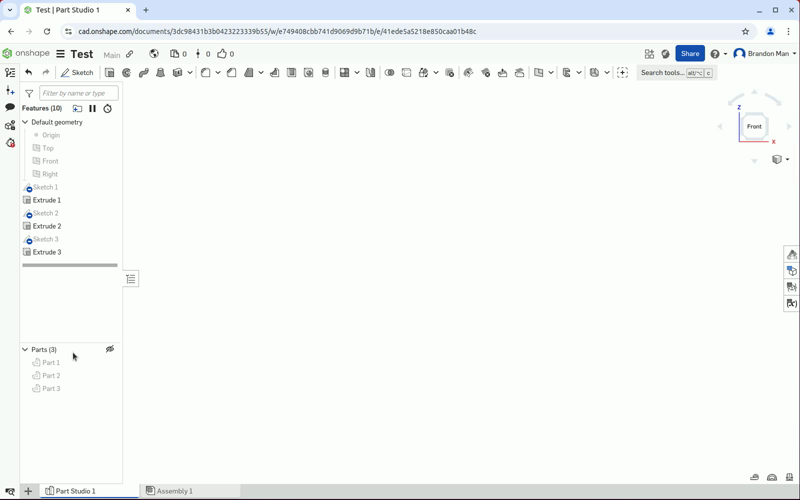
key(space)
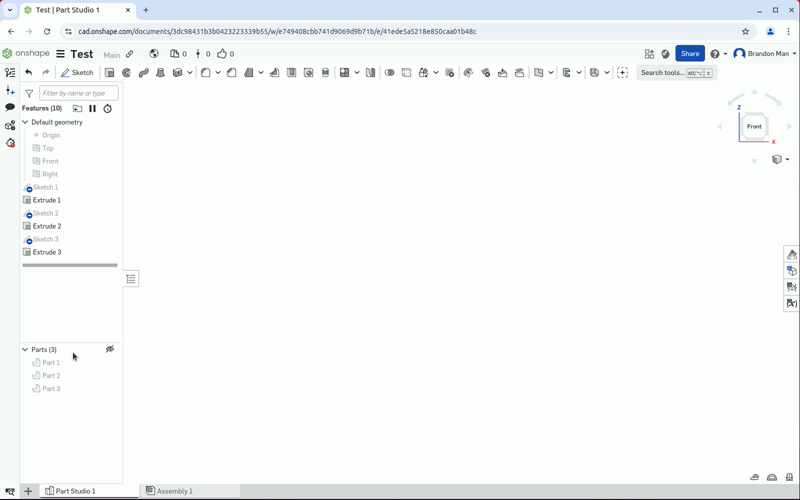
key_down(shift)
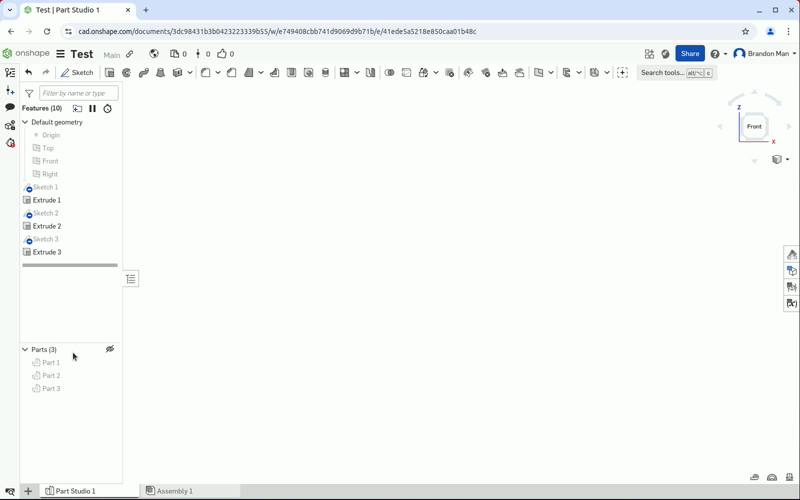
key(down)
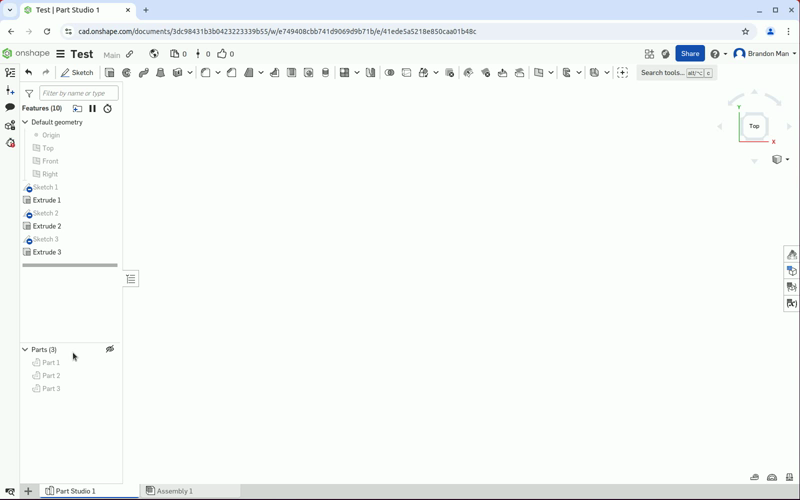
key_up(shift)
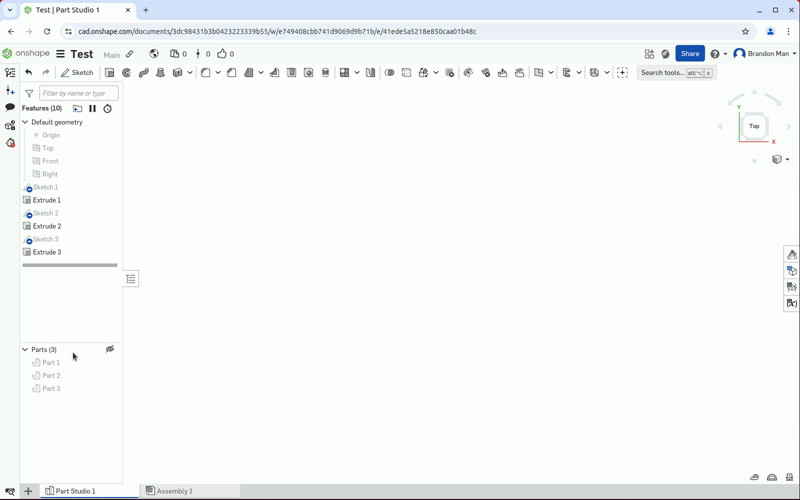
mouse_move(73, 352)
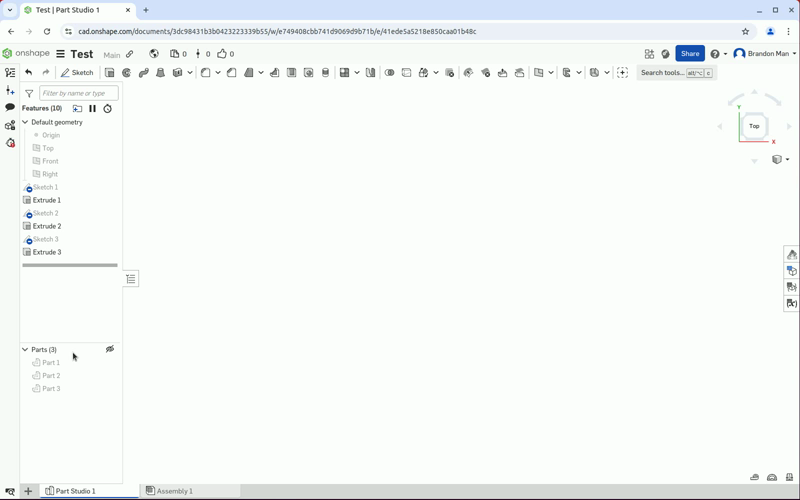
key(shift+y)
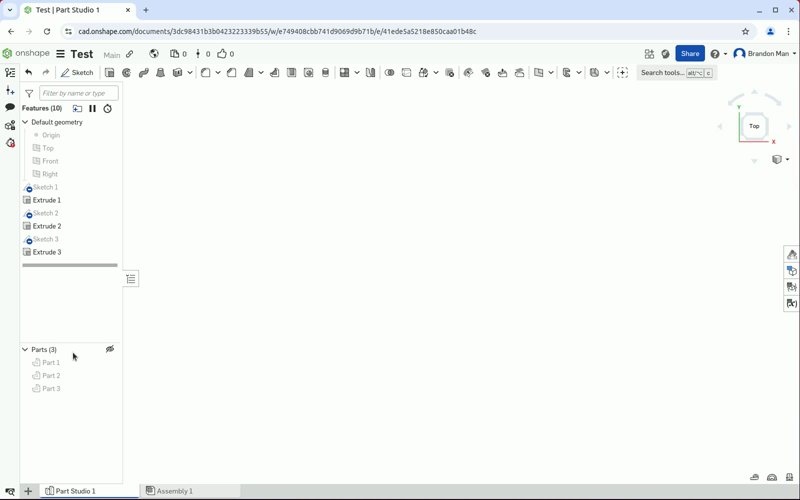
key(shift+s)
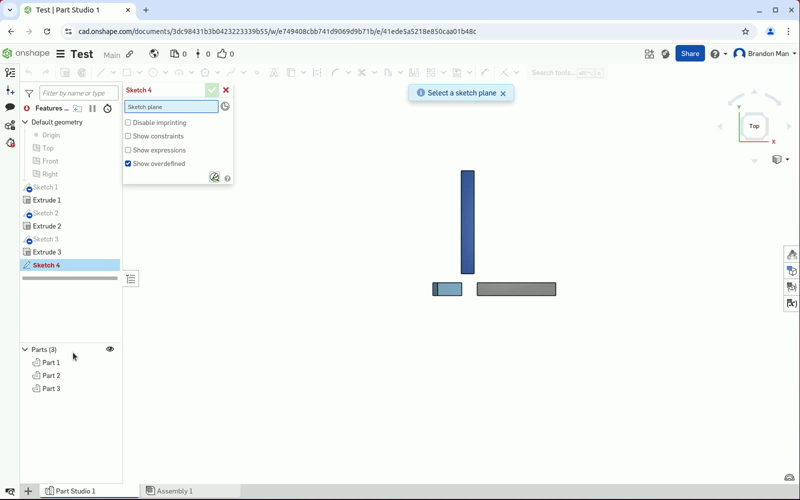
mouse_move(73, 150)
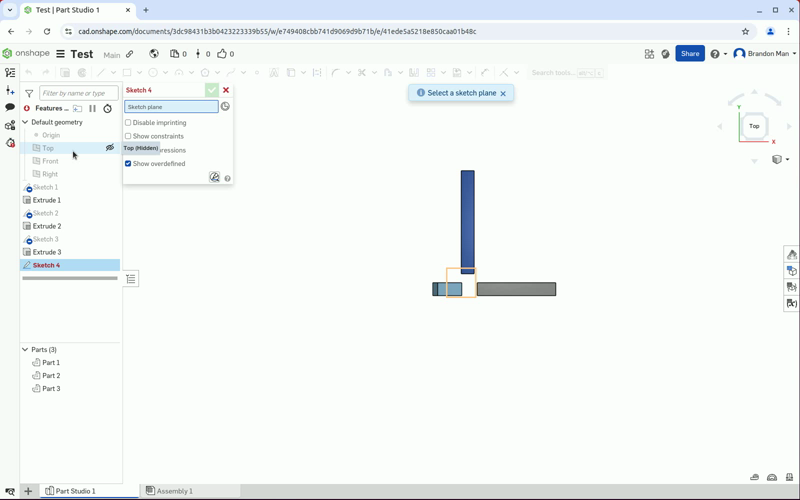
click(73, 150)
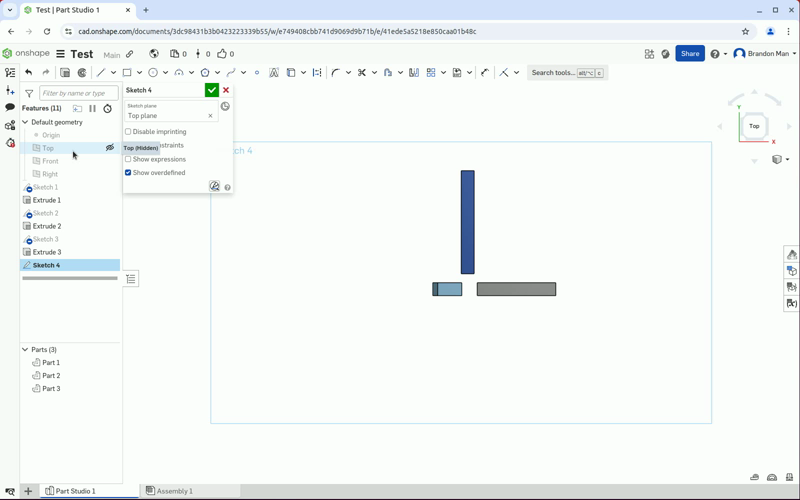
mouse_move(73, 352)
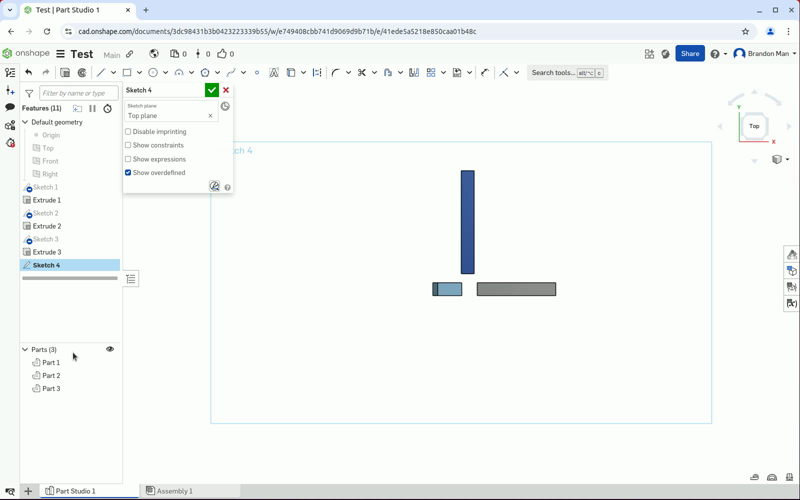
key(y)
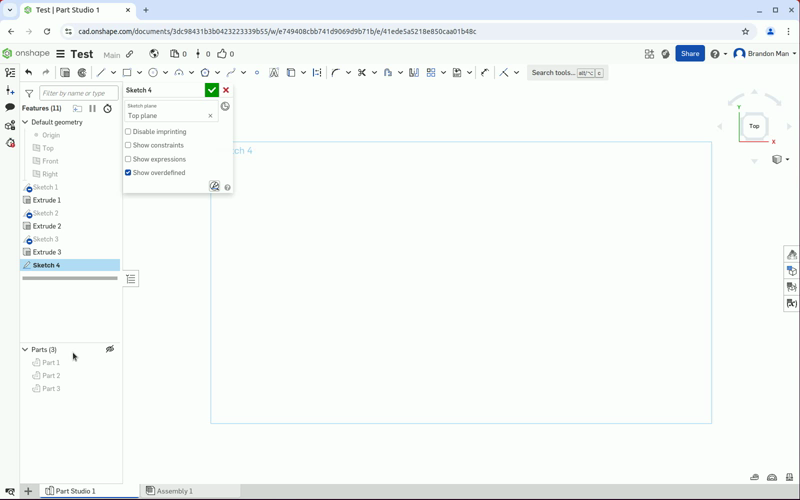
key(l)
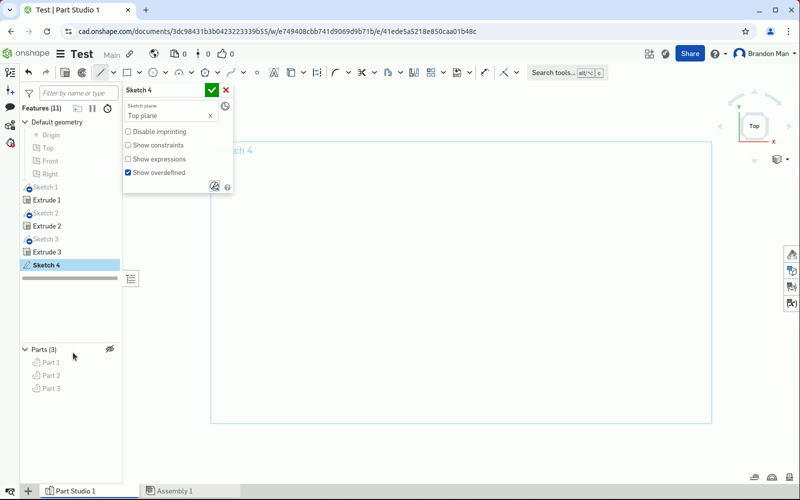
key_down(shift)
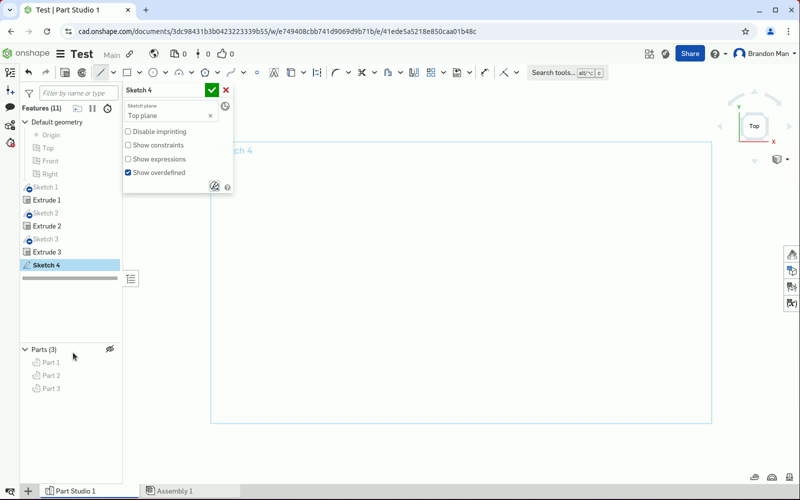
mouse_move(368, 356)
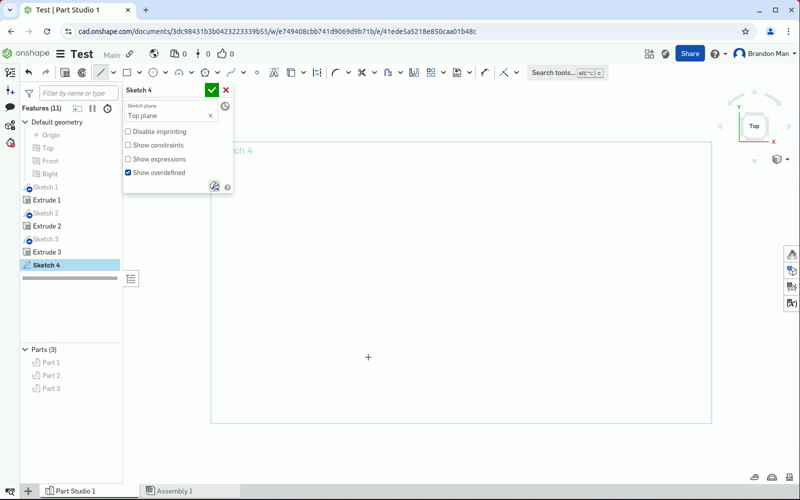
click(368, 356)
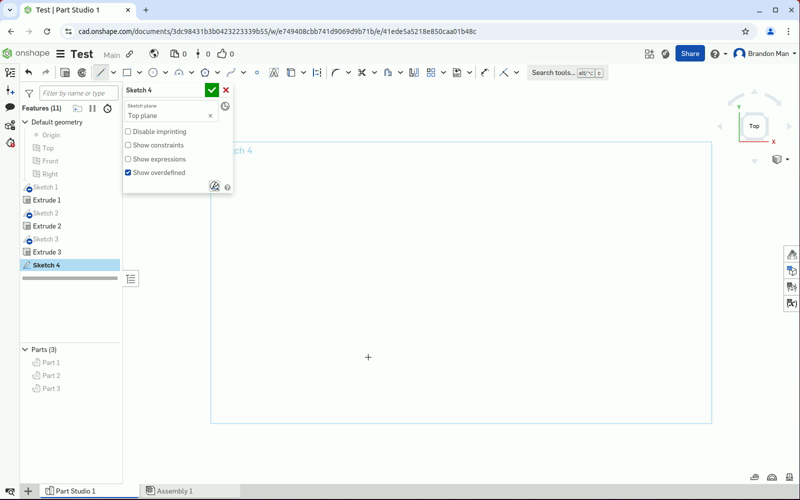
key_up(shift)
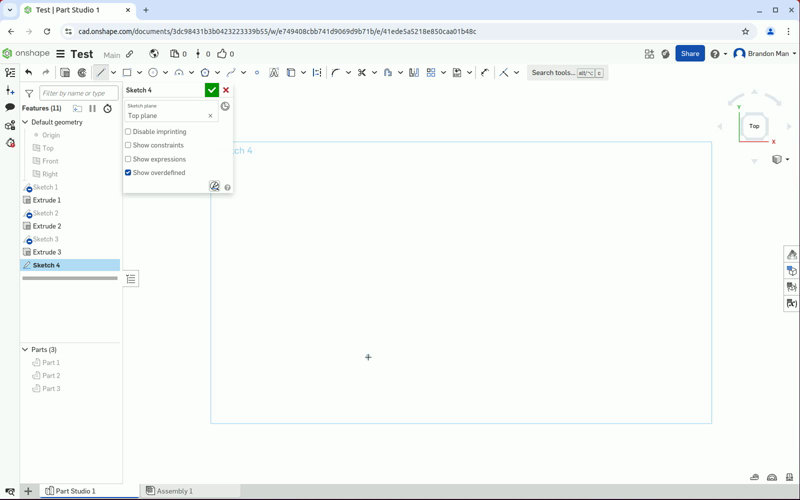
key_down(shift)
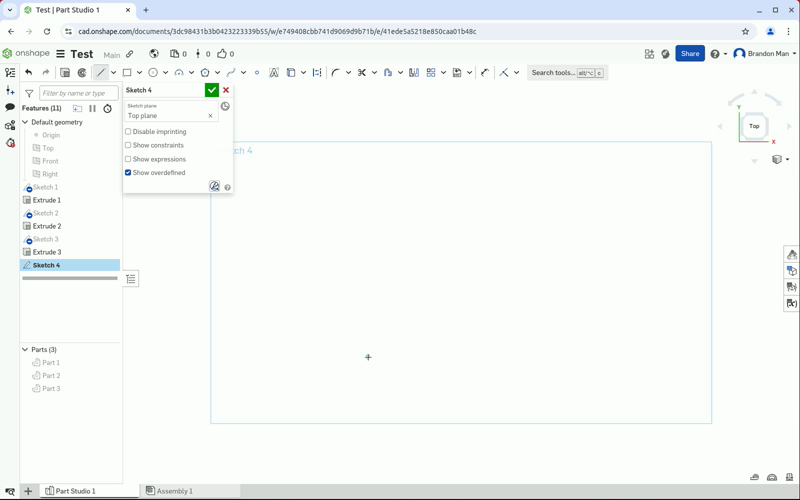
mouse_move(531, 356)
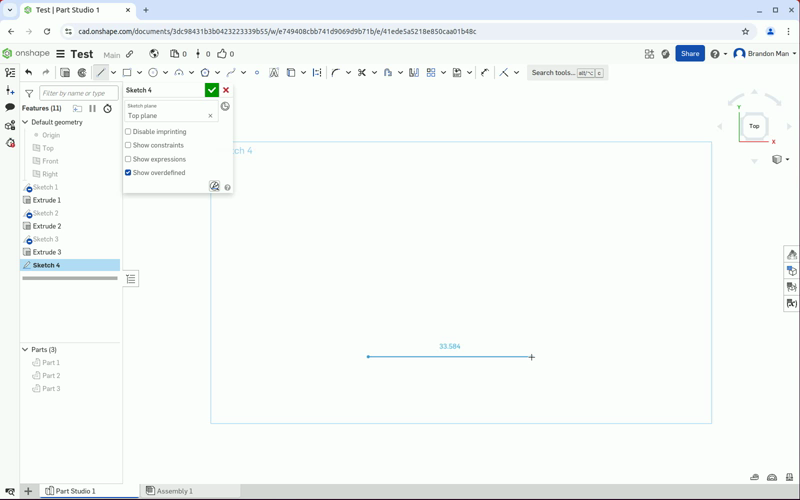
click(531, 356)
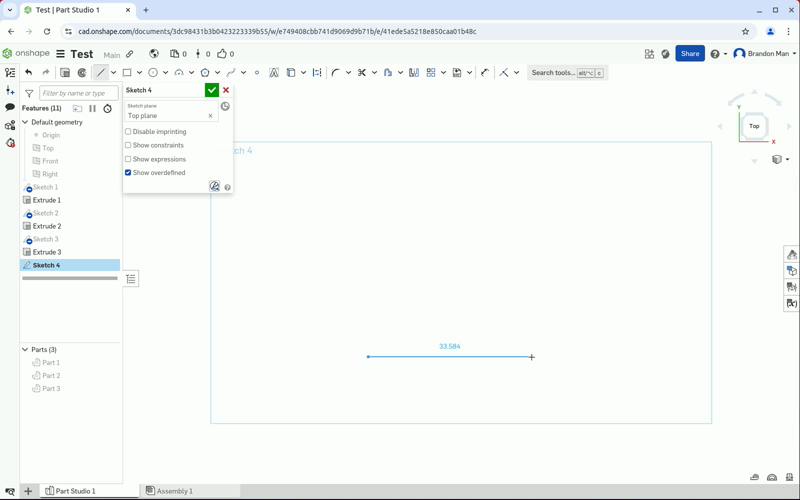
key_up(shift)
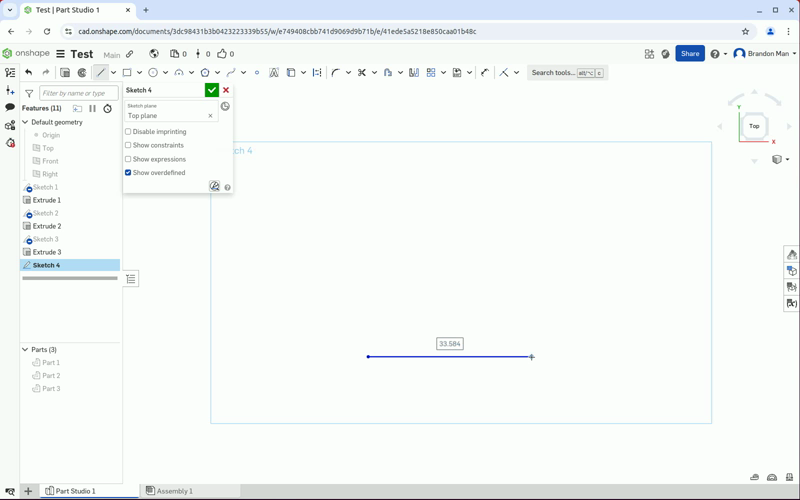
key_down(shift)
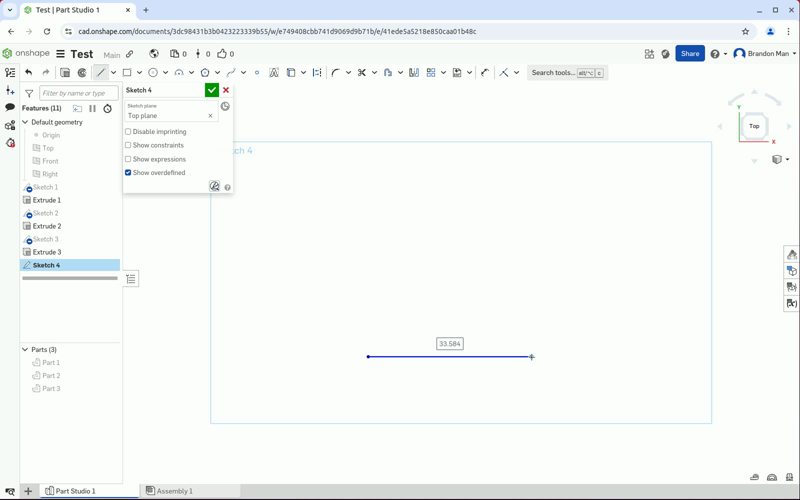
mouse_move(561, 356)
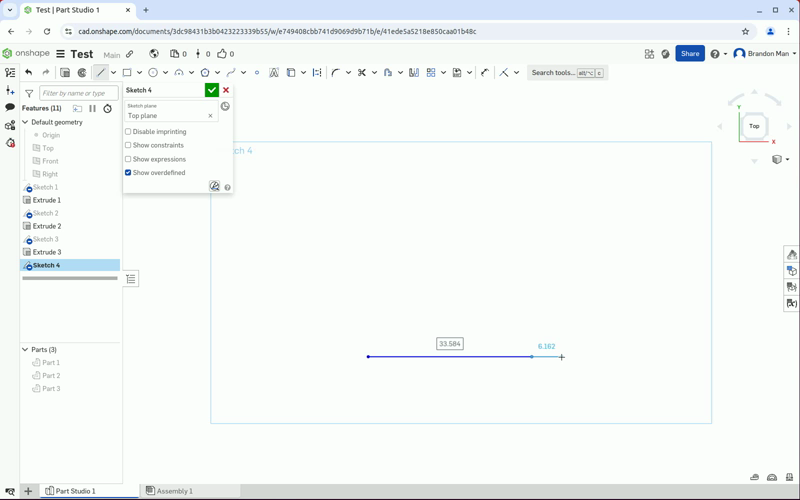
mouse_move(531, 342)
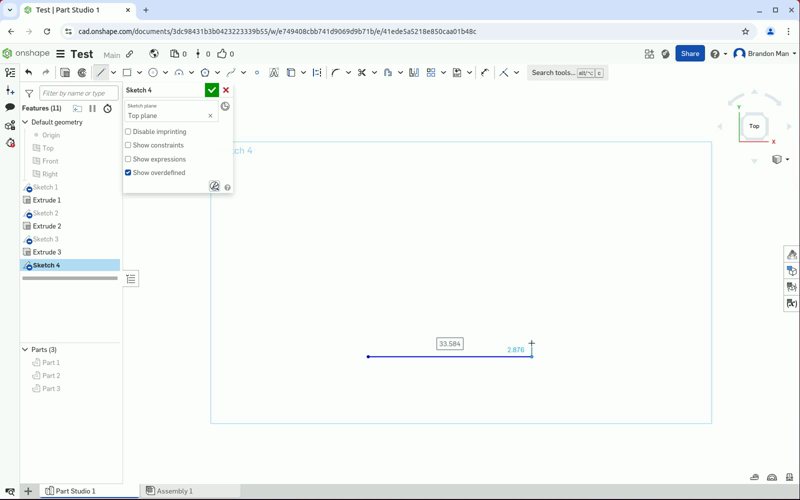
click(531, 342)
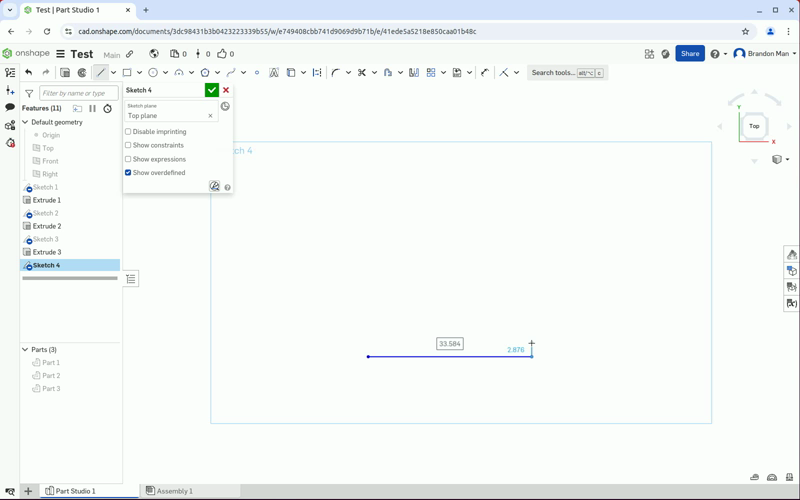
key_up(shift)
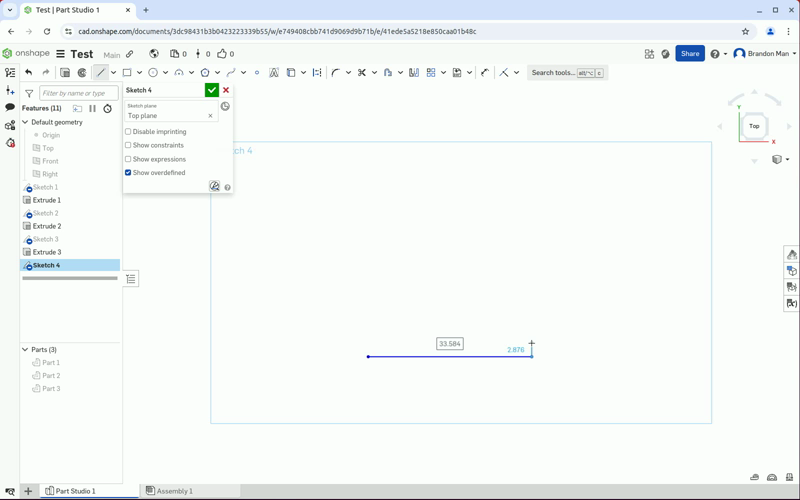
key_down(shift)
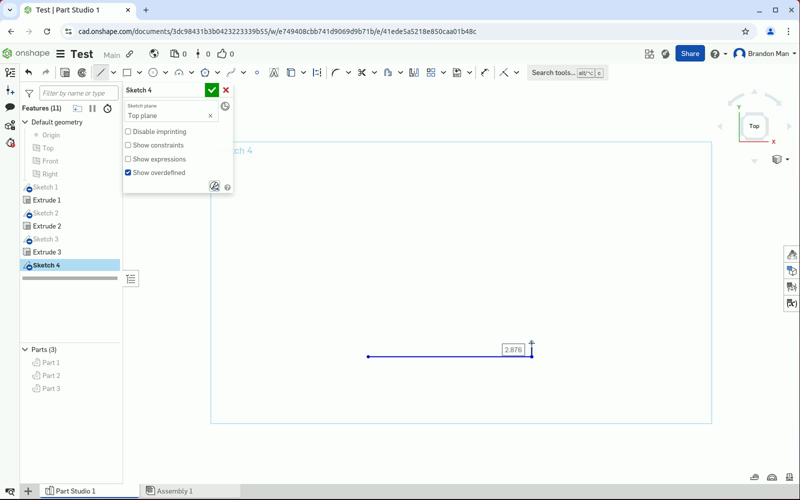
mouse_move(368, 342)
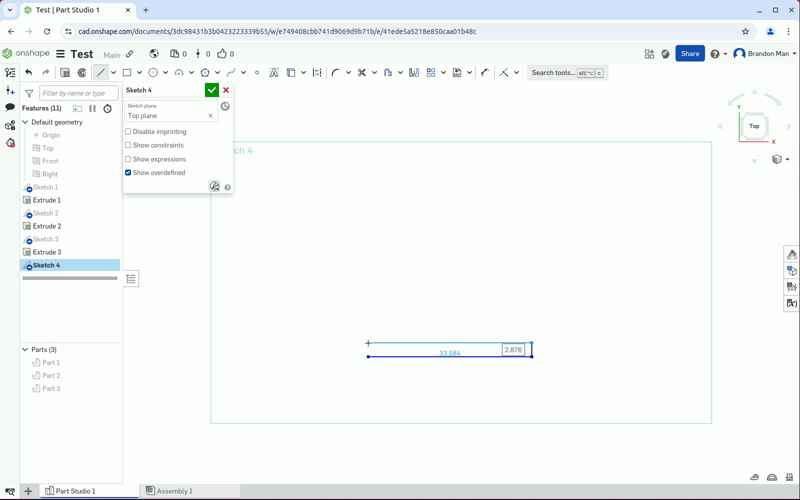
click(368, 342)
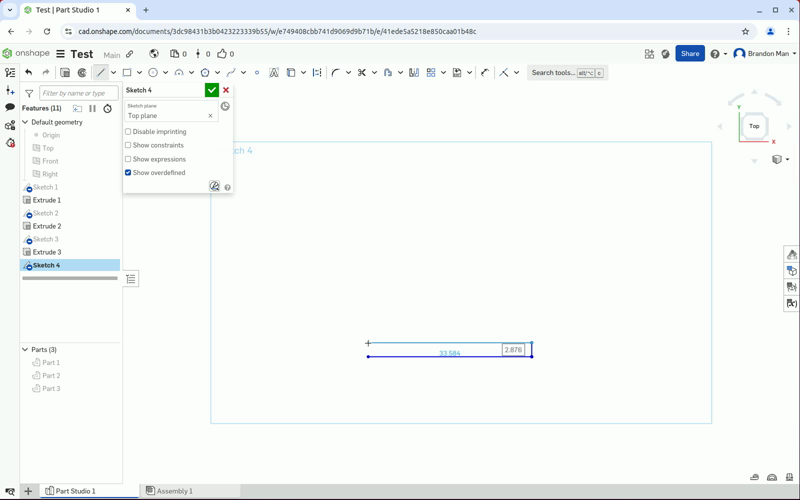
key_up(shift)
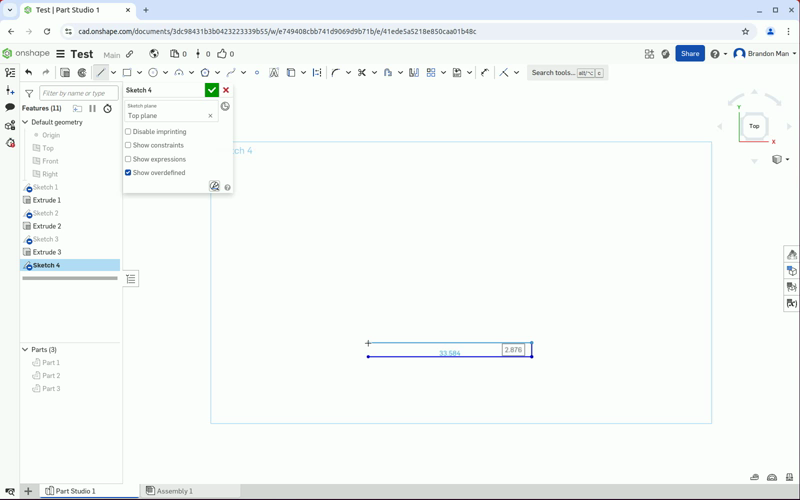
mouse_move(398, 342)
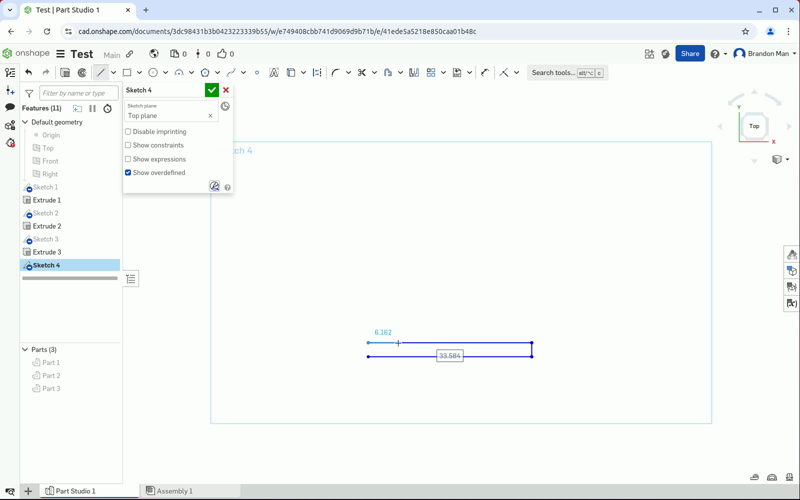
key_down(shift)
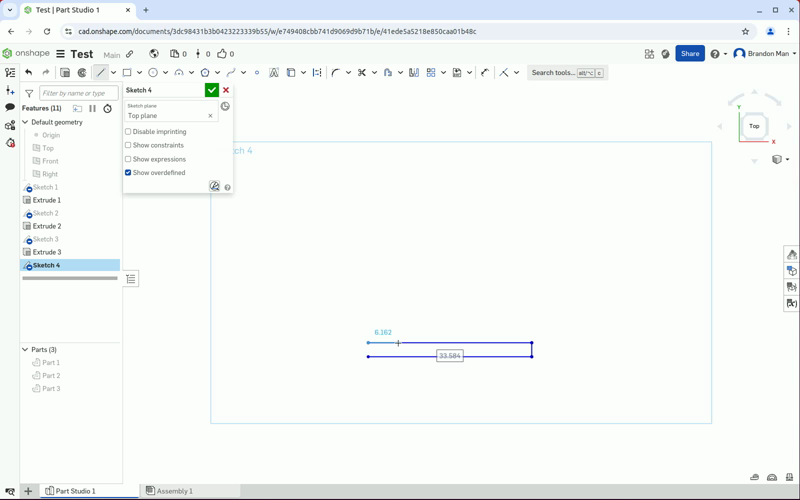
mouse_move(368, 356)
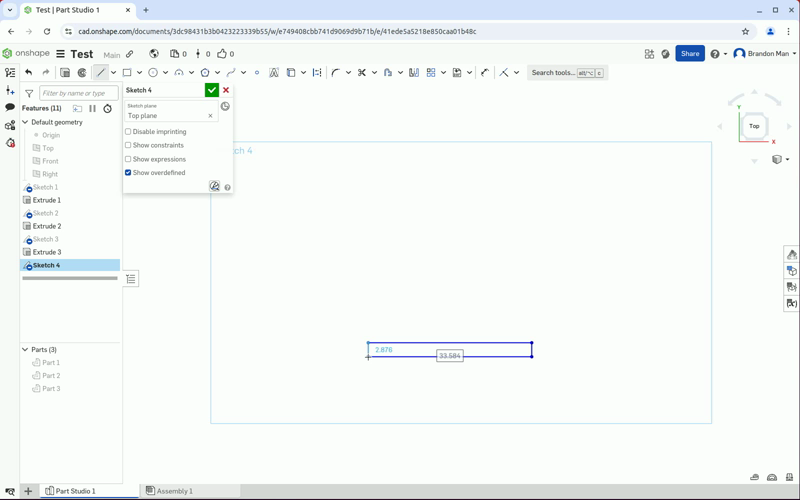
key_up(shift)
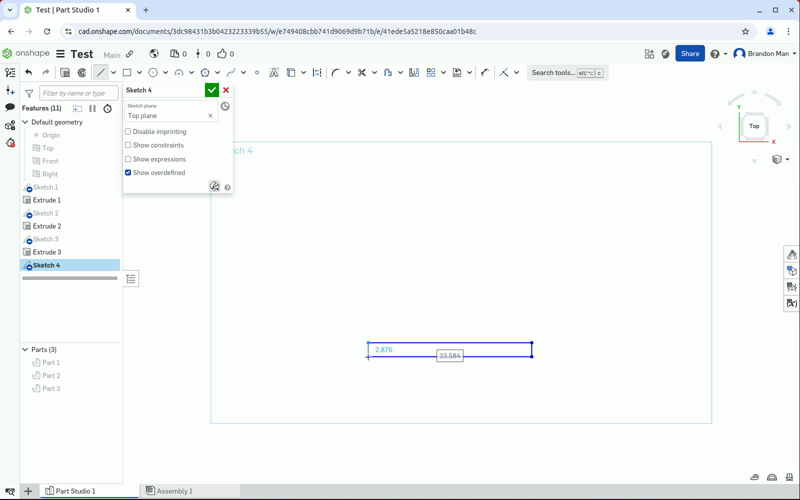
click(368, 356)
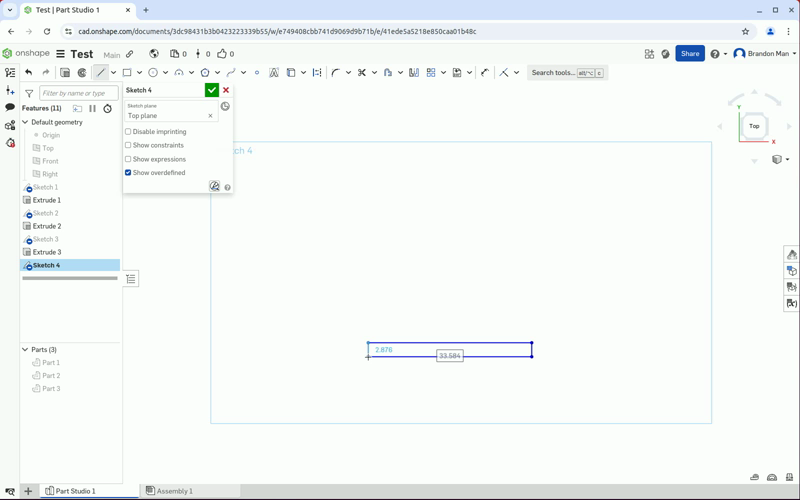
key(esc)
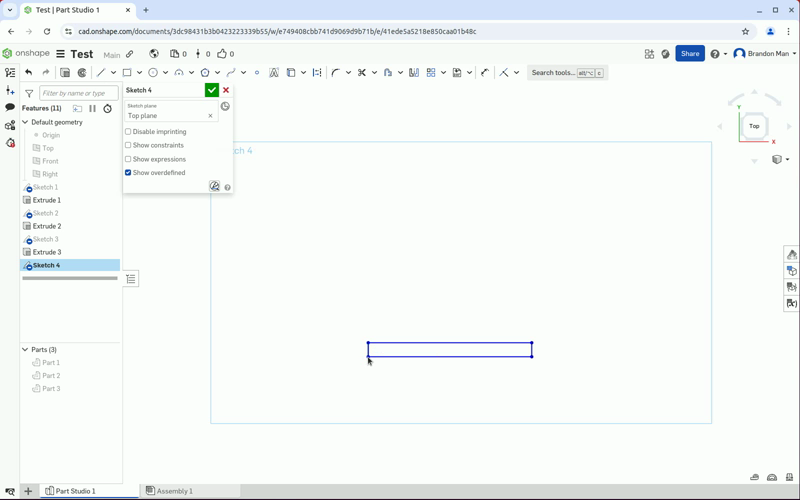
mouse_move(519, 350)
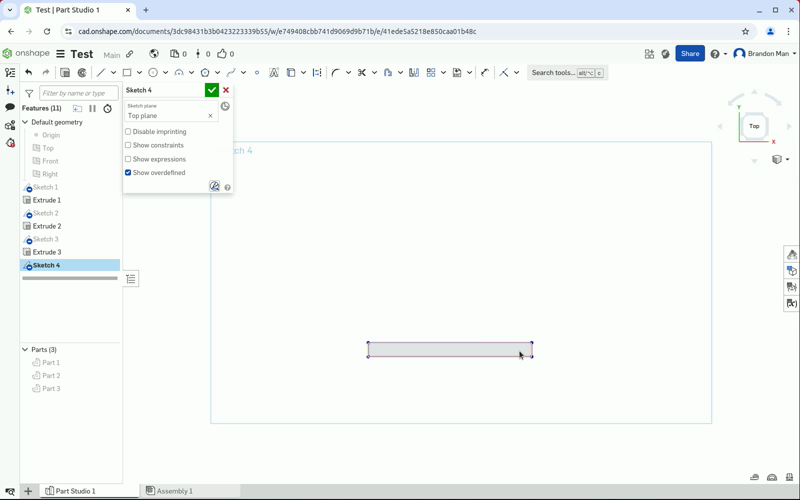
click(519, 350)
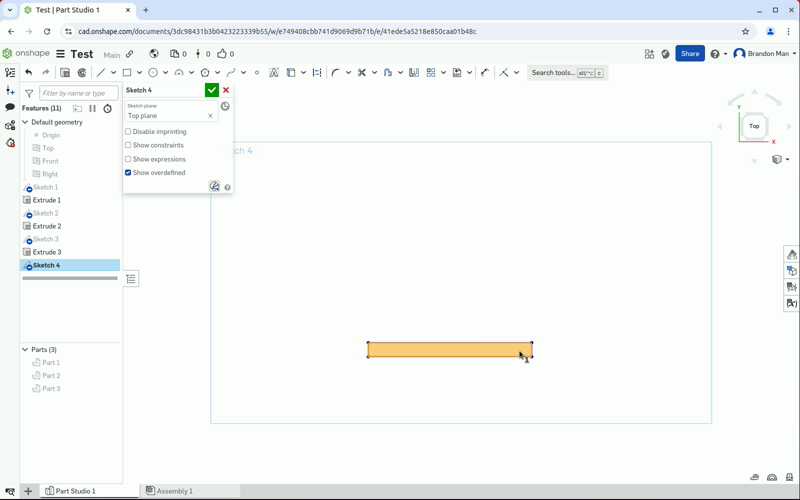
mouse_move(73, 352)
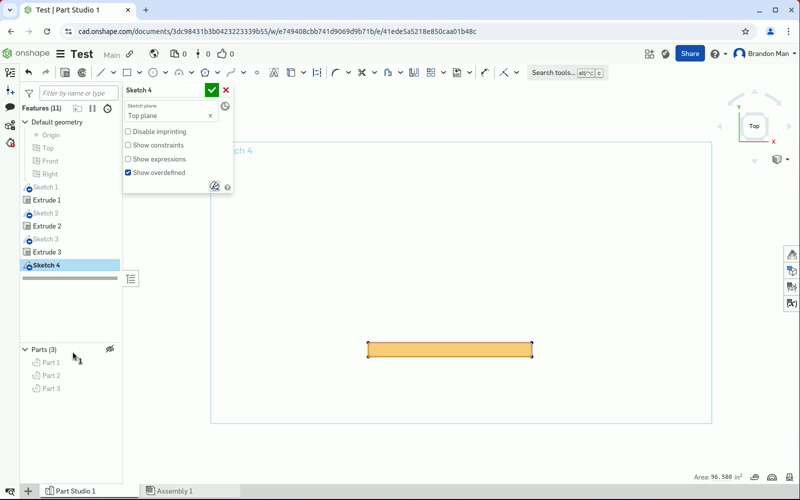
key(shift+y)
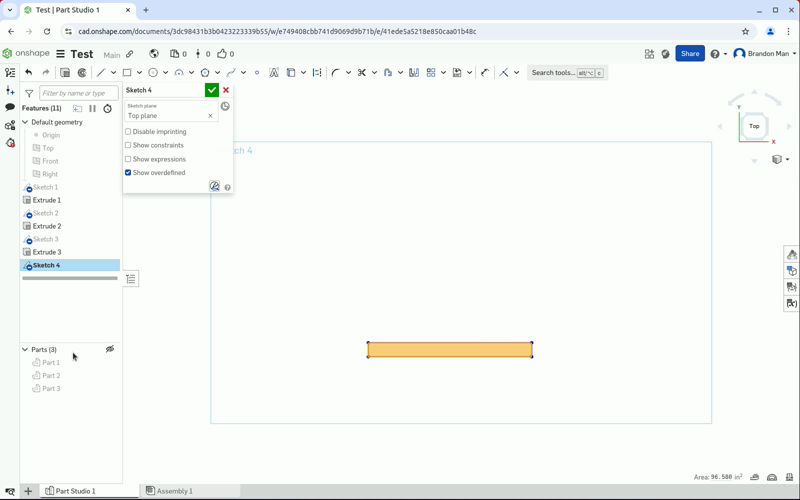
key(shift+e)
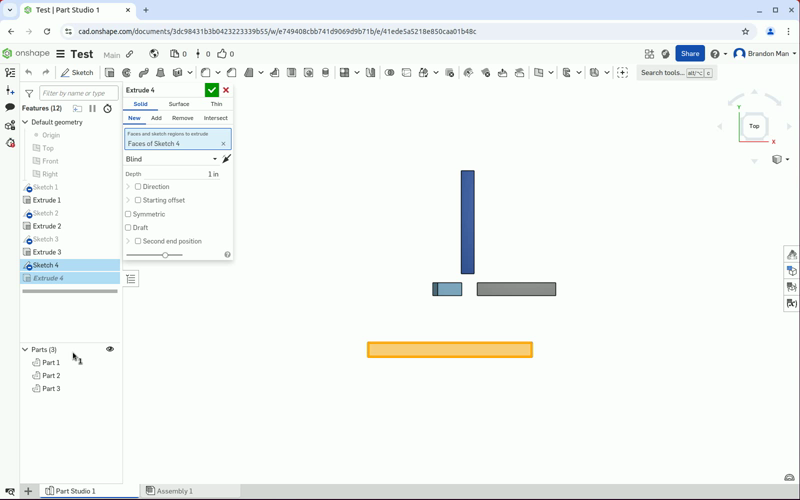
mouse_move(143, 106)
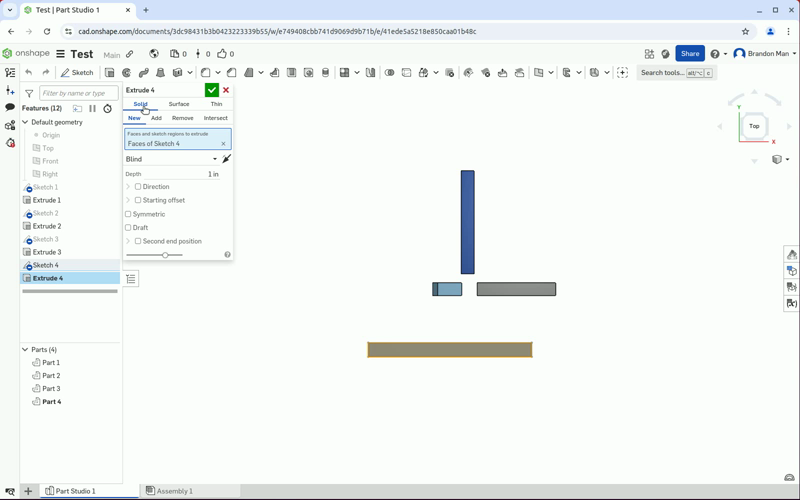
click(143, 106)
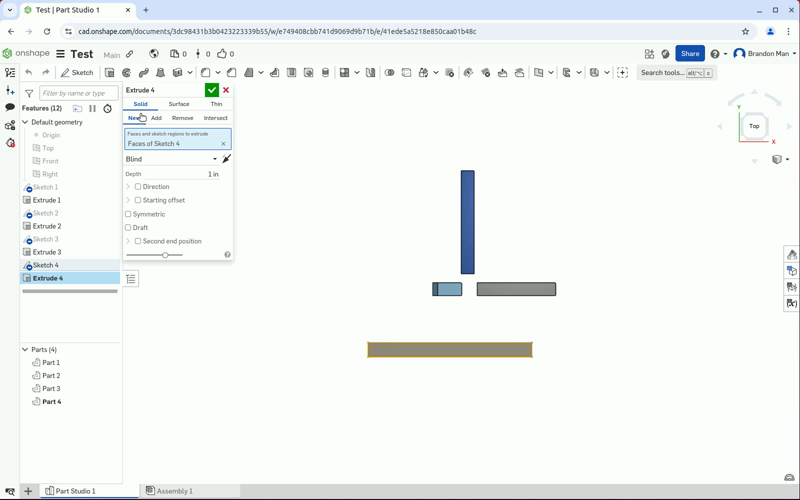
mouse_move(137, 120)
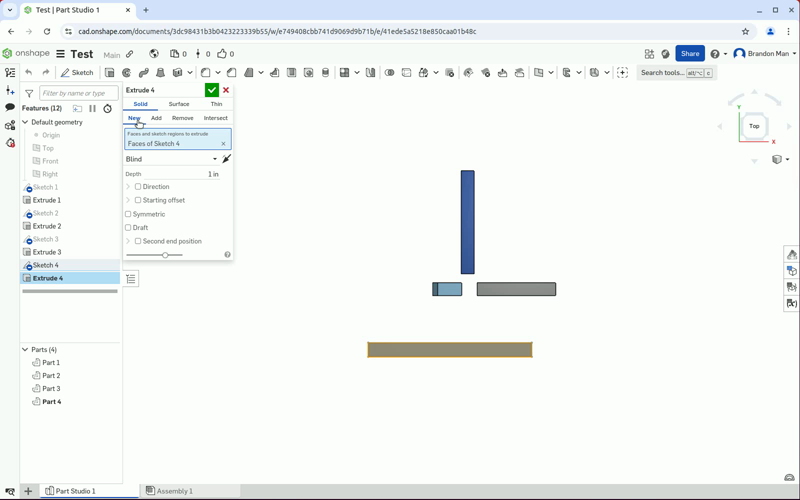
click(137, 120)
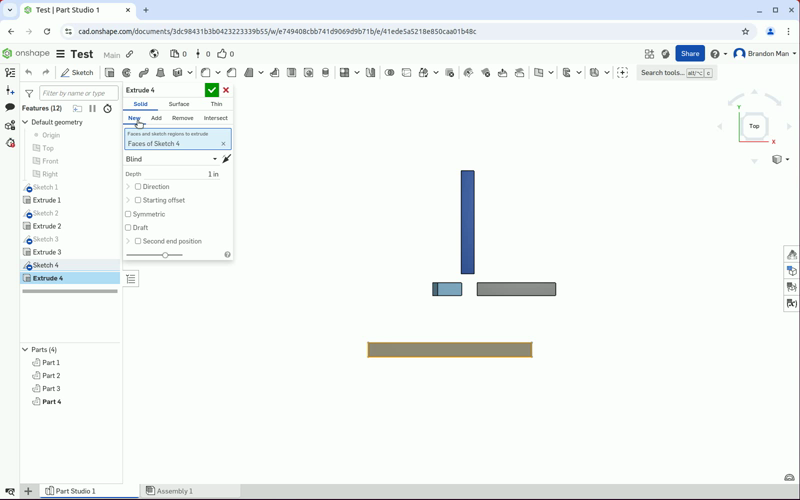
key(tab, 4)
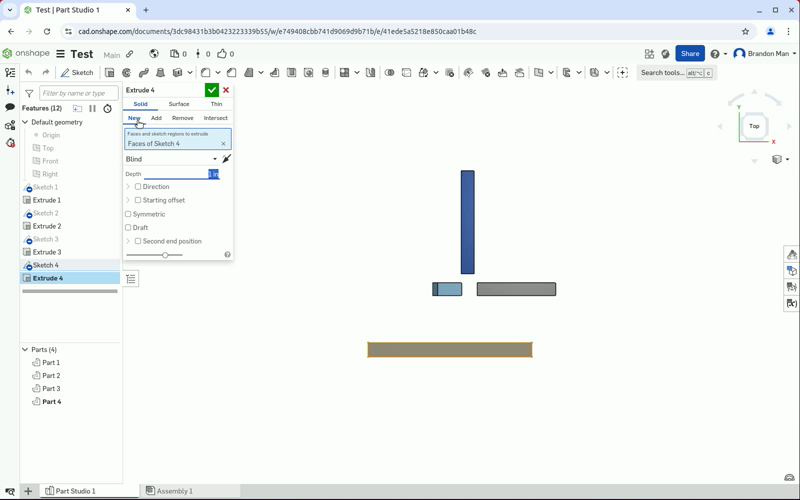
text(2.648)
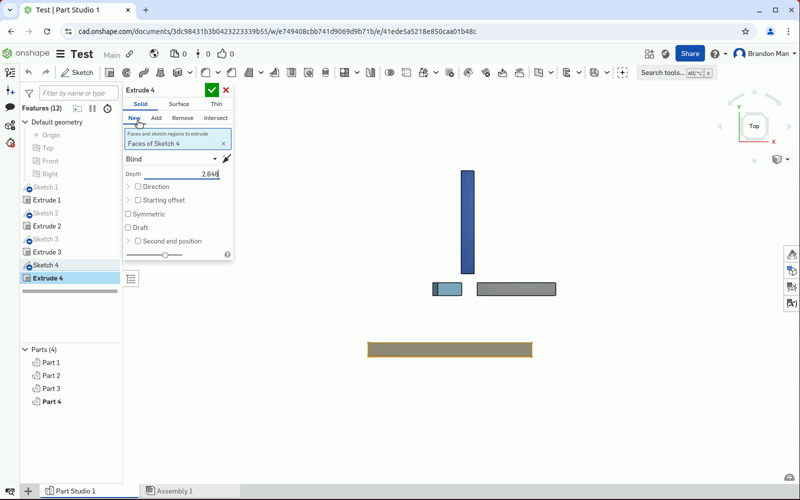
key(enter)
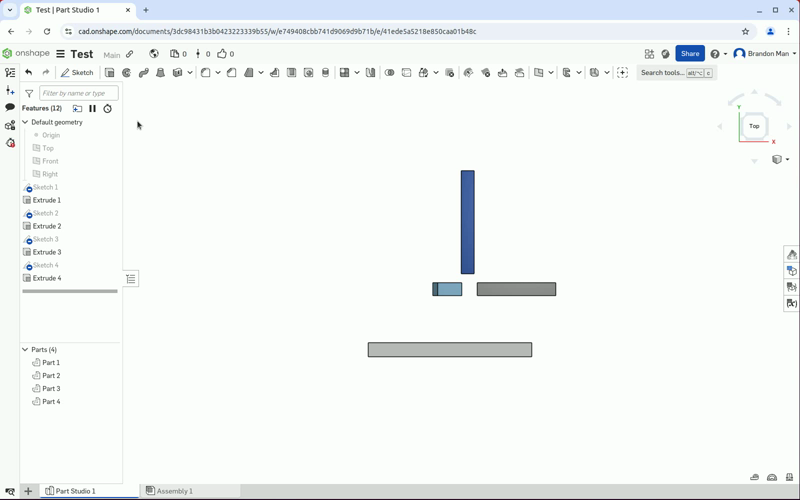
key(shift+h)
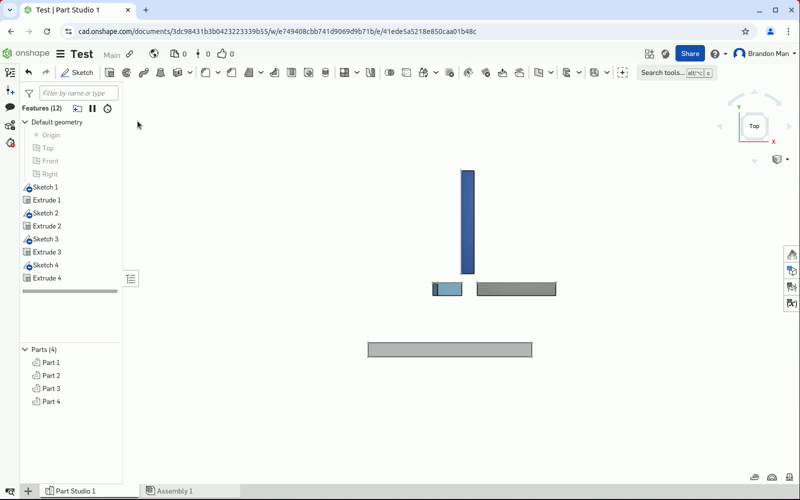
key(shift+h)
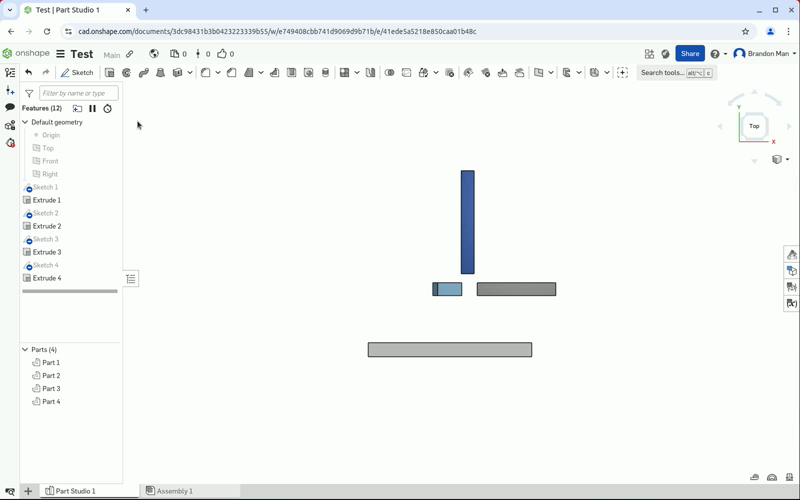
mouse_move(73, 189)
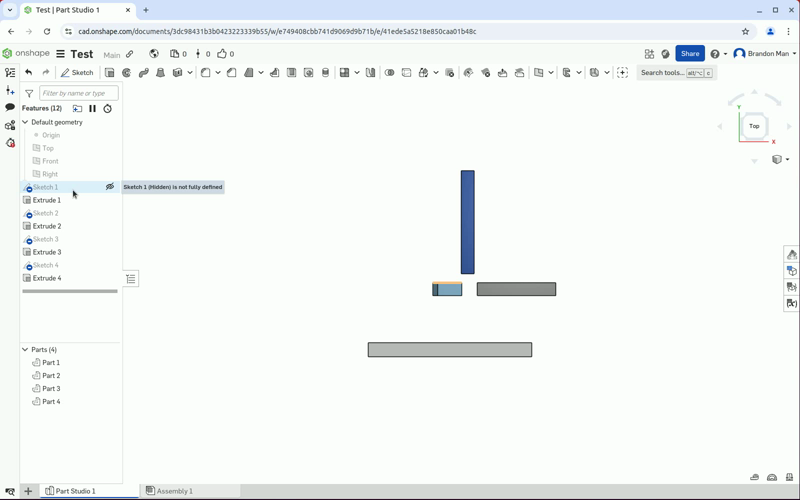
click(73, 189)
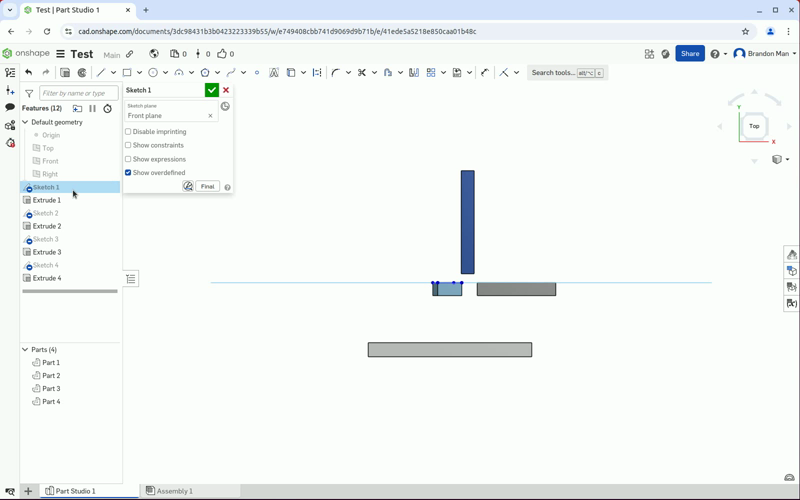
mouse_move(229, 92)
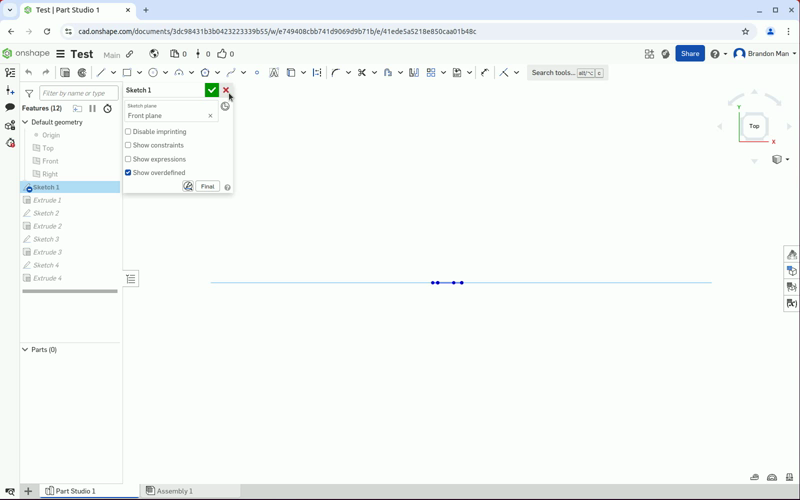
click(229, 92)
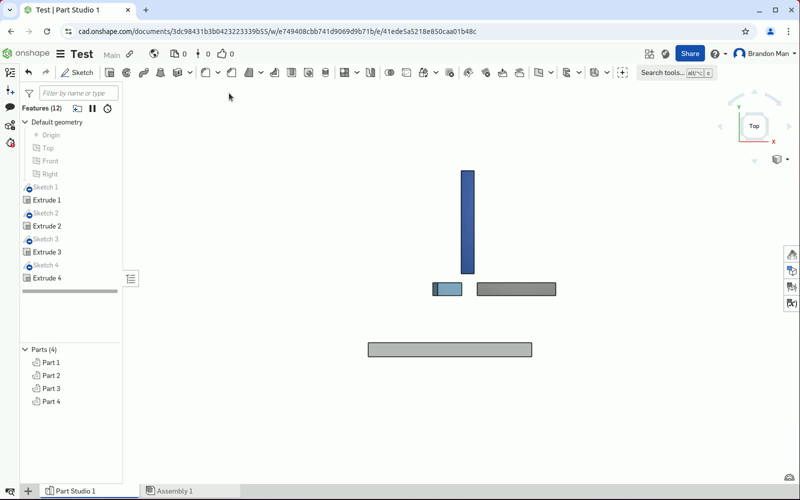
mouse_move(73, 352)
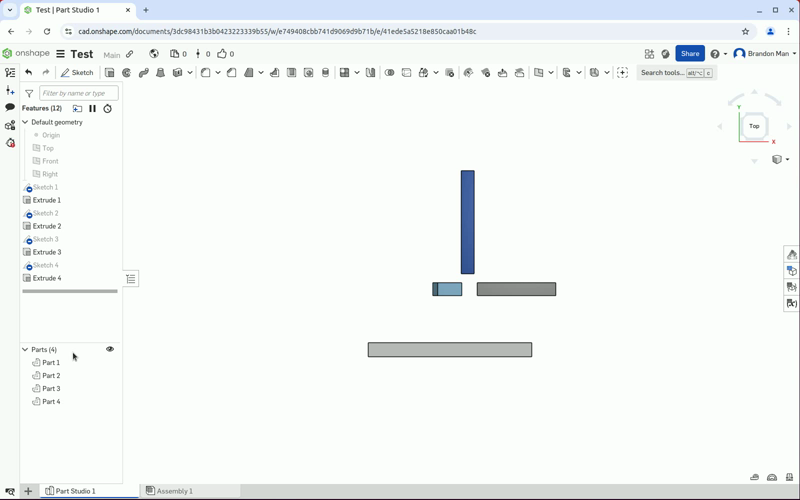
key(y)
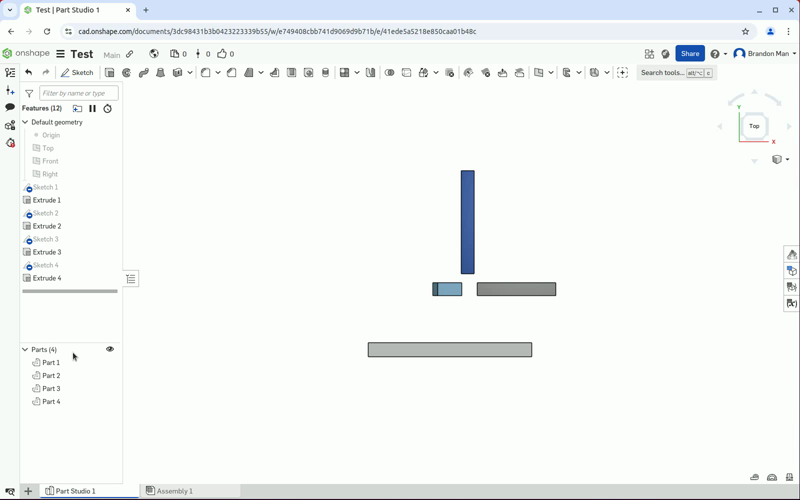
key(shift+p)
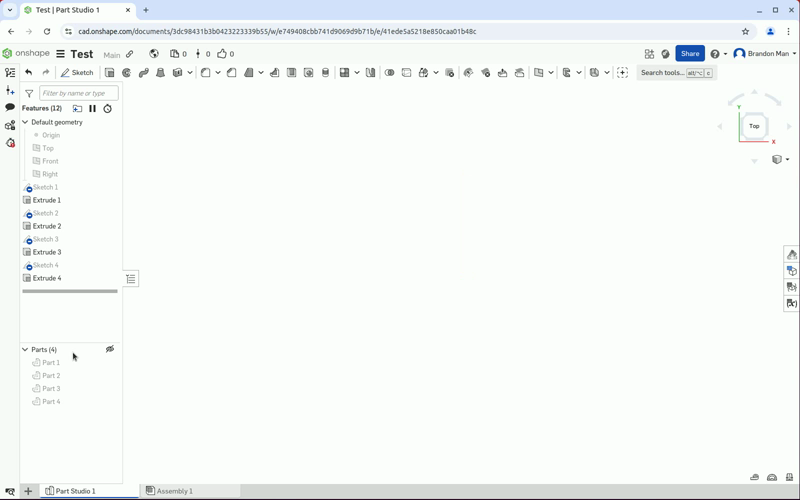
key(space)
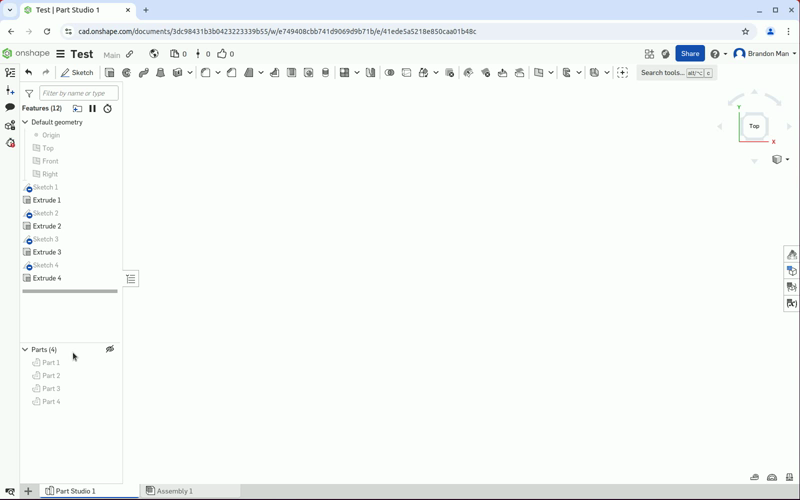
key_down(shift)
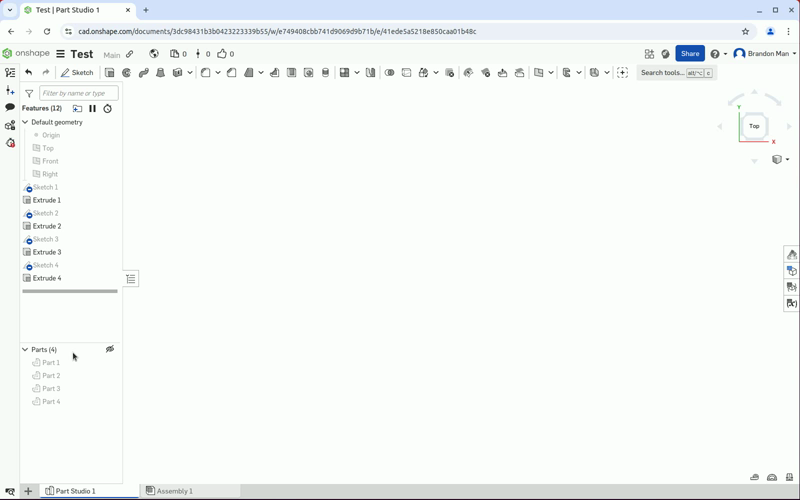
key(up)
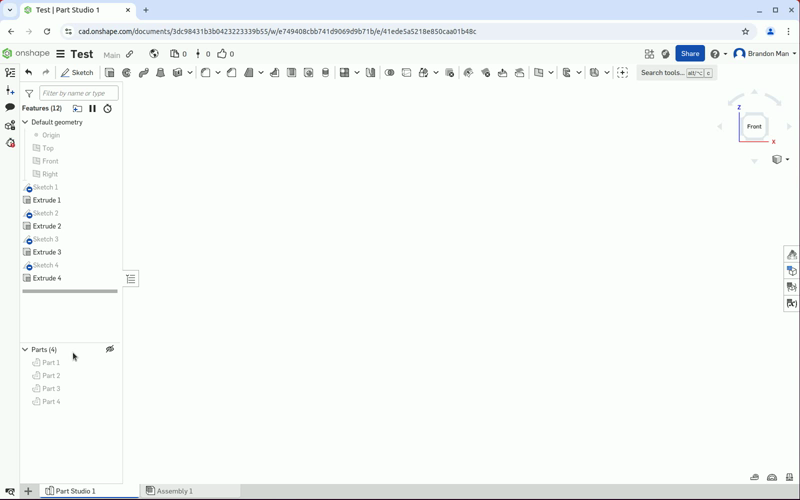
key_up(shift)
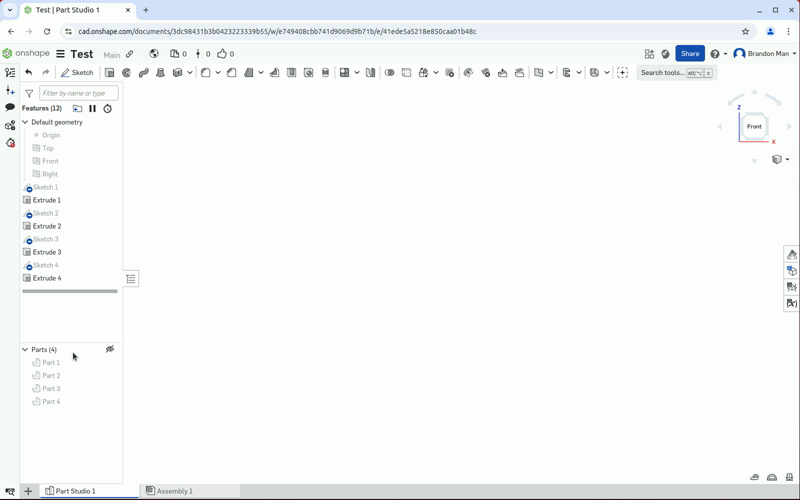
mouse_move(73, 352)
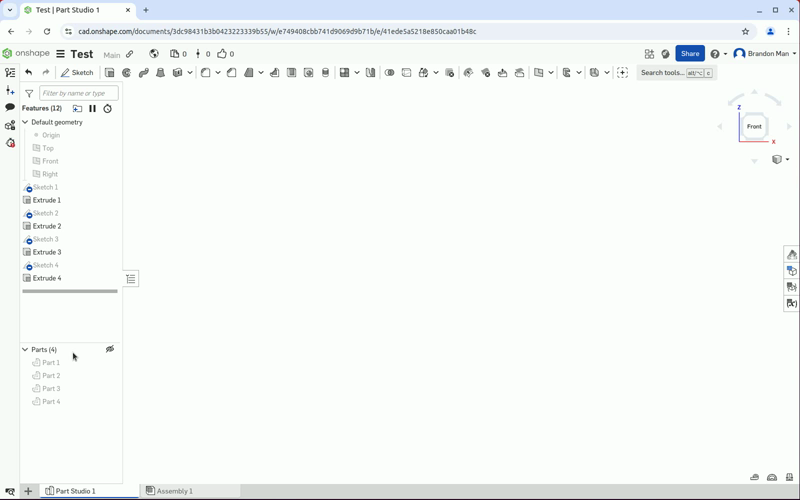
key(shift+y)
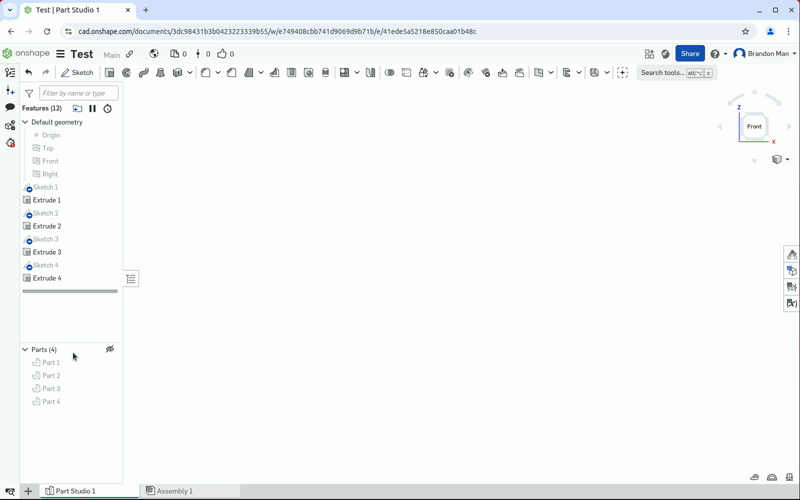
key(shift+s)
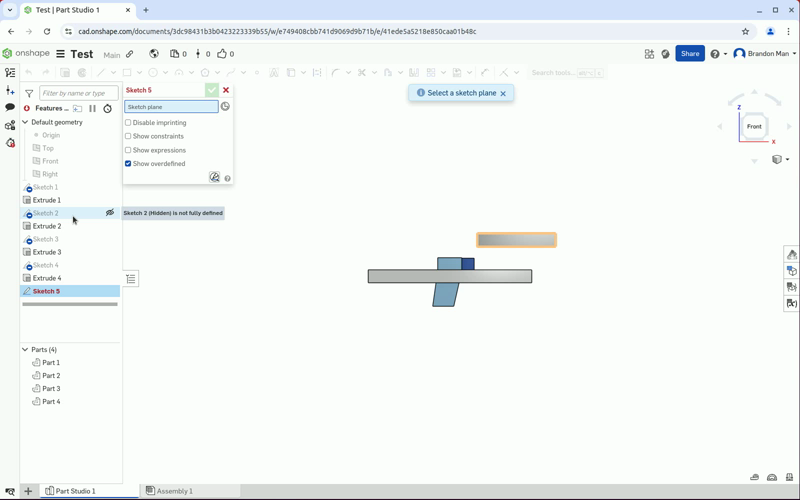
scroll(3)
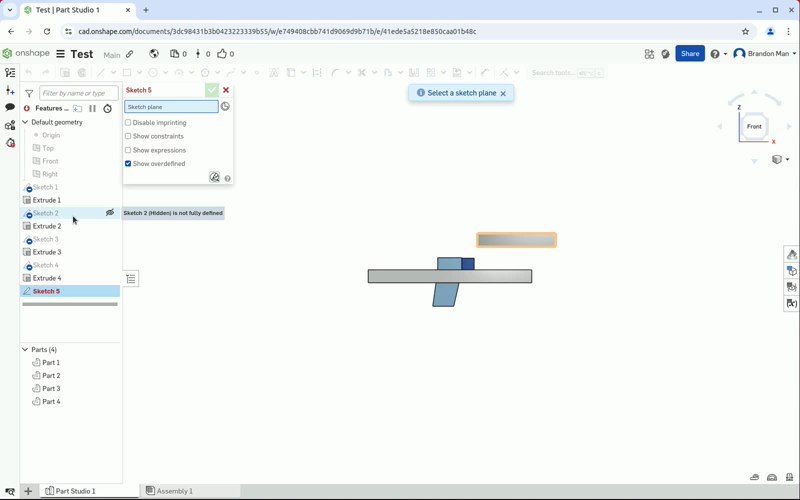
mouse_move(73, 163)
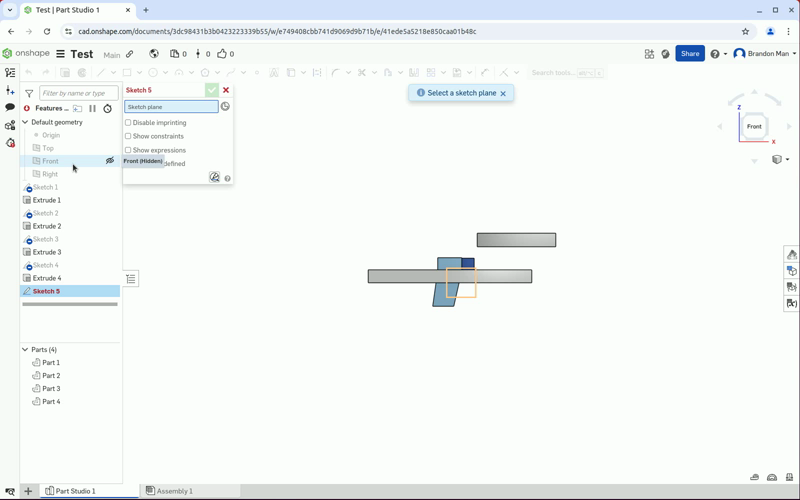
click(73, 163)
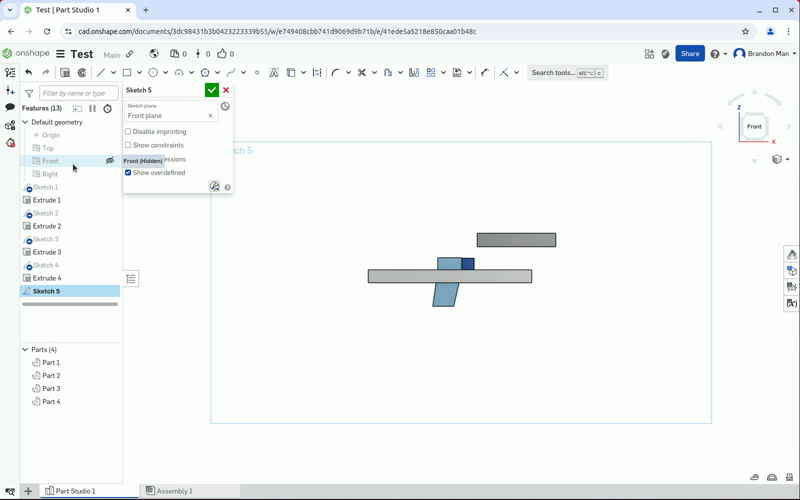
mouse_move(73, 352)
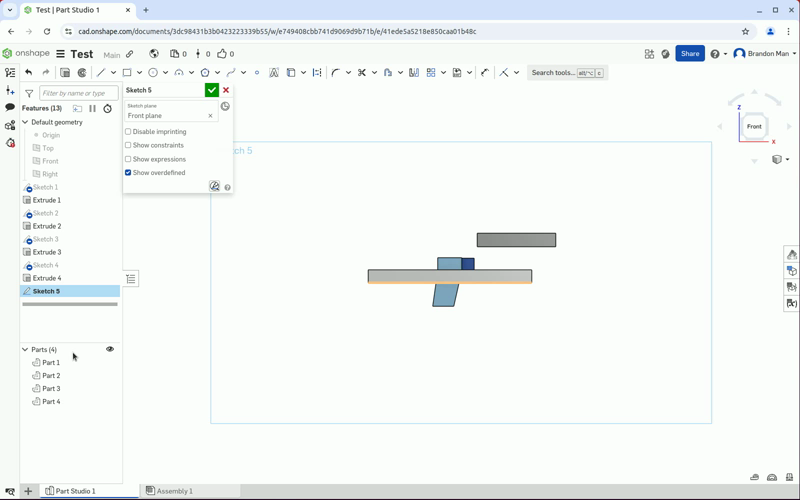
key(y)
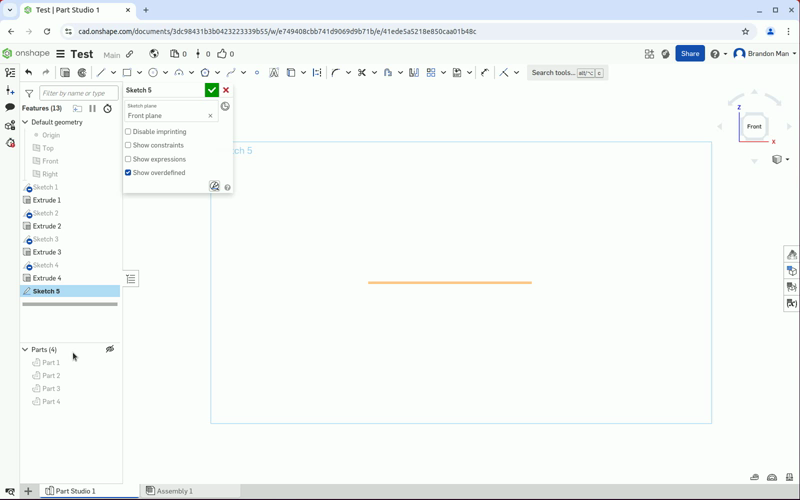
key(l)
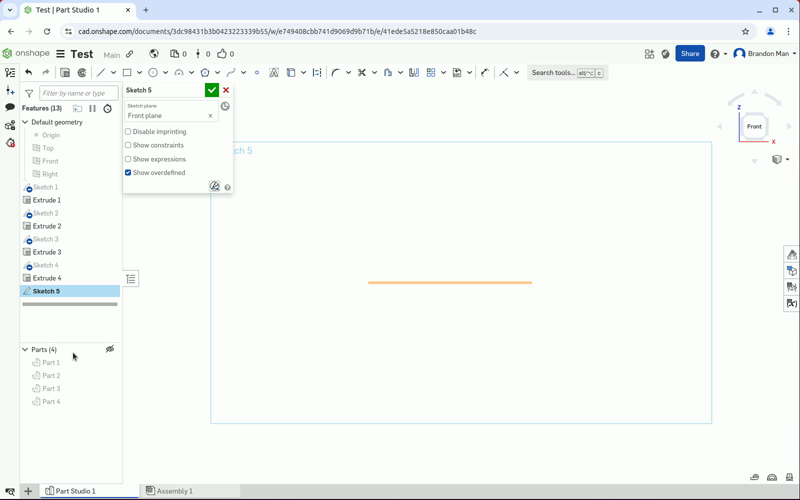
key_down(shift)
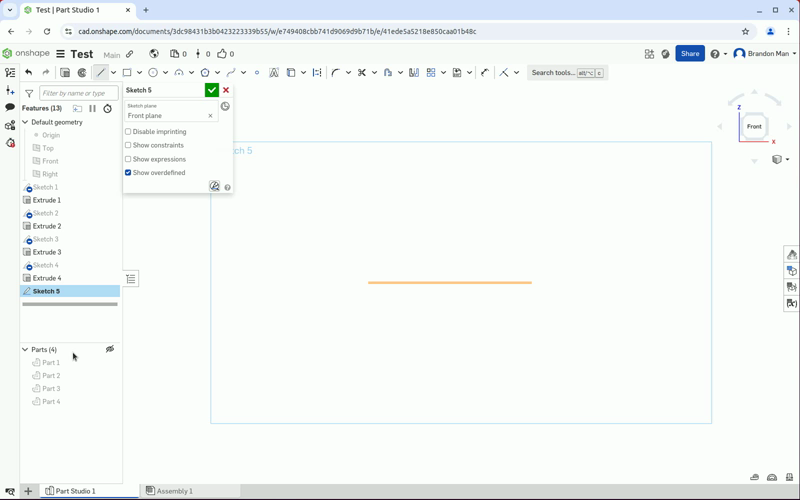
mouse_move(470, 226)
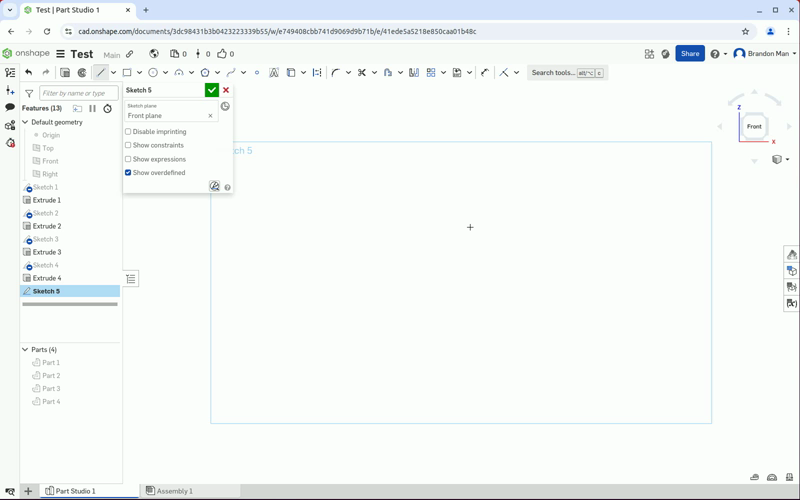
click(470, 226)
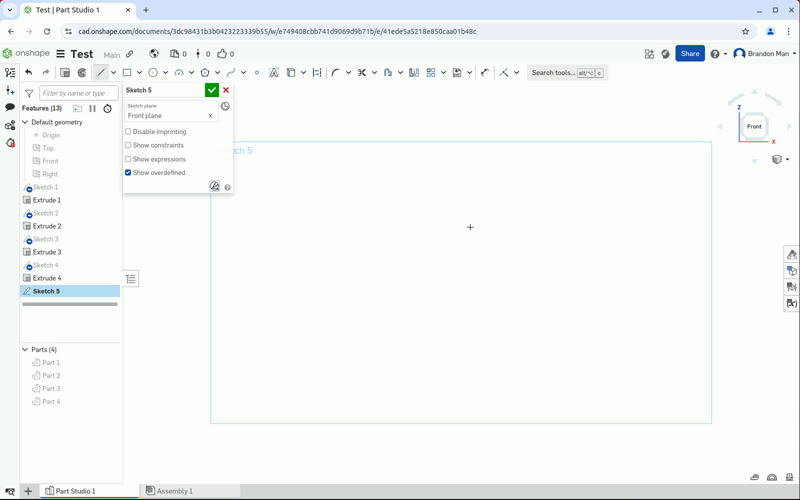
key_up(shift)
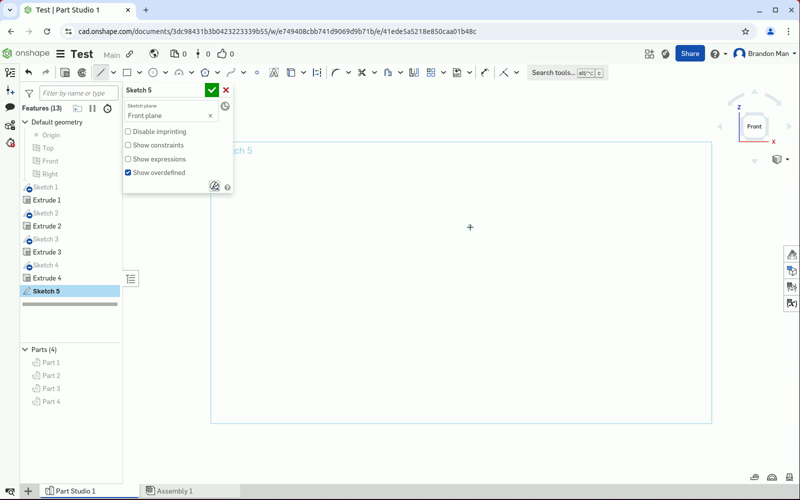
key_down(shift)
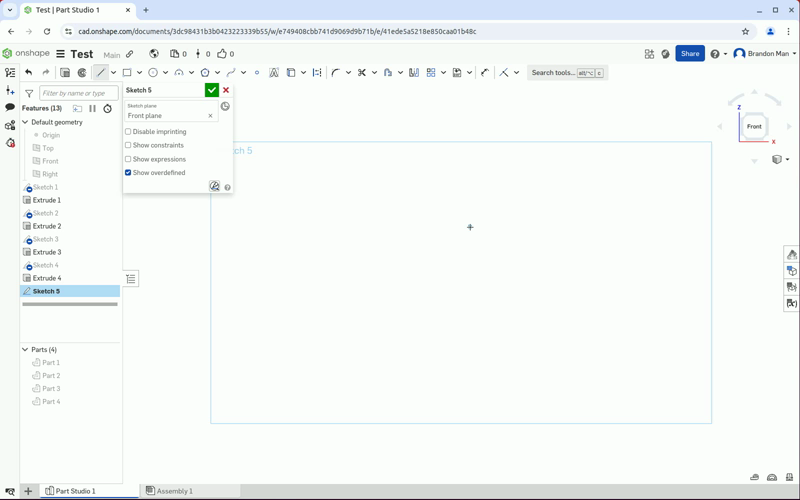
mouse_move(500, 226)
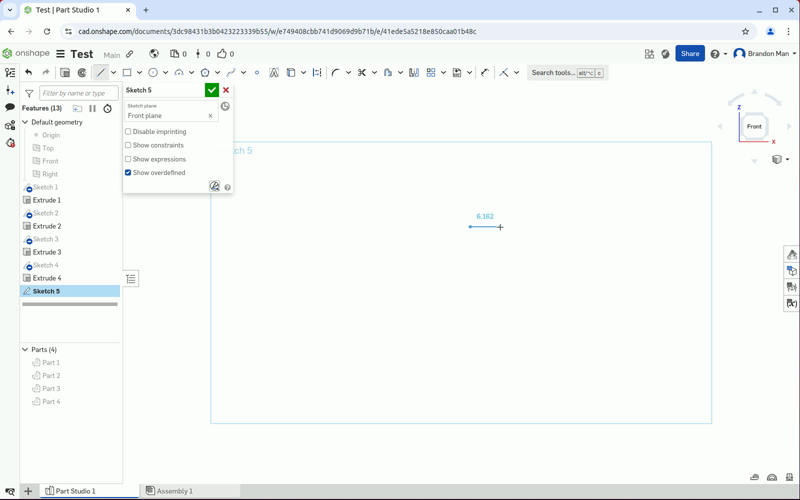
mouse_move(483, 226)
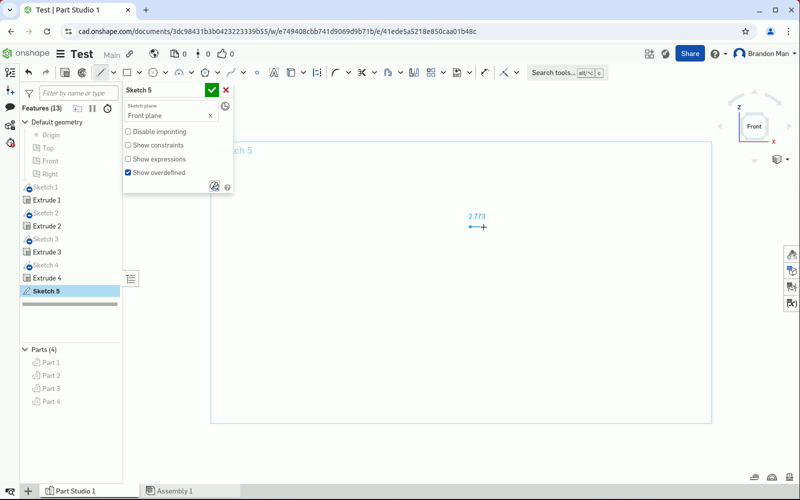
click(483, 226)
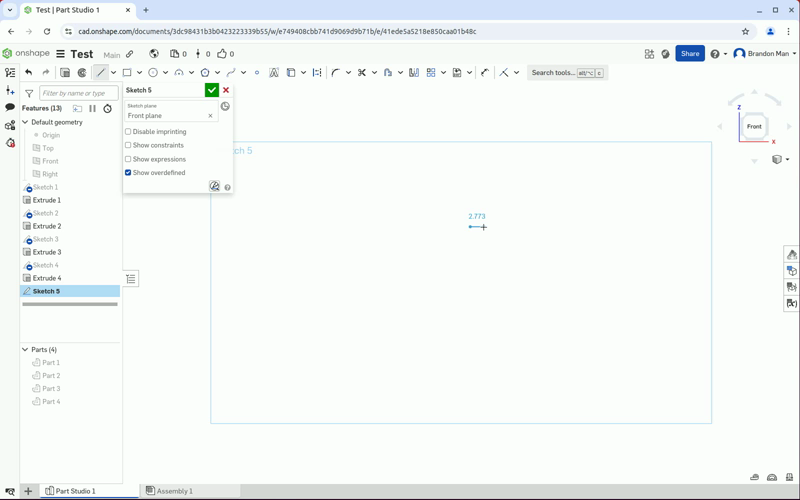
key_up(shift)
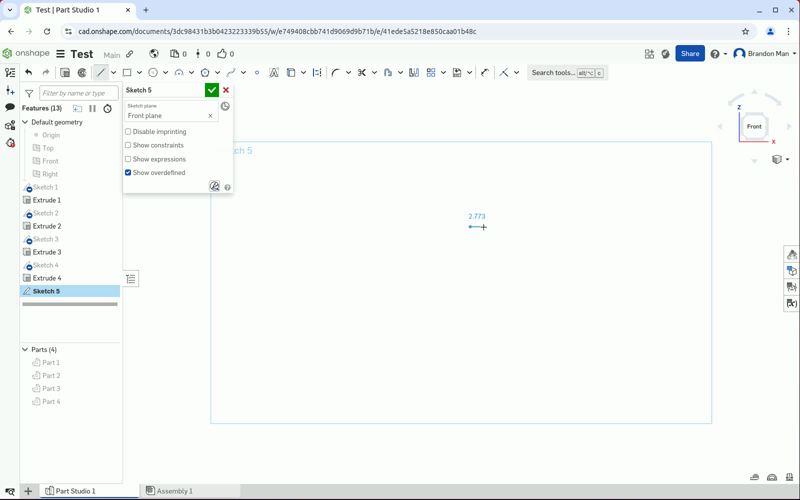
key_down(shift)
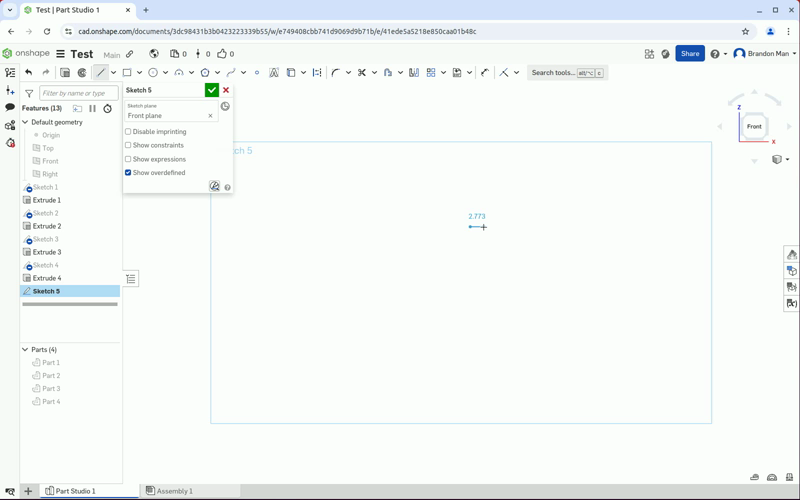
mouse_move(513, 226)
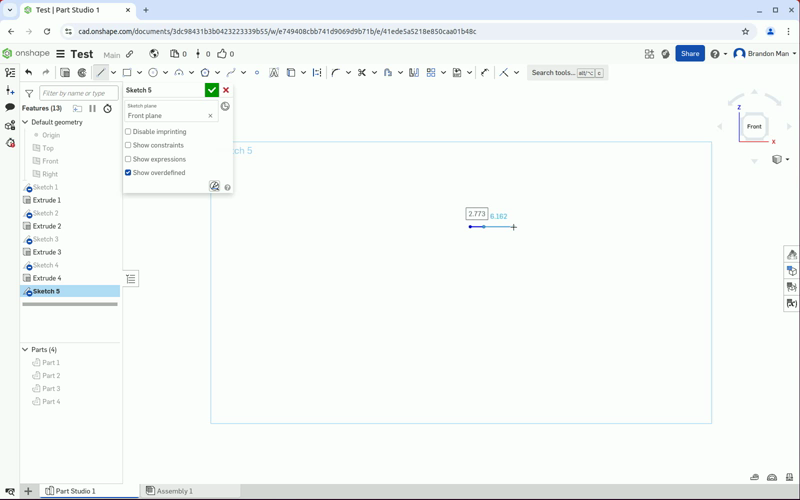
mouse_move(483, 196)
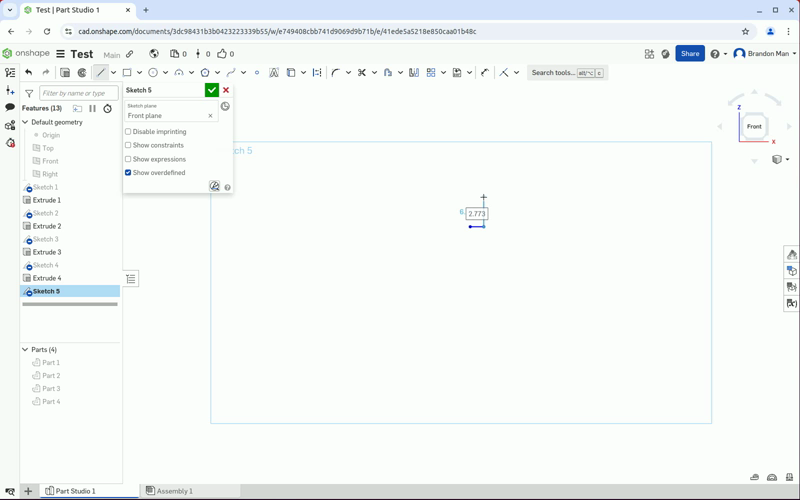
click(483, 196)
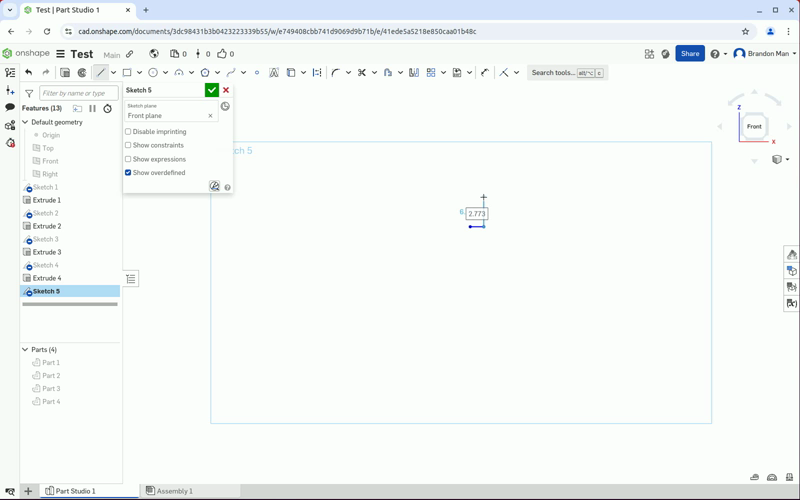
key_up(shift)
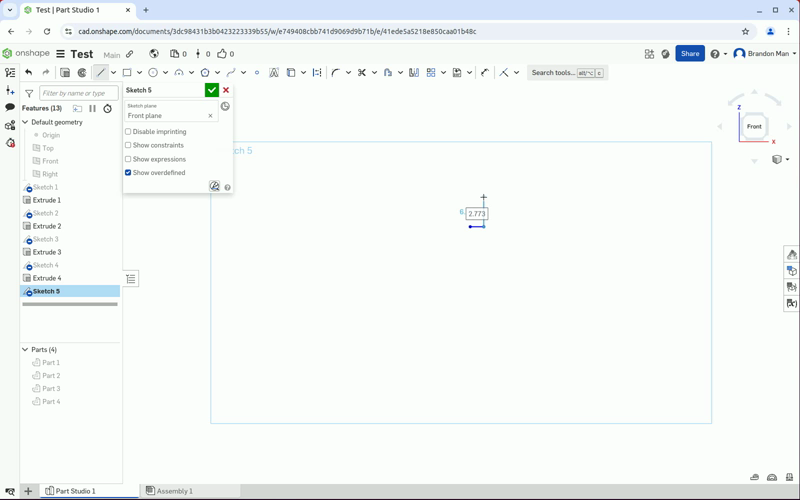
key_down(shift)
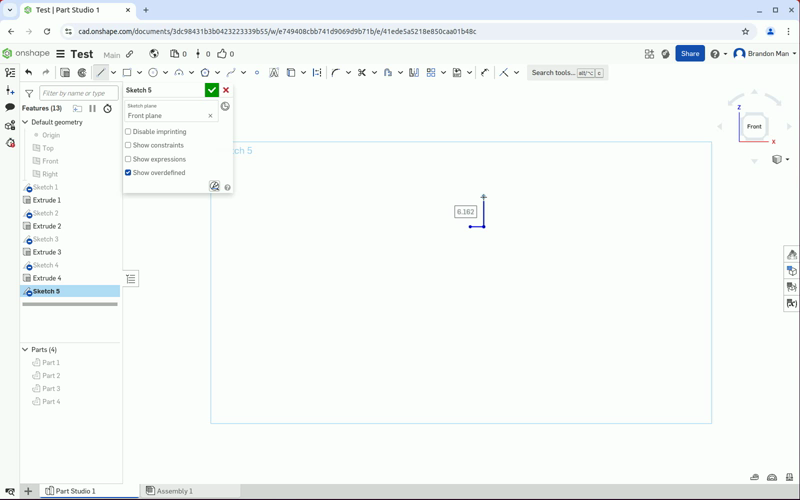
mouse_move(513, 196)
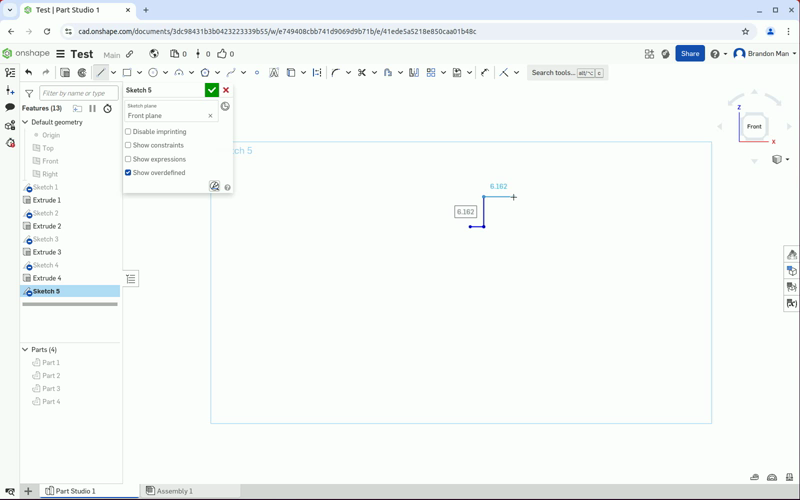
mouse_move(470, 196)
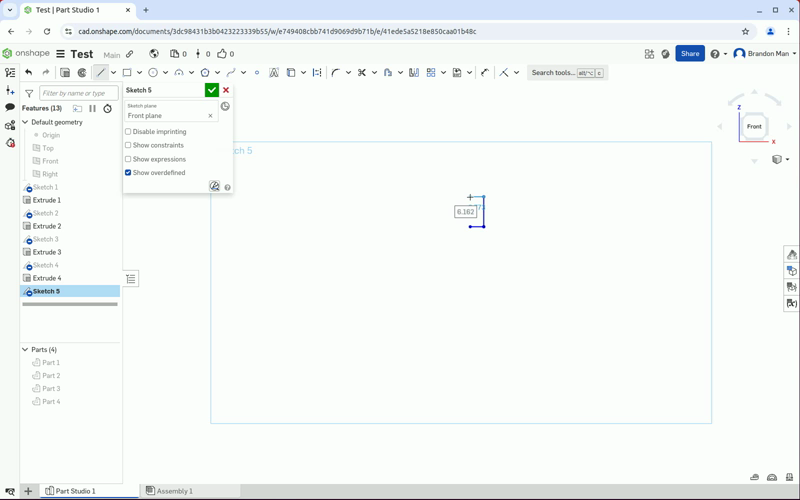
click(470, 196)
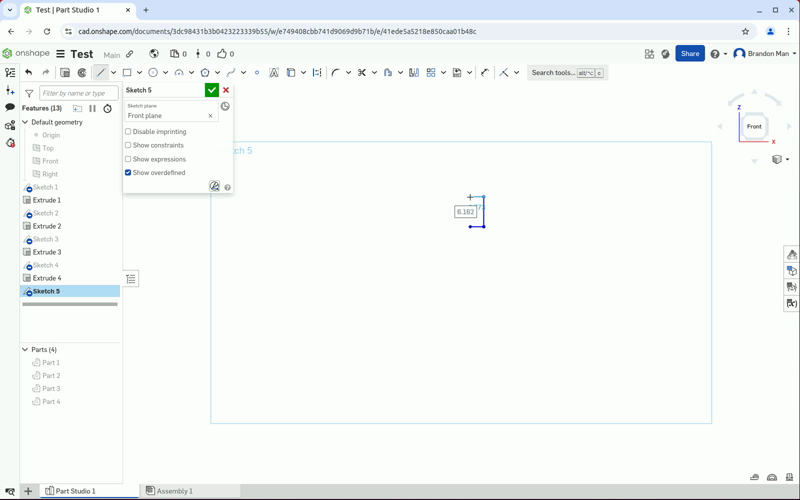
key_up(shift)
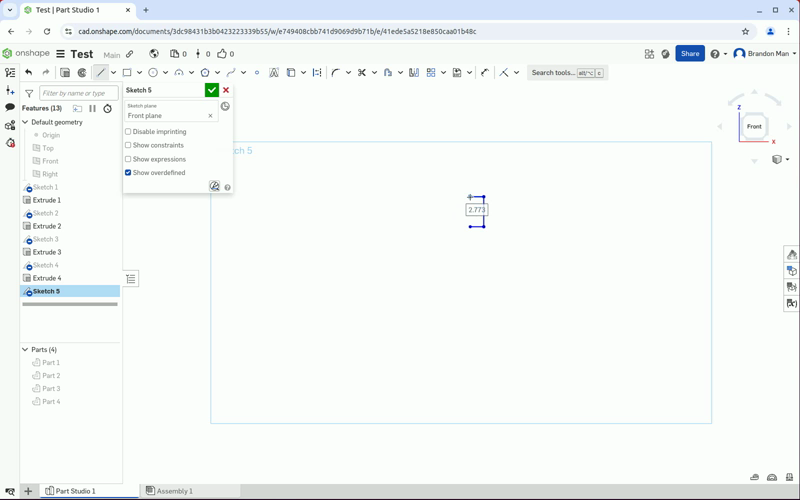
mouse_move(500, 196)
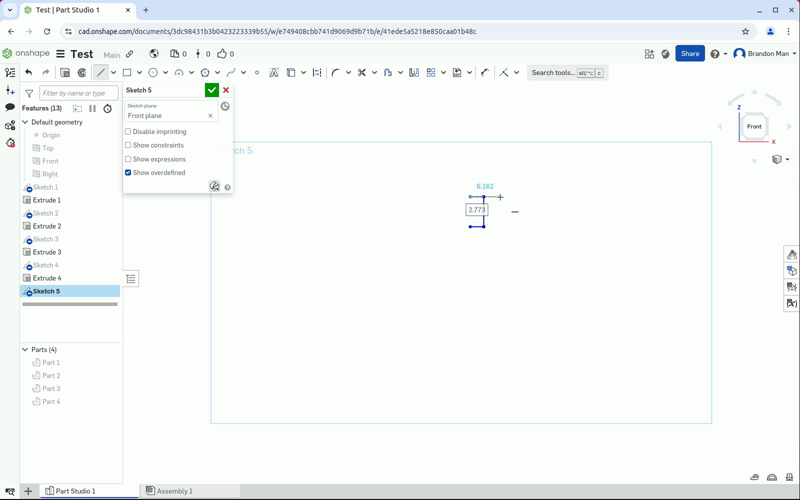
key_down(shift)
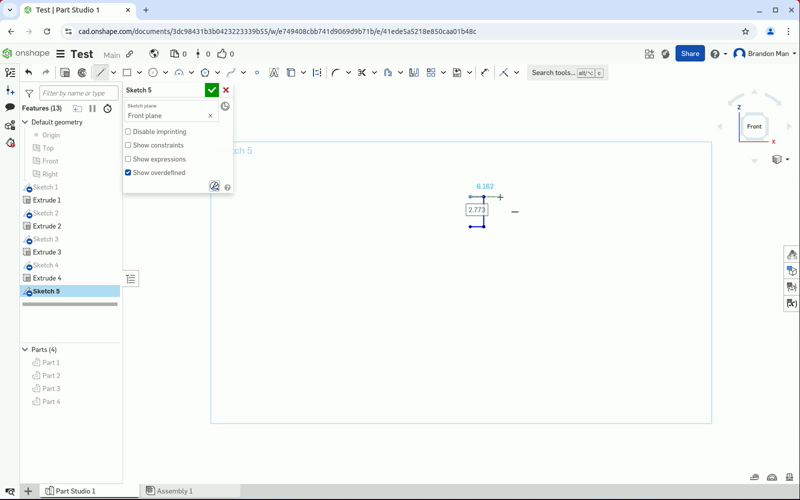
mouse_move(470, 226)
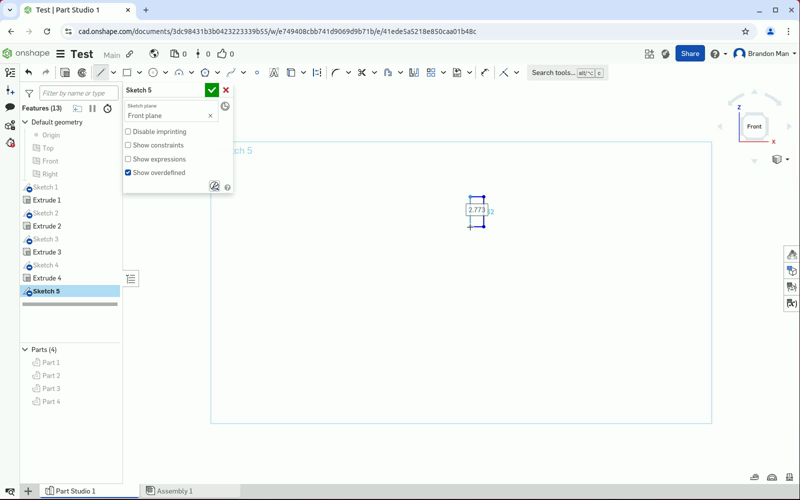
key_up(shift)
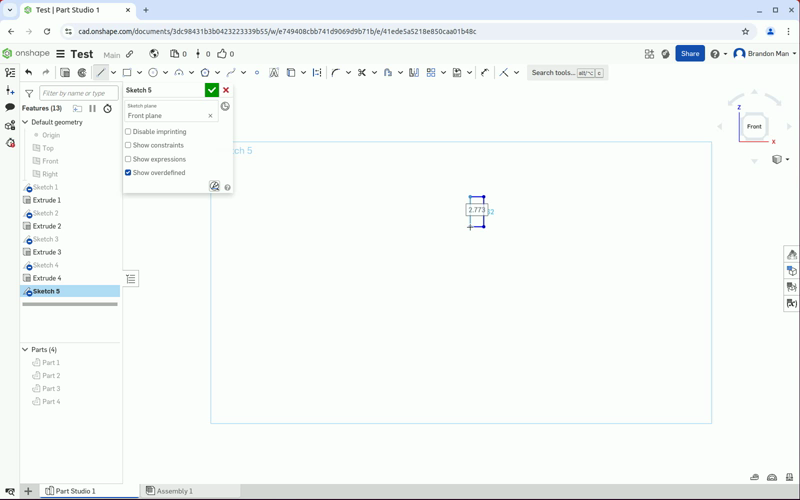
click(470, 226)
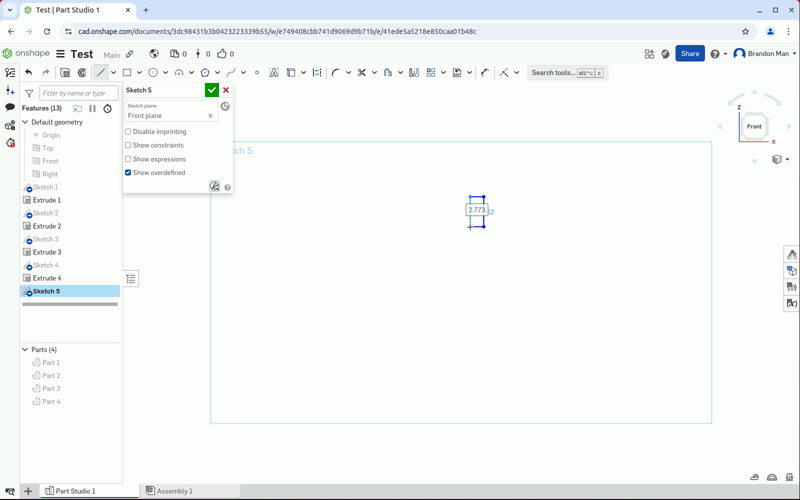
key(esc)
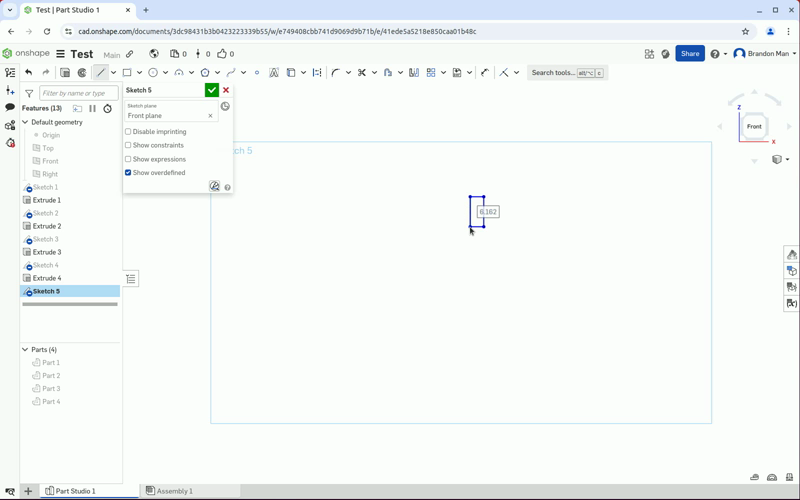
mouse_move(473, 215)
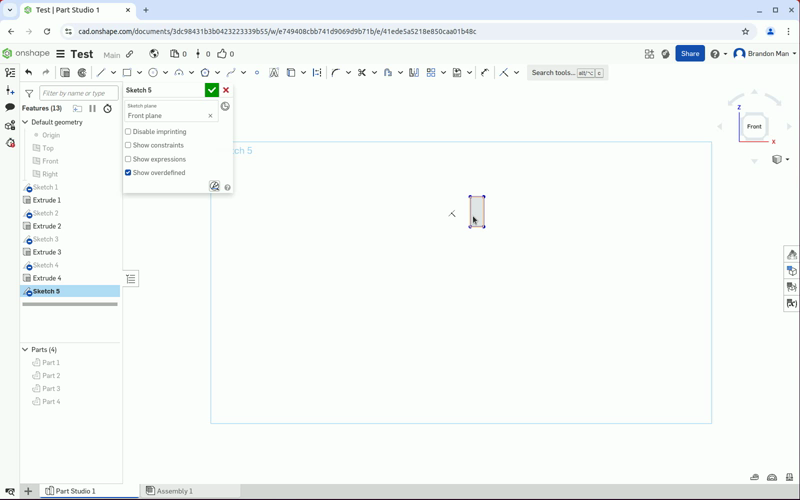
scroll(6)
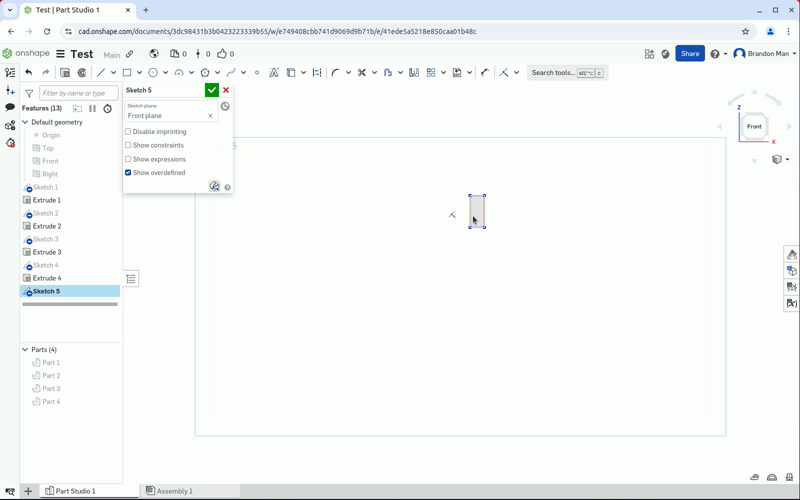
scroll(6)
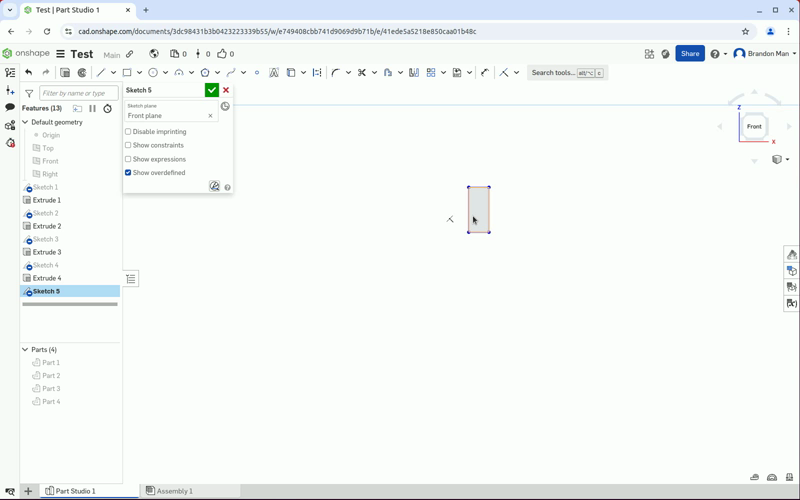
scroll(6)
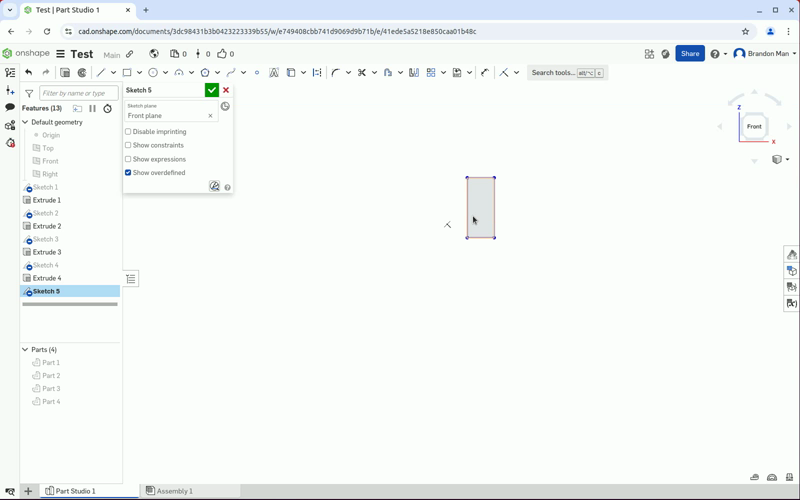
scroll(6)
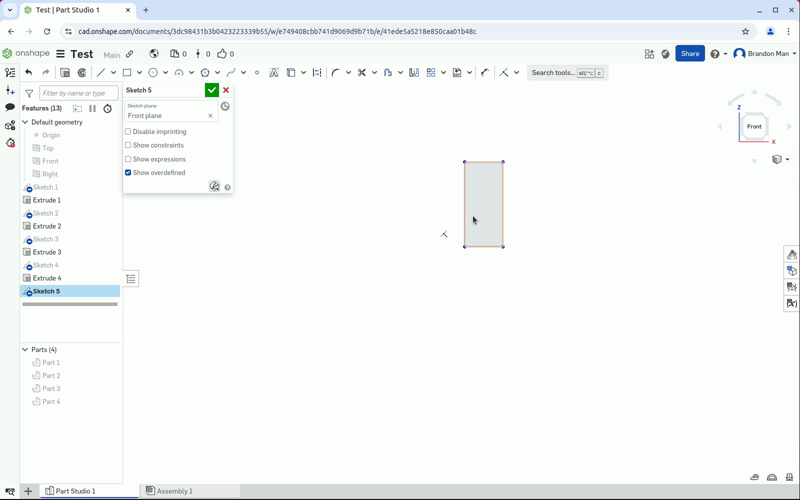
scroll(6)
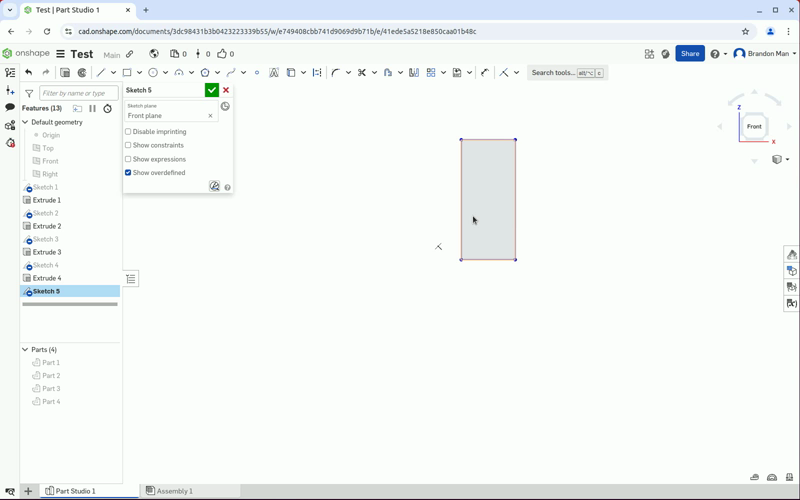
scroll(6)
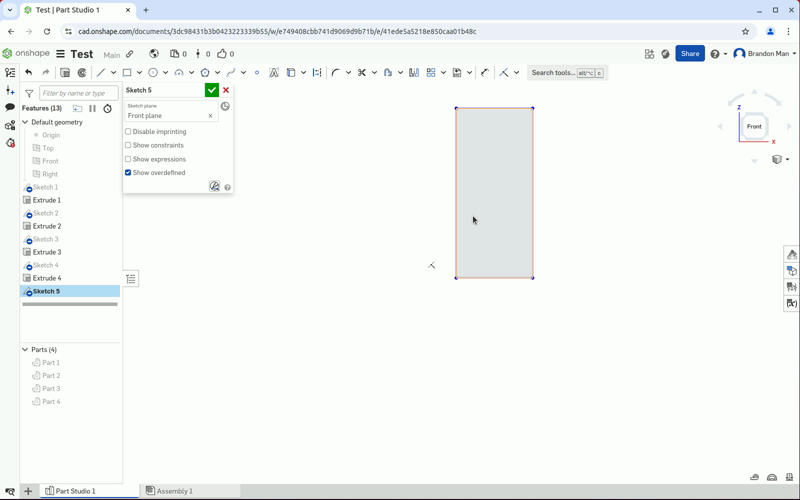
scroll(6)
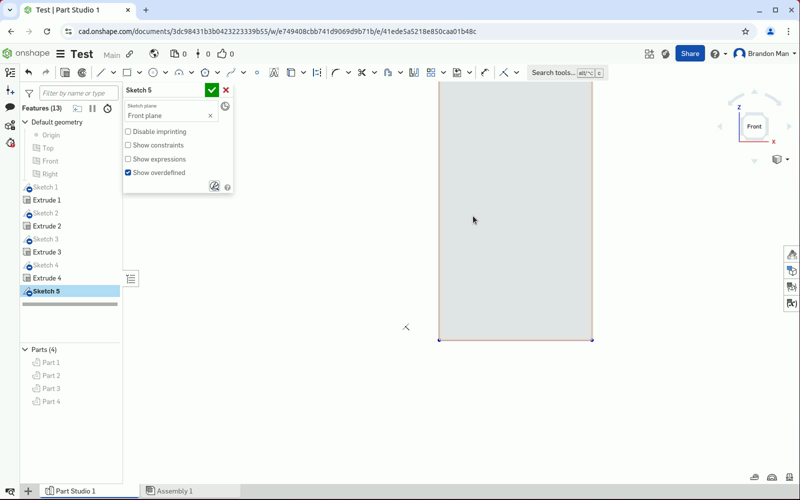
click(473, 215)
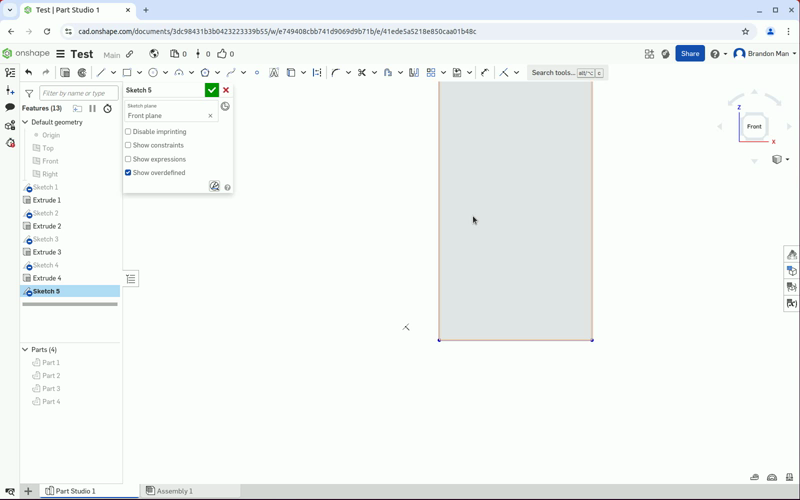
scroll(-6)
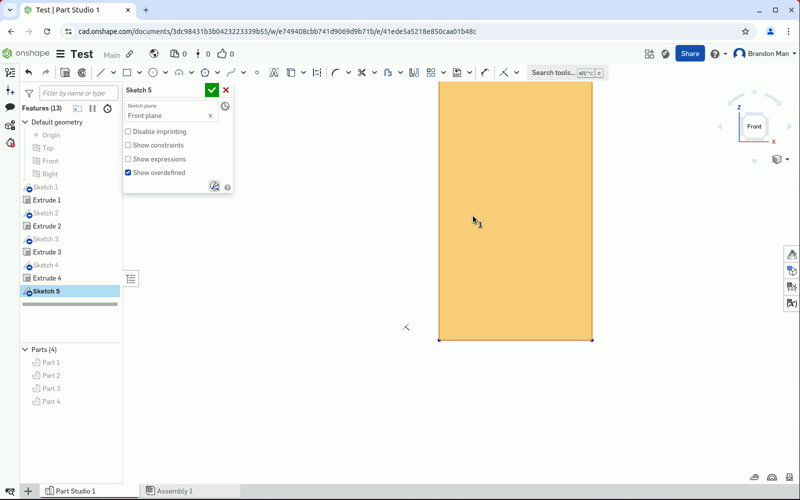
scroll(-6)
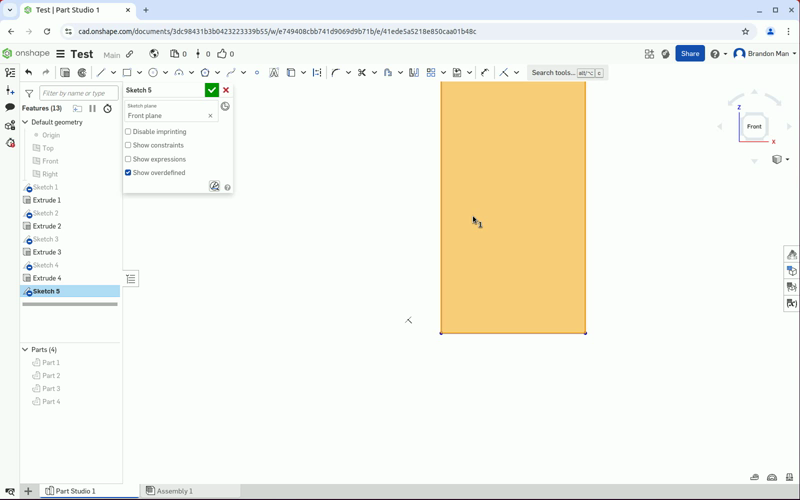
scroll(-6)
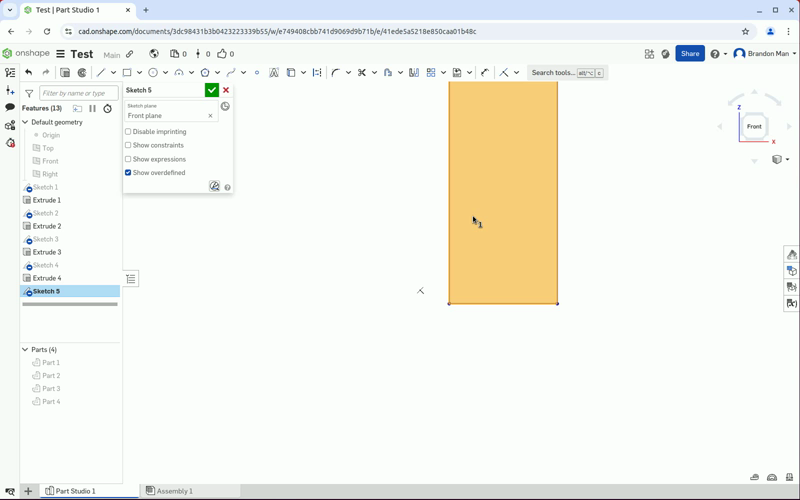
scroll(-6)
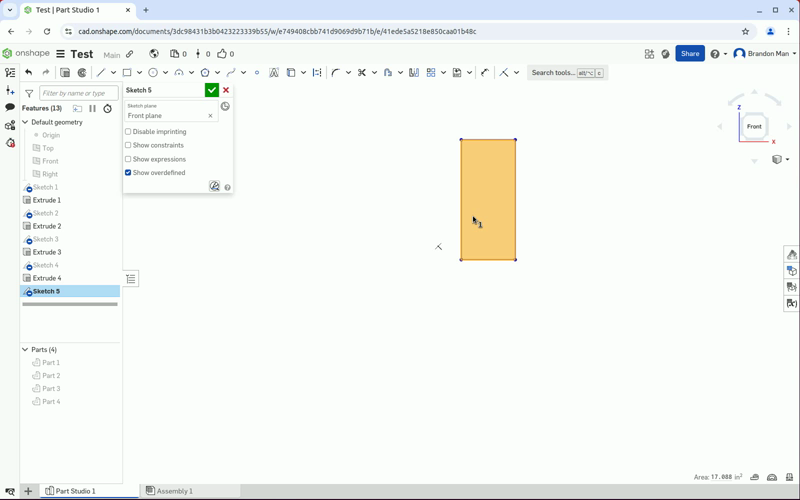
scroll(-6)
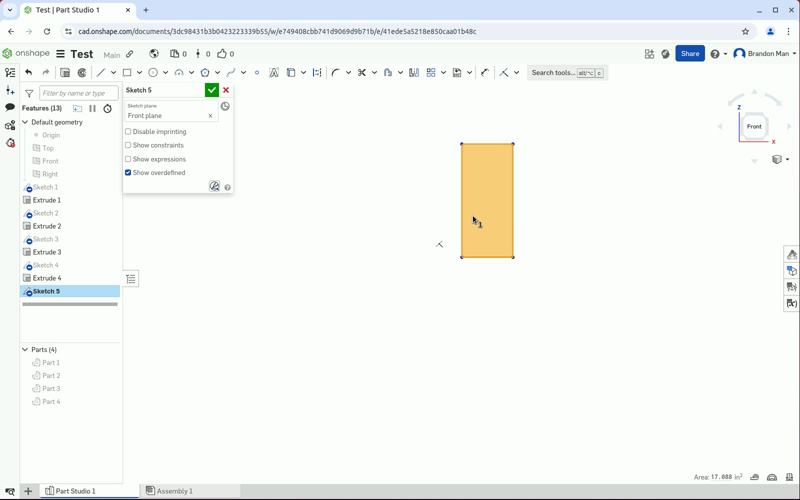
scroll(-6)
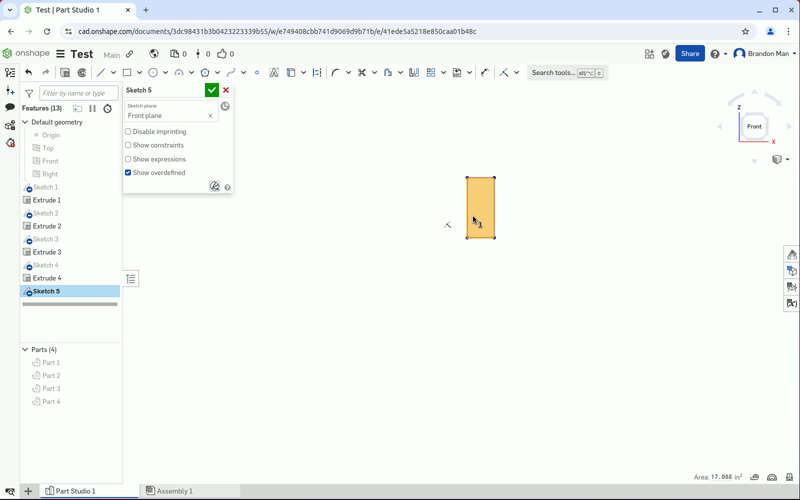
scroll(-6)
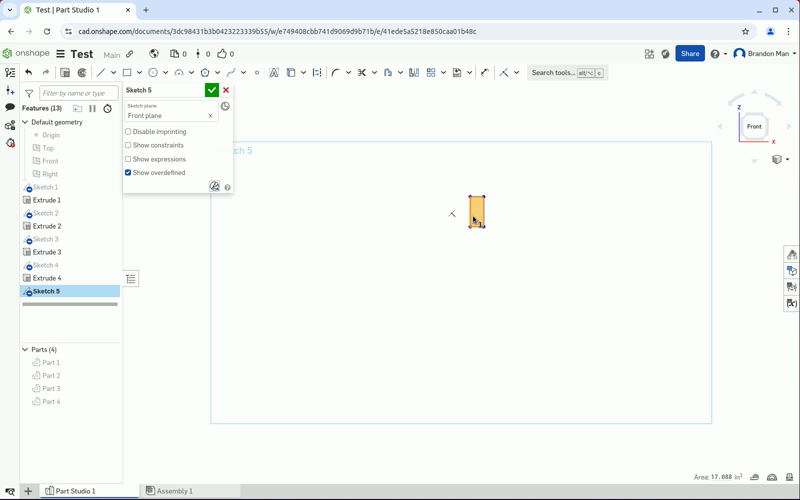
mouse_move(73, 352)
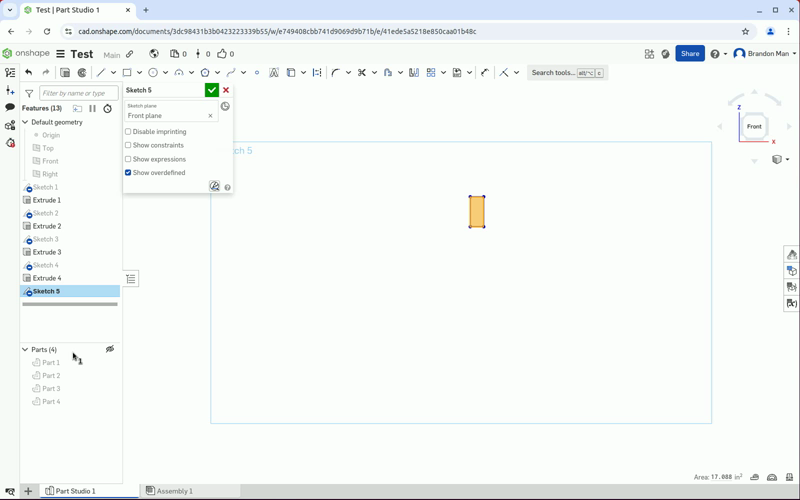
key(shift+y)
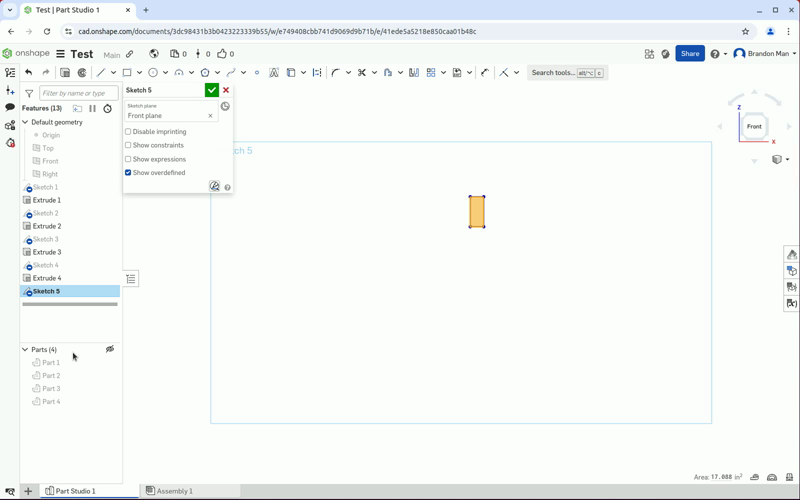
key(shift+e)
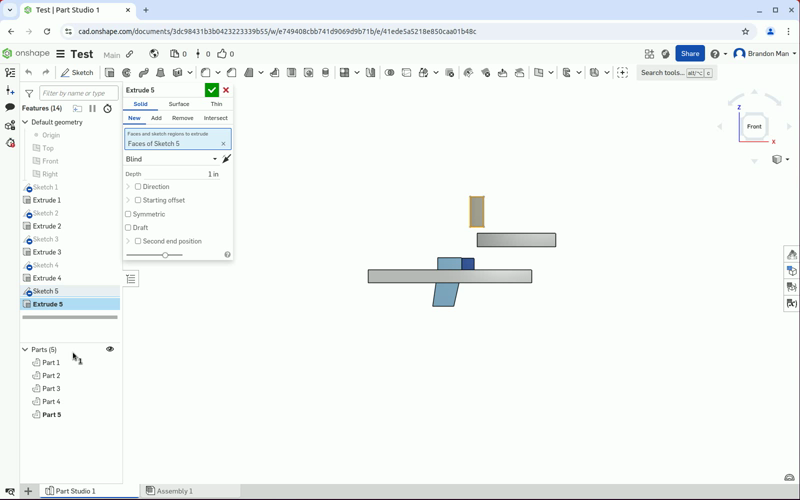
mouse_move(143, 106)
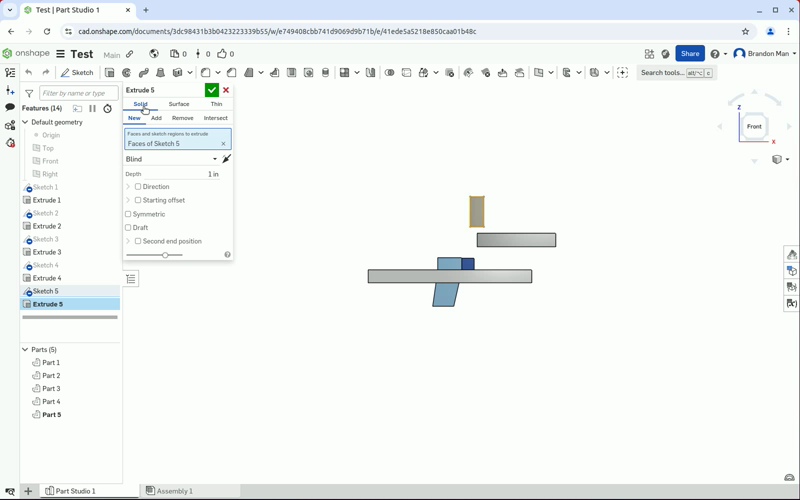
click(143, 106)
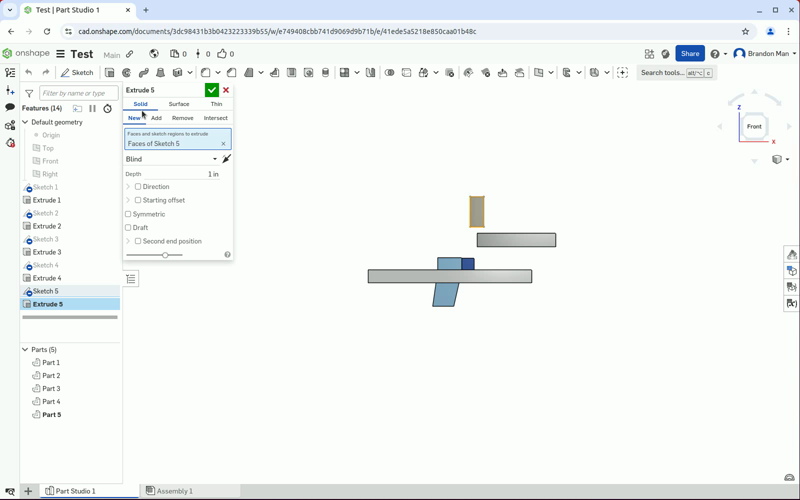
mouse_move(137, 120)
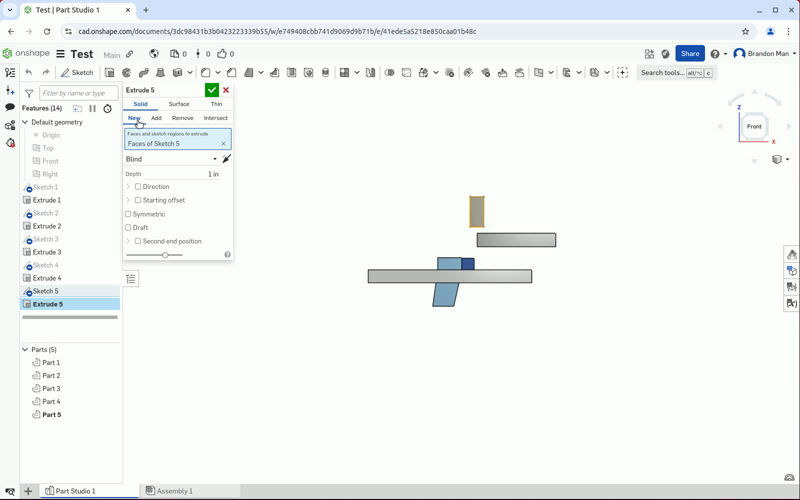
click(137, 120)
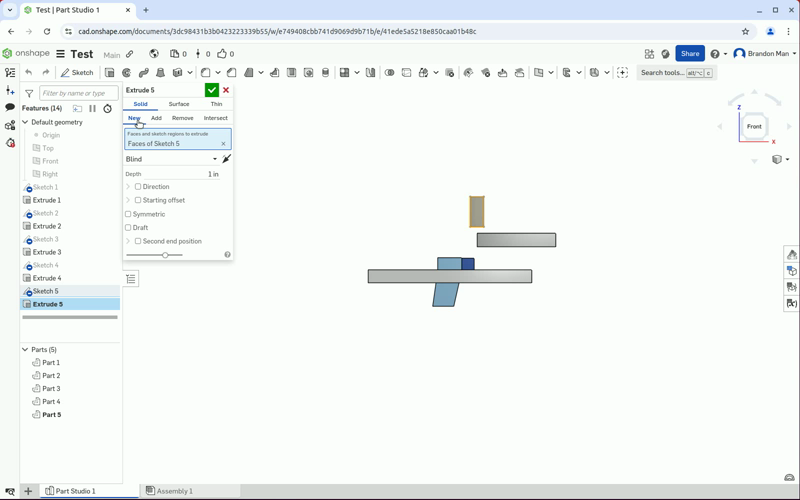
key(tab, 4)
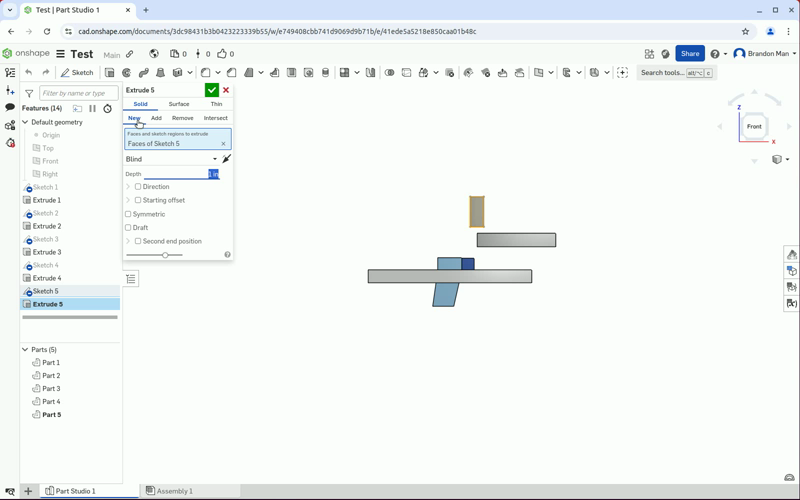
text(21.183)
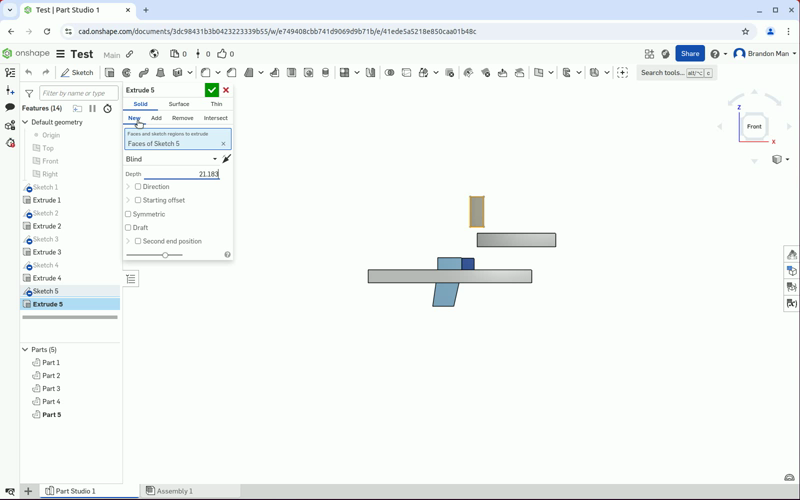
key(enter)
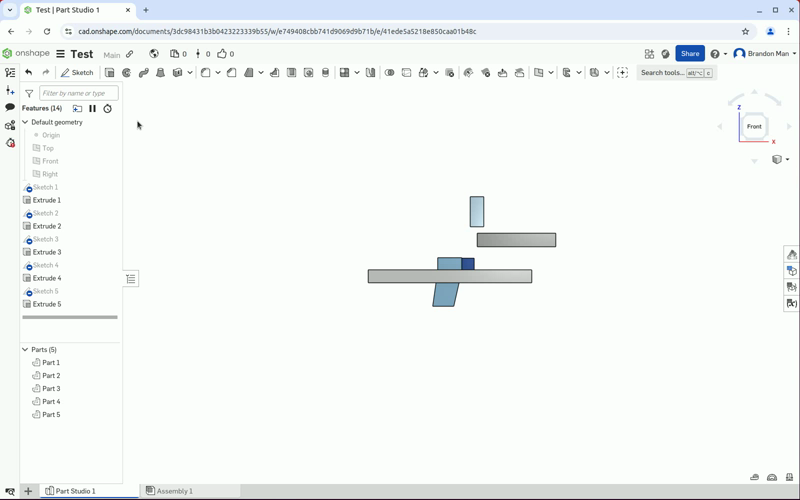
key(shift+h)
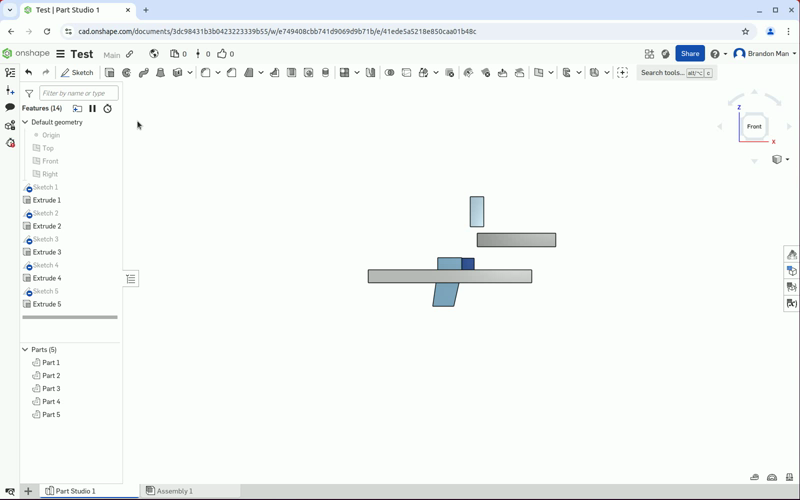
key(shift+h)
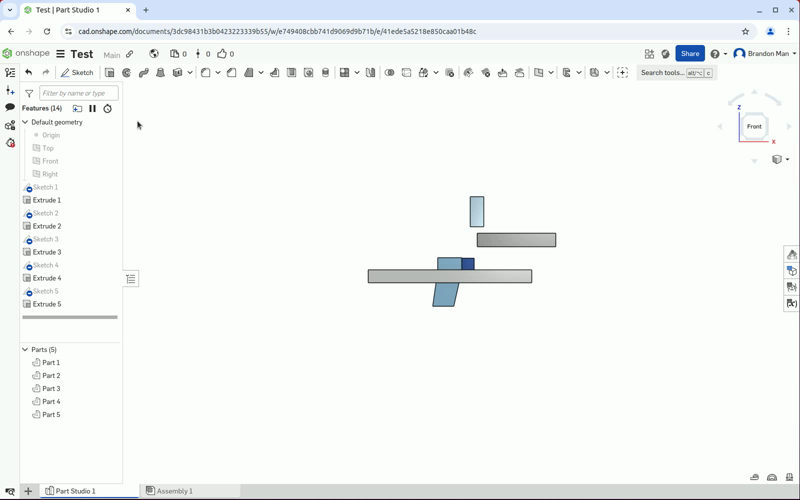
mouse_move(73, 189)
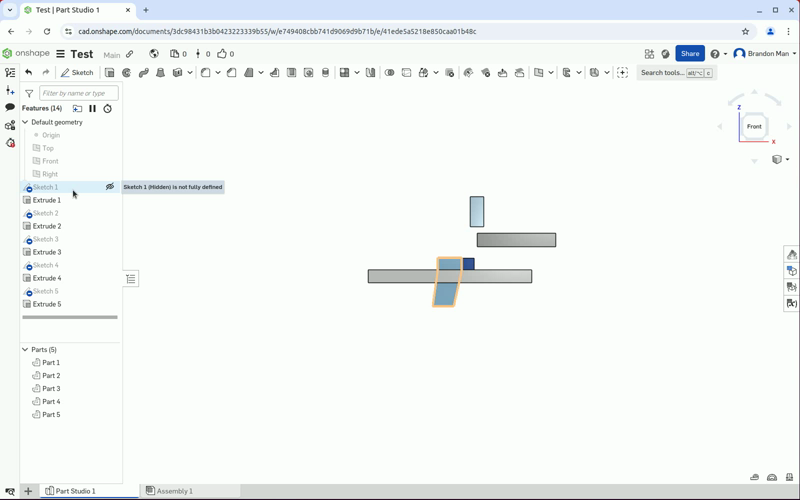
click(73, 189)
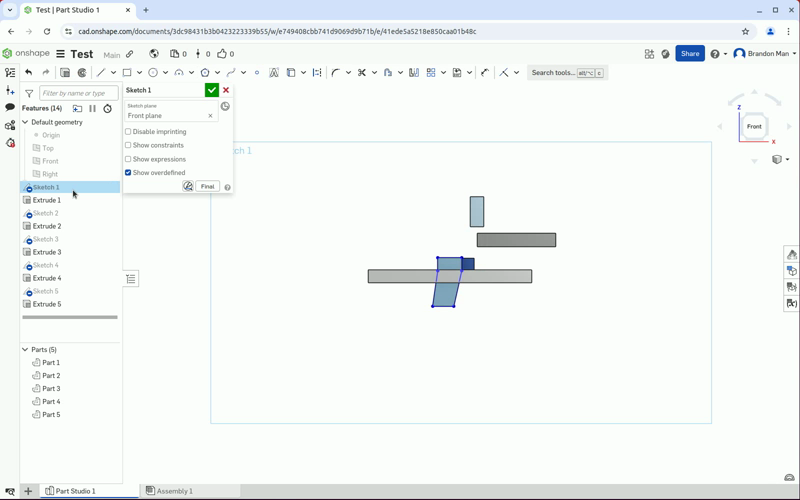
mouse_move(229, 92)
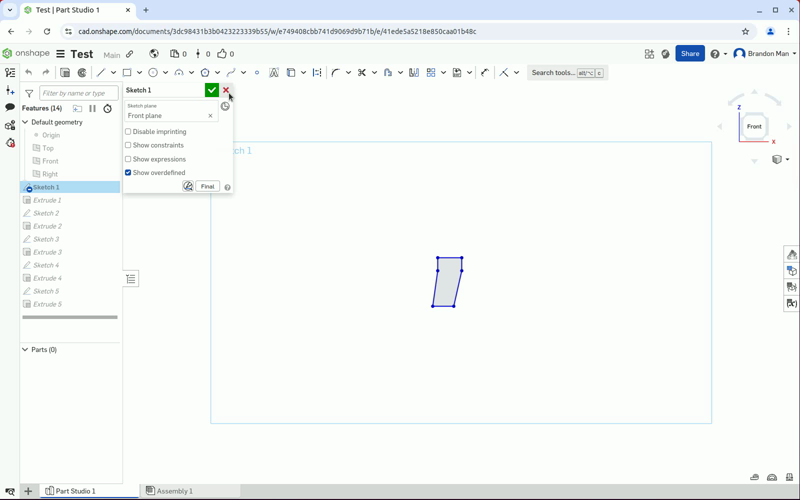
click(229, 92)
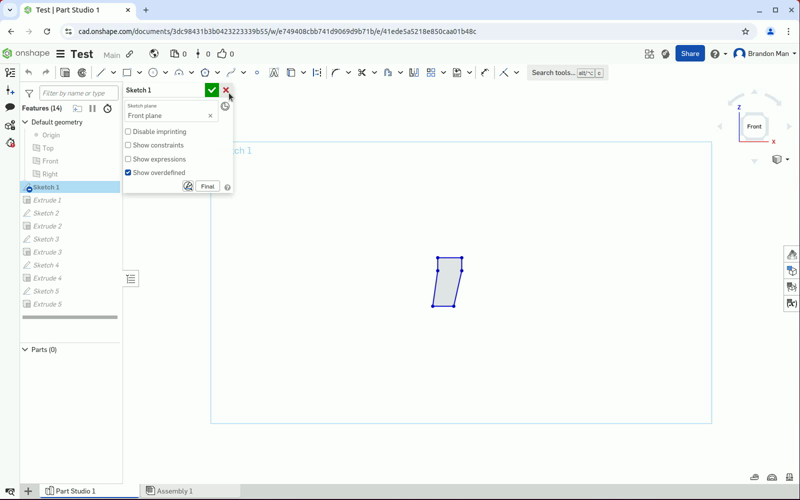
key(shift+s)
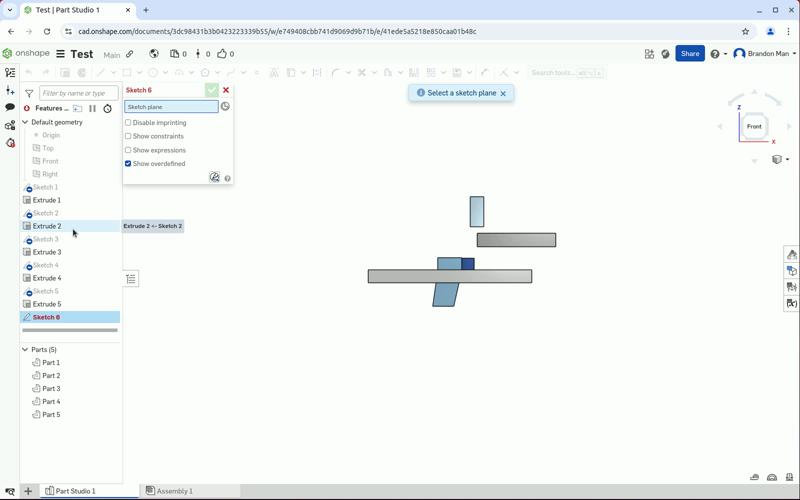
scroll(3)
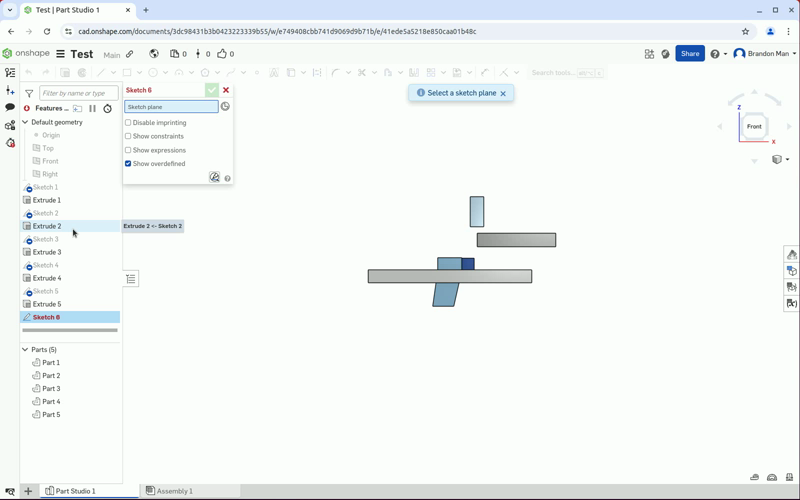
mouse_move(73, 163)
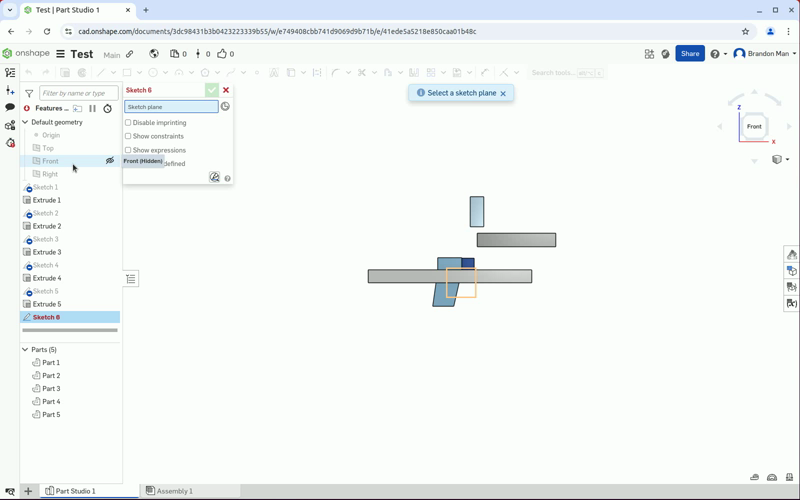
click(73, 163)
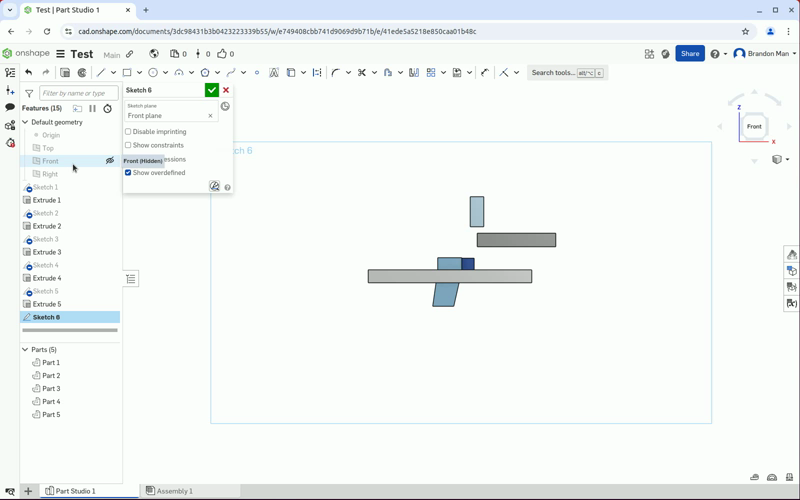
mouse_move(73, 352)
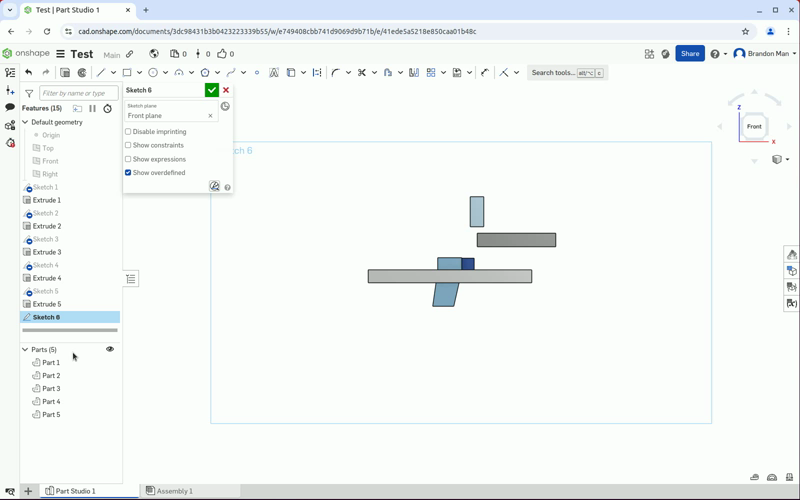
key(y)
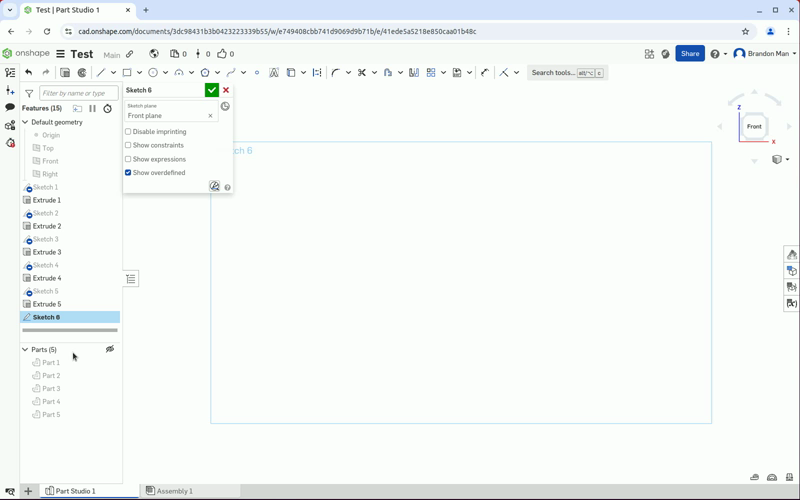
key(l)
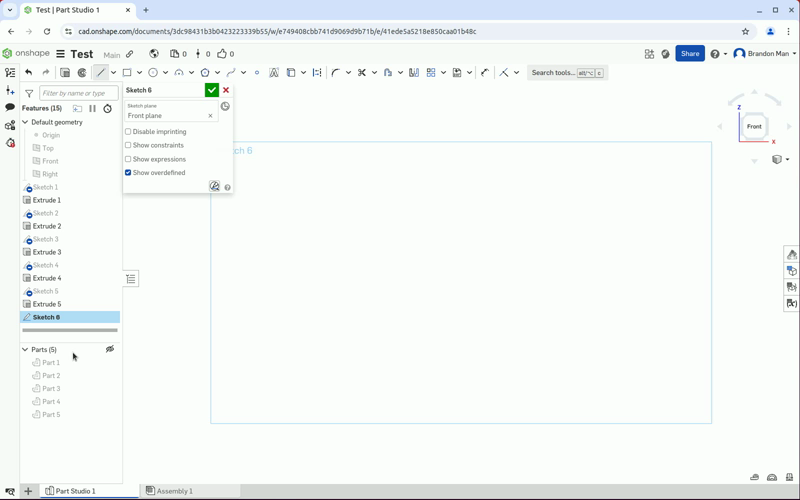
key_down(shift)
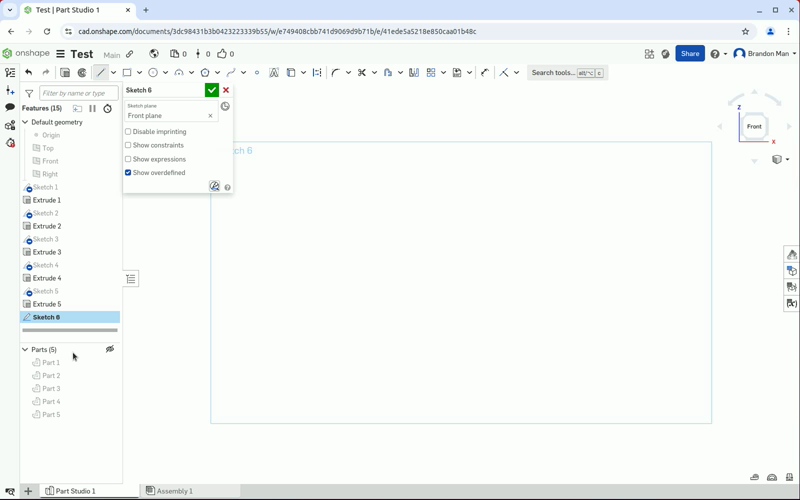
mouse_move(466, 300)
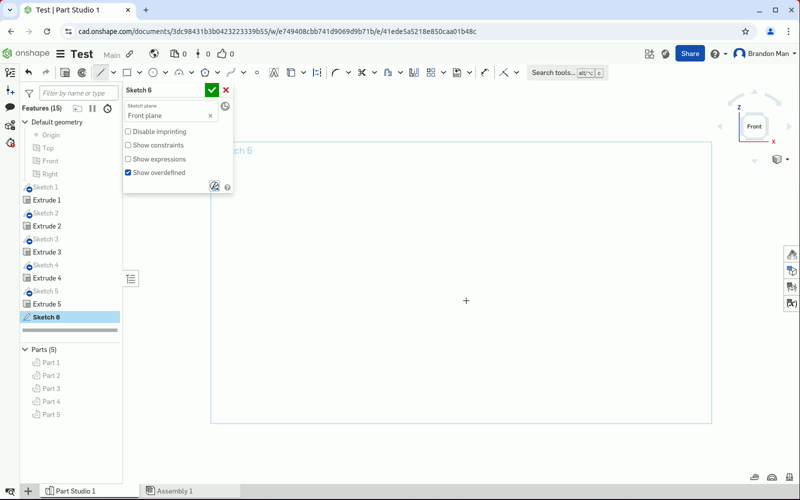
click(466, 300)
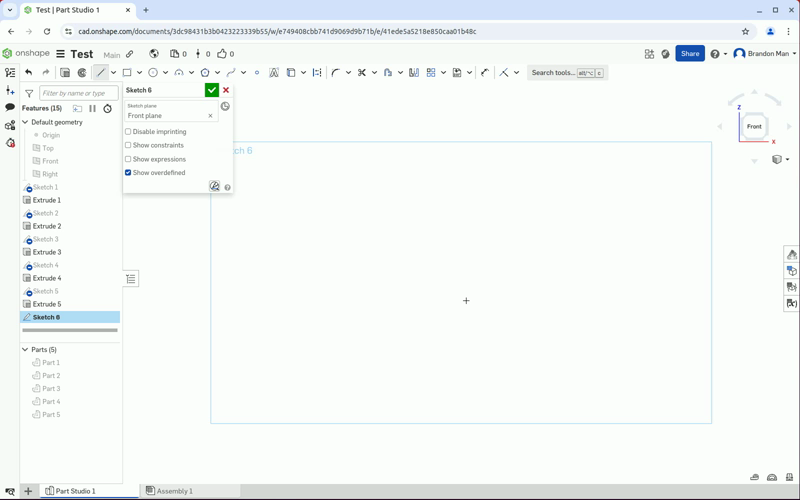
key_up(shift)
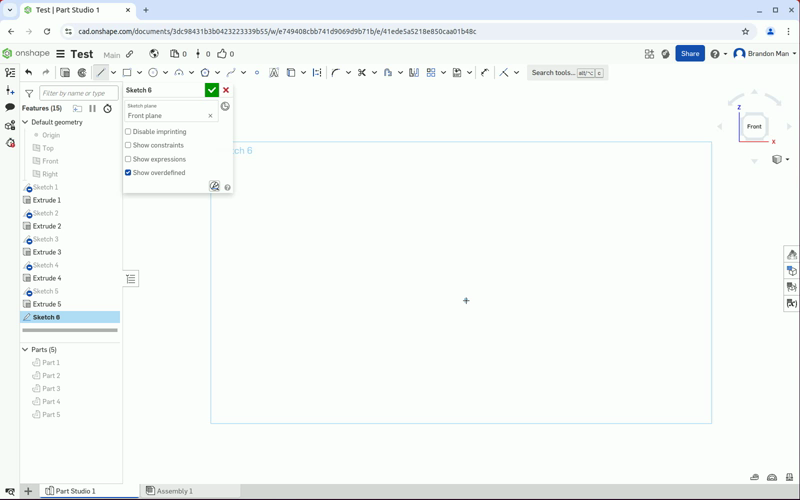
key_down(shift)
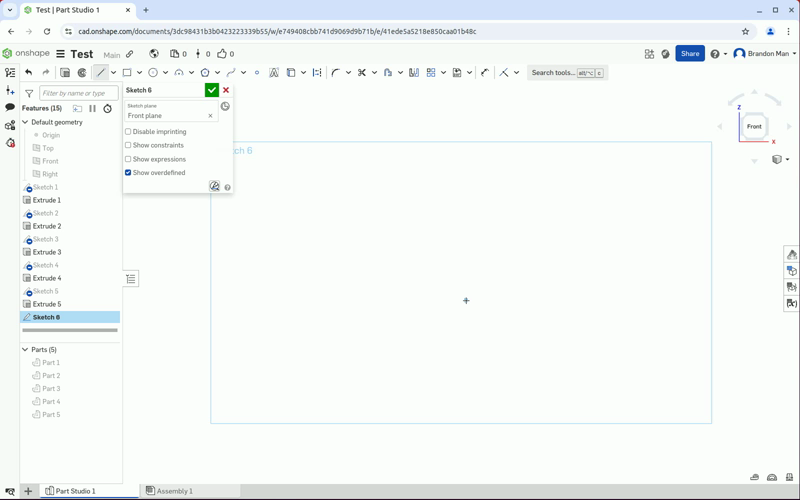
mouse_move(496, 300)
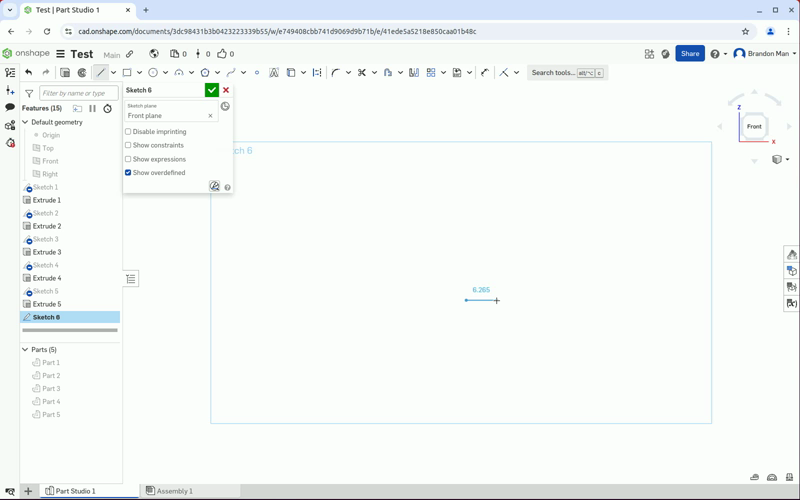
mouse_move(487, 300)
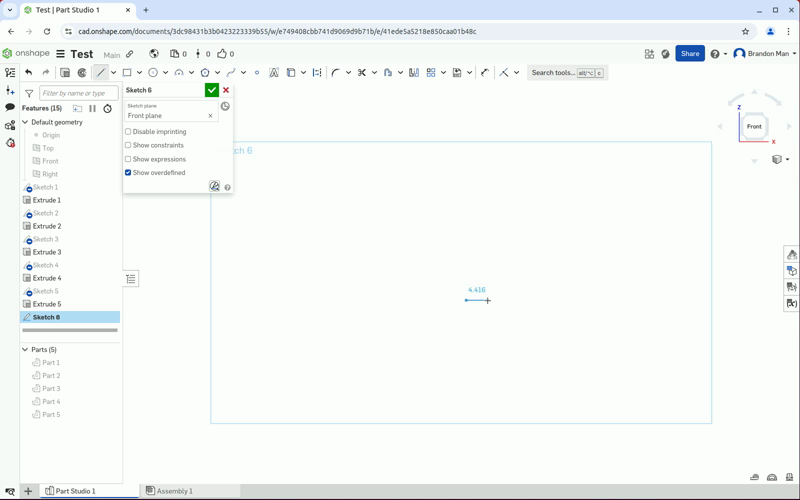
click(487, 300)
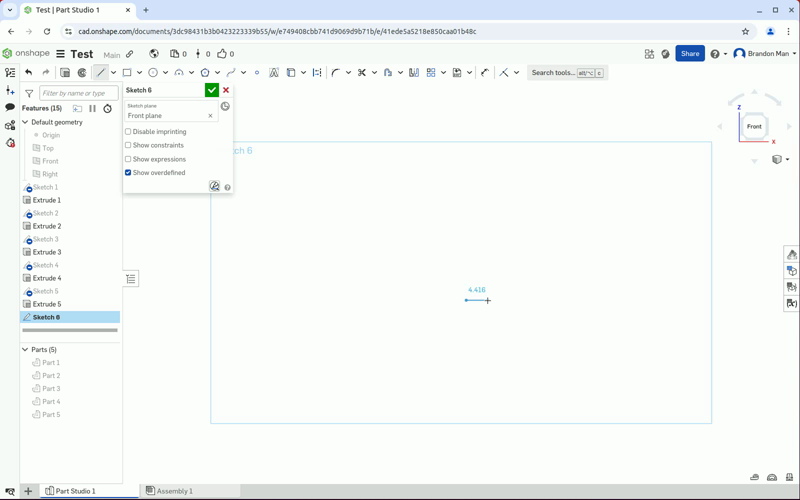
key_up(shift)
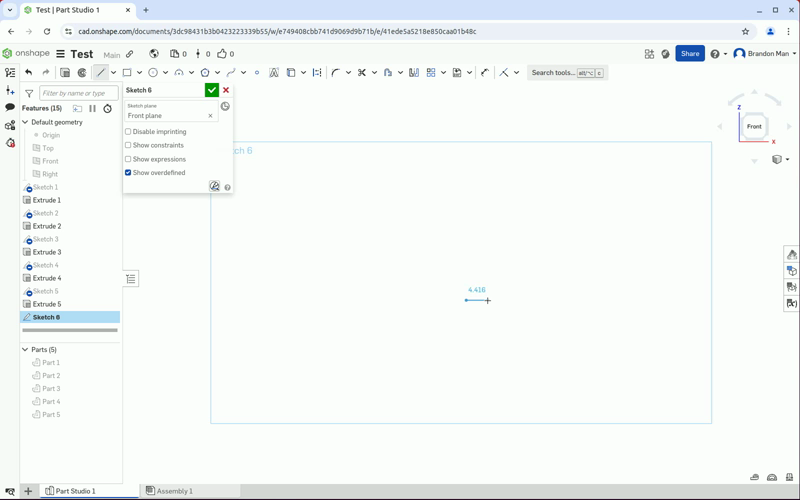
key_down(shift)
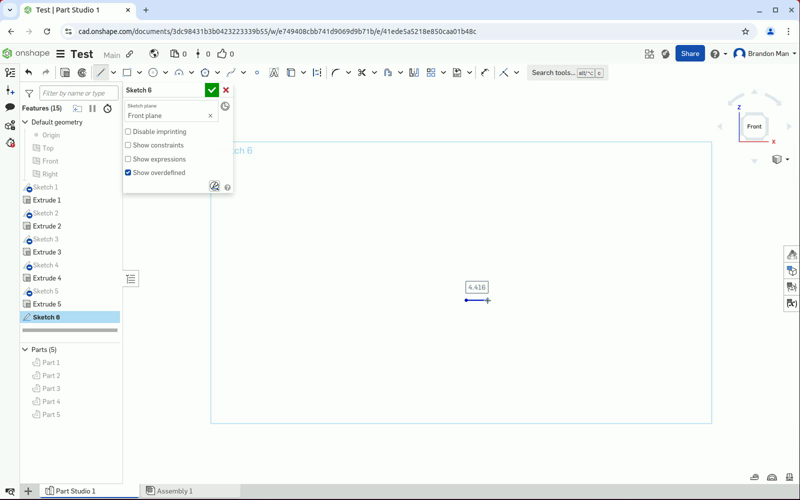
mouse_move(517, 300)
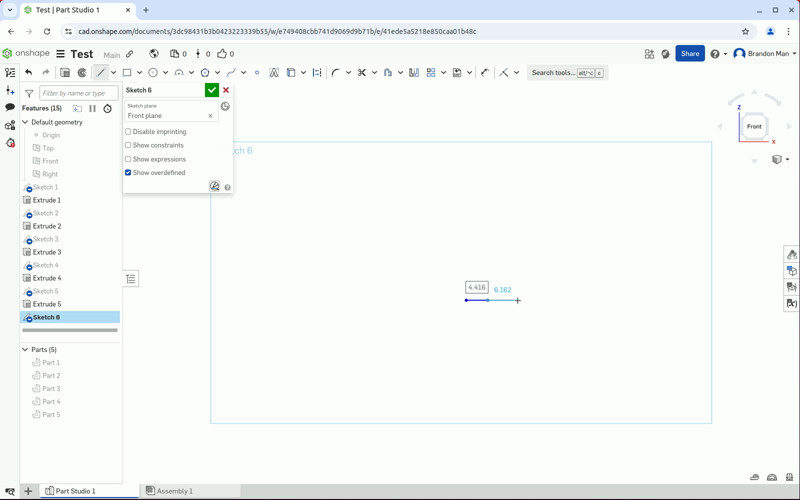
mouse_move(495, 271)
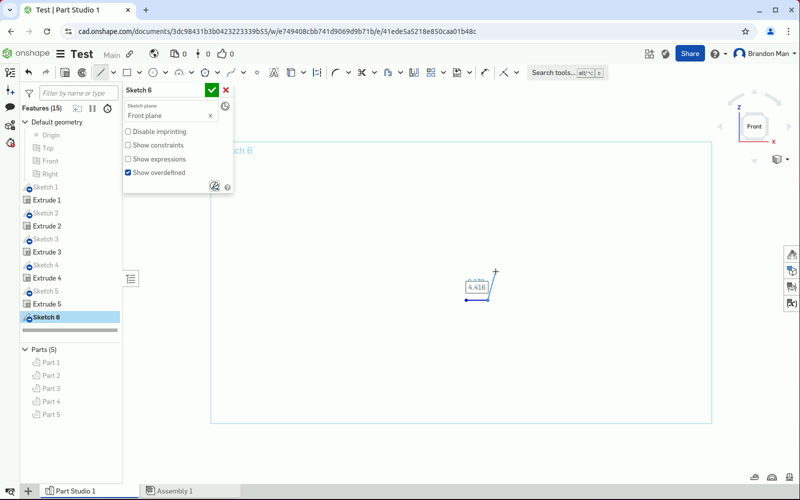
click(495, 271)
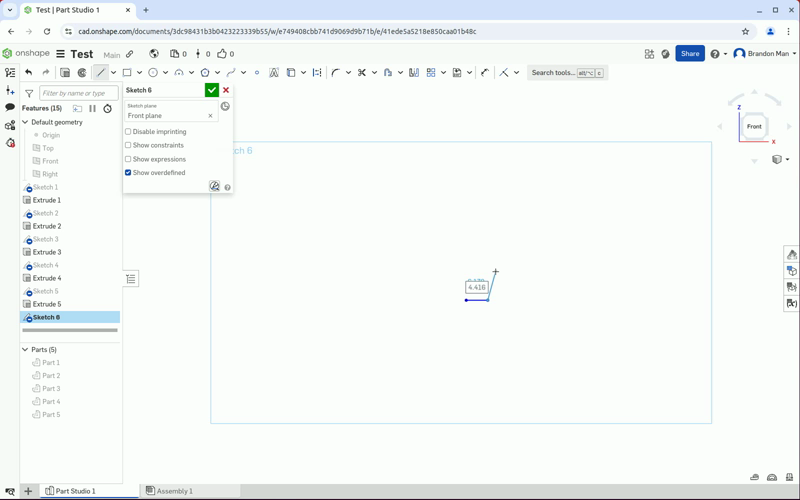
key_up(shift)
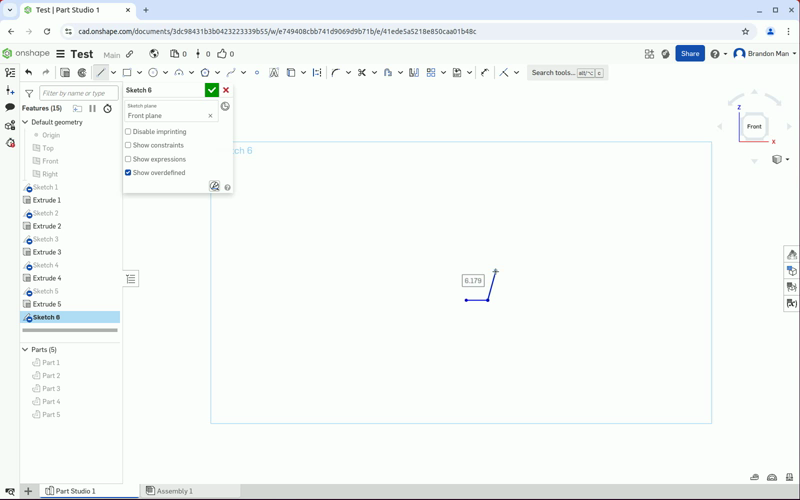
key_down(shift)
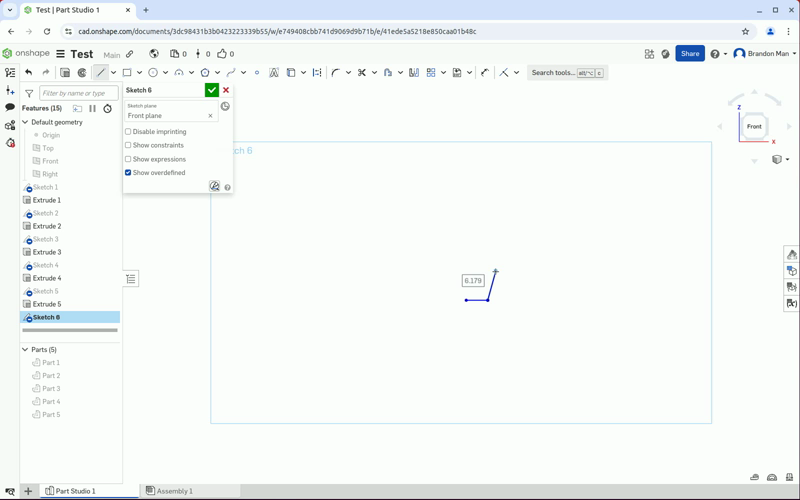
mouse_move(525, 271)
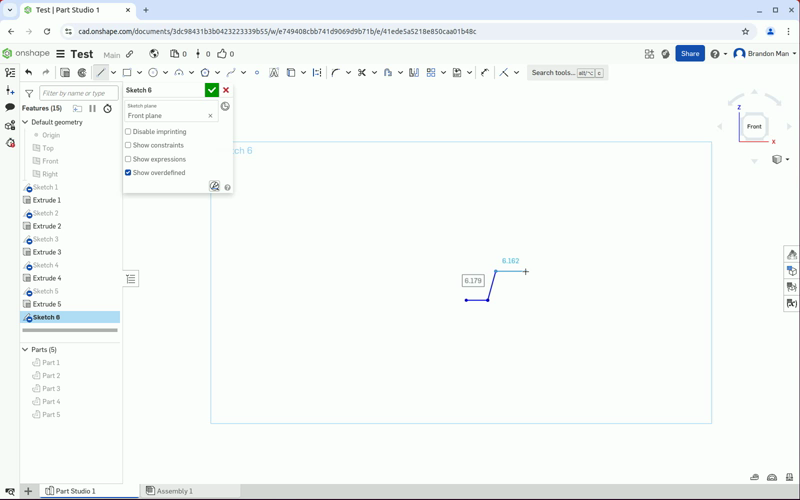
mouse_move(495, 257)
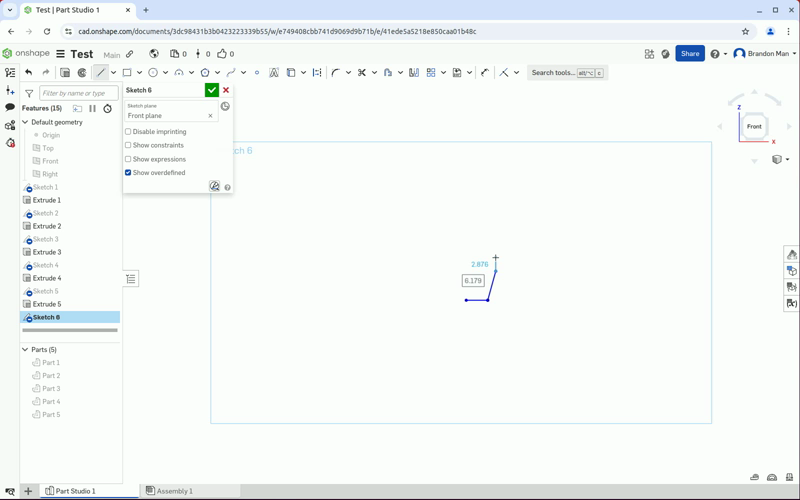
click(495, 257)
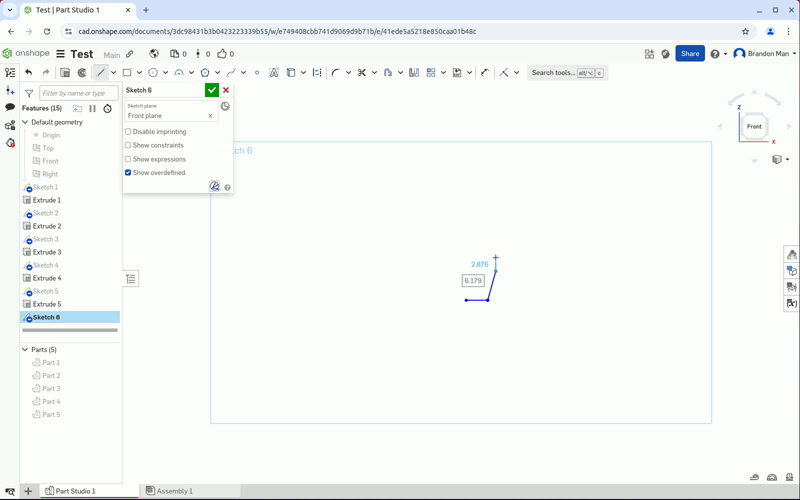
key_up(shift)
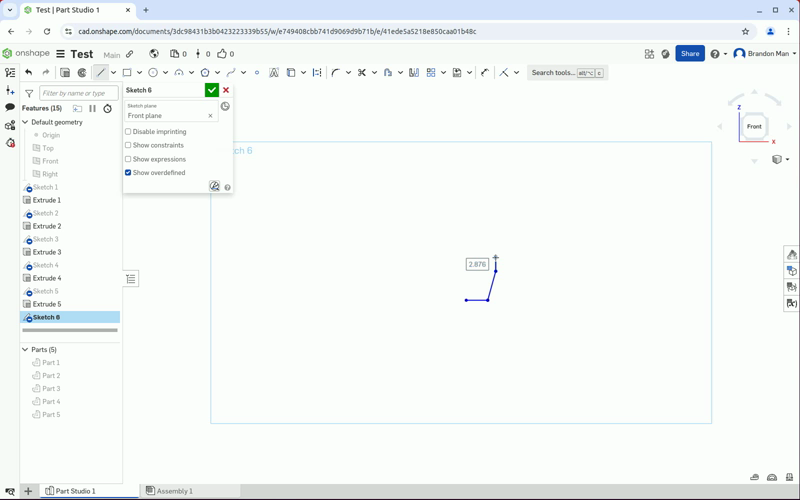
key_down(shift)
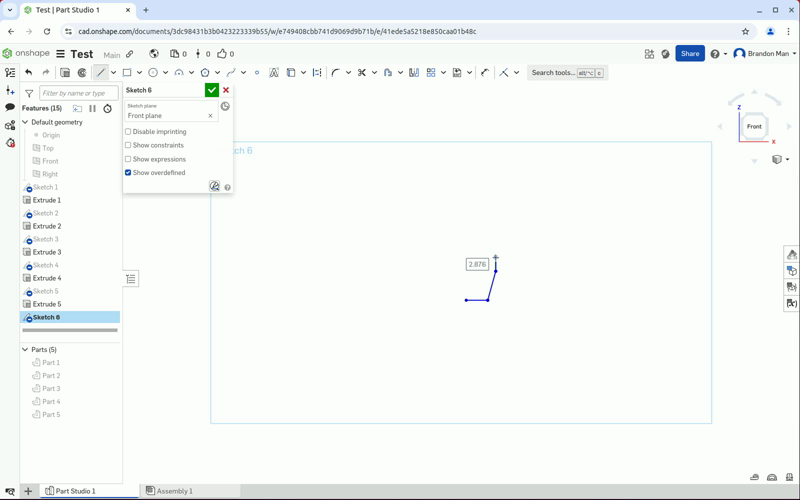
mouse_move(525, 257)
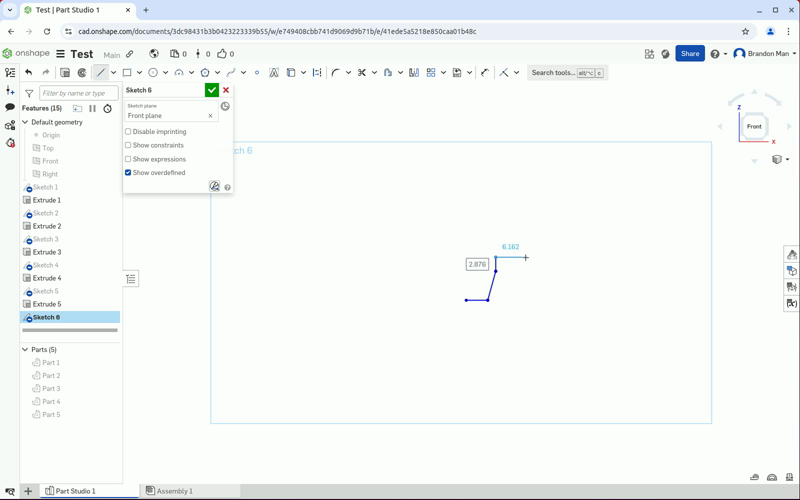
mouse_move(471, 257)
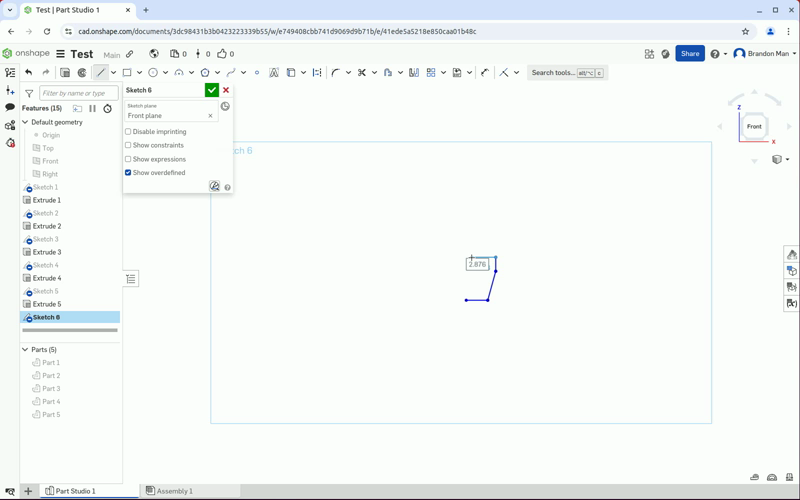
click(471, 257)
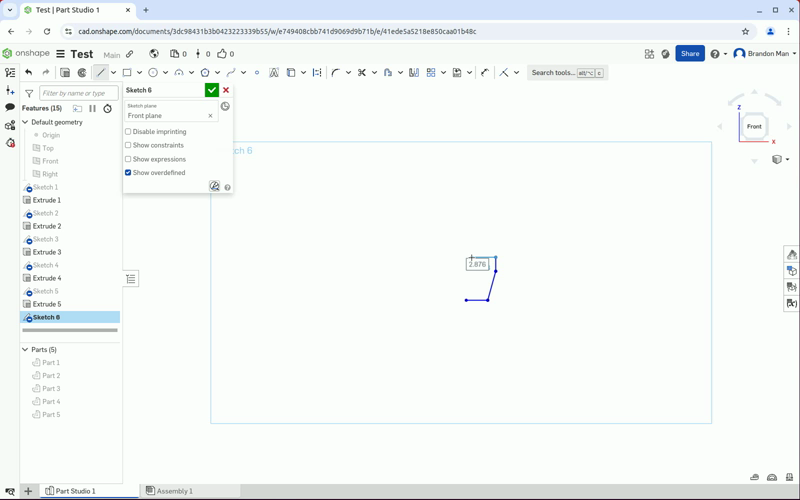
key_up(shift)
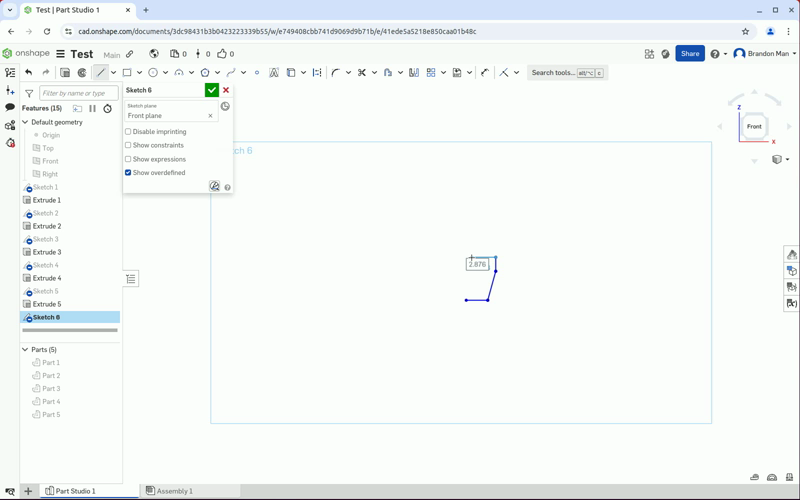
key_down(shift)
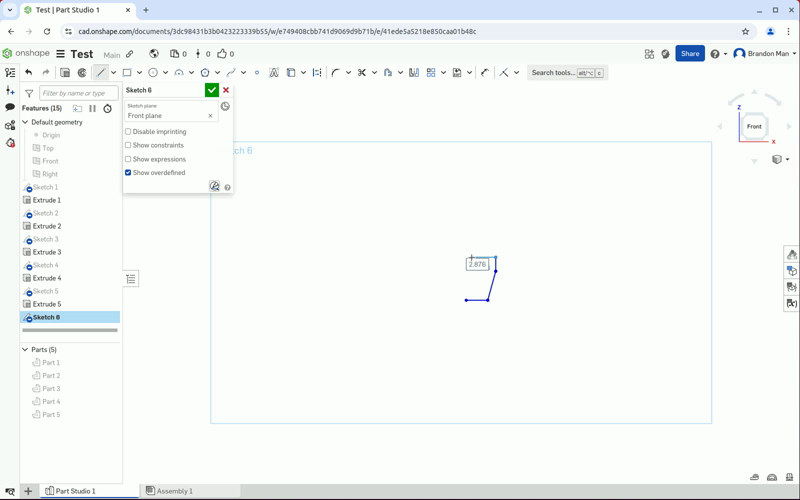
mouse_move(501, 257)
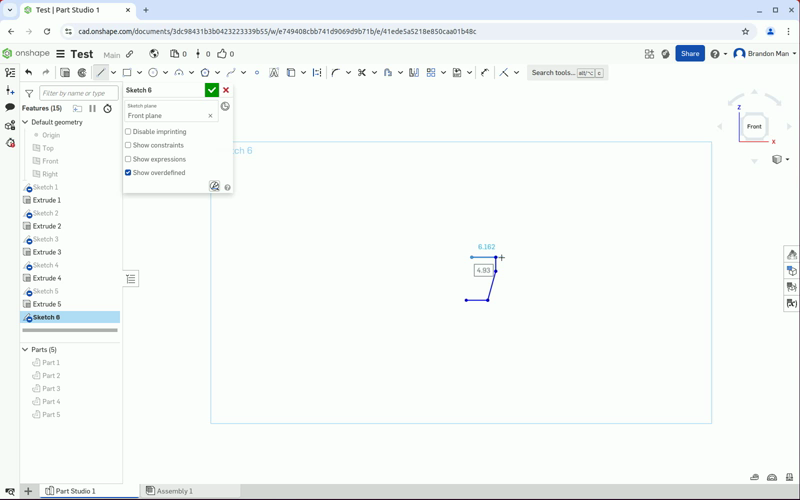
mouse_move(471, 271)
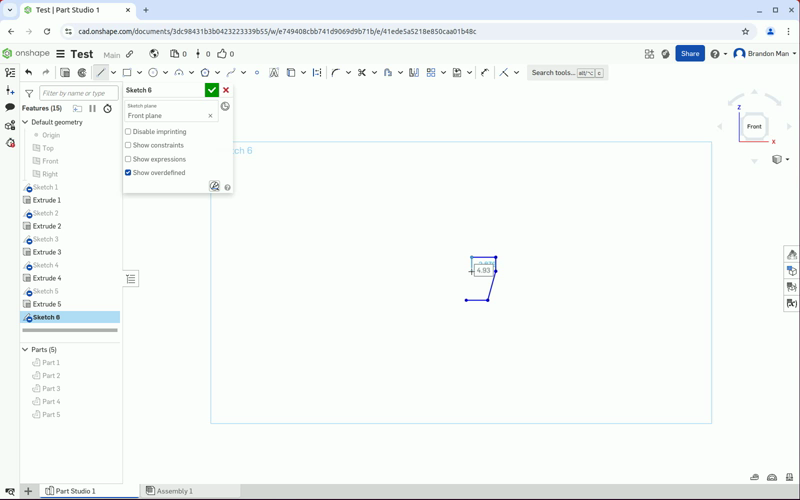
click(471, 271)
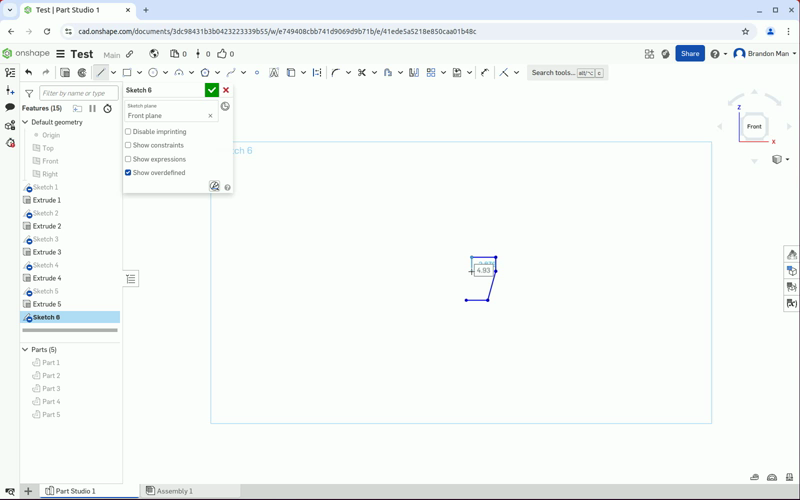
key_up(shift)
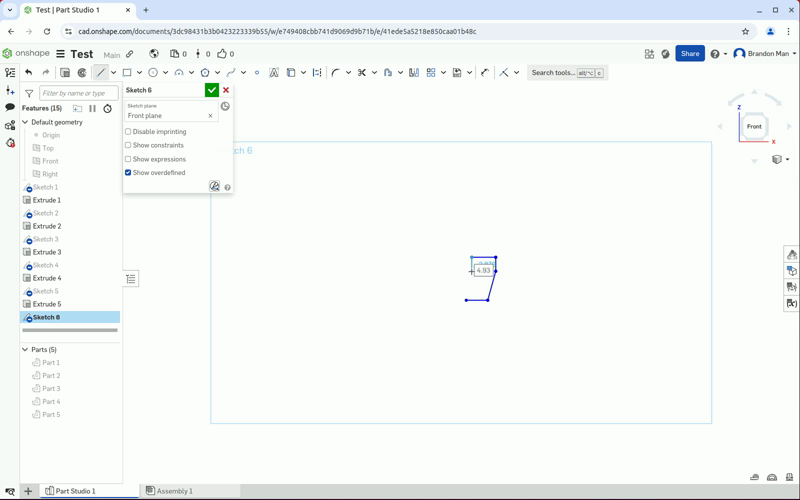
mouse_move(501, 271)
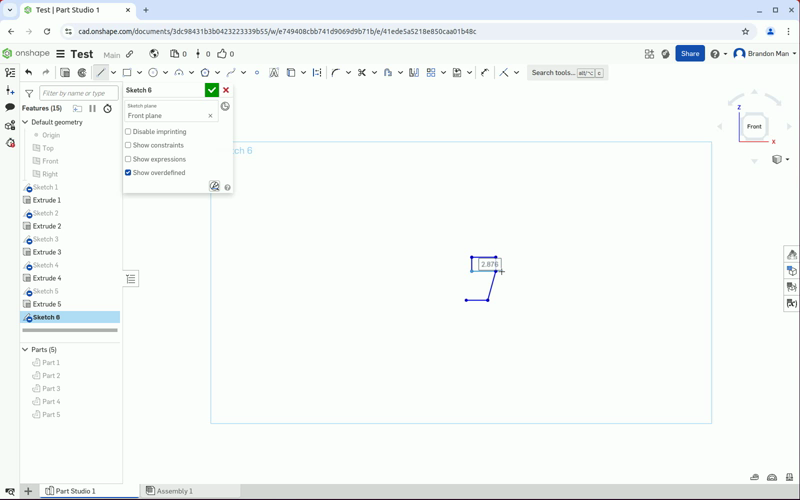
key_down(shift)
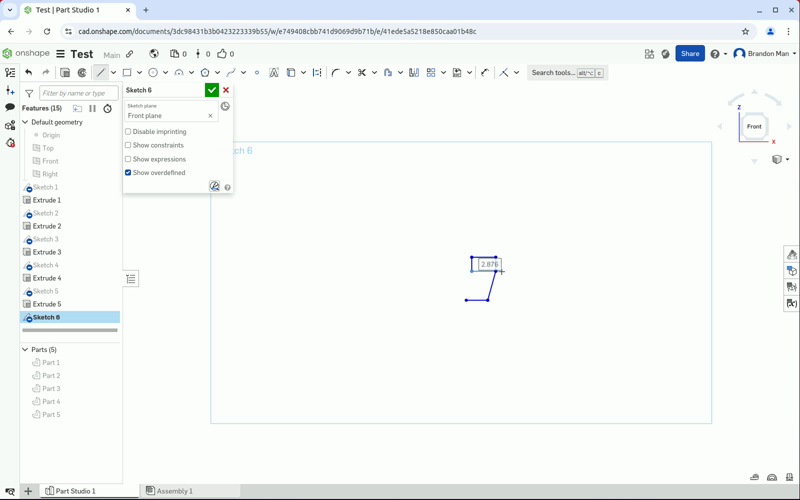
mouse_move(466, 300)
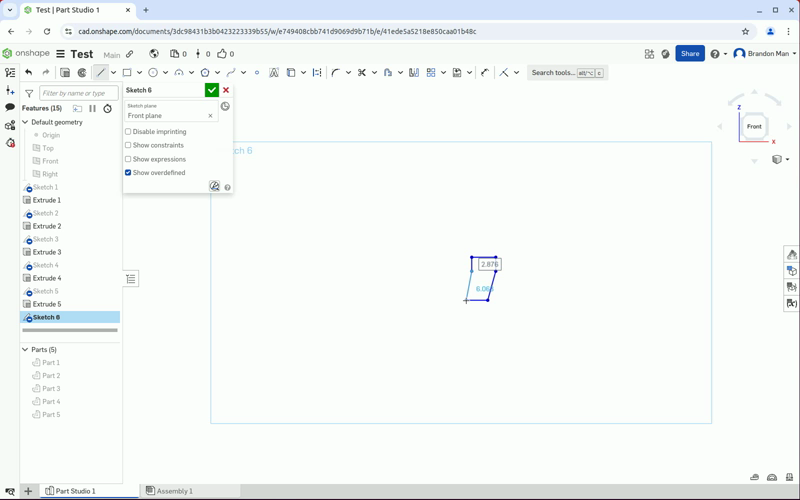
key_up(shift)
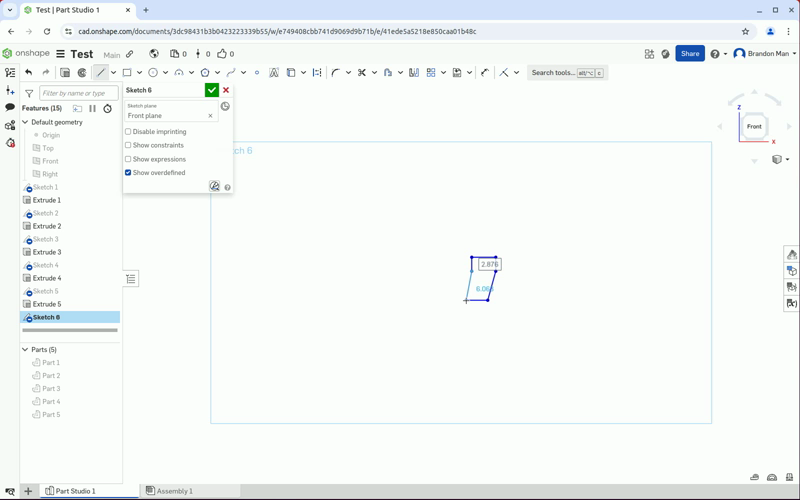
click(466, 300)
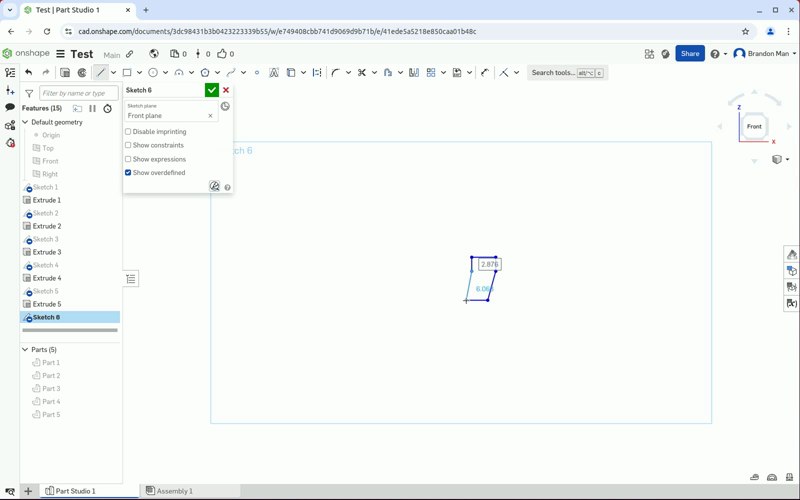
key(esc)
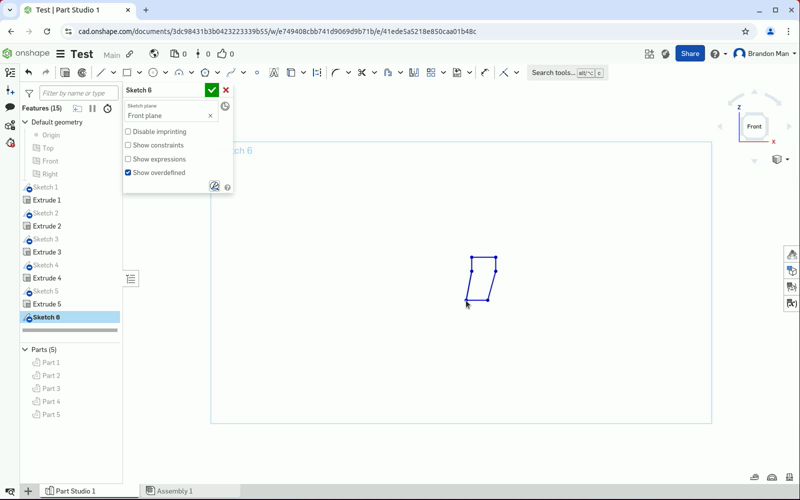
mouse_move(470, 293)
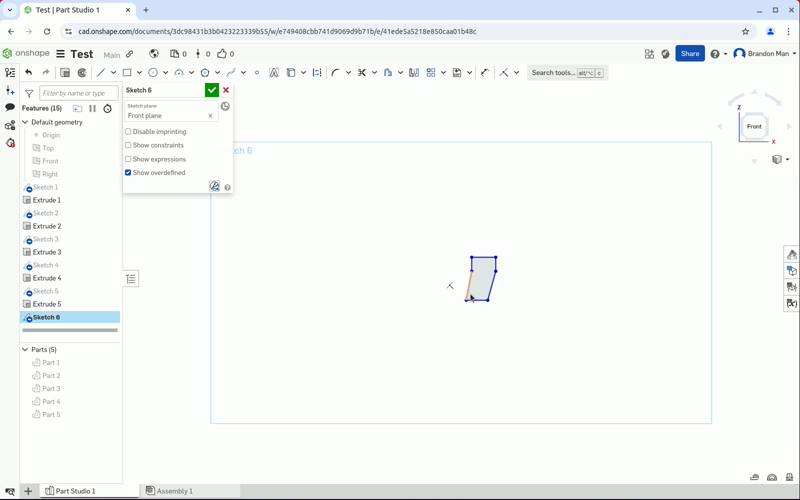
scroll(6)
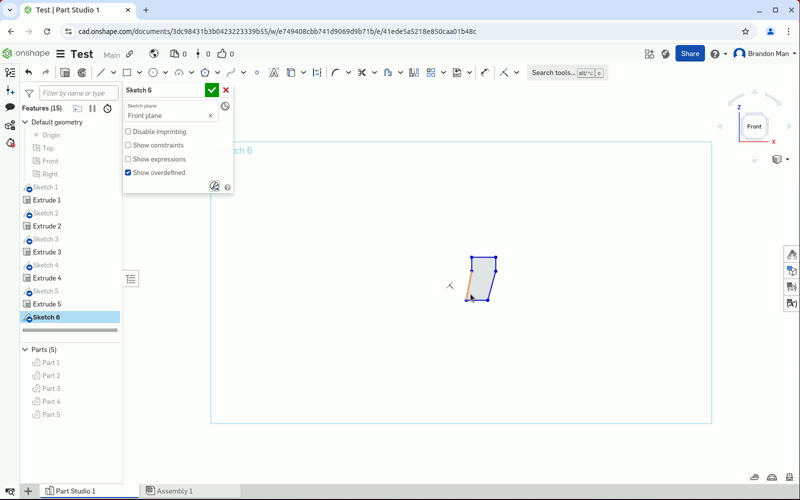
scroll(6)
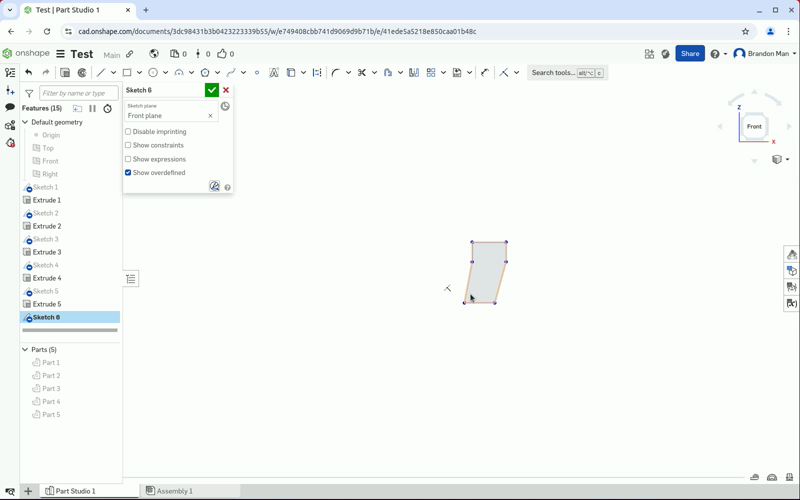
scroll(6)
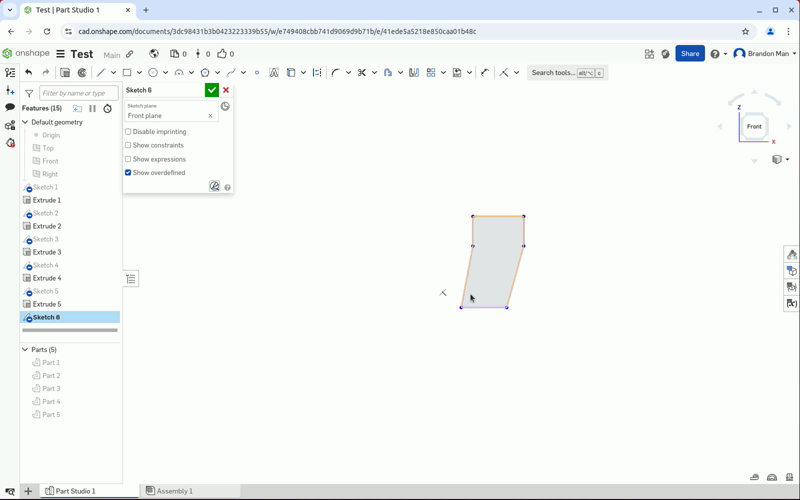
scroll(6)
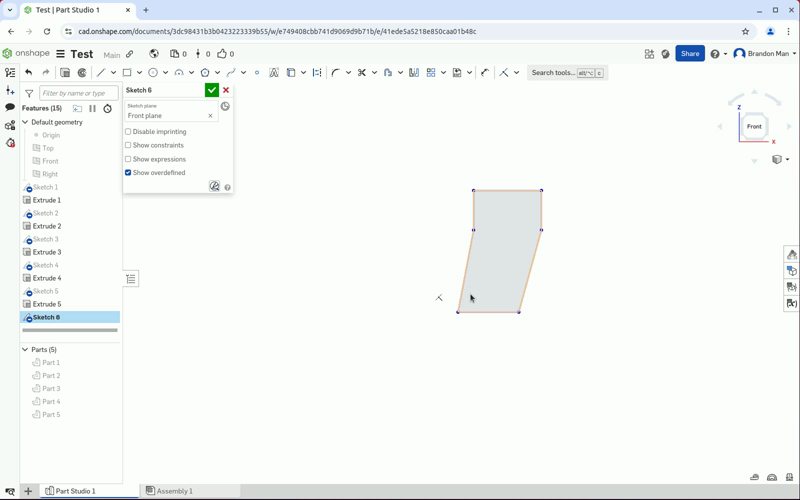
scroll(6)
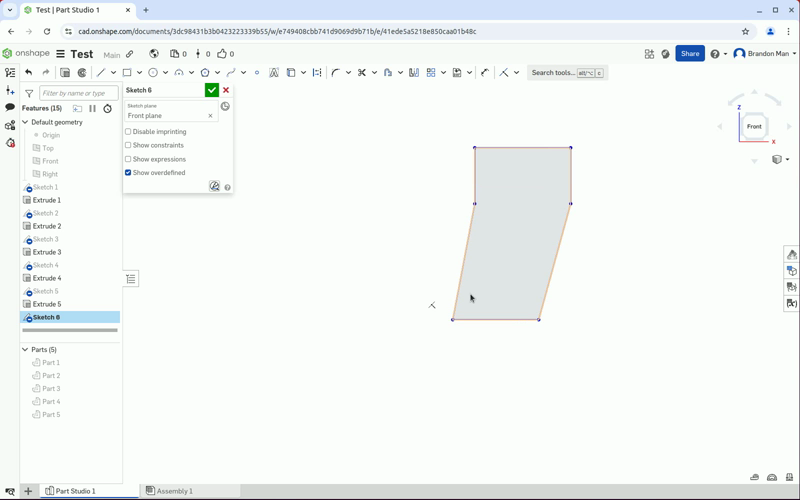
scroll(6)
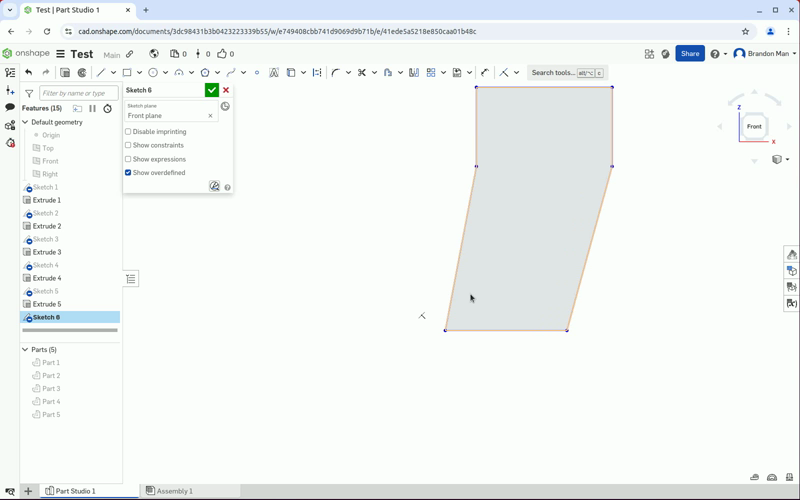
scroll(6)
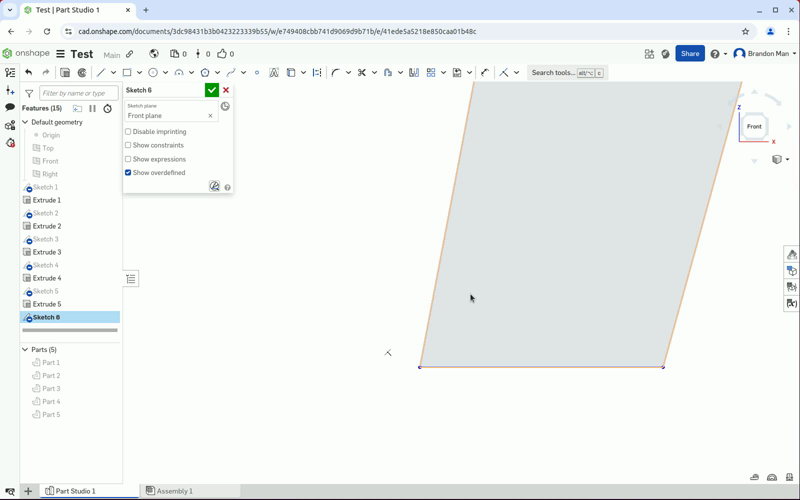
click(470, 293)
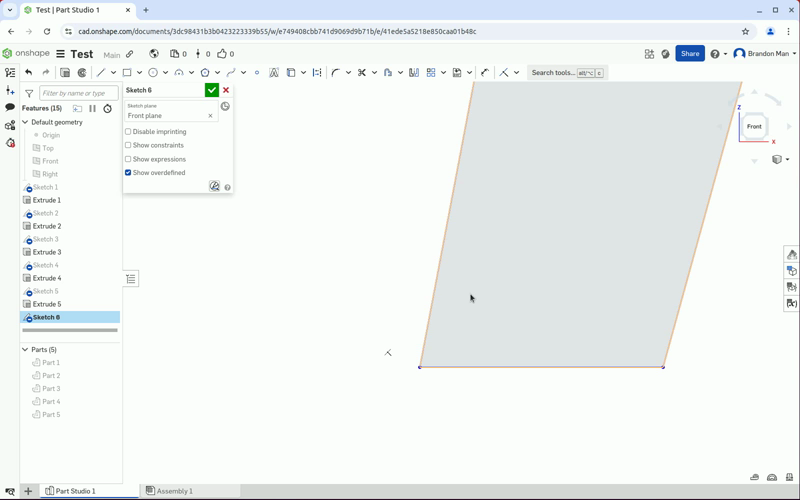
scroll(-6)
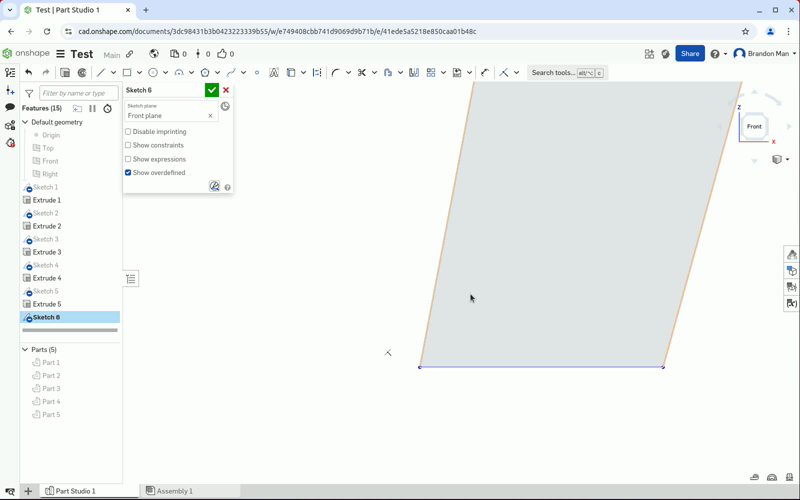
scroll(-6)
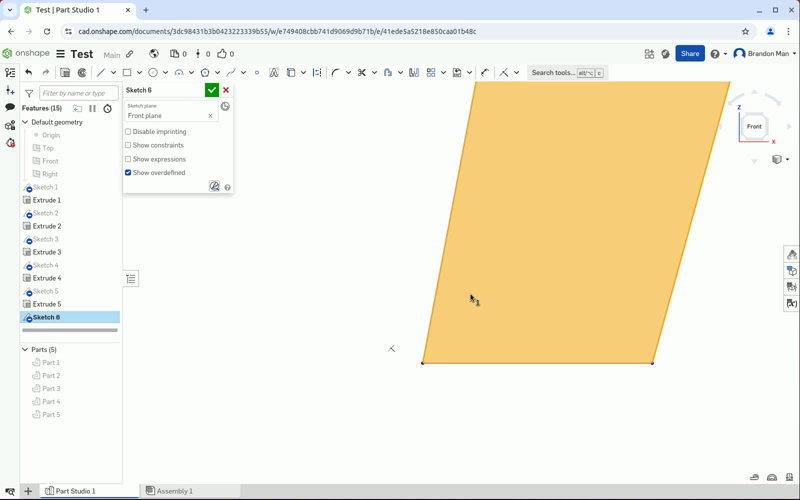
scroll(-6)
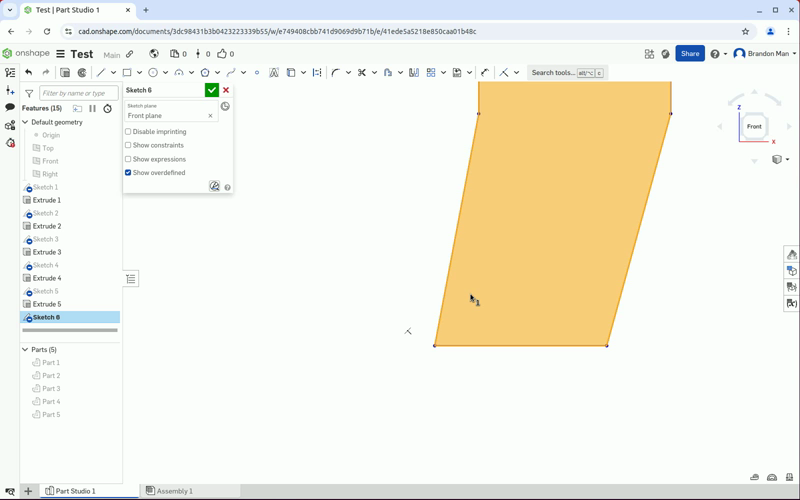
scroll(-6)
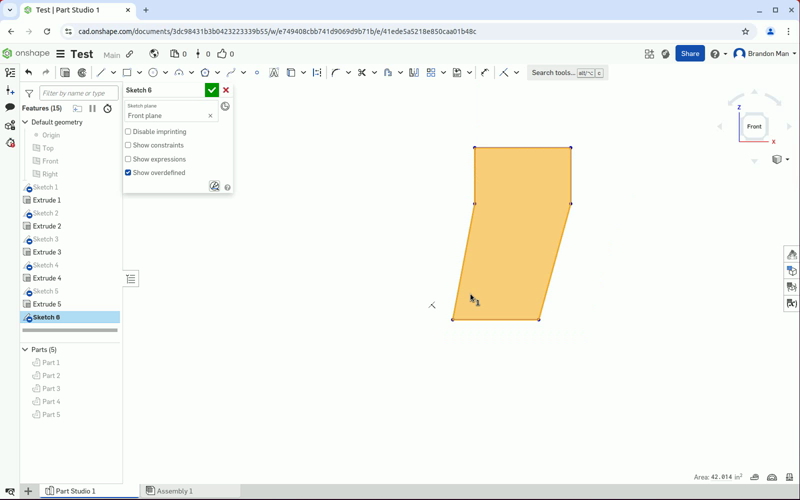
scroll(-6)
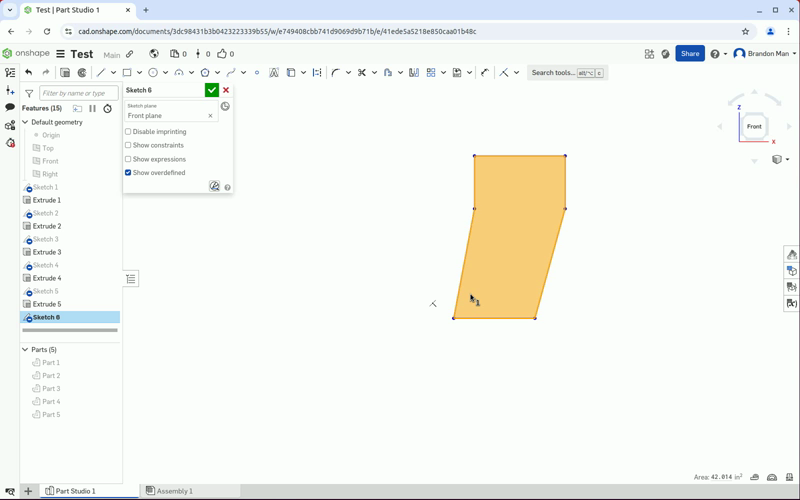
scroll(-6)
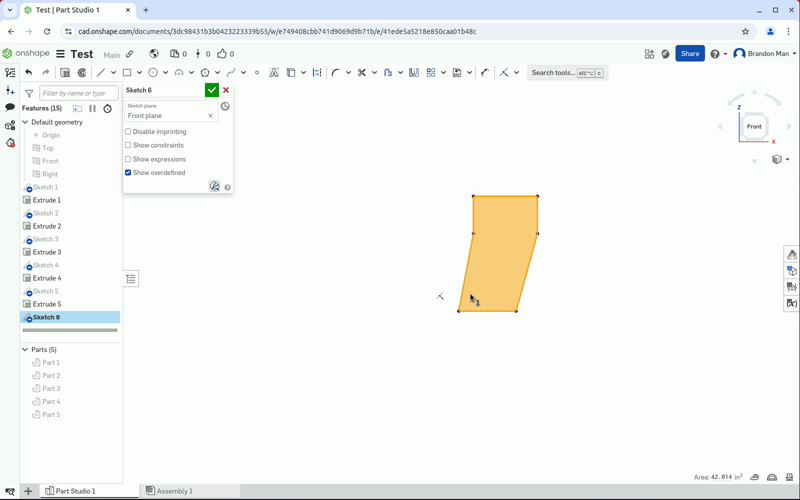
scroll(-6)
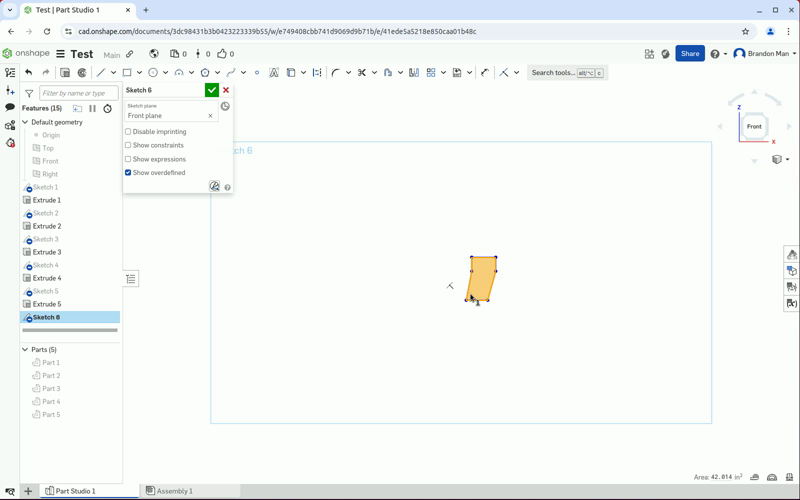
mouse_move(73, 352)
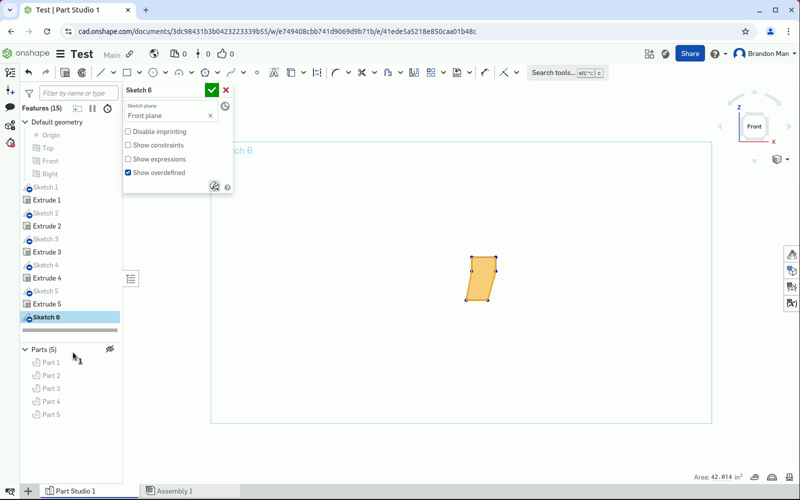
key(shift+y)
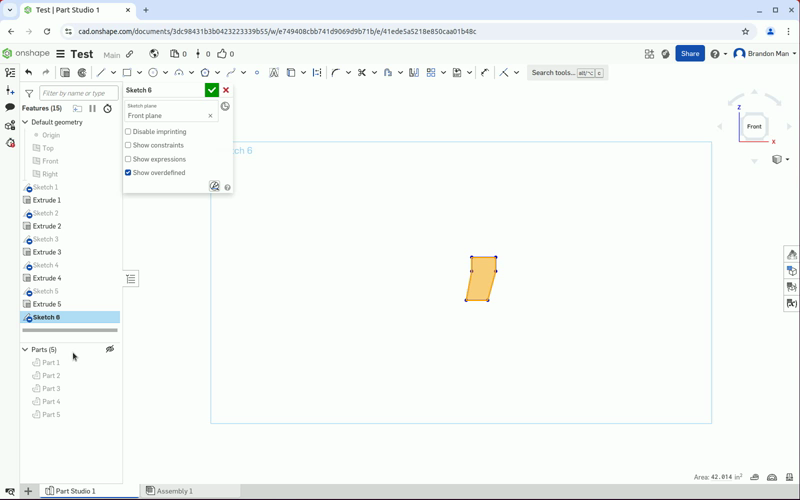
key(shift+e)
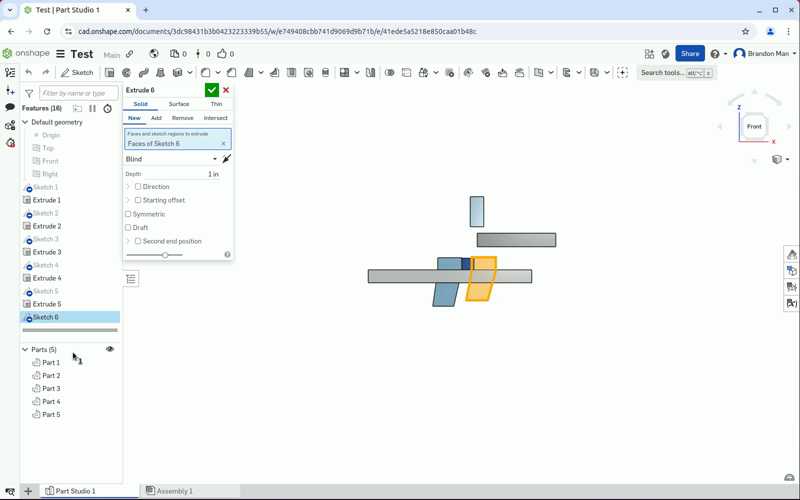
mouse_move(143, 106)
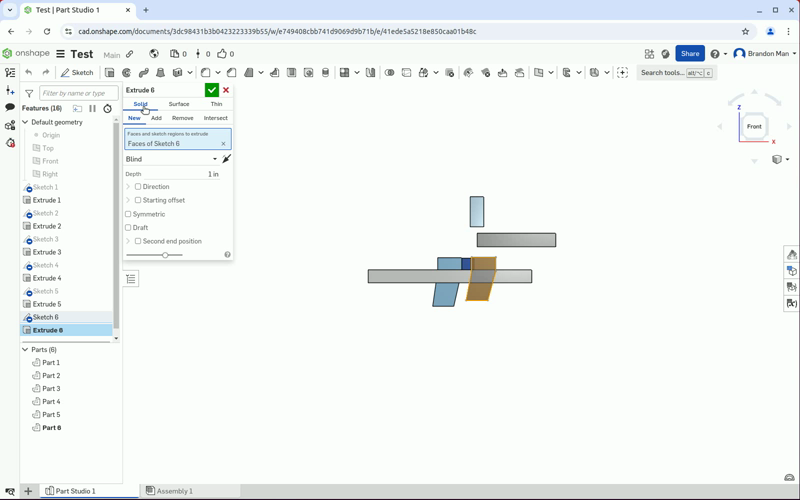
click(143, 106)
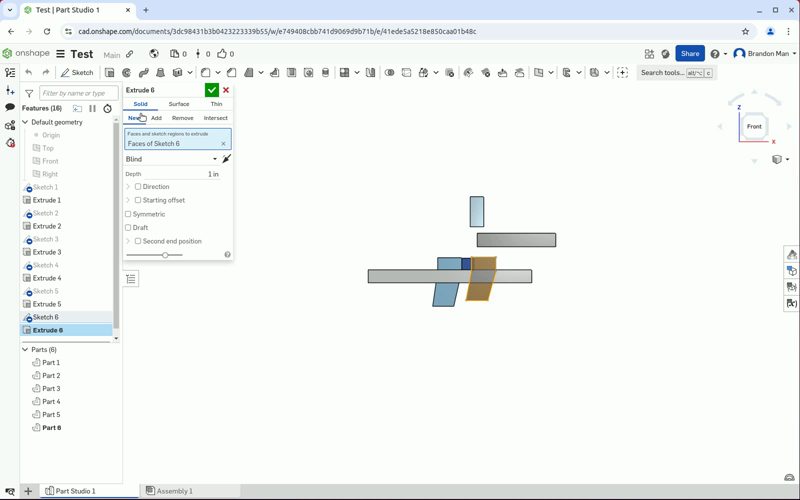
mouse_move(137, 120)
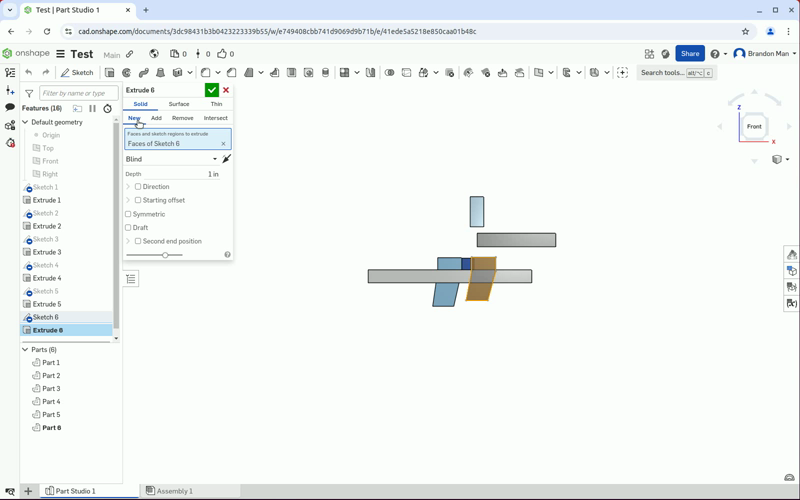
click(137, 120)
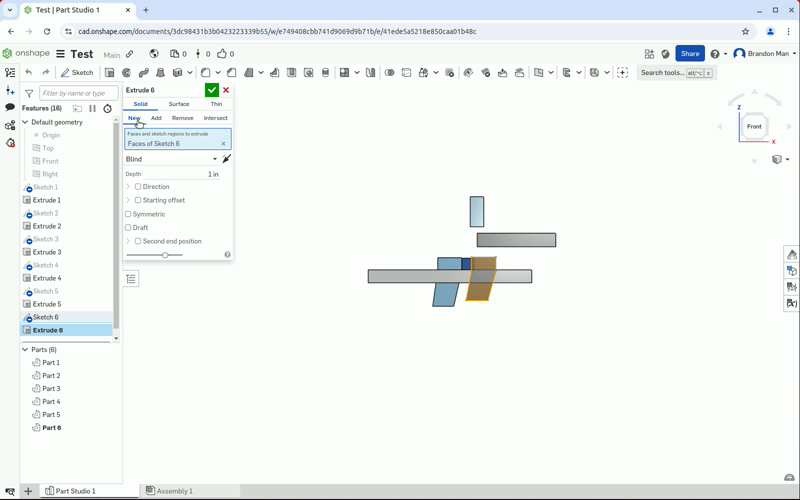
key(tab, 4)
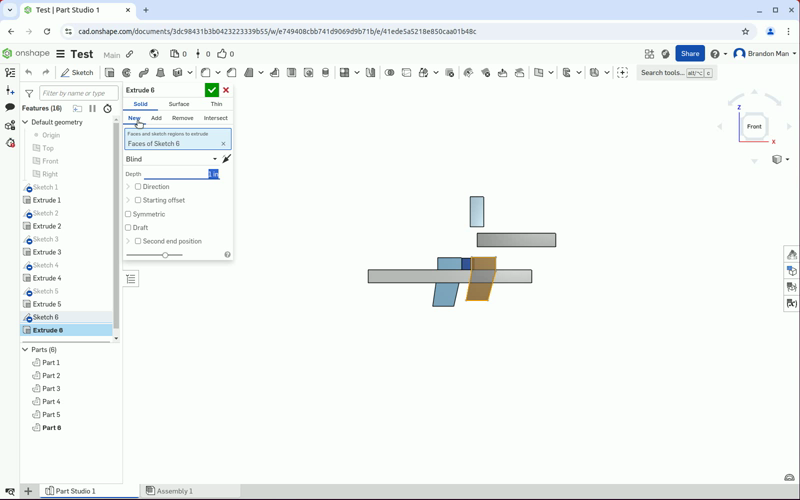
text(2.648)
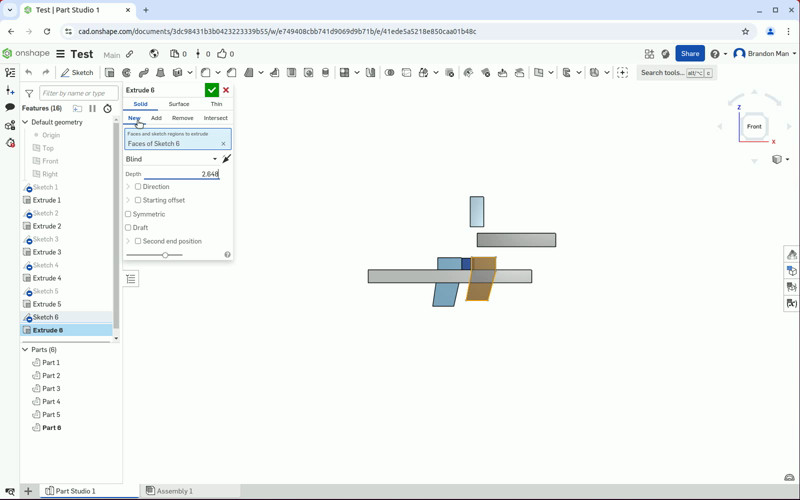
key(enter)
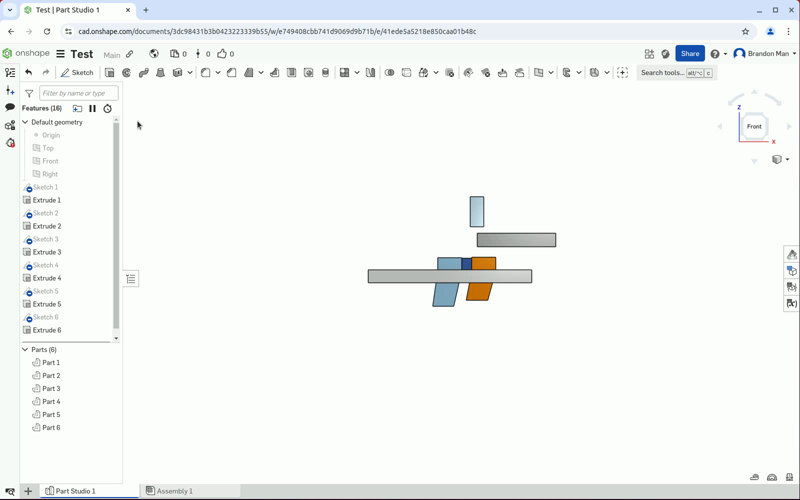
key(shift+h)
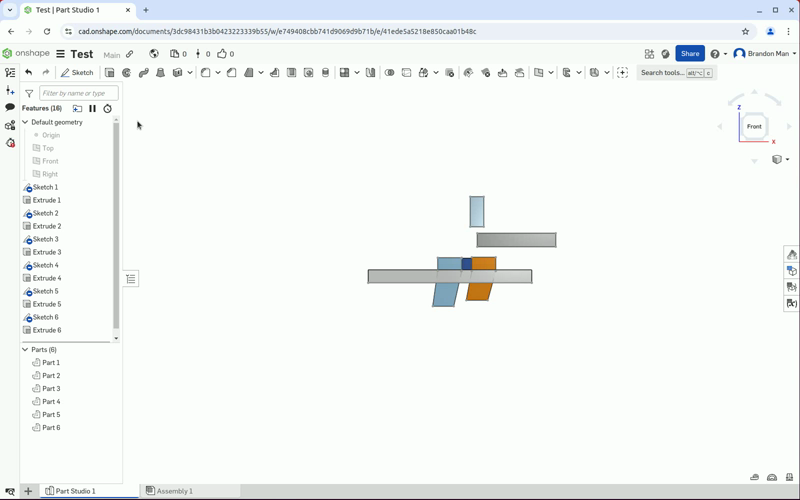
key(shift+h)
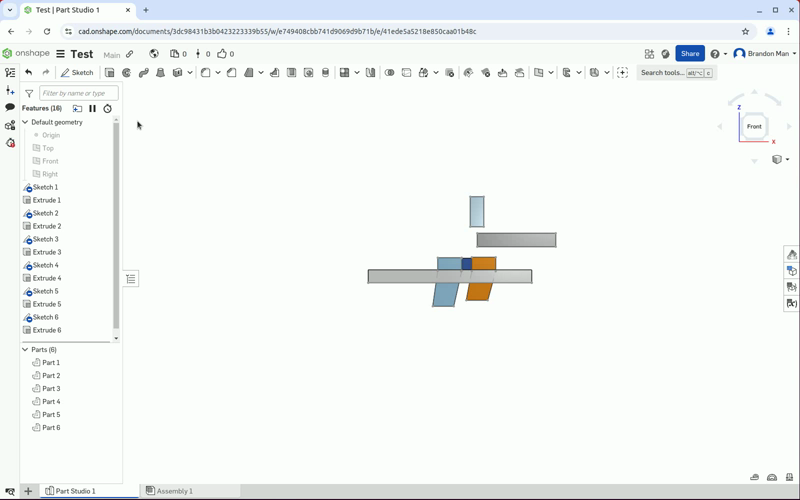
key(shift+7)
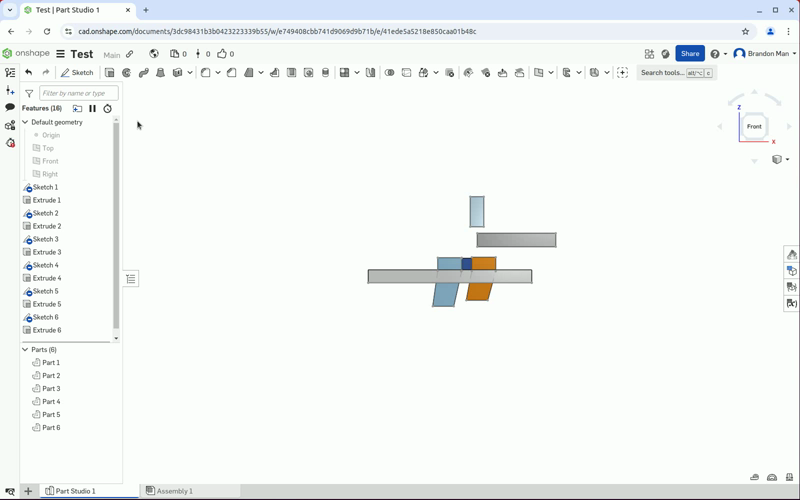
key(left, 2)
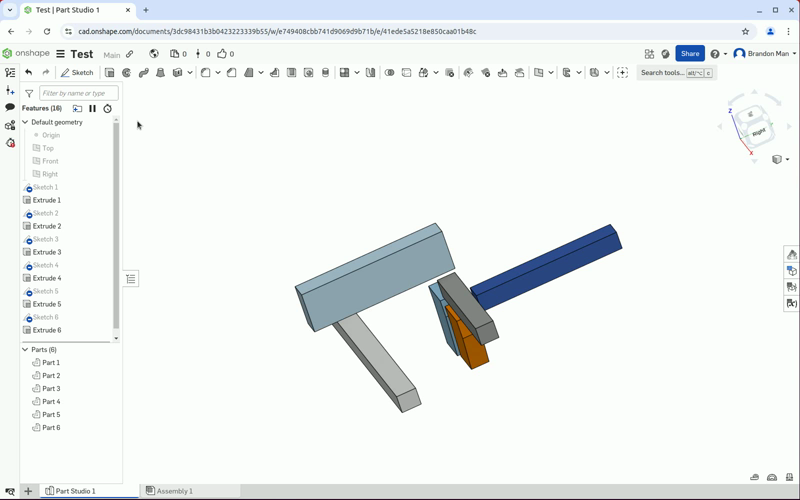
key(down, 2)
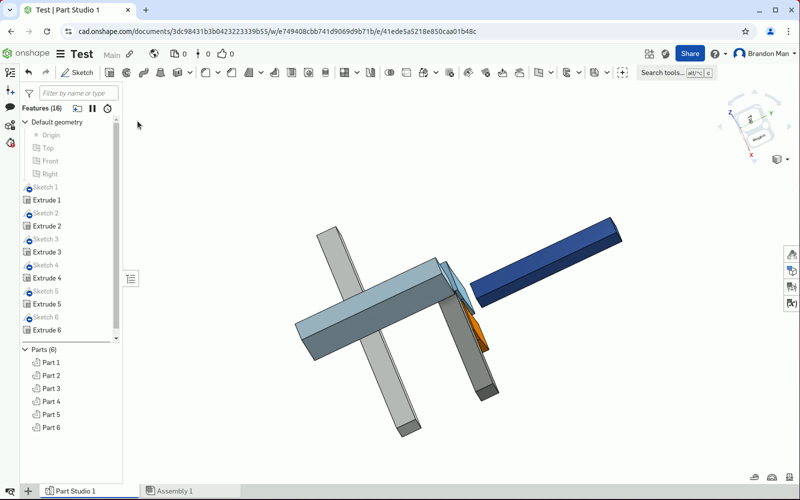
key(up, 2)
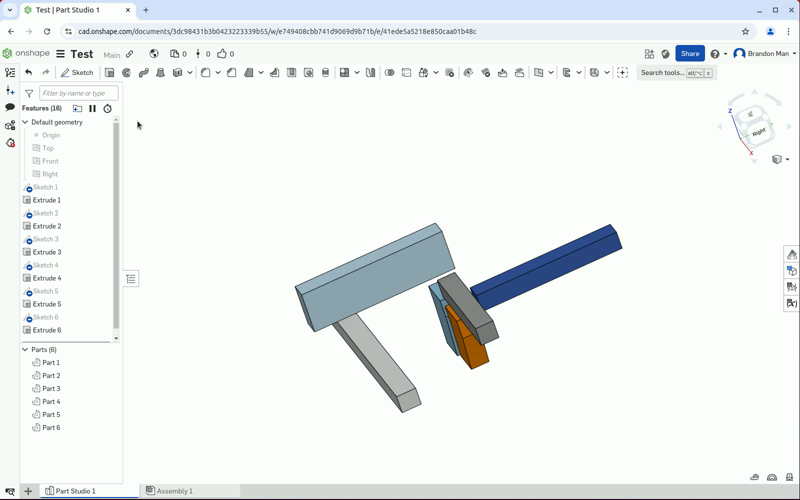
key(right, 2)
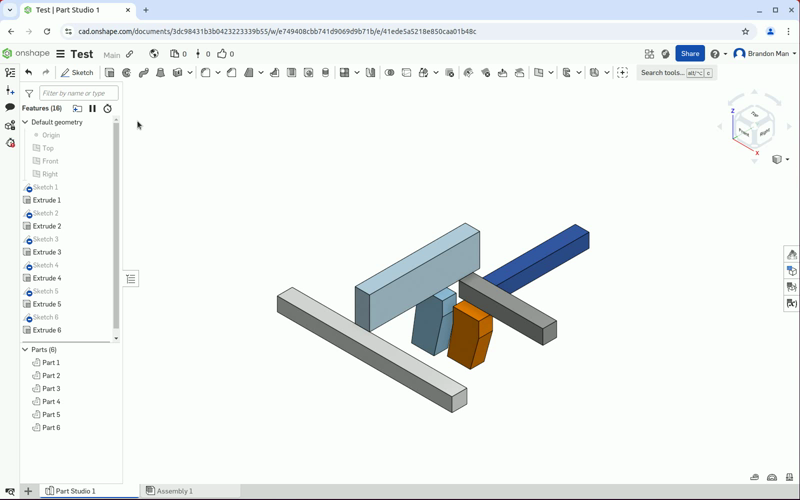
mouse_move(69, 189)
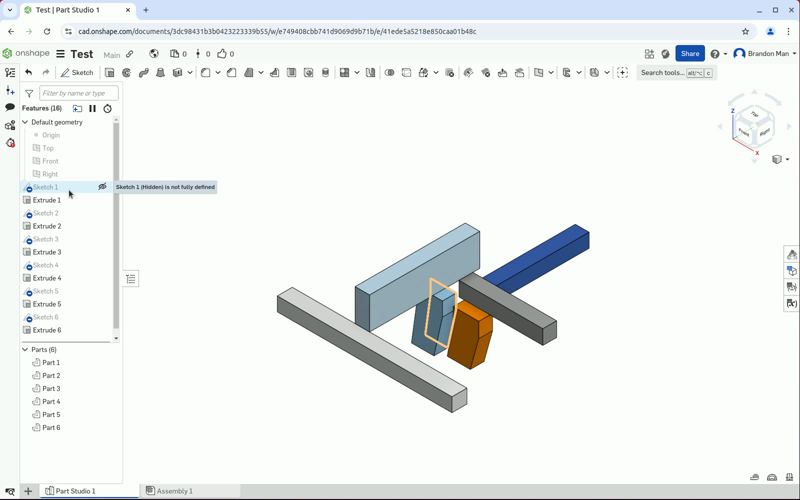
click(69, 189)